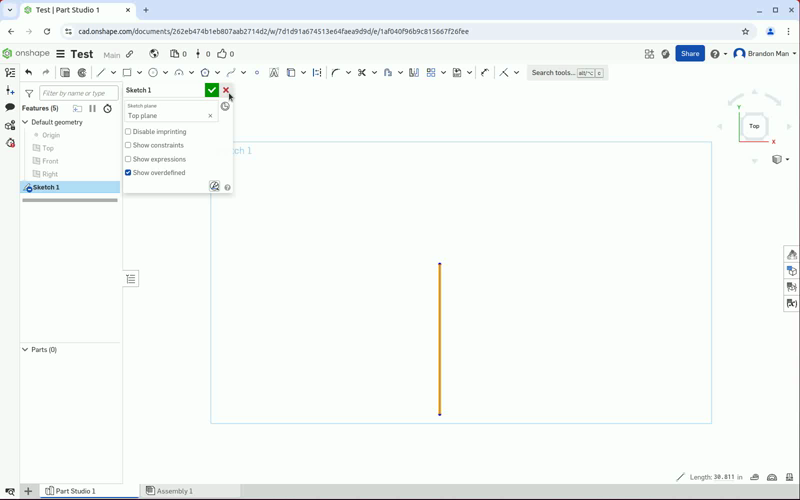
key(shift+h)
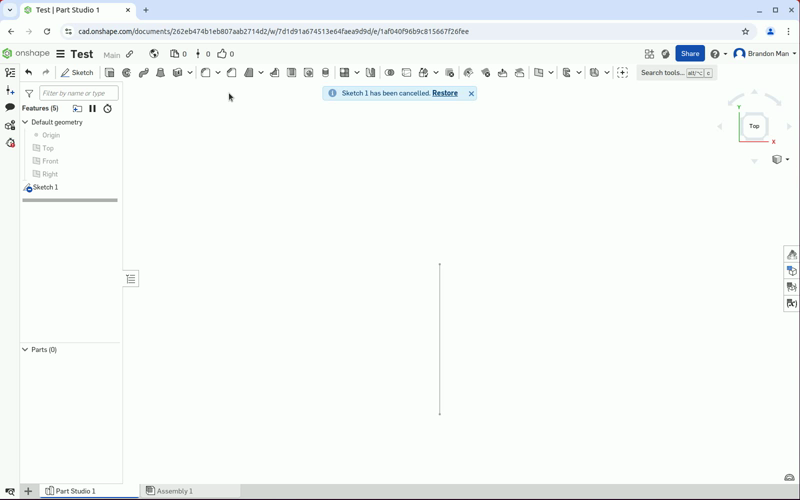
mouse_move(73, 352)
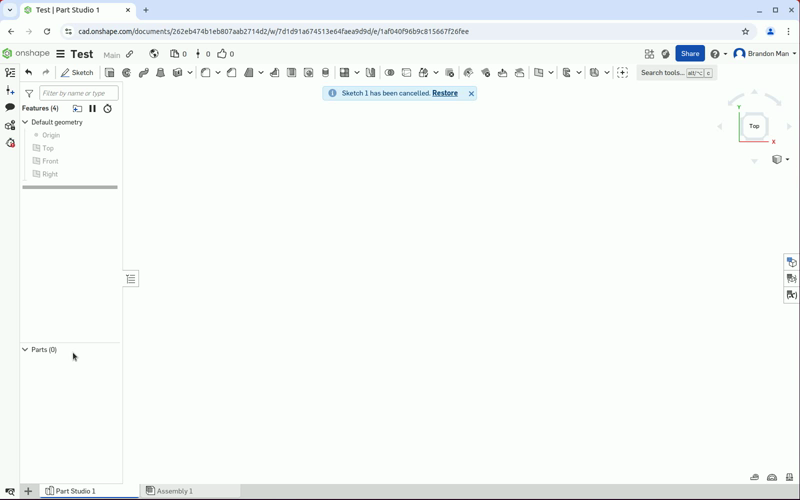
key(y)
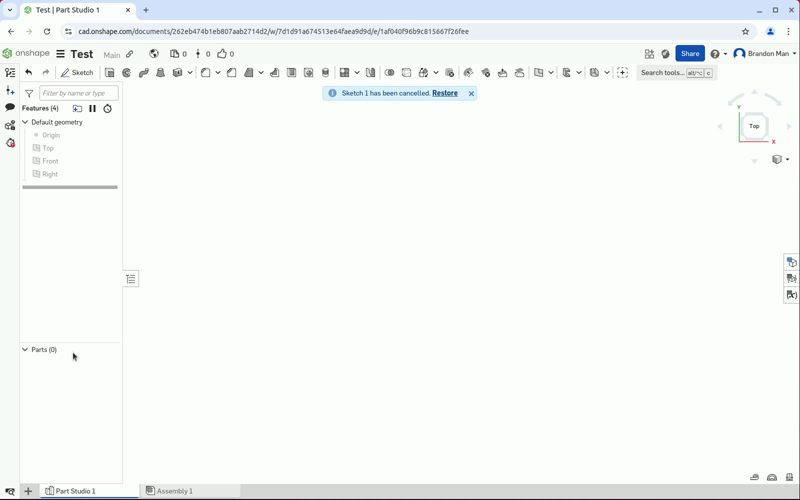
key(shift+p)
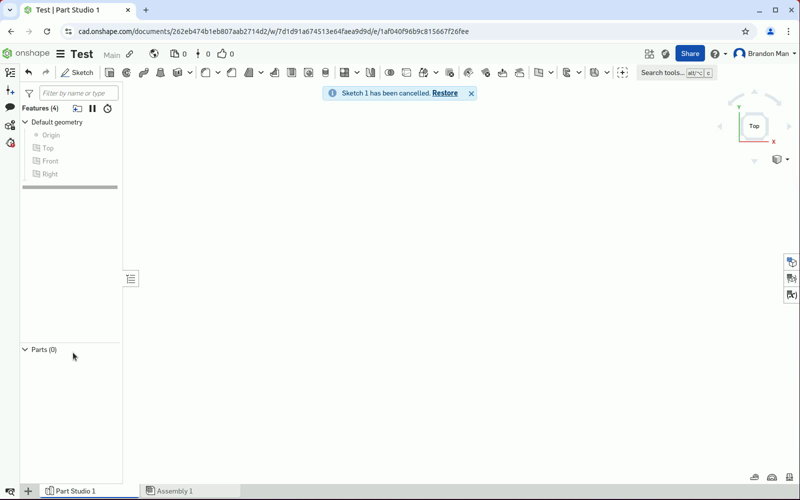
key(space)
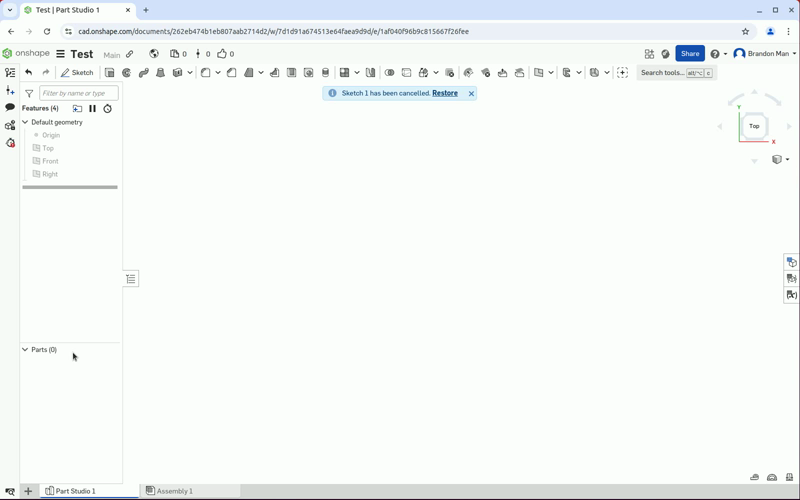
key_down(shift)
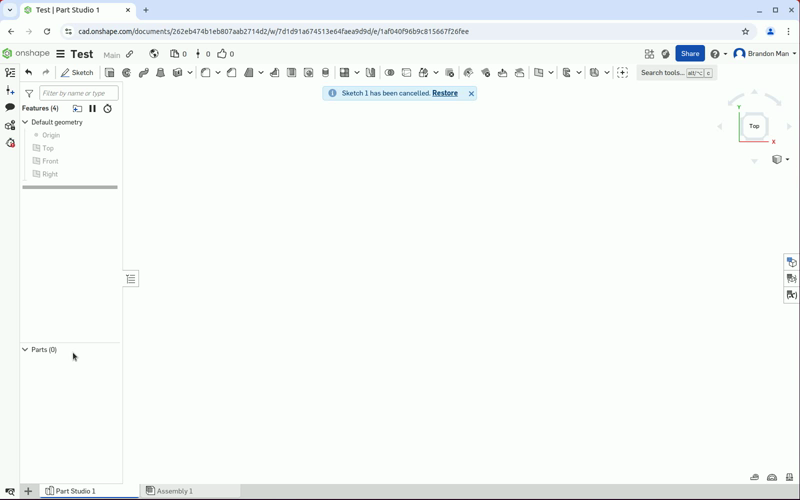
key(up)
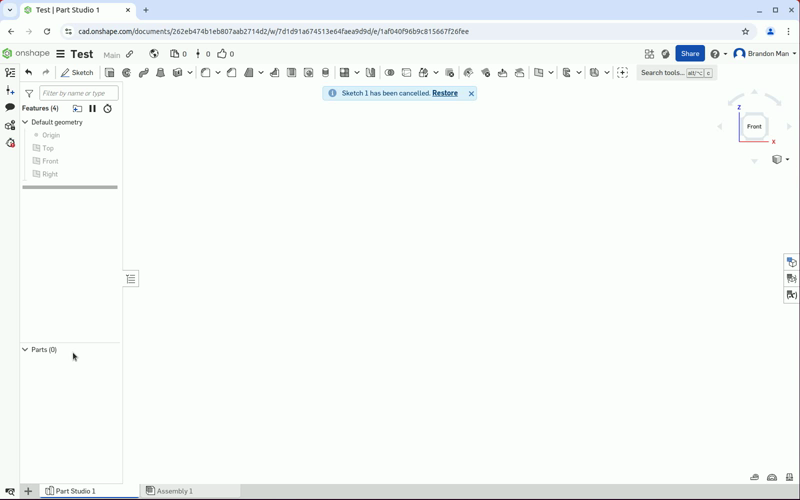
key_up(shift)
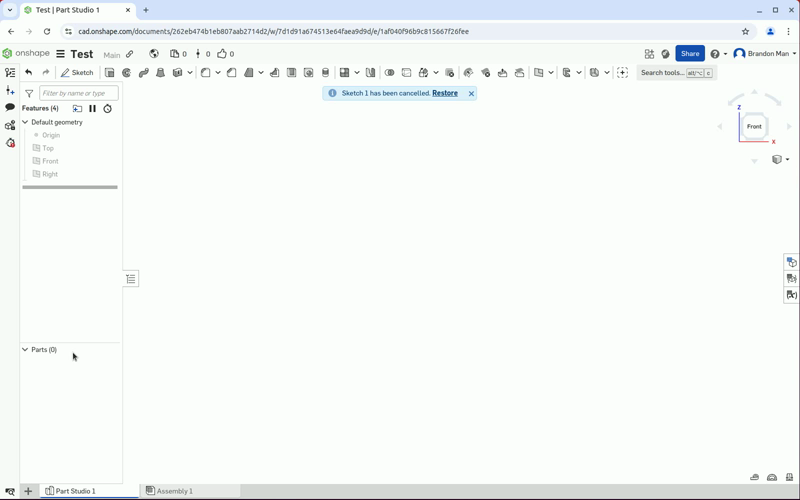
mouse_move(73, 352)
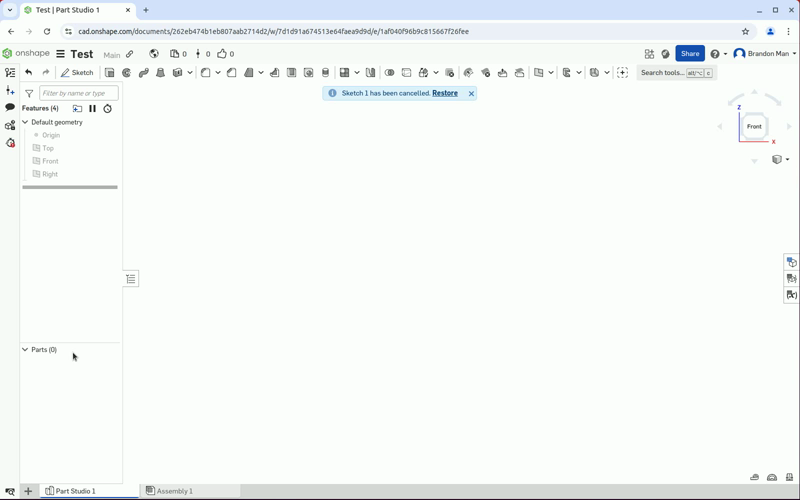
key(shift+y)
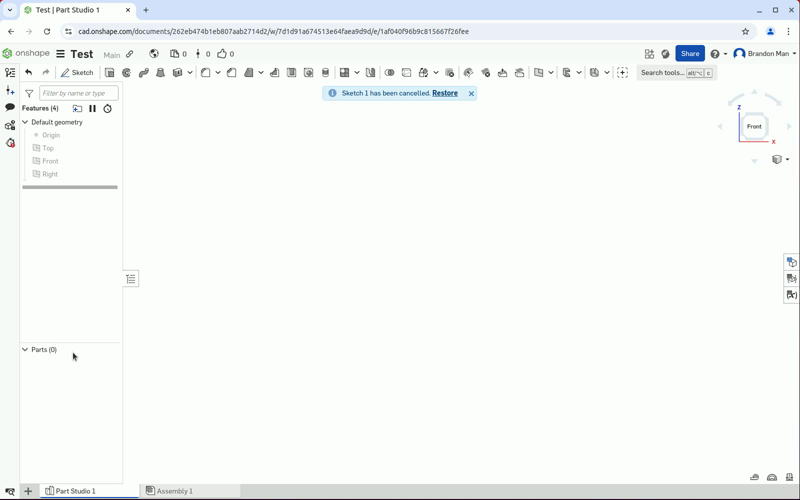
key(shift+s)
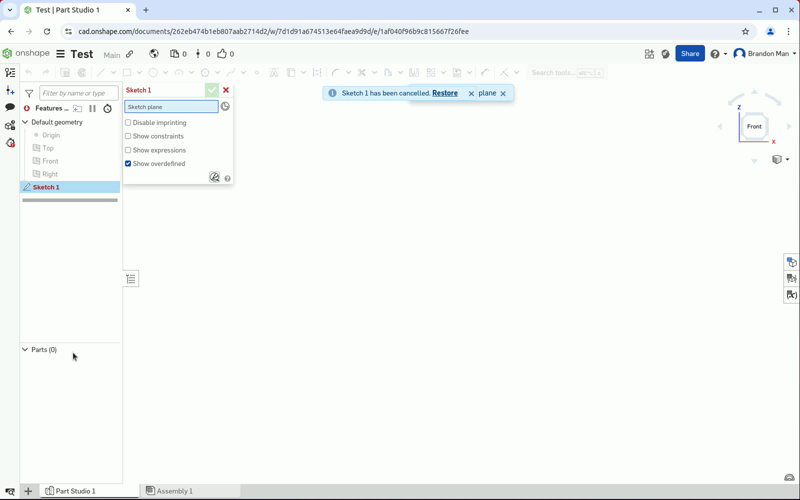
mouse_move(73, 163)
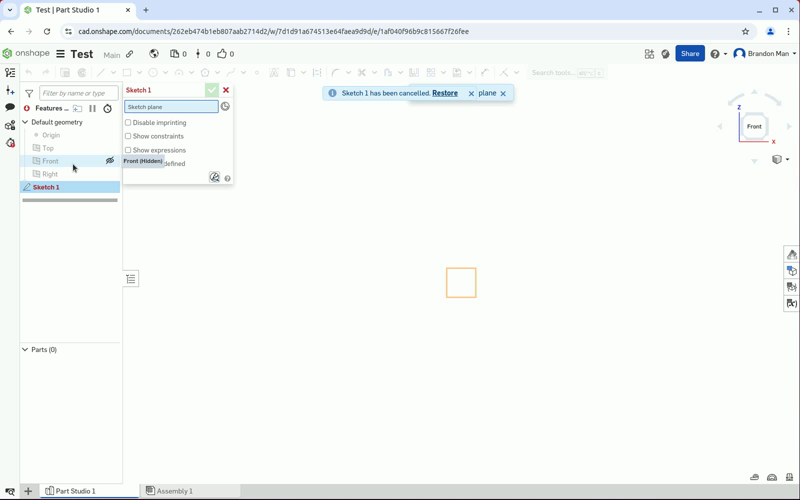
click(73, 163)
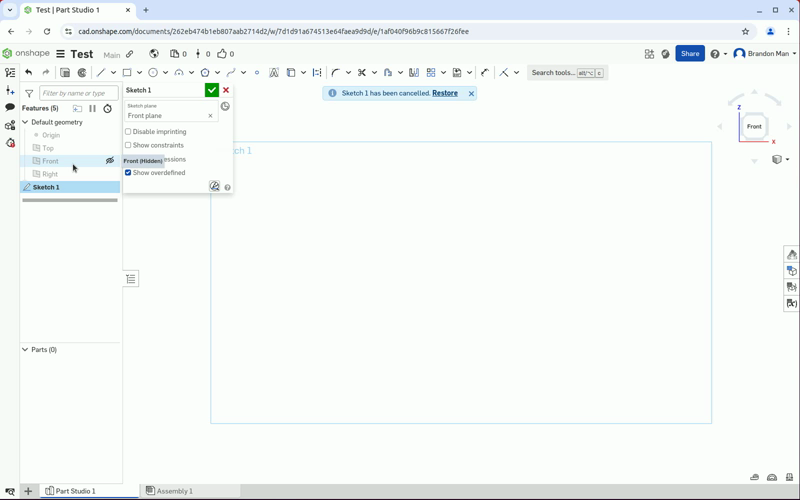
mouse_move(73, 352)
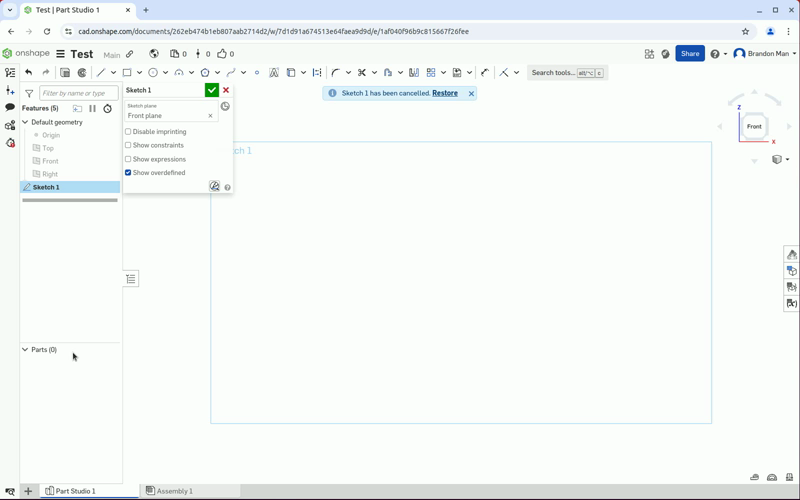
key(y)
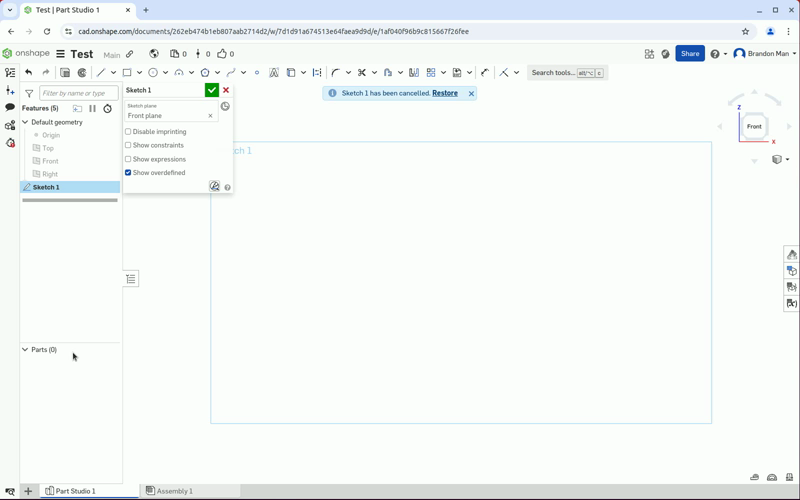
key(a)
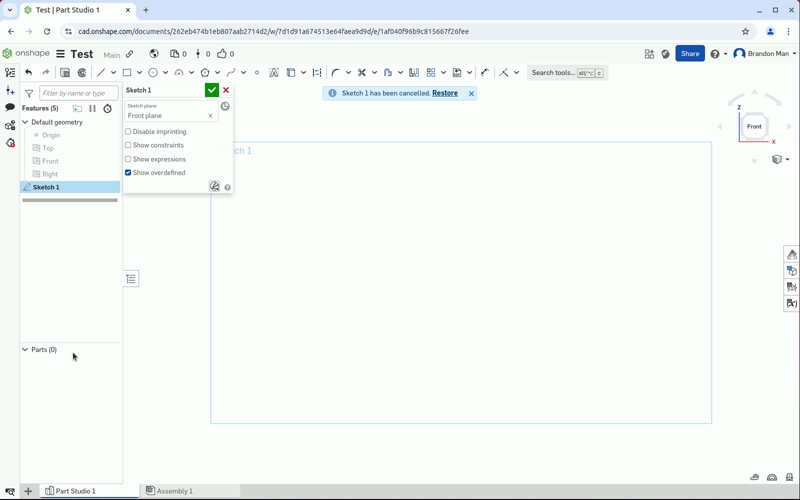
key_down(shift)
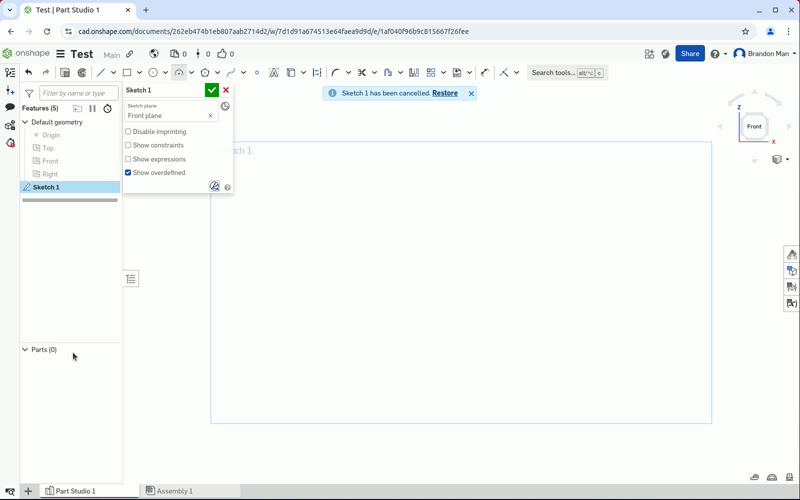
mouse_move(419, 348)
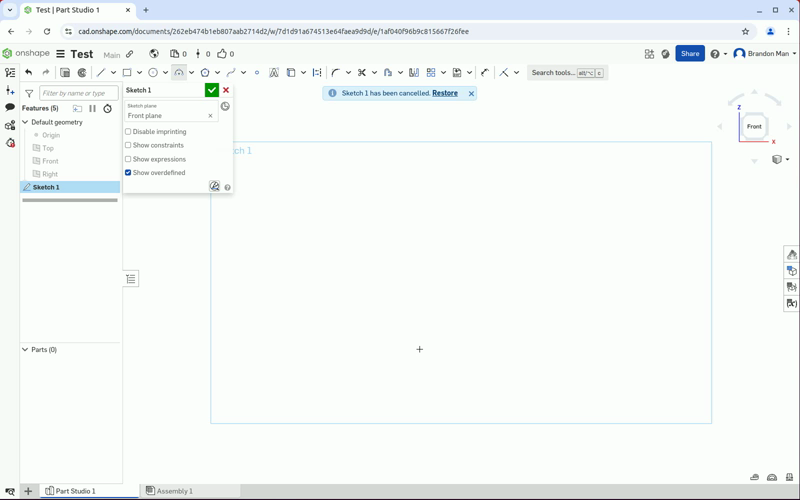
click(419, 348)
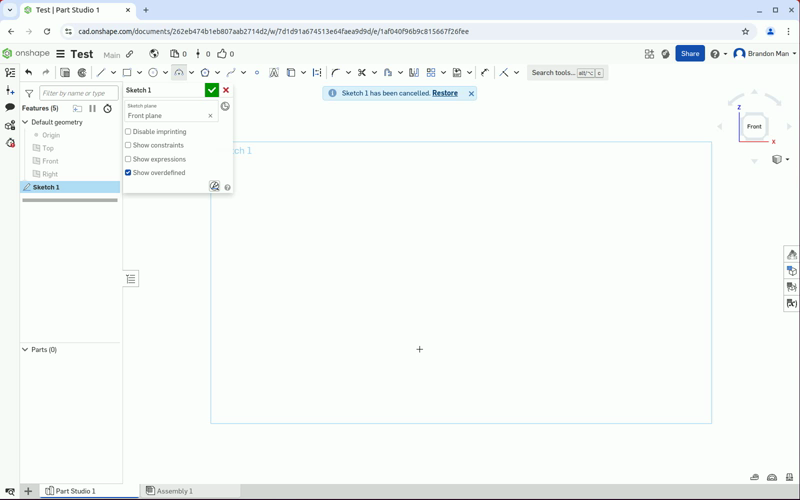
key_up(shift)
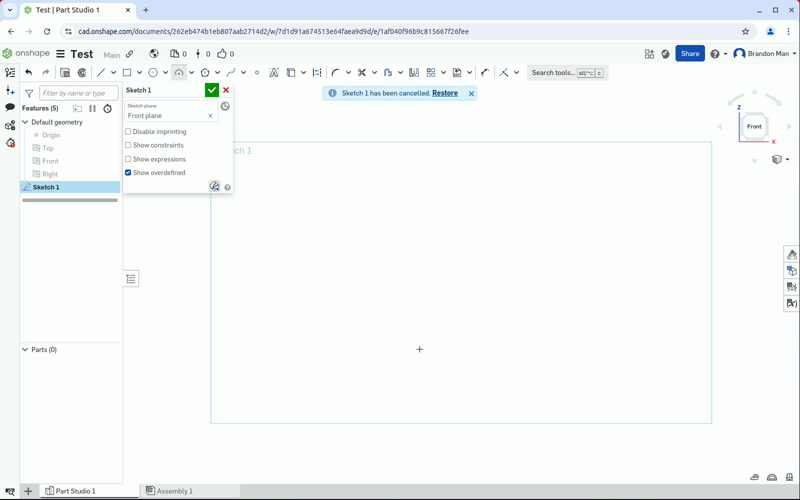
key_down(shift)
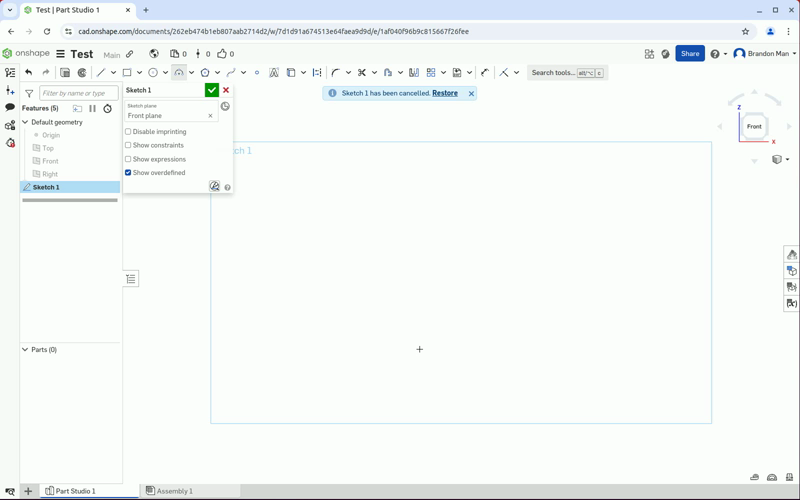
mouse_move(460, 312)
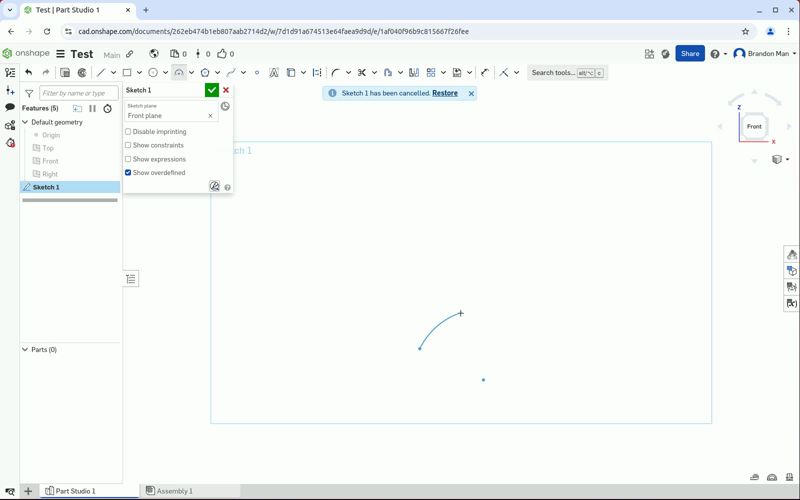
click(460, 312)
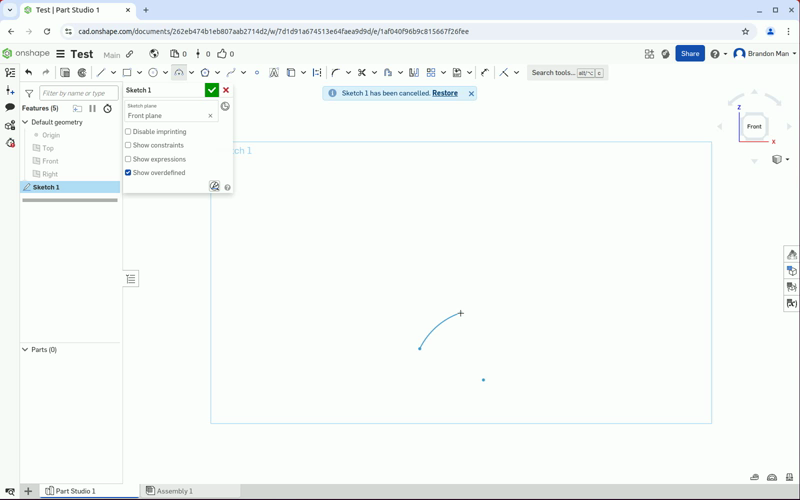
mouse_move(433, 323)
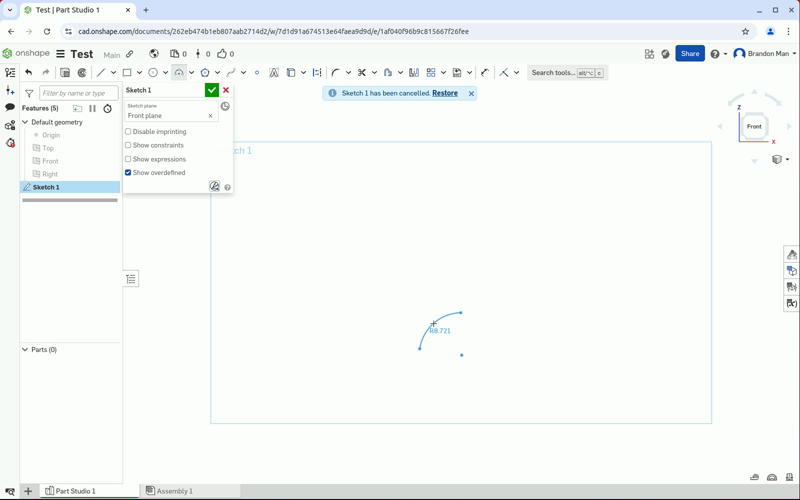
click(433, 323)
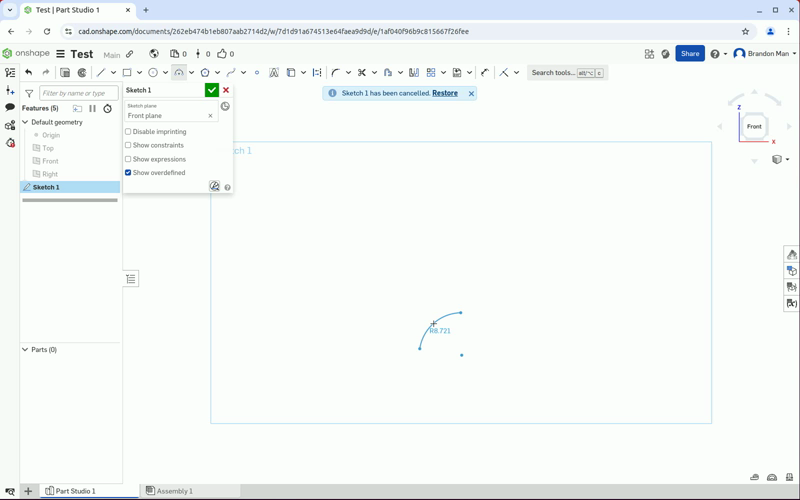
key_up(shift)
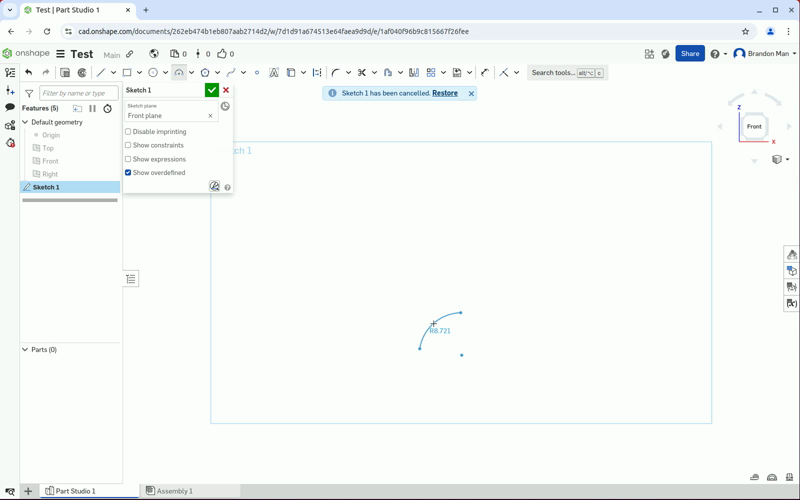
mouse_move(460, 312)
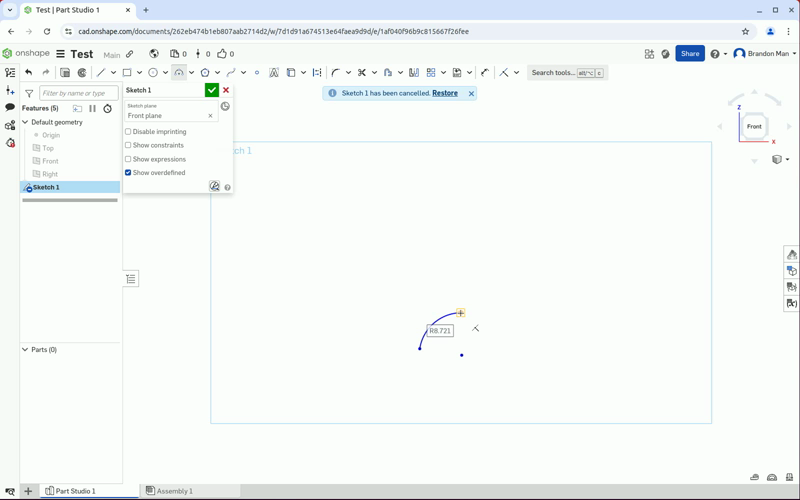
click(460, 312)
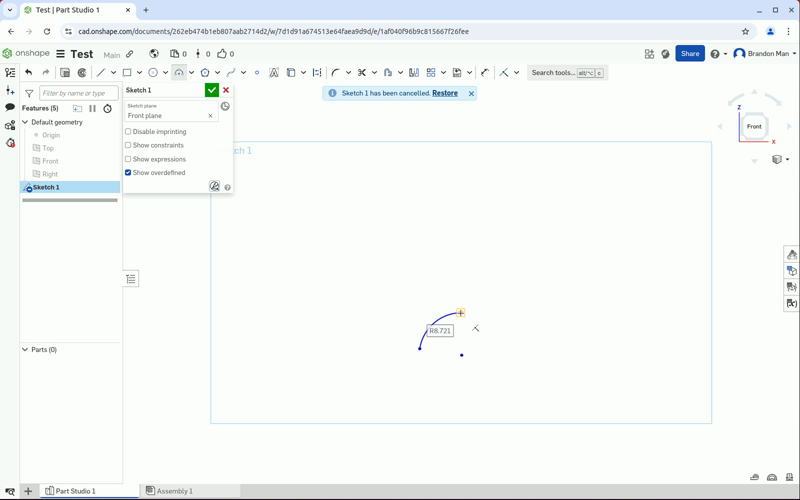
key_down(shift)
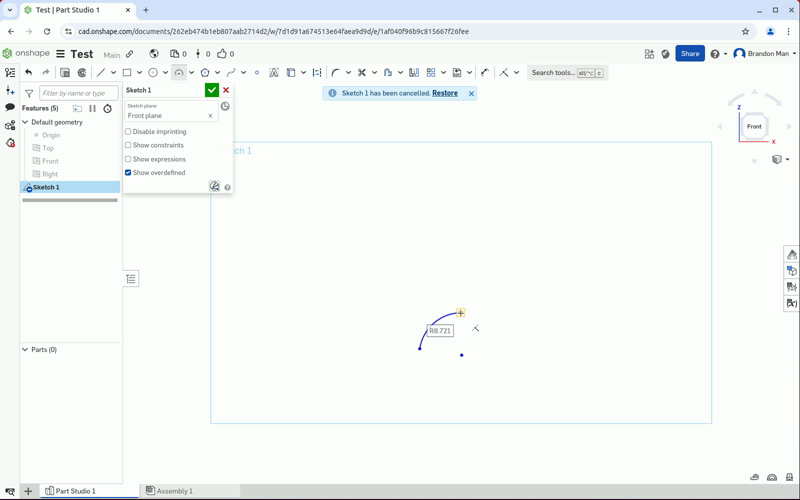
mouse_move(430, 277)
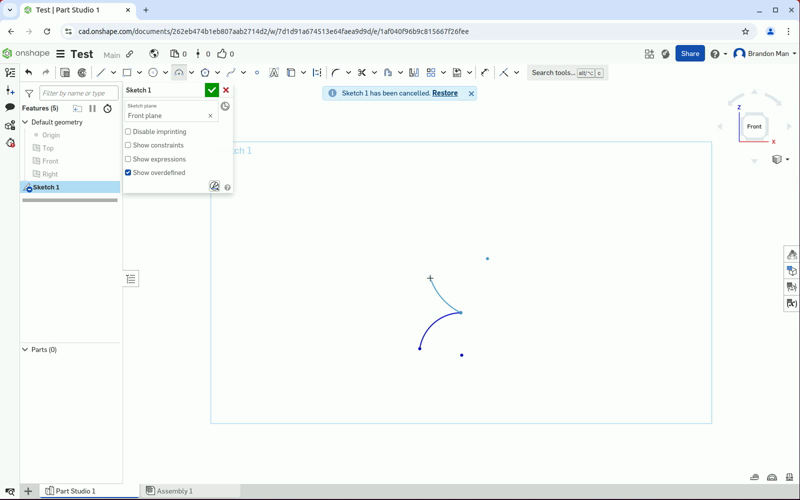
click(430, 277)
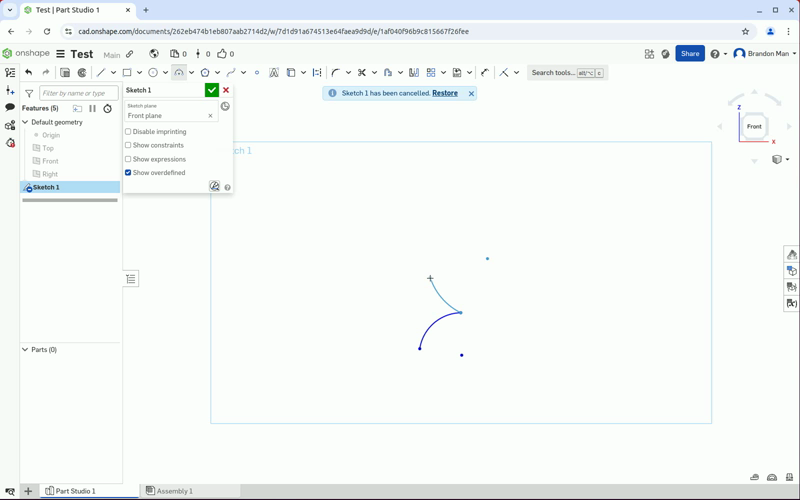
mouse_move(437, 302)
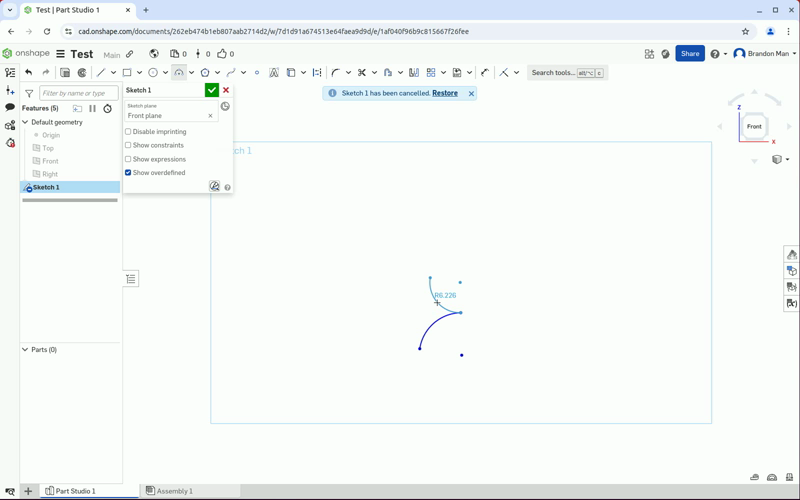
click(437, 302)
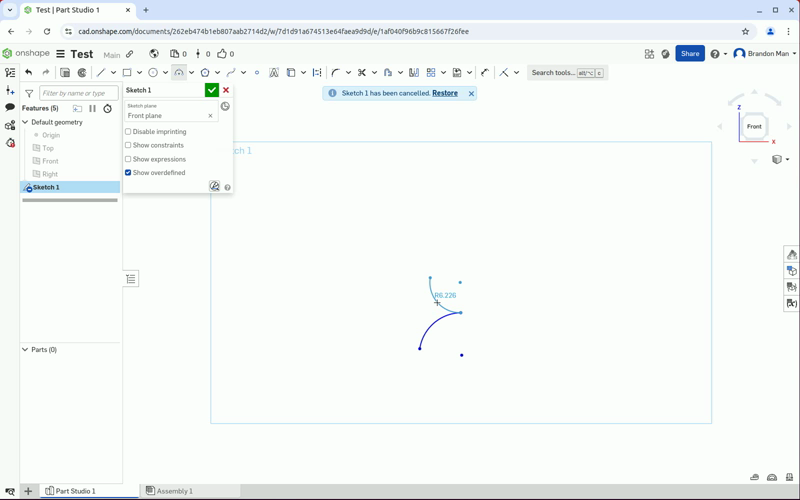
key_up(shift)
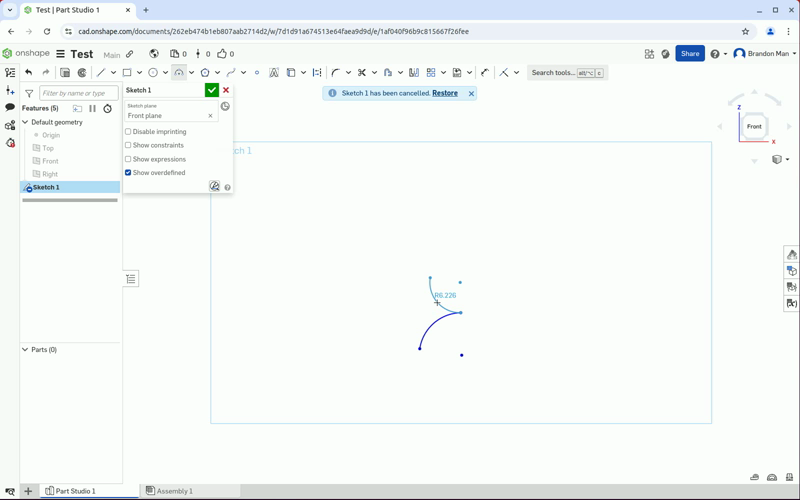
key(esc)
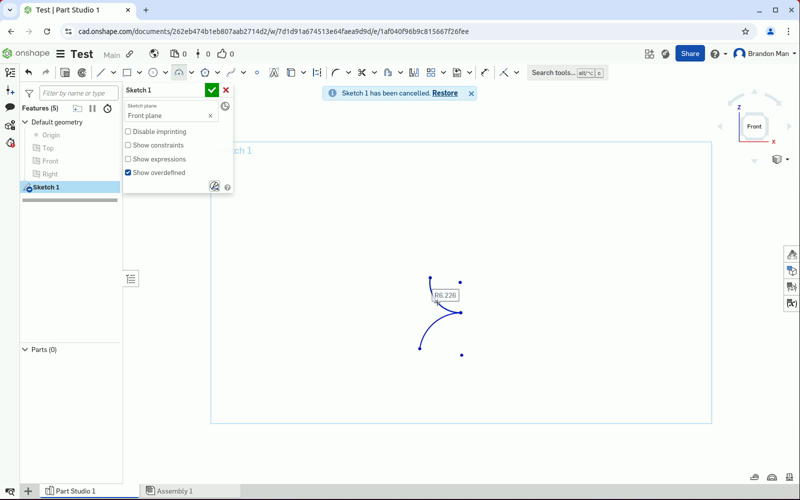
key(l)
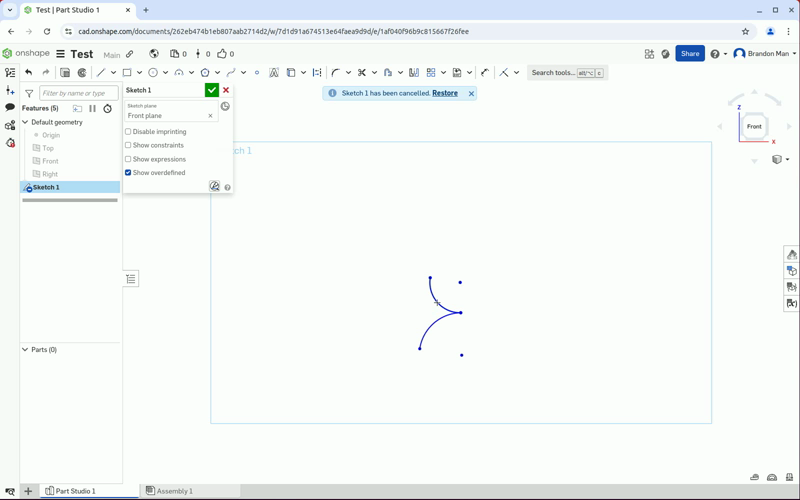
mouse_move(430, 277)
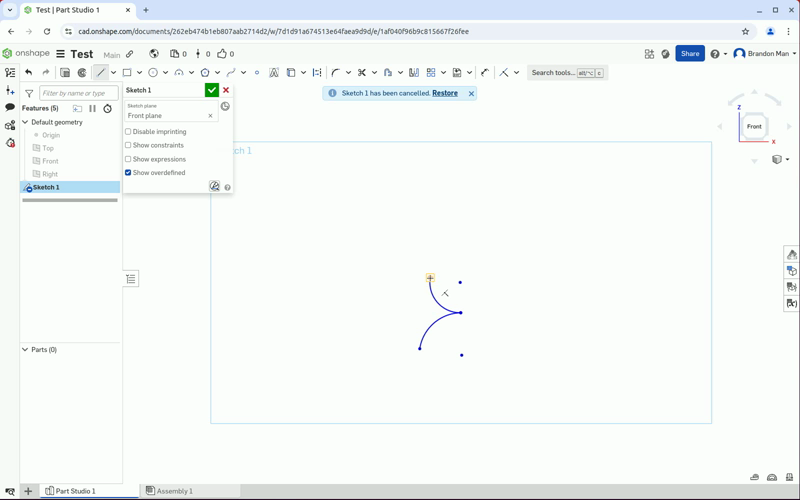
click(430, 277)
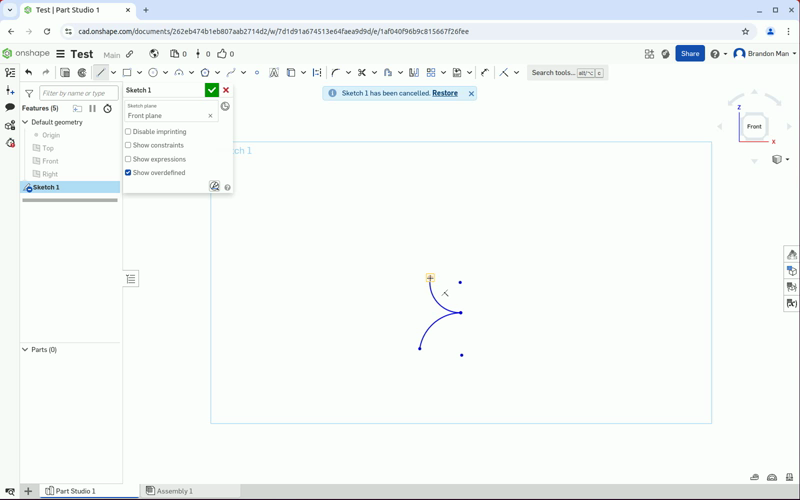
key_down(shift)
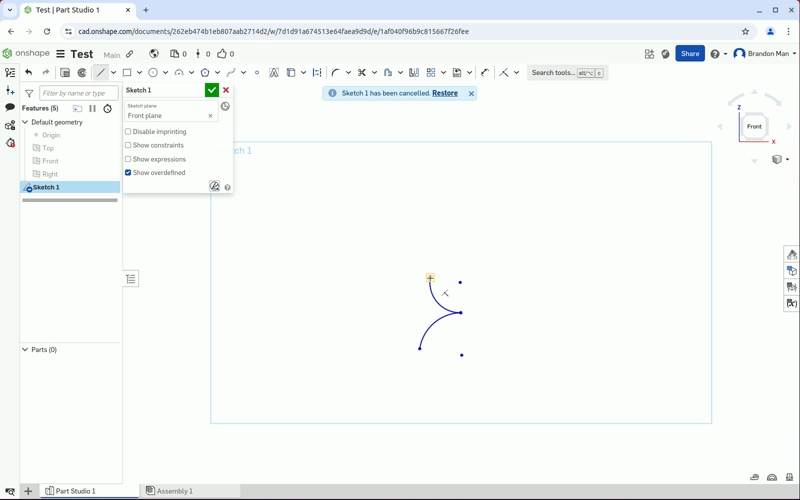
mouse_move(419, 348)
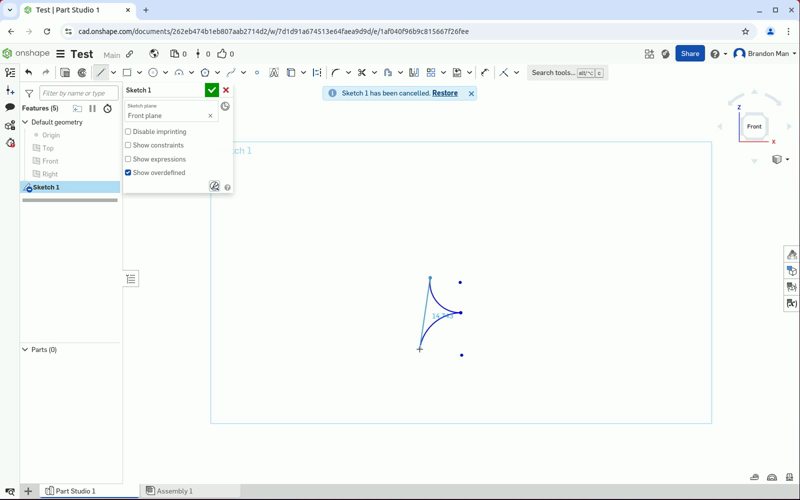
key_up(shift)
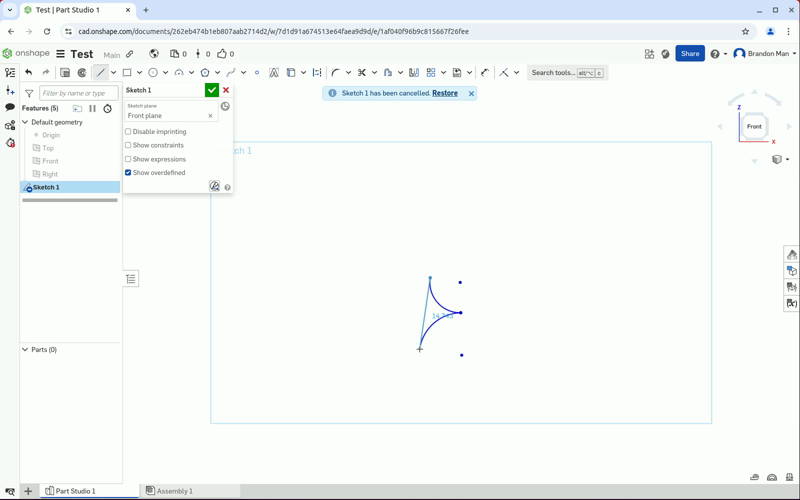
click(419, 348)
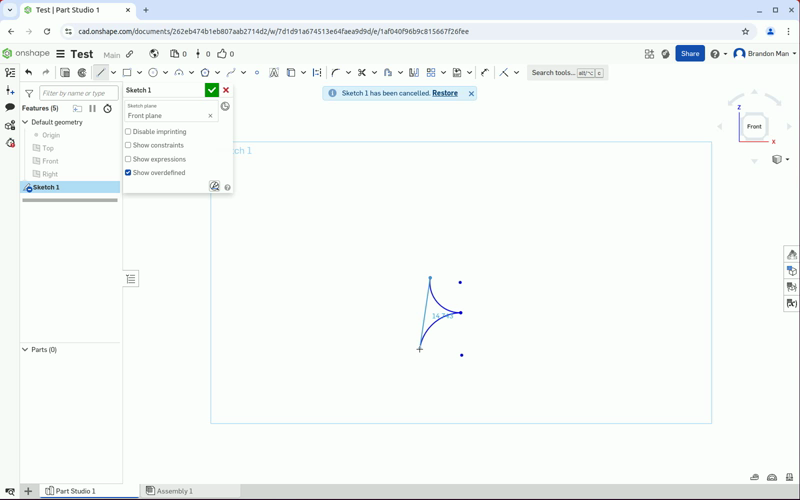
key(esc)
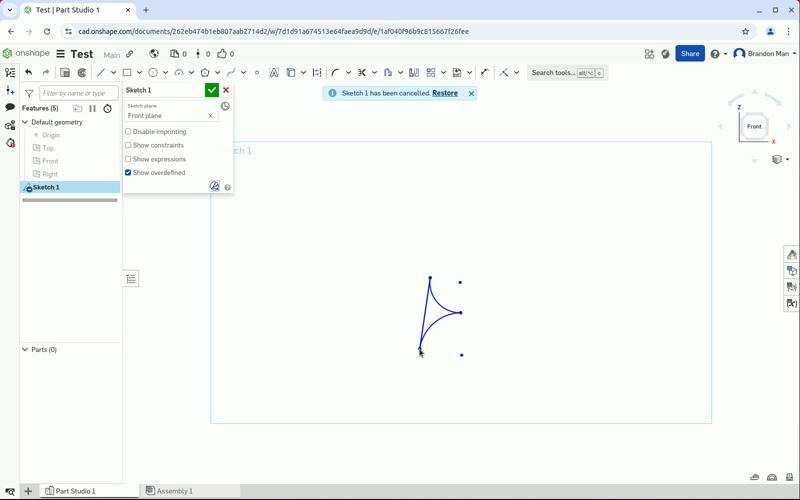
mouse_move(438, 296)
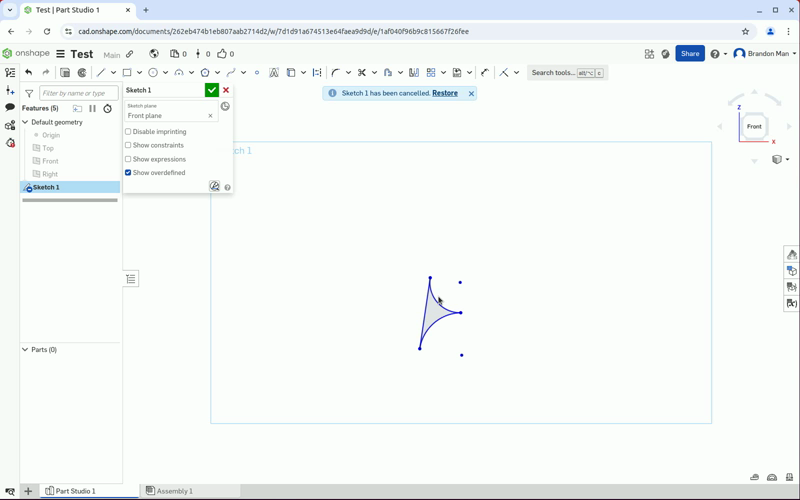
scroll(6)
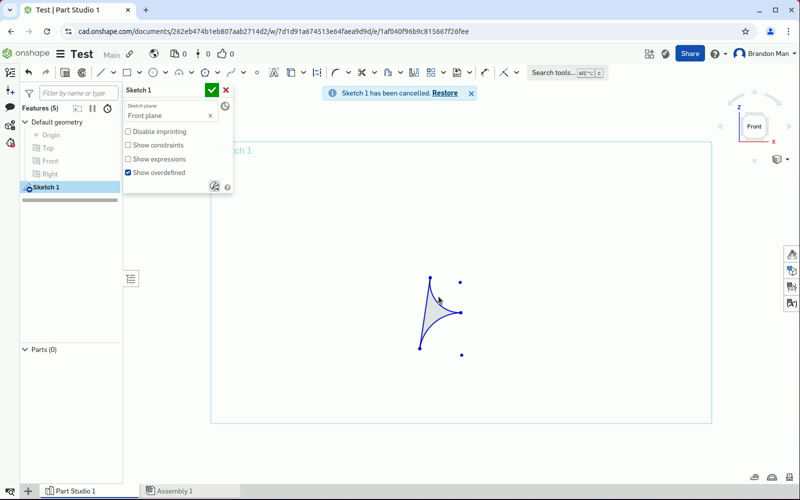
scroll(6)
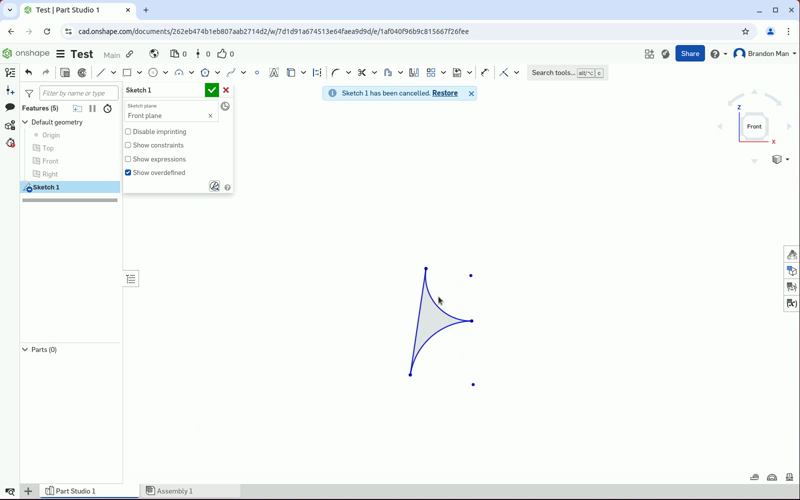
scroll(6)
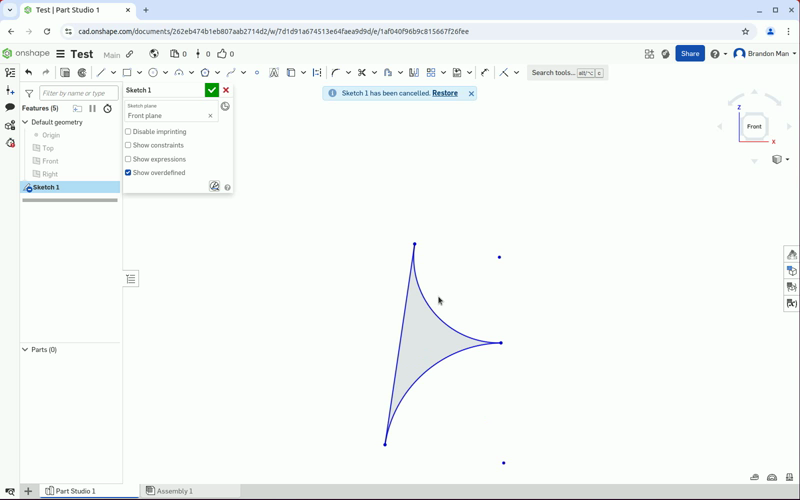
scroll(6)
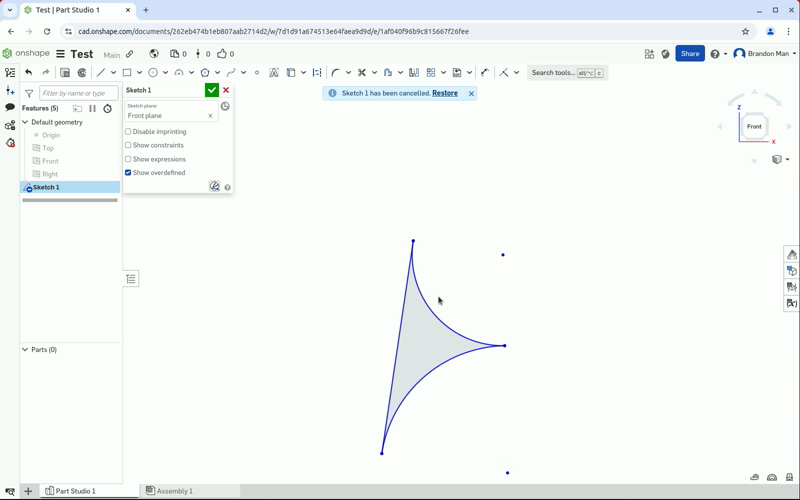
scroll(6)
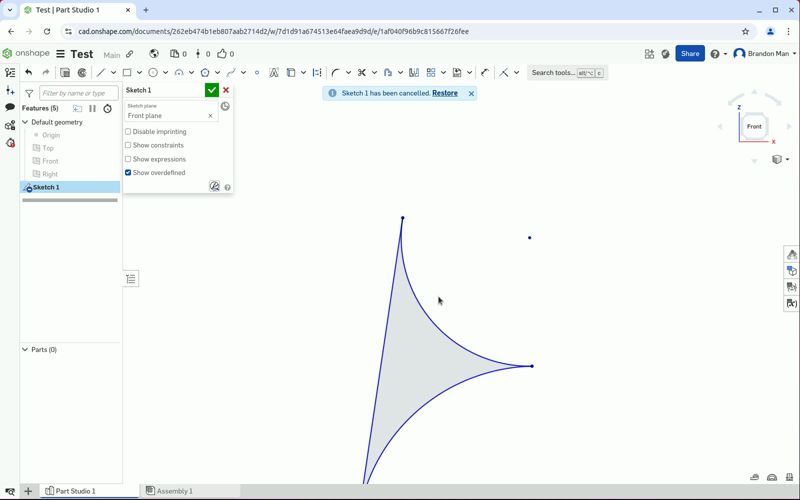
scroll(6)
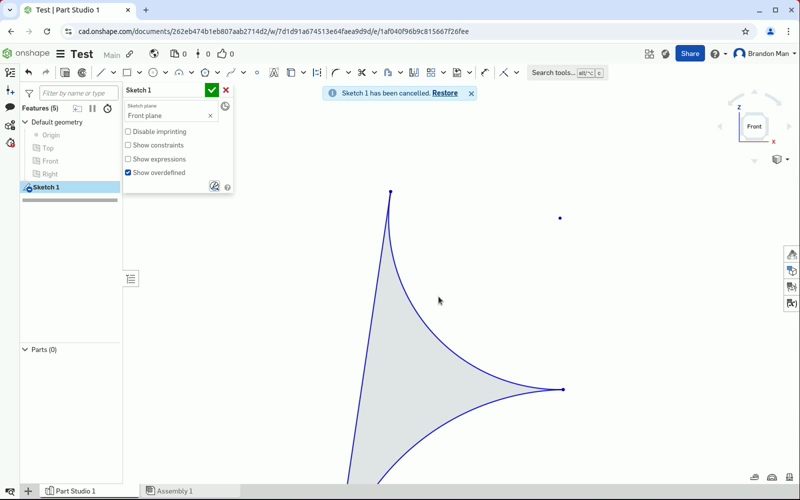
scroll(6)
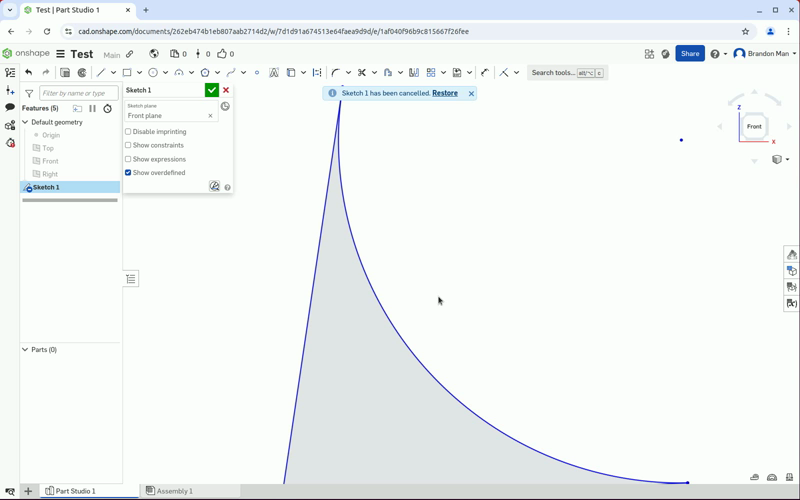
click(438, 296)
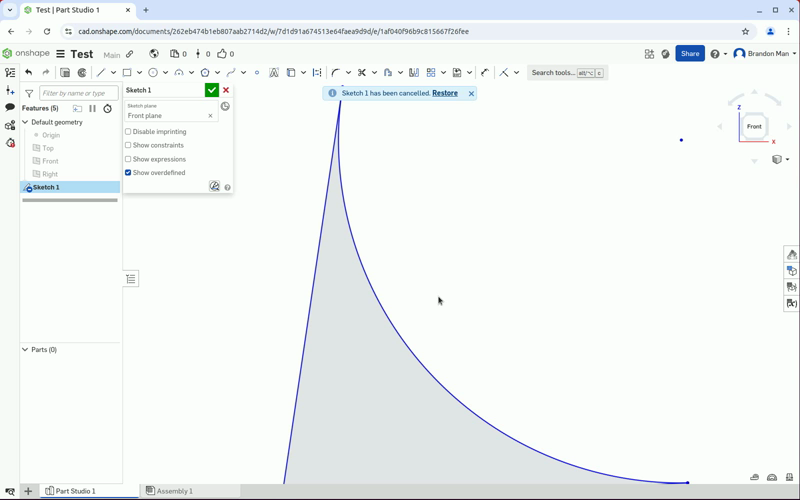
scroll(-6)
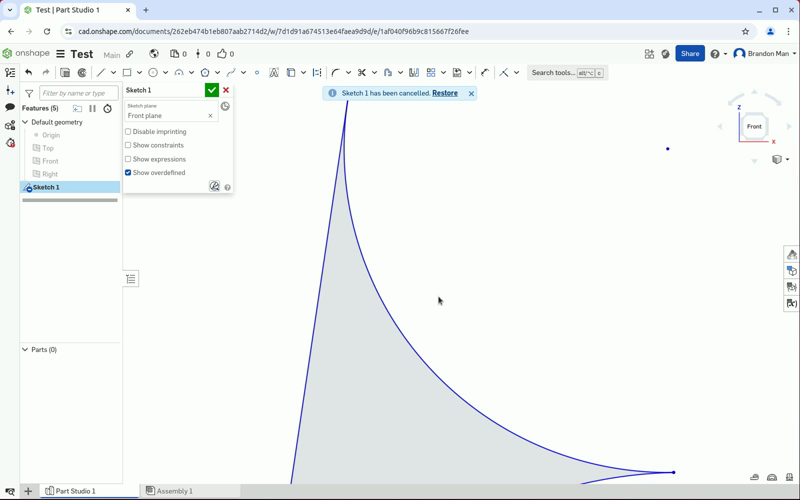
scroll(-6)
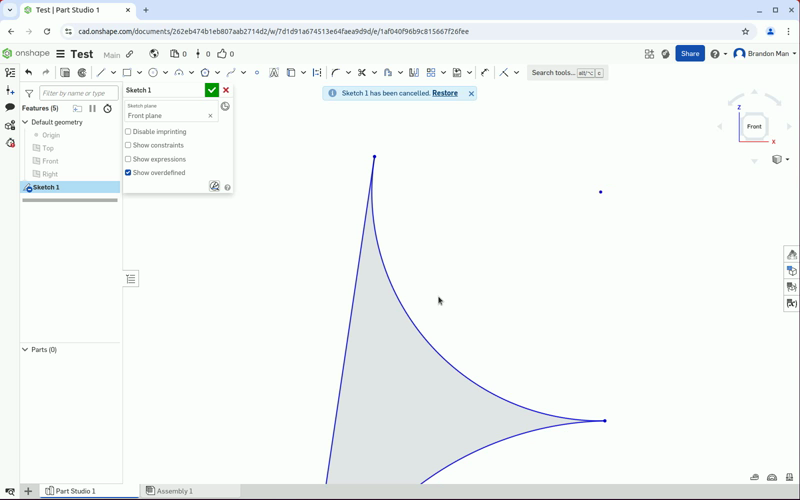
scroll(-6)
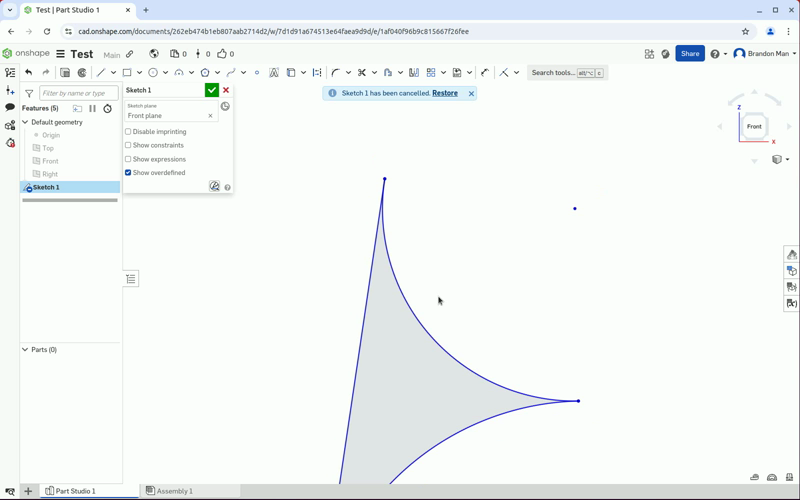
scroll(-6)
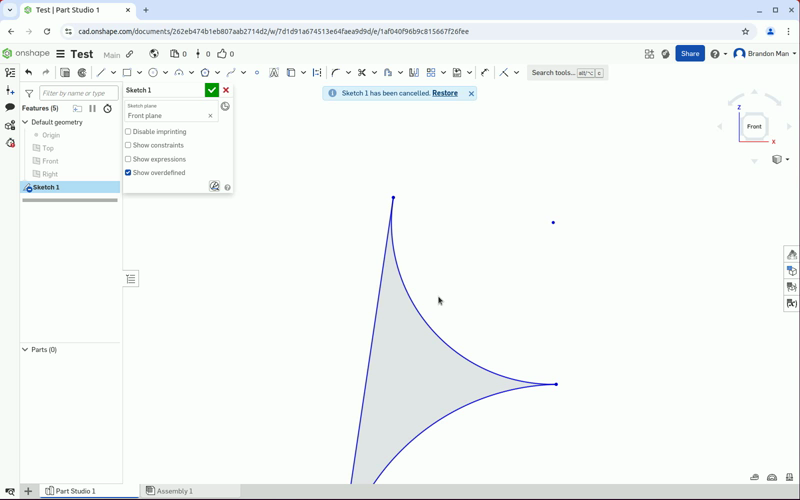
scroll(-6)
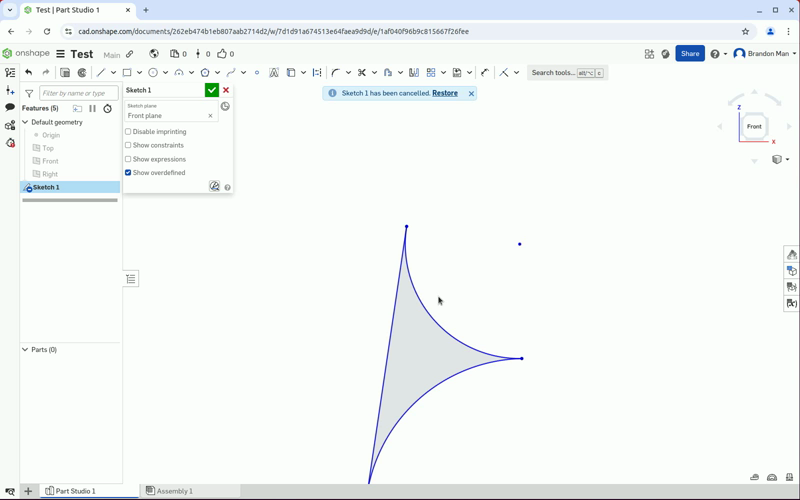
scroll(-6)
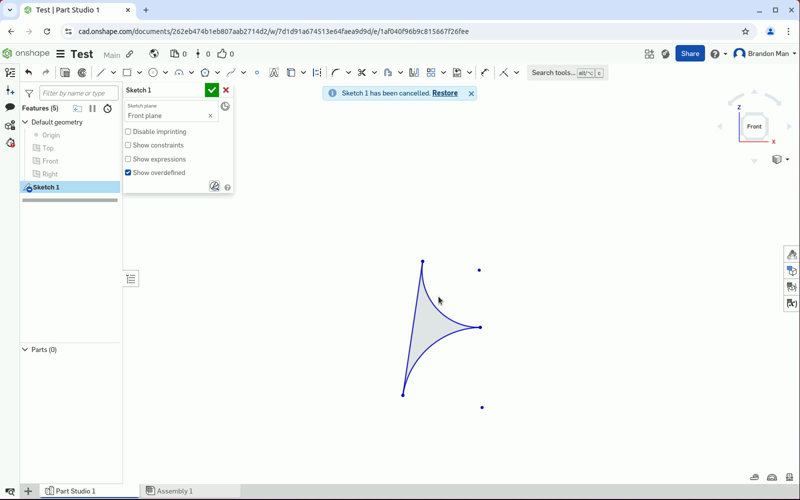
scroll(-6)
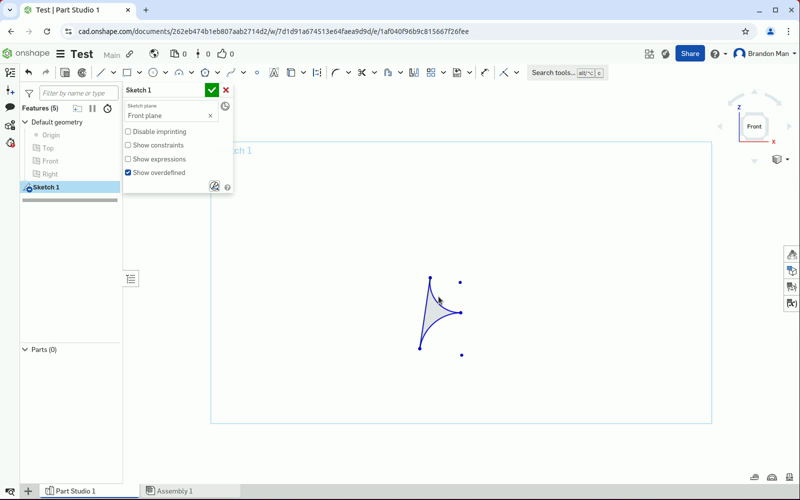
mouse_move(73, 352)
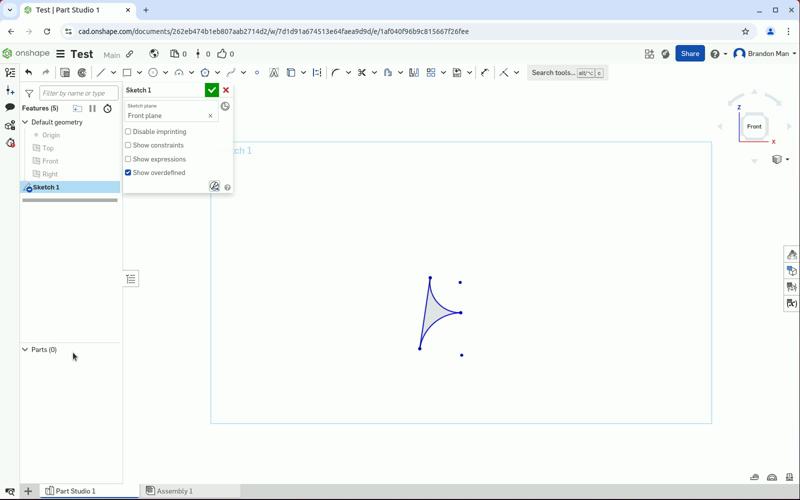
key(shift+y)
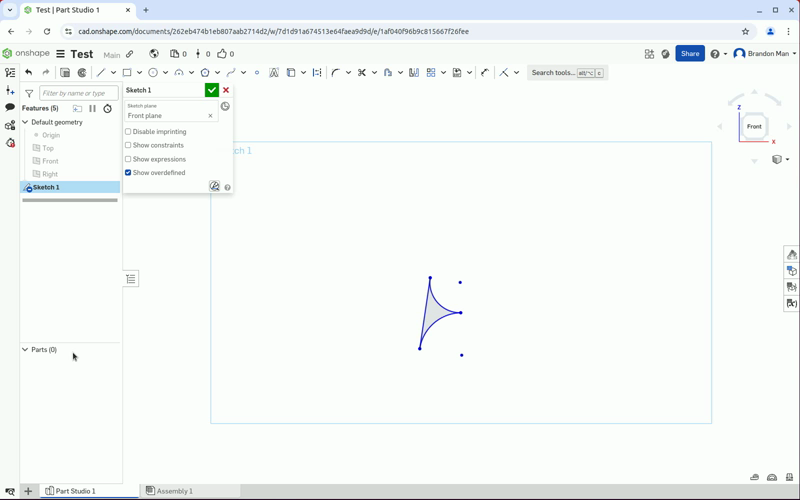
key(shift+e)
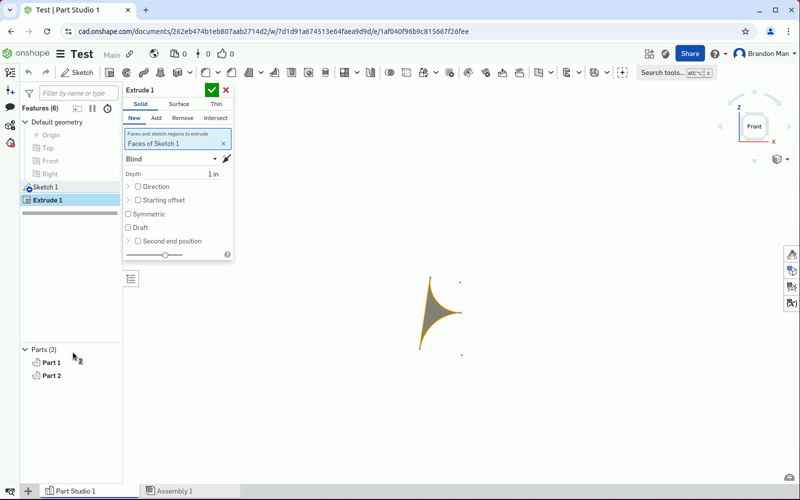
mouse_move(143, 106)
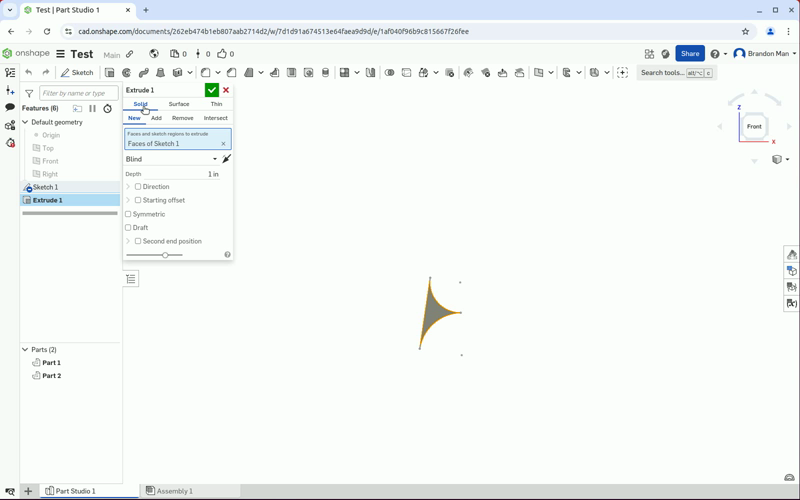
click(143, 106)
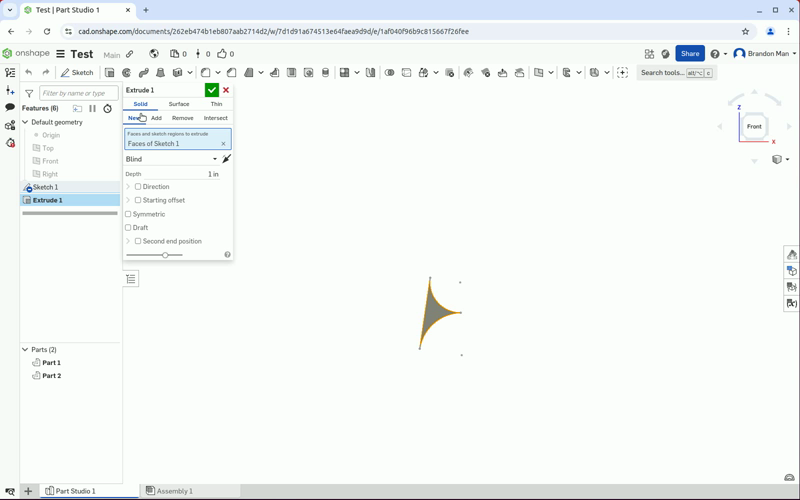
mouse_move(137, 120)
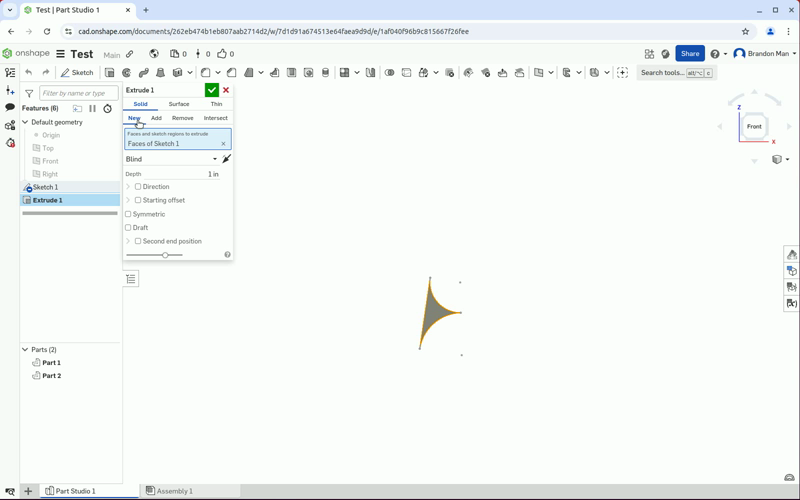
click(137, 120)
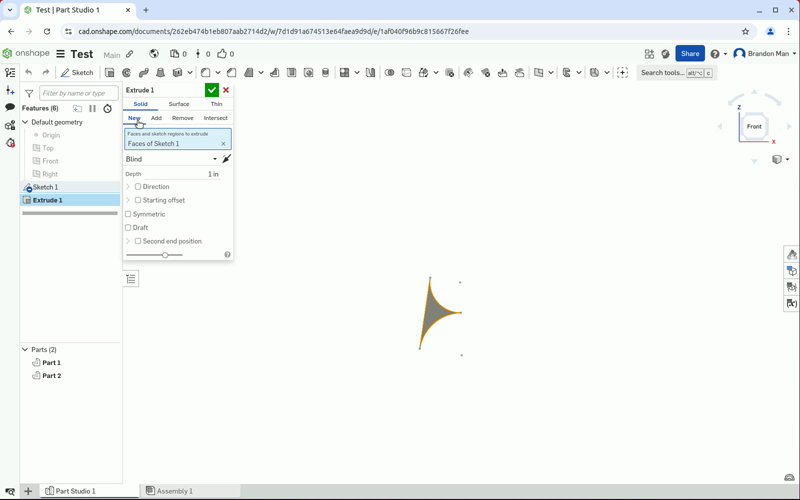
key(tab, 4)
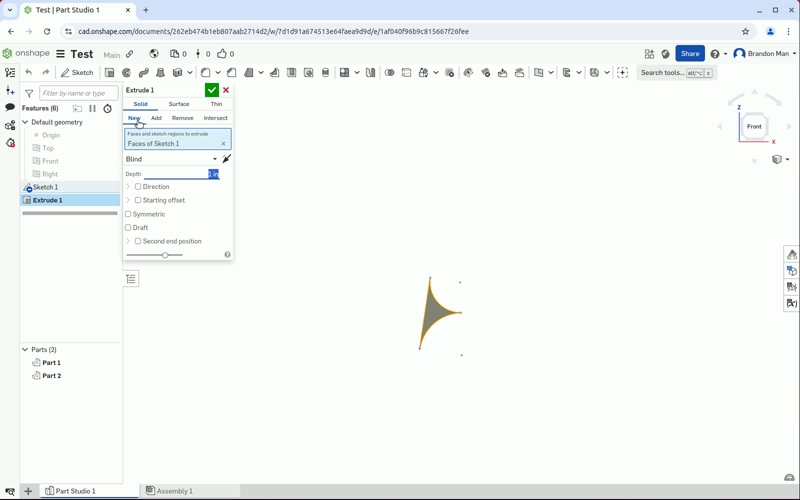
text(10.591)
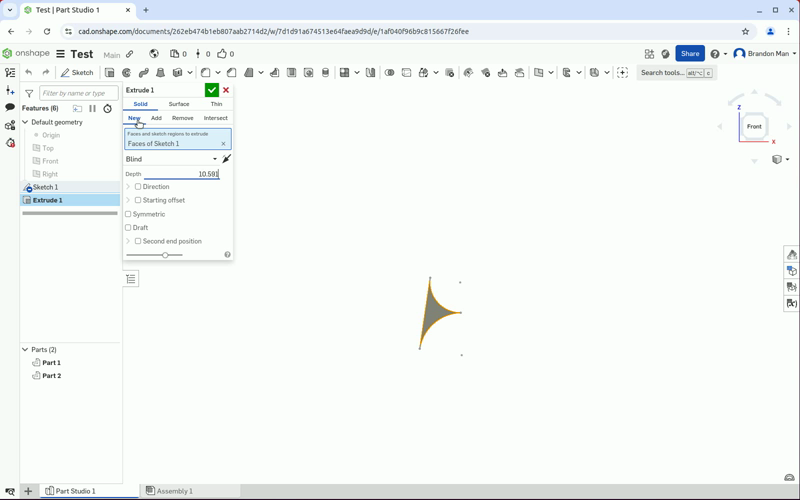
key(enter)
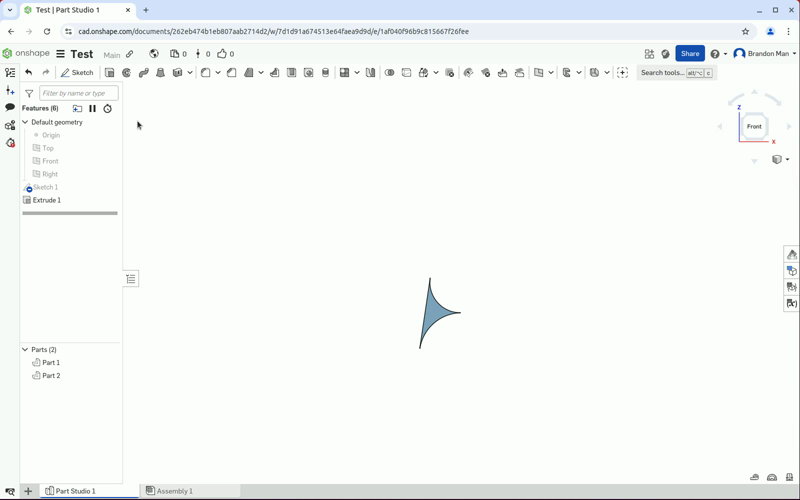
key(shift+h)
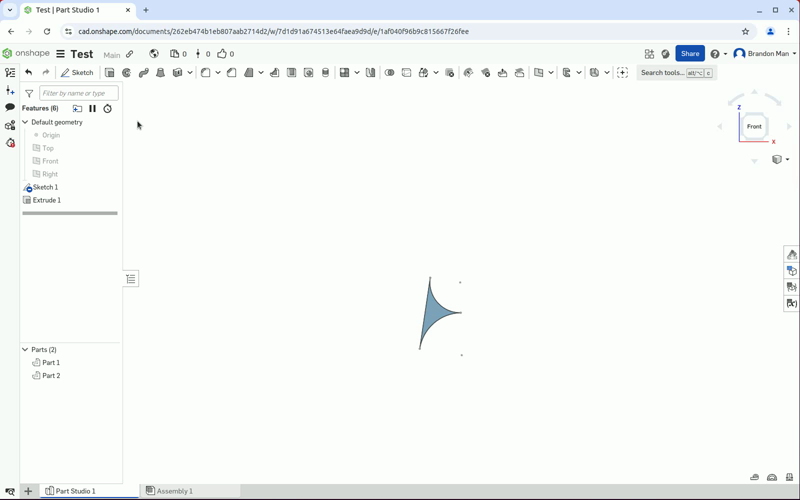
key(shift+h)
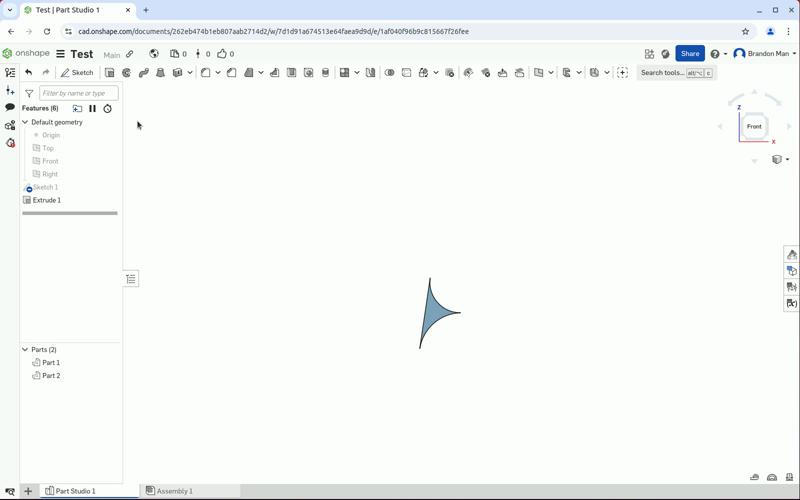
mouse_move(73, 189)
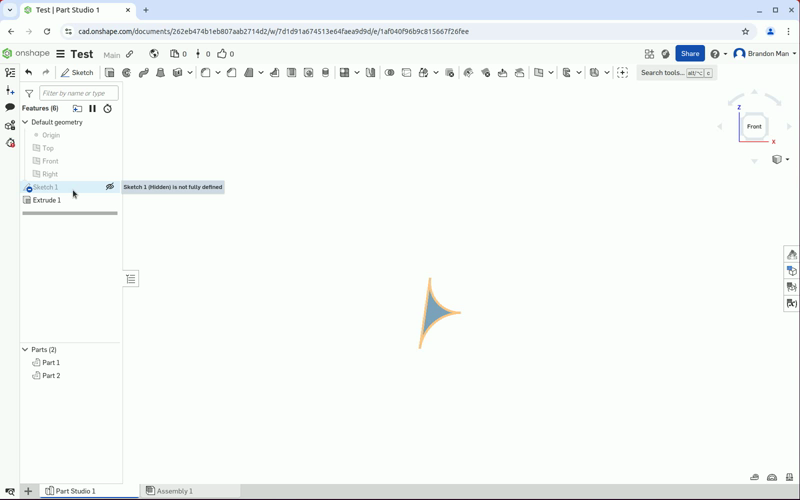
click(73, 189)
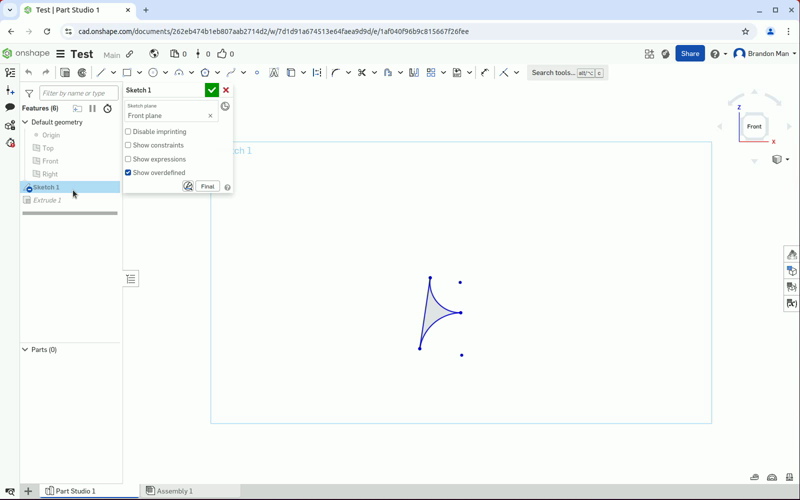
mouse_move(229, 92)
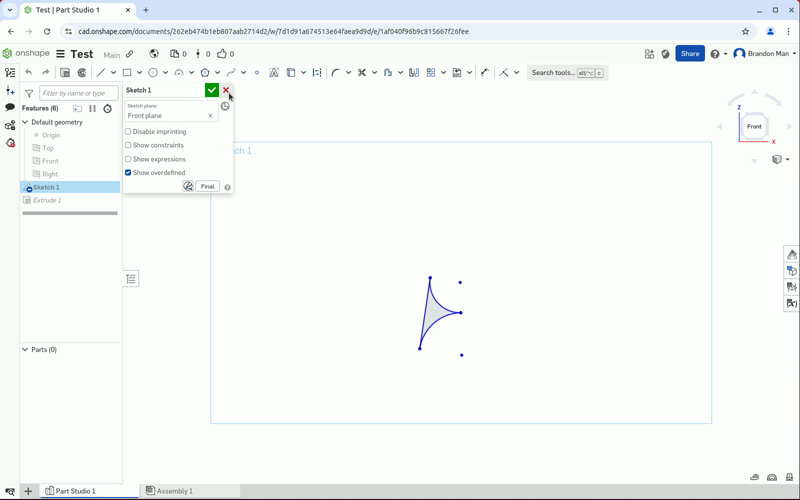
click(229, 92)
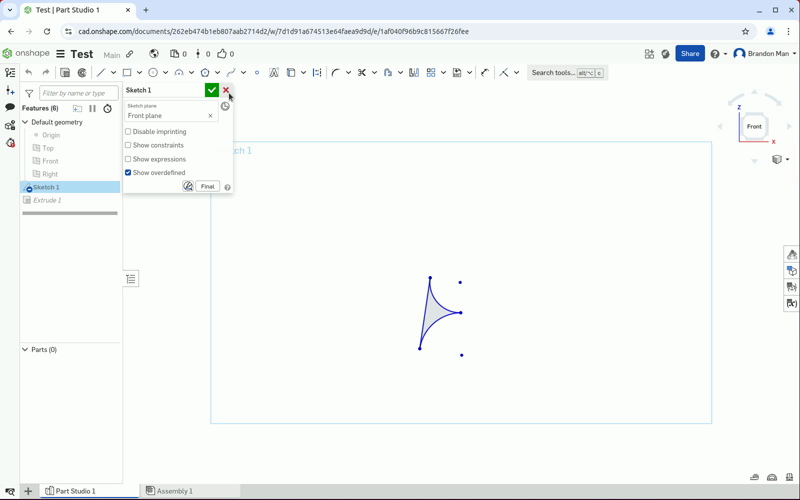
key(shift+s)
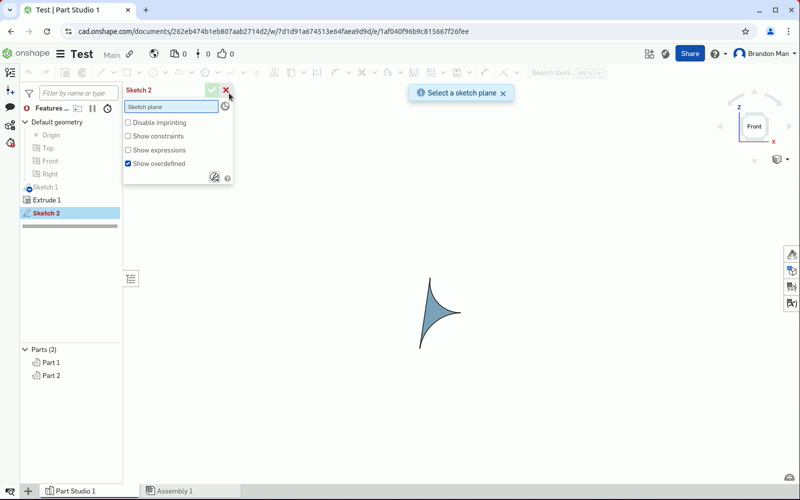
mouse_move(73, 163)
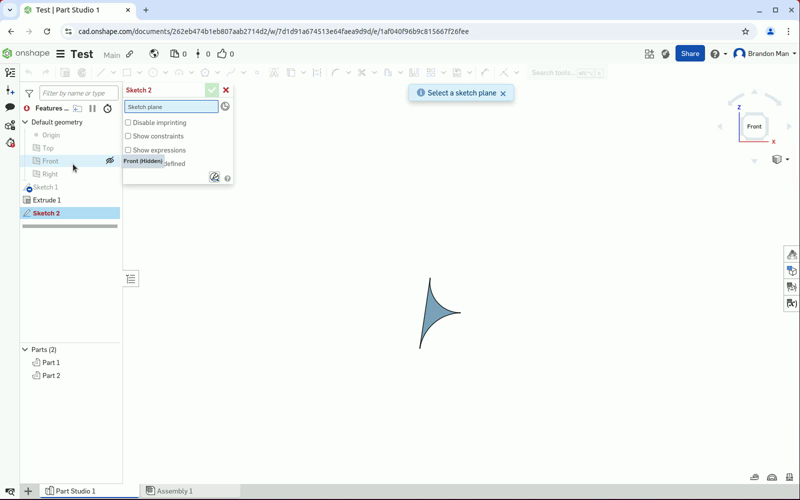
click(73, 163)
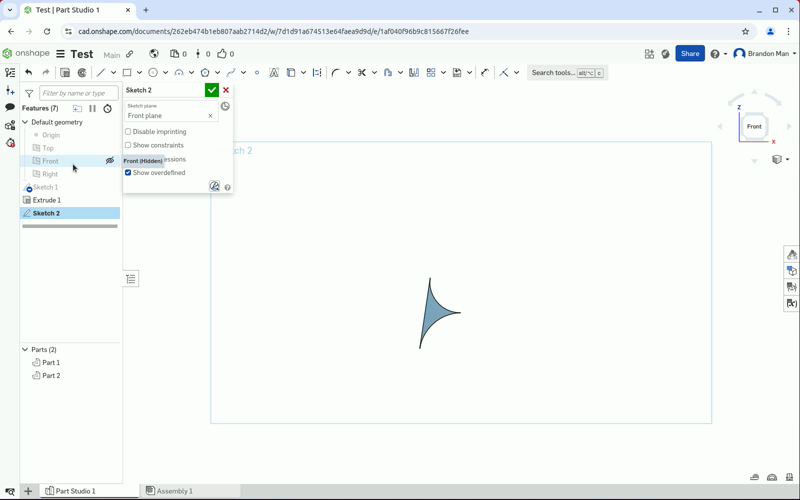
mouse_move(73, 352)
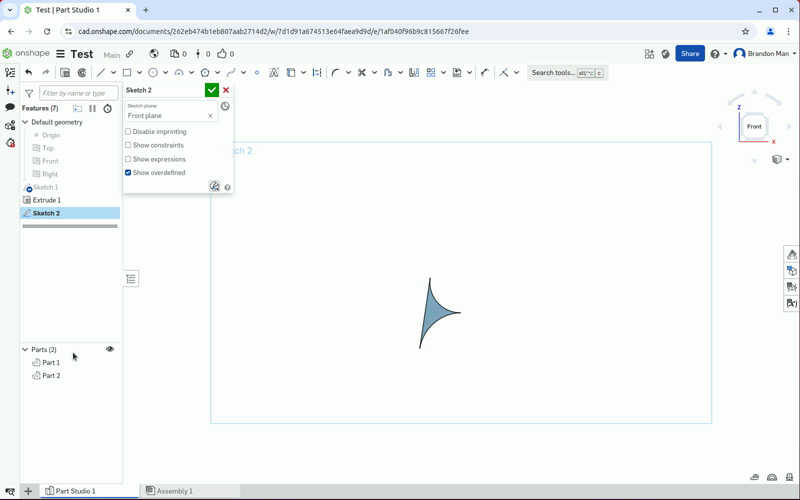
key(y)
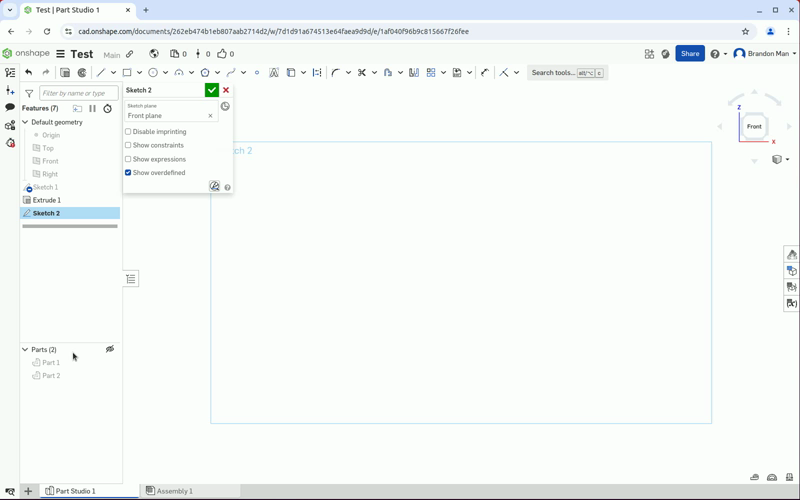
key(a)
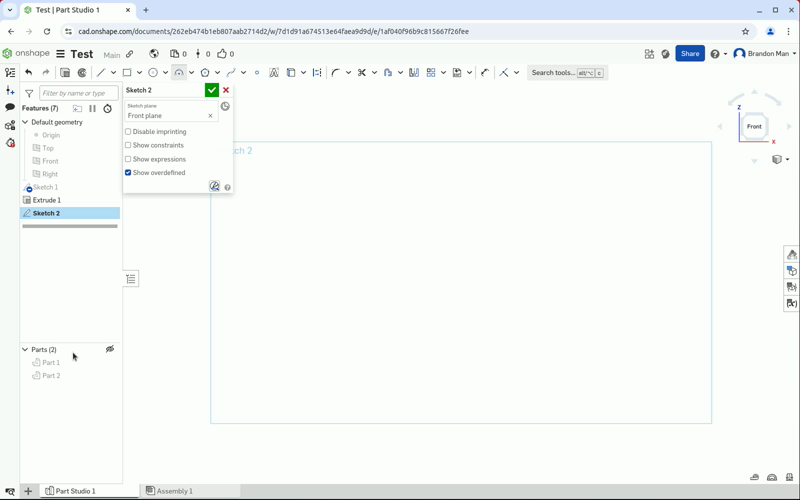
key_down(shift)
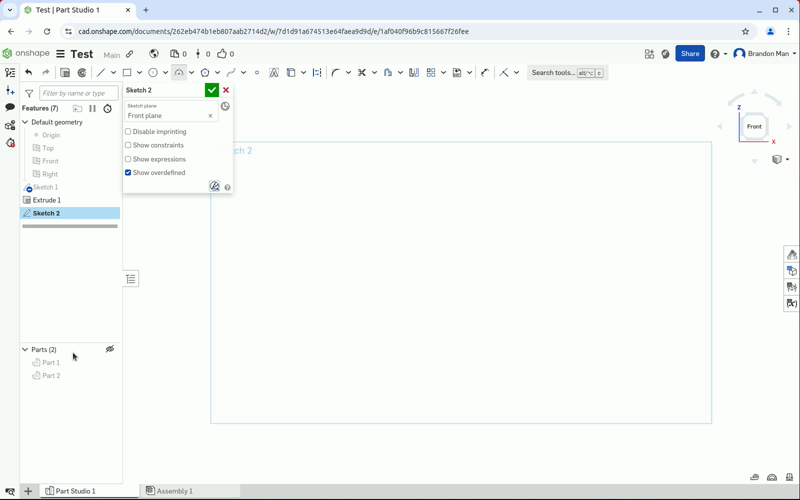
mouse_move(460, 313)
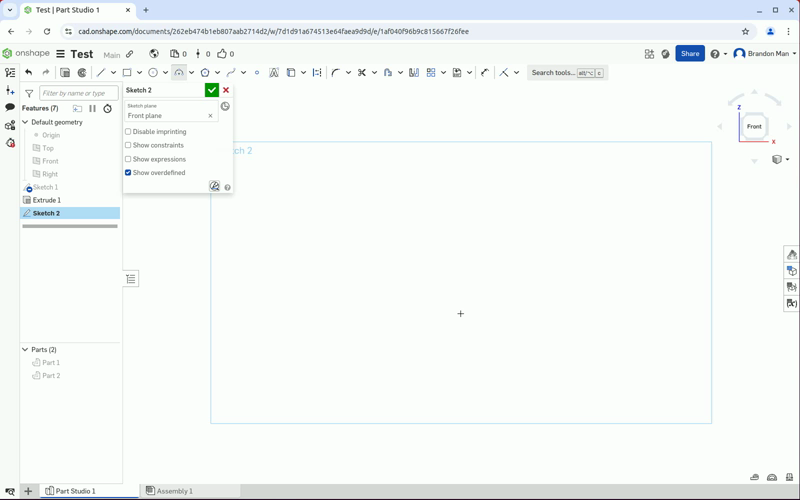
click(460, 313)
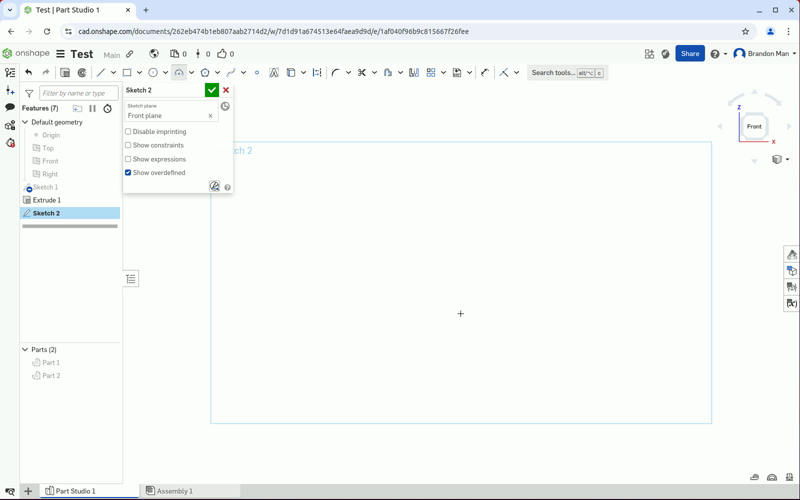
key_up(shift)
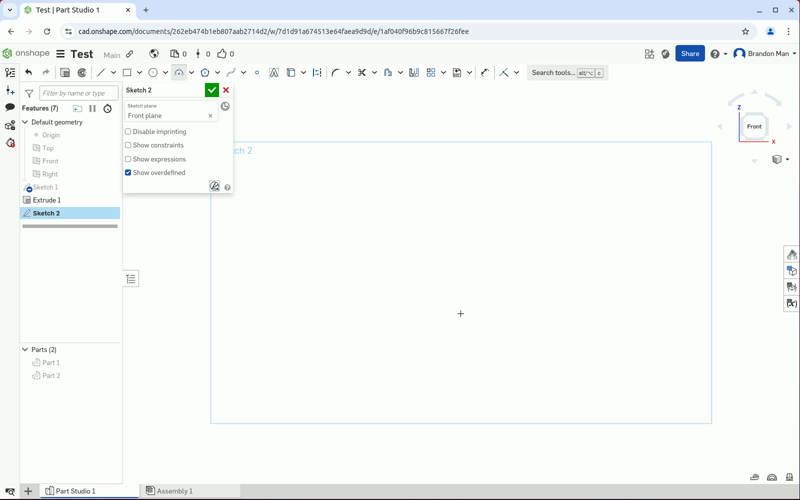
key_down(shift)
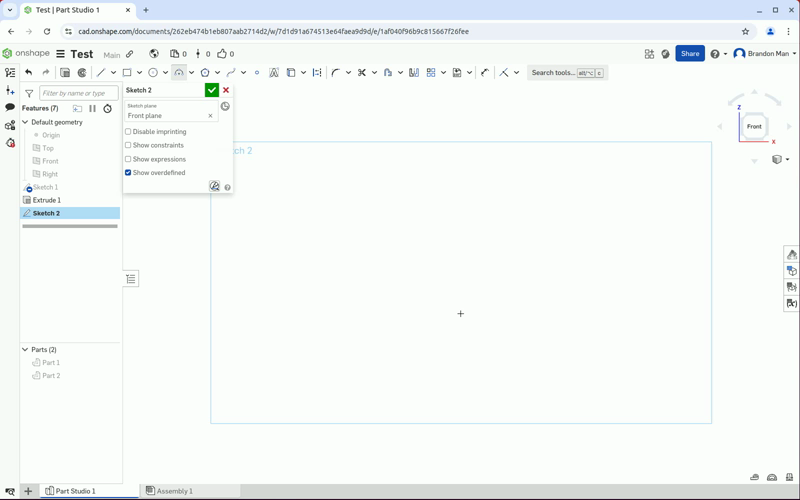
mouse_move(502, 349)
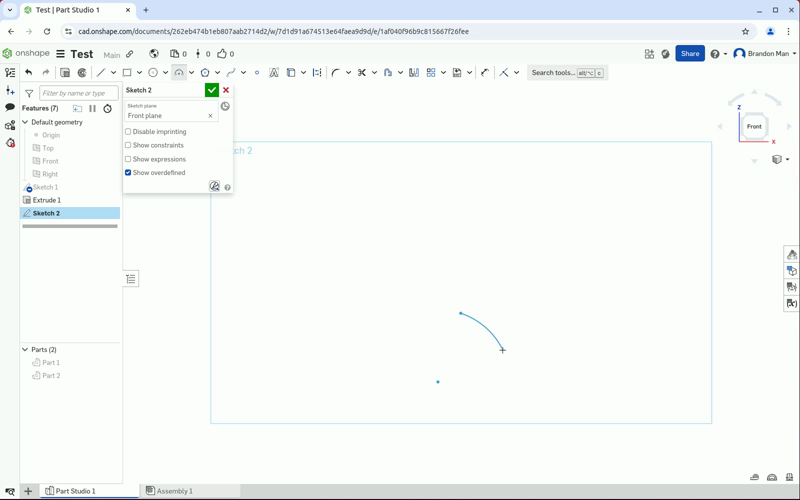
click(502, 349)
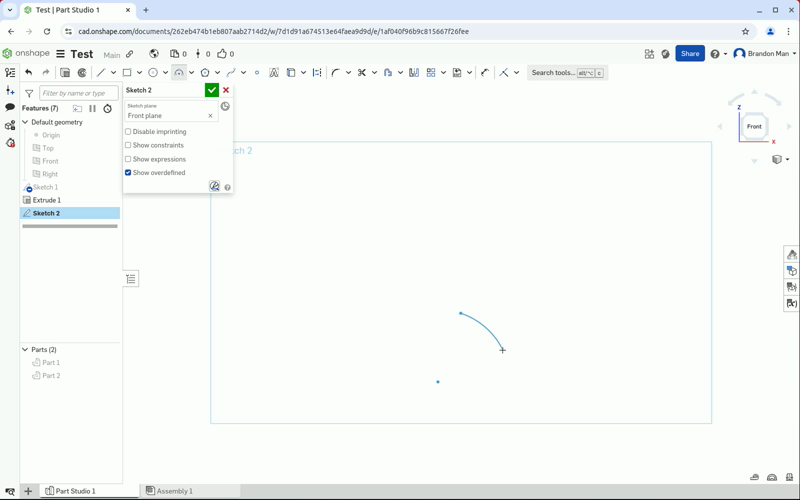
mouse_move(488, 323)
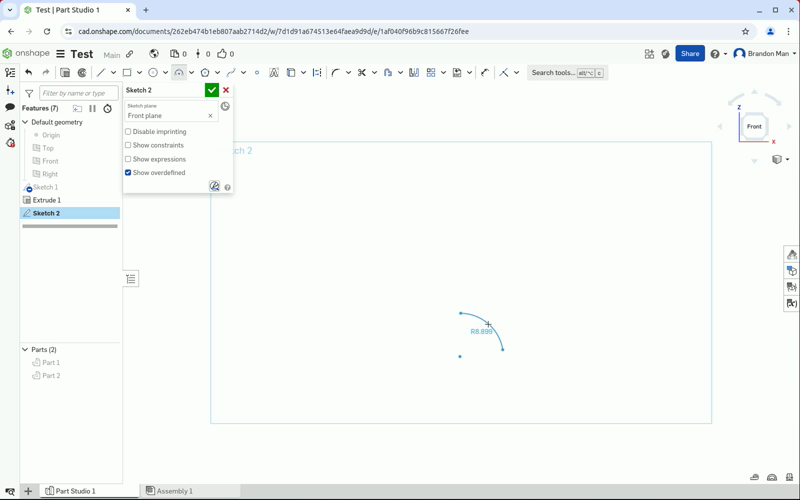
click(488, 323)
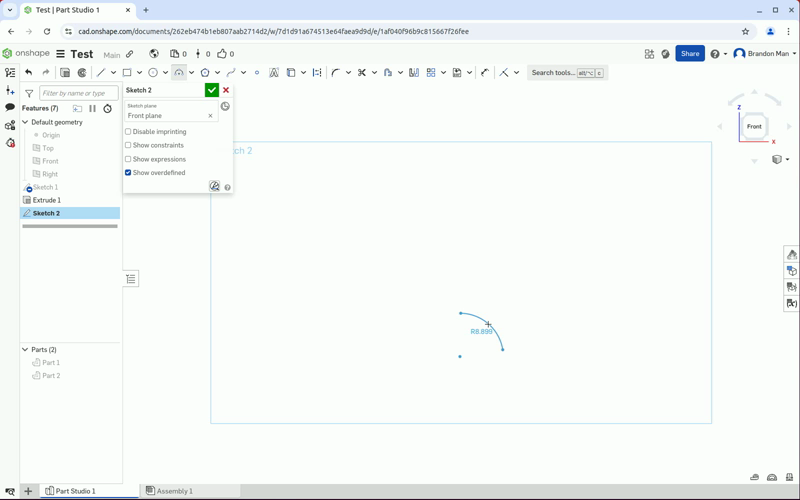
key_up(shift)
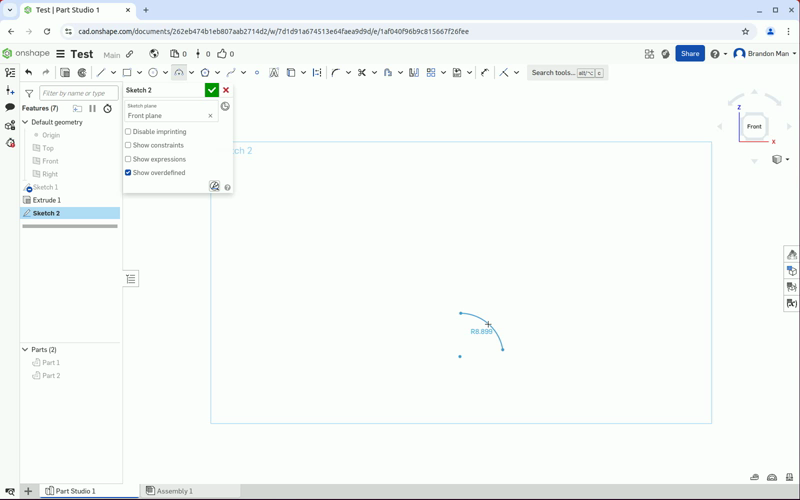
key(esc)
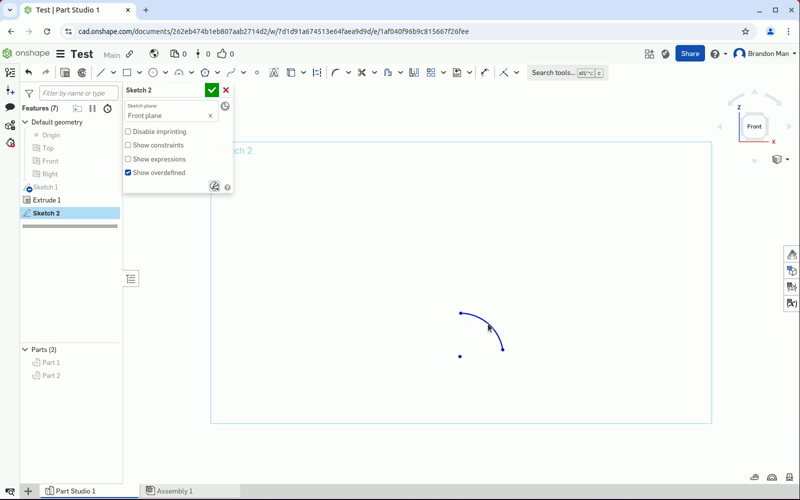
key(l)
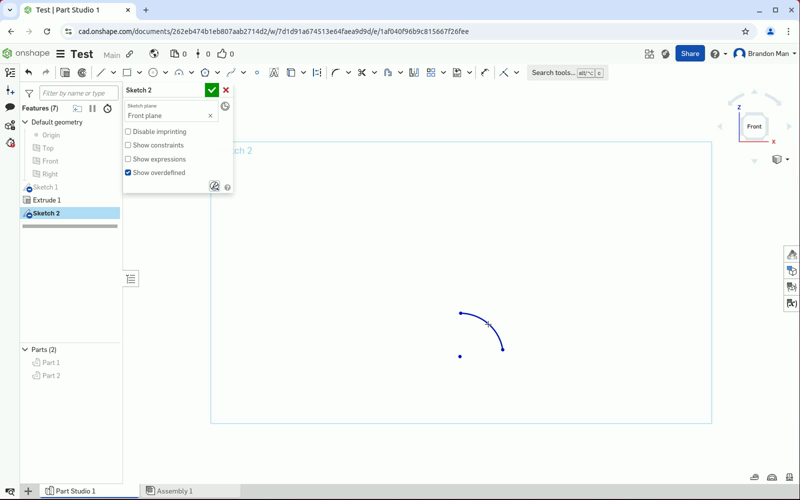
mouse_move(502, 349)
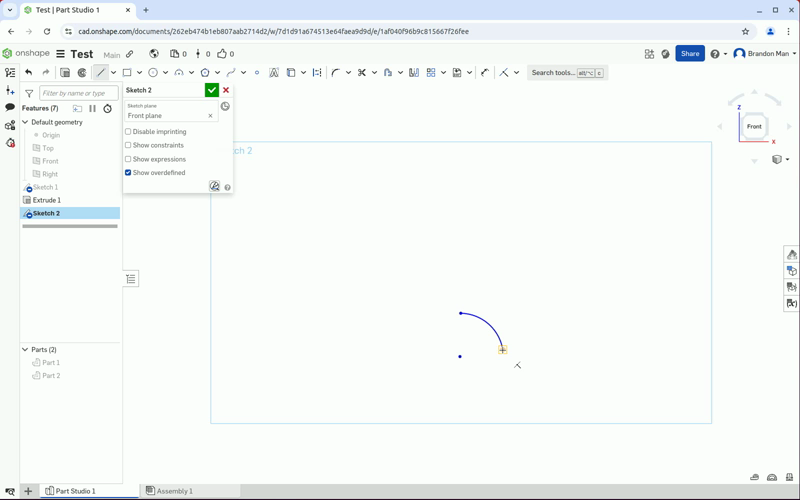
click(502, 349)
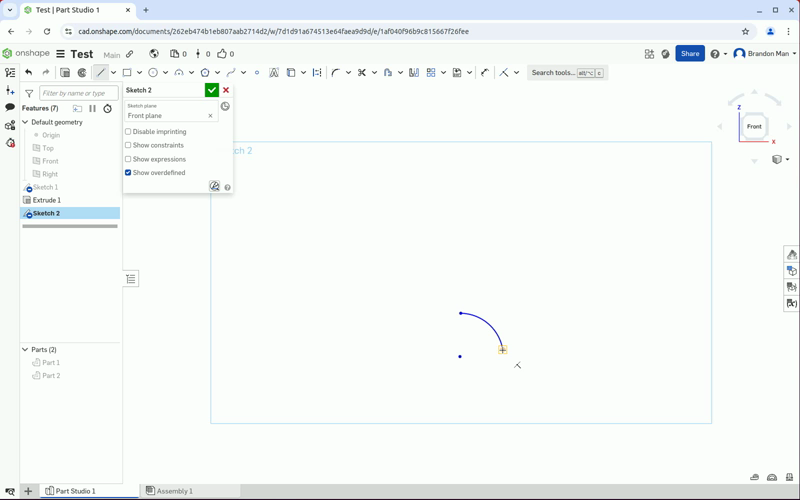
key_down(shift)
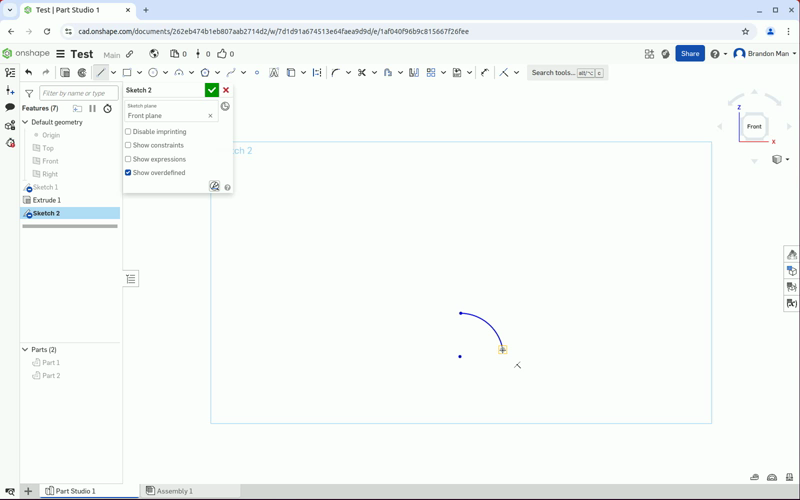
mouse_move(492, 277)
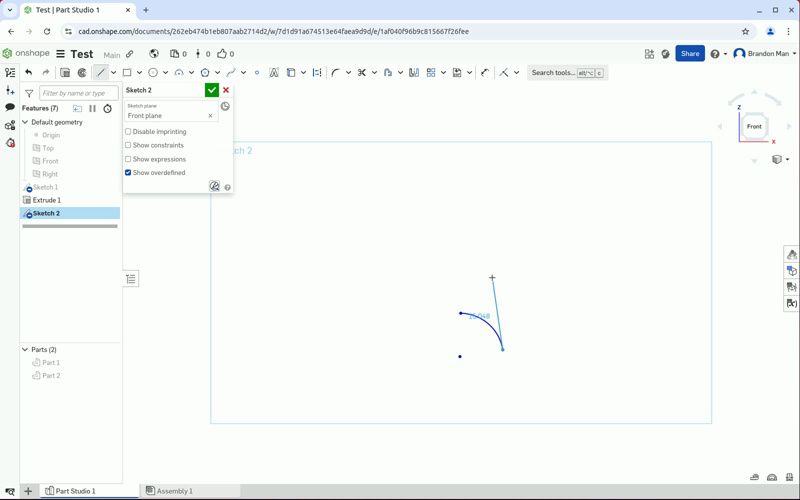
click(492, 277)
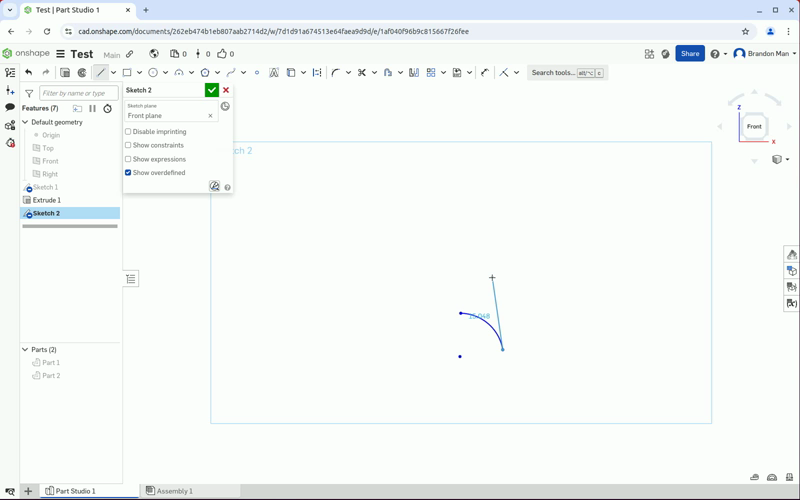
key_up(shift)
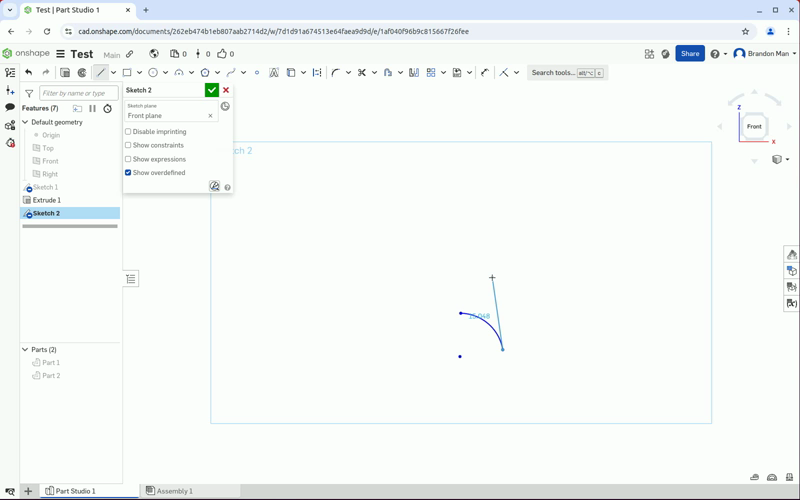
key(esc)
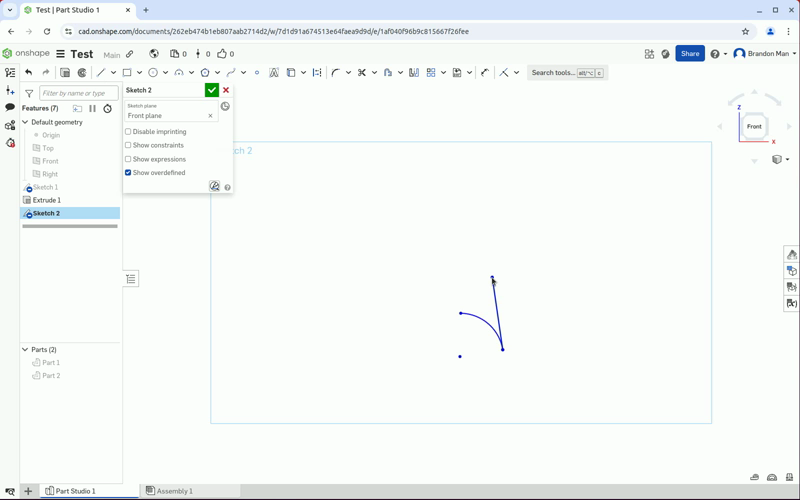
key(a)
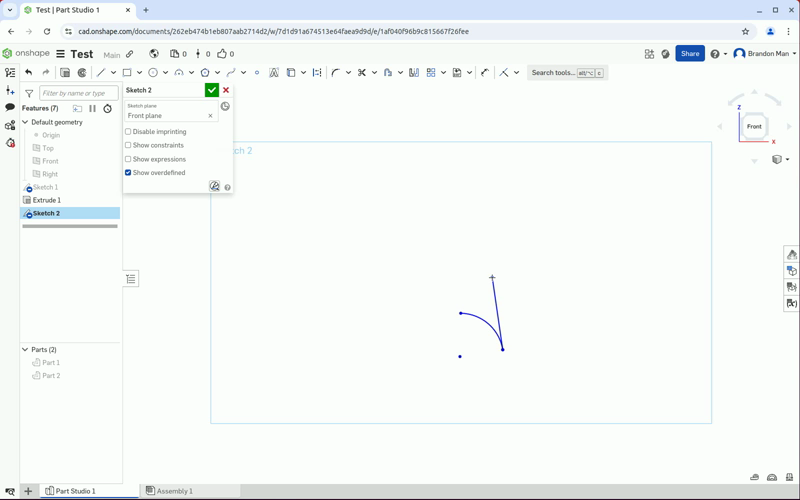
mouse_move(492, 277)
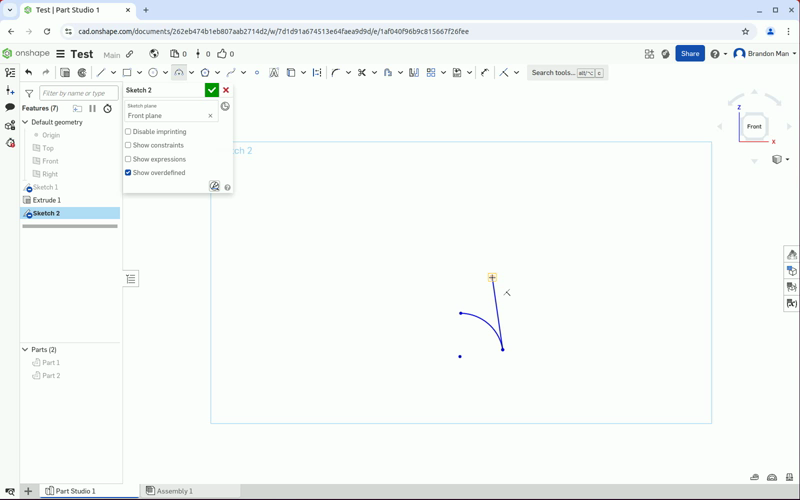
click(492, 277)
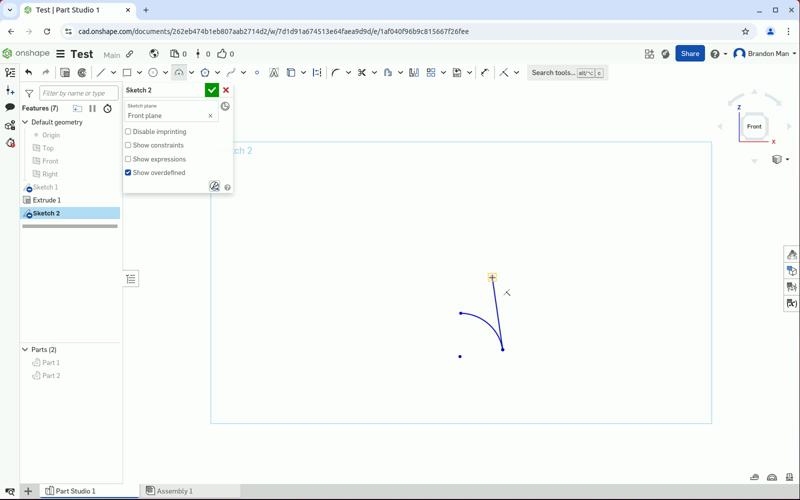
mouse_move(460, 313)
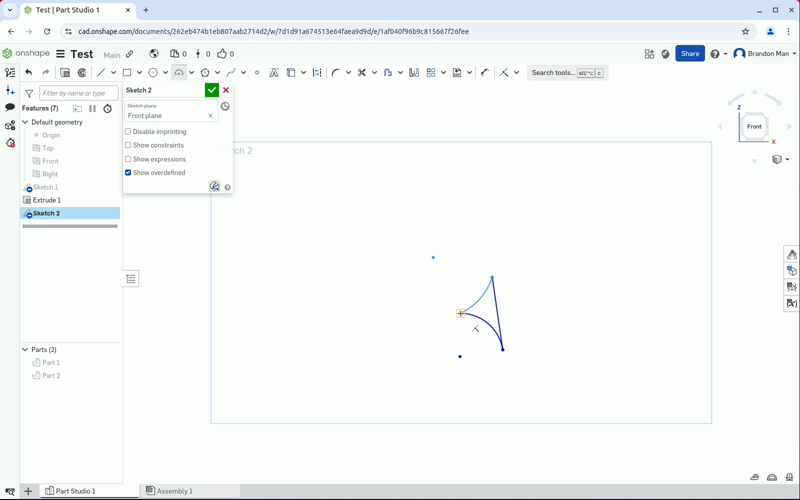
click(460, 313)
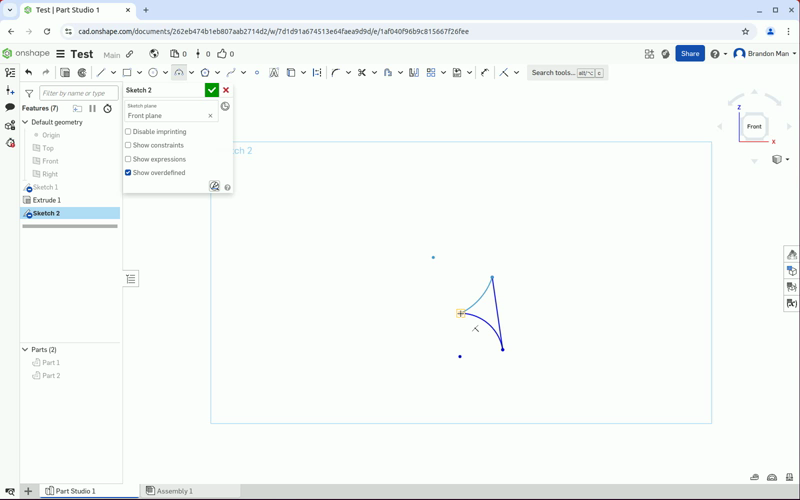
key_down(shift)
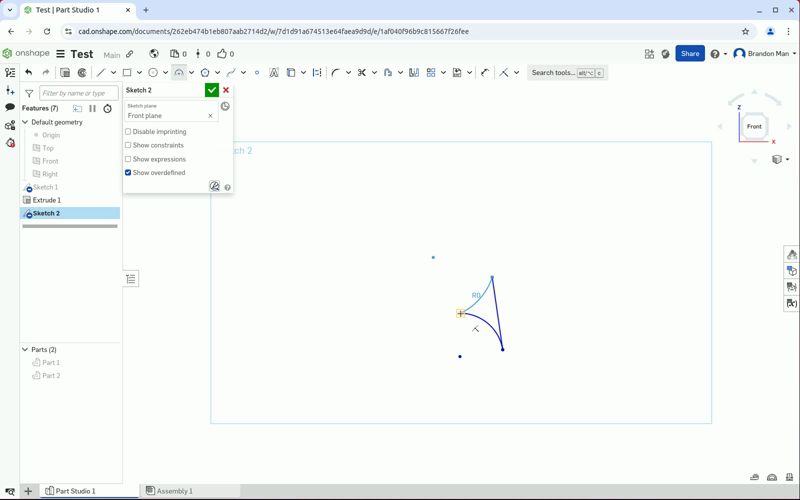
mouse_move(484, 302)
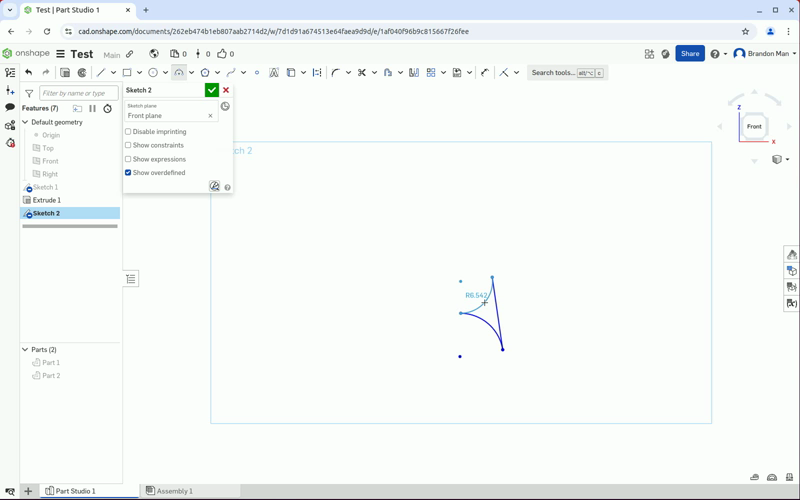
click(484, 302)
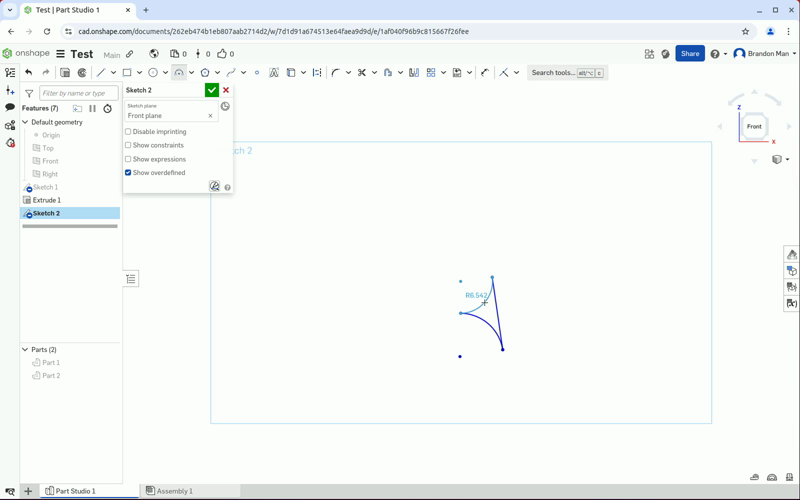
key_up(shift)
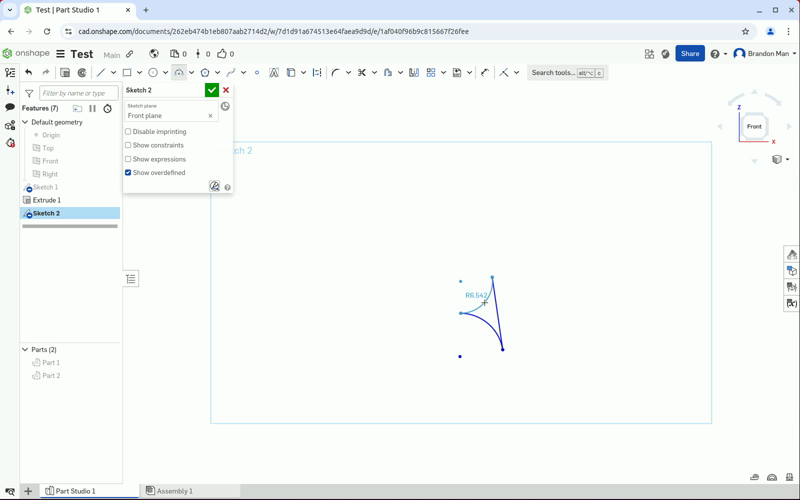
key(esc)
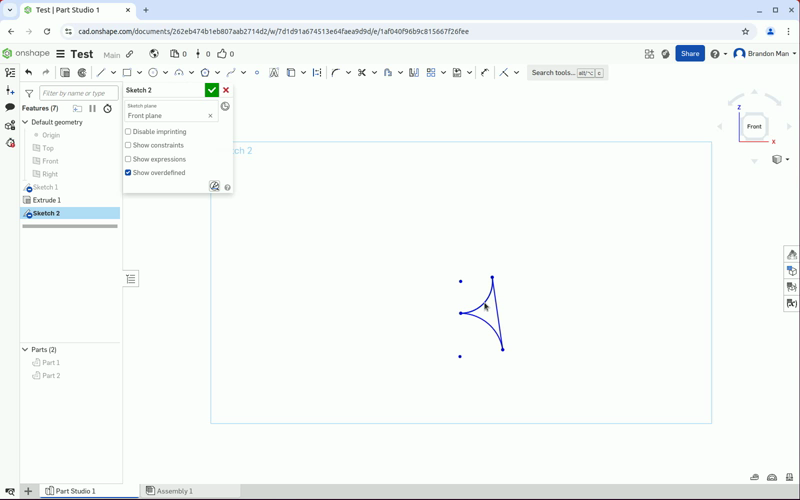
mouse_move(481, 300)
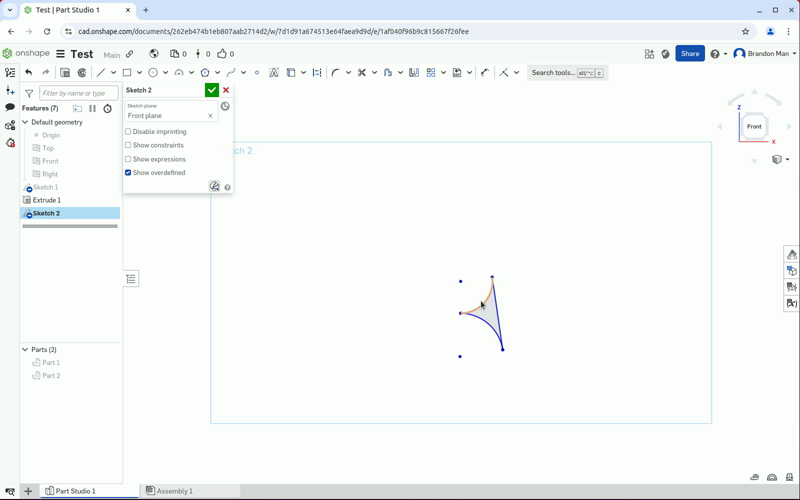
scroll(6)
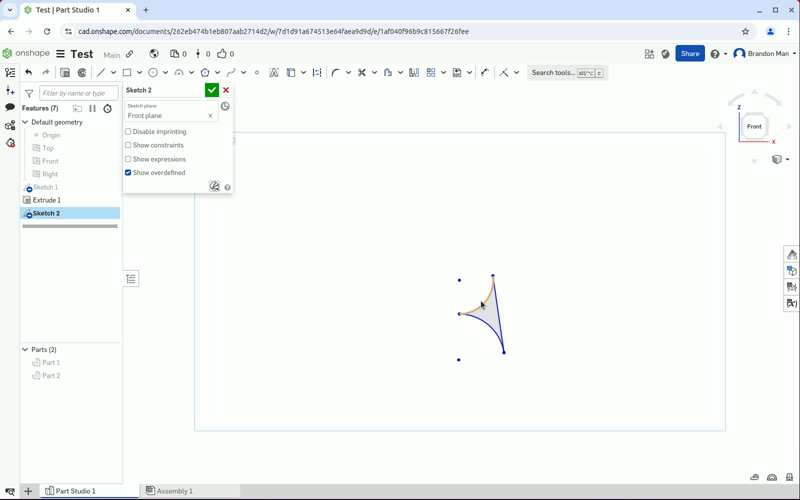
scroll(6)
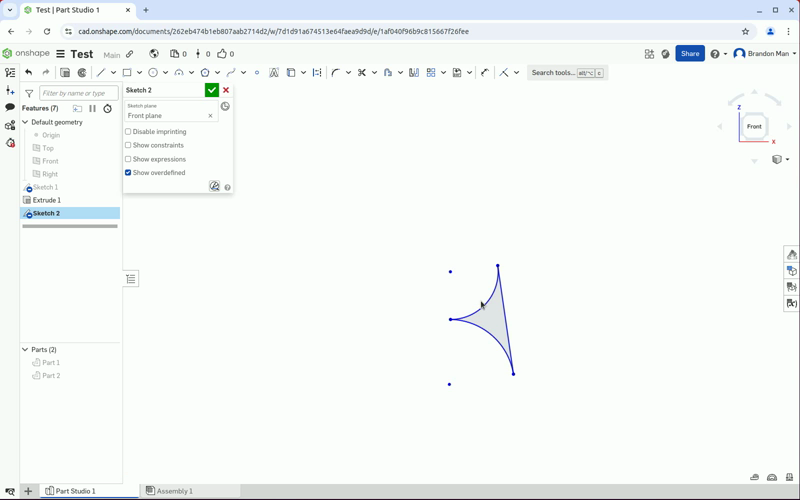
scroll(6)
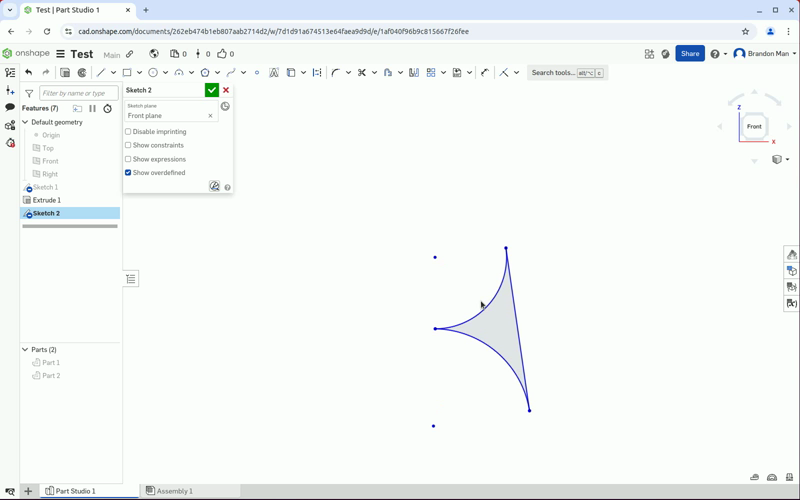
scroll(6)
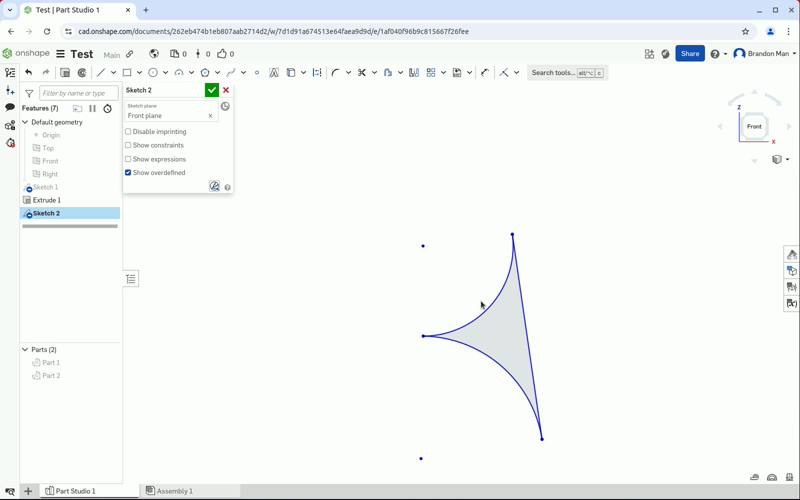
scroll(6)
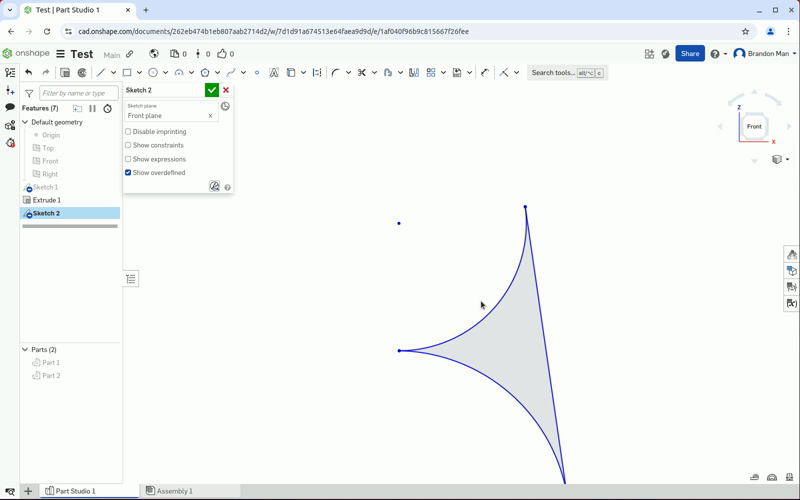
scroll(6)
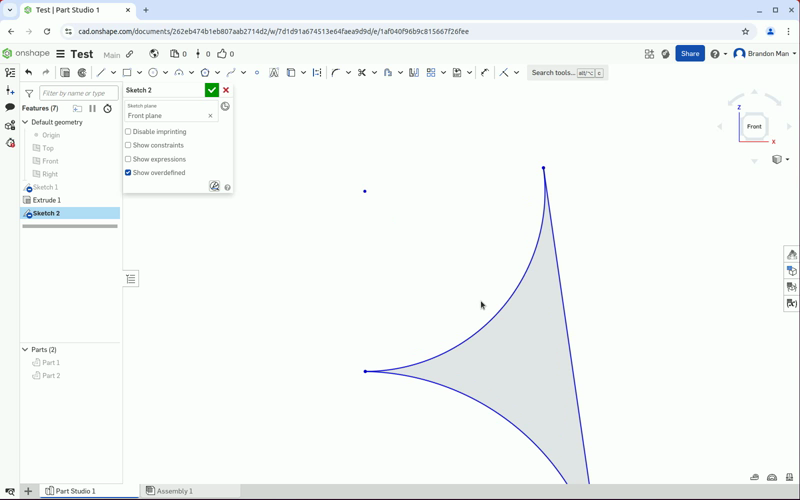
scroll(6)
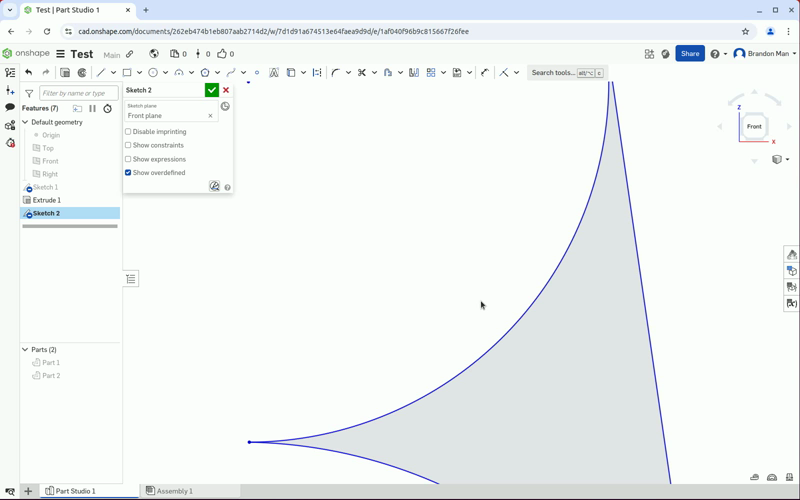
click(481, 300)
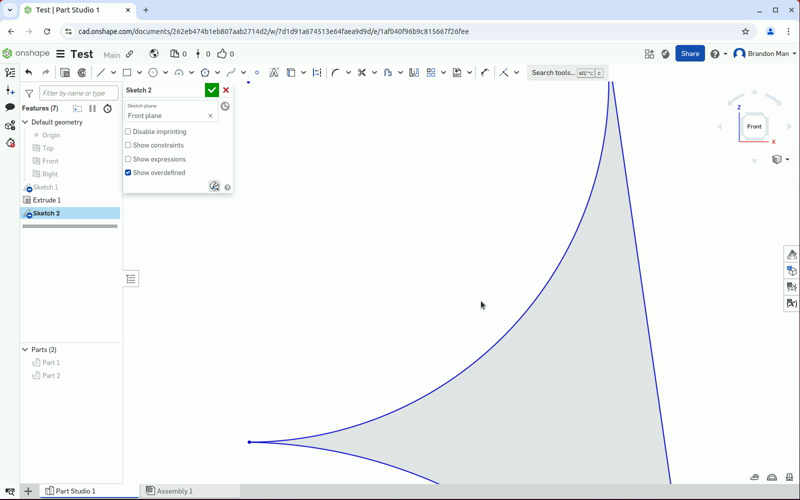
scroll(-6)
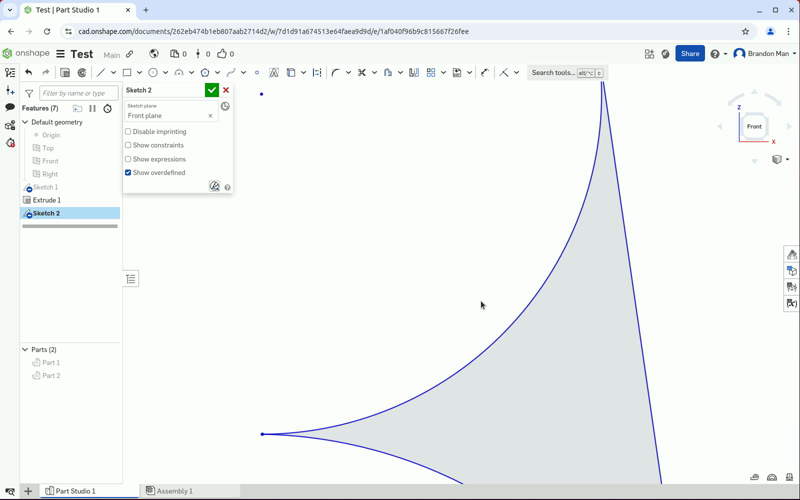
scroll(-6)
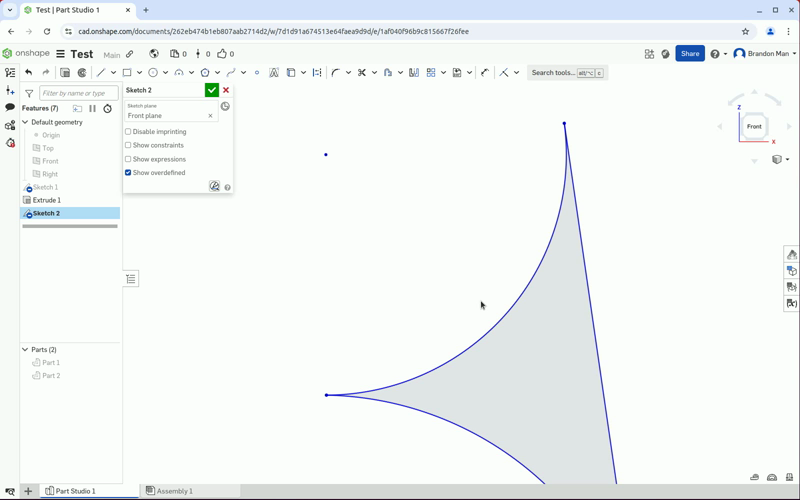
scroll(-6)
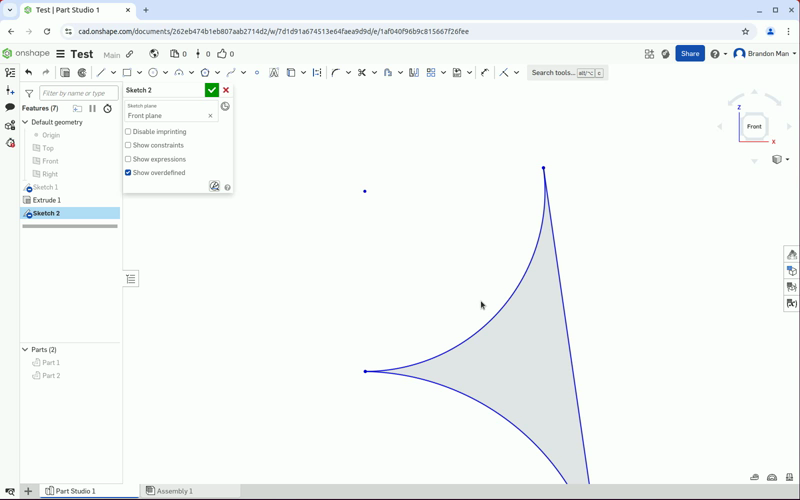
scroll(-6)
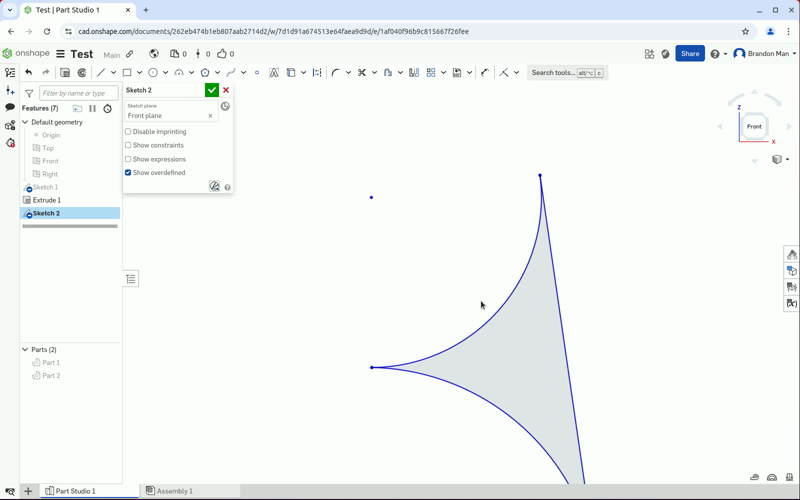
scroll(-6)
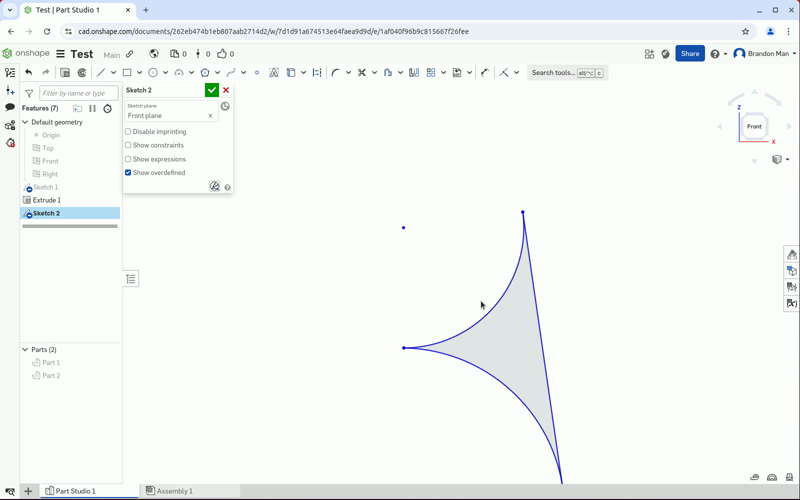
scroll(-6)
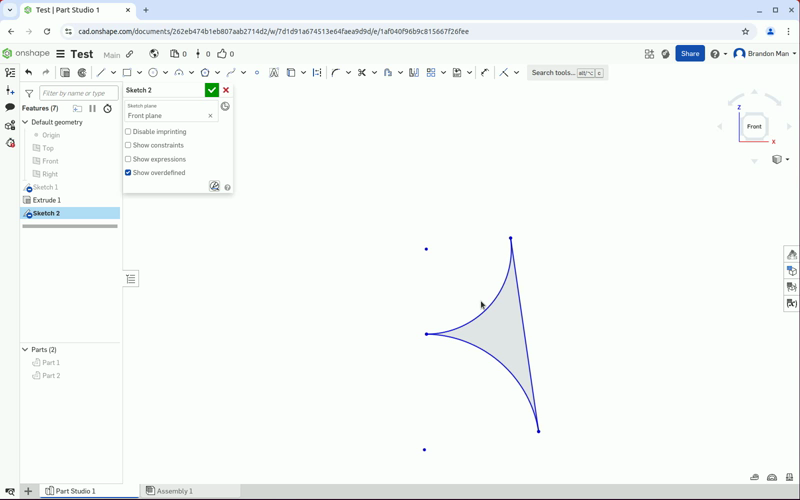
scroll(-6)
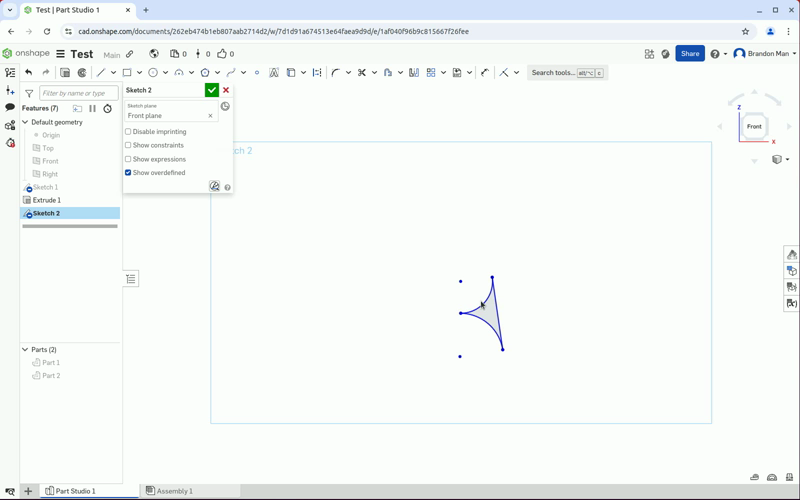
mouse_move(73, 352)
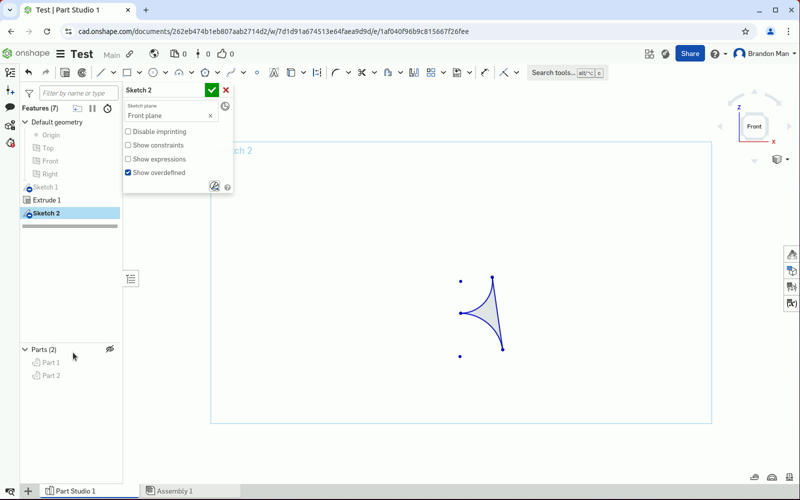
key(shift+y)
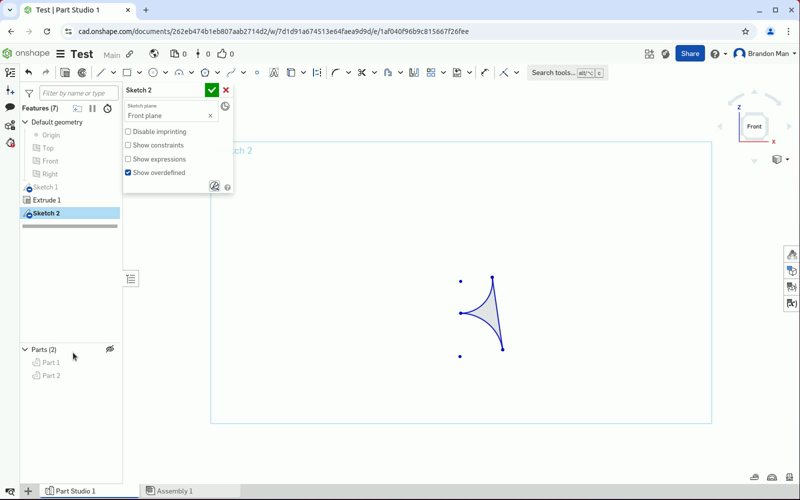
key(shift+e)
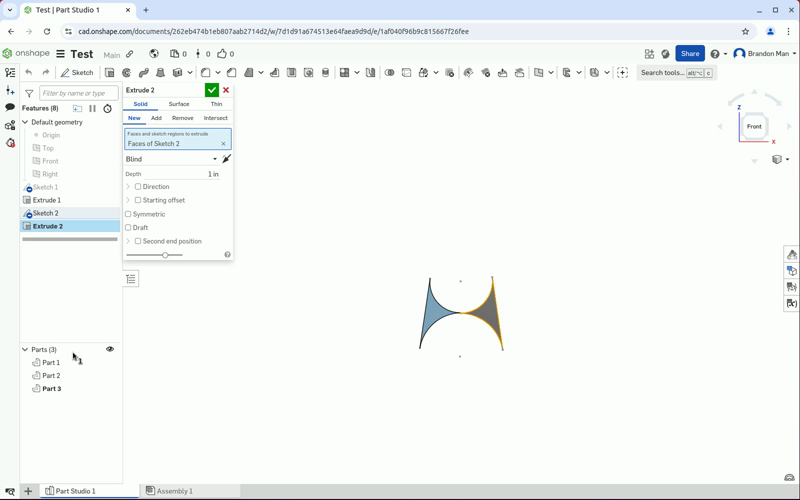
mouse_move(143, 106)
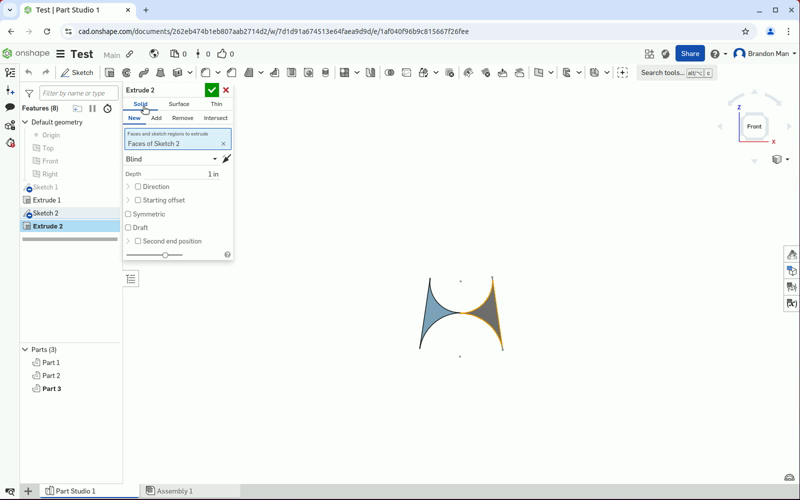
click(143, 106)
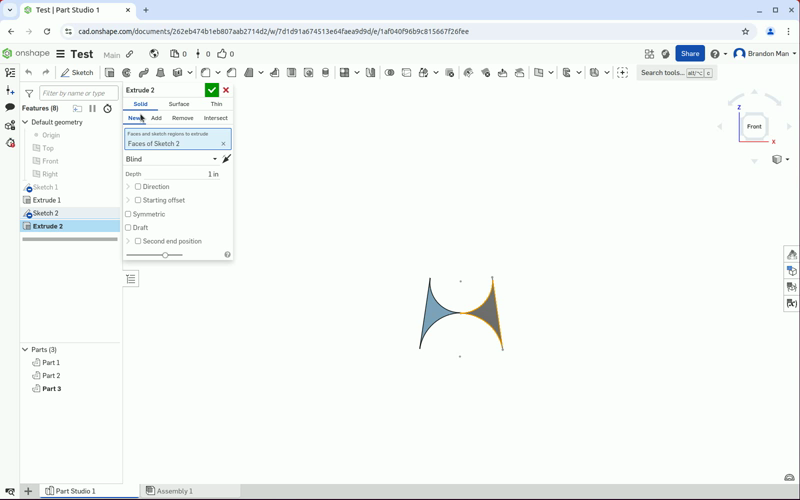
mouse_move(137, 120)
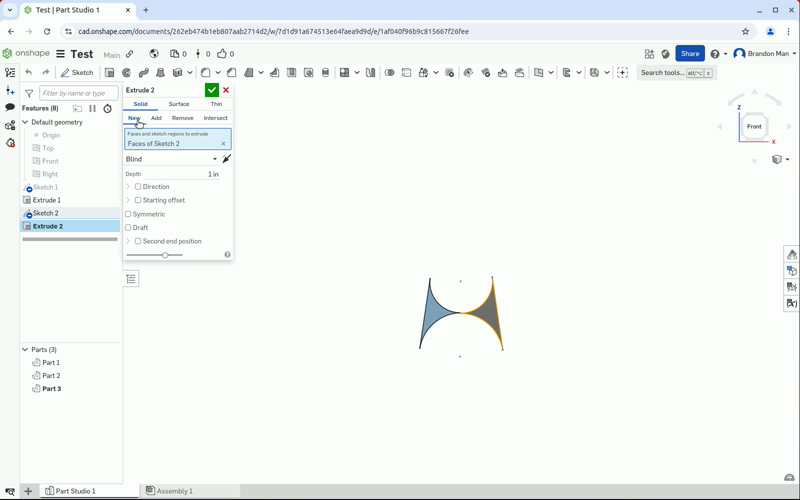
click(137, 120)
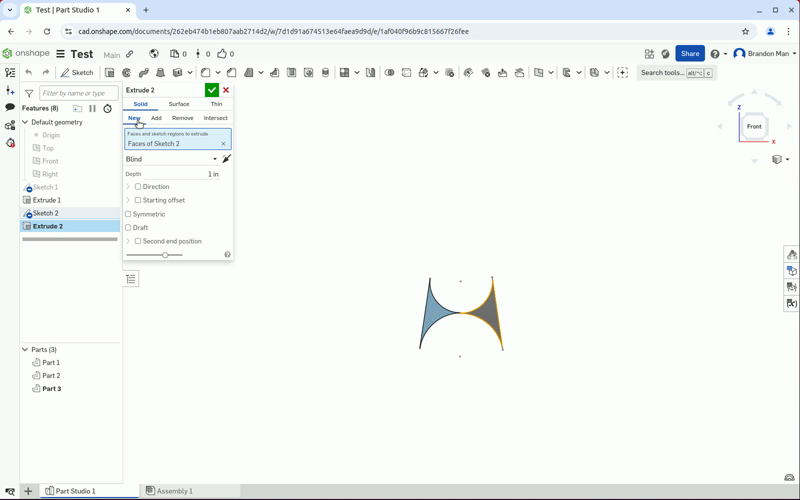
key(tab, 4)
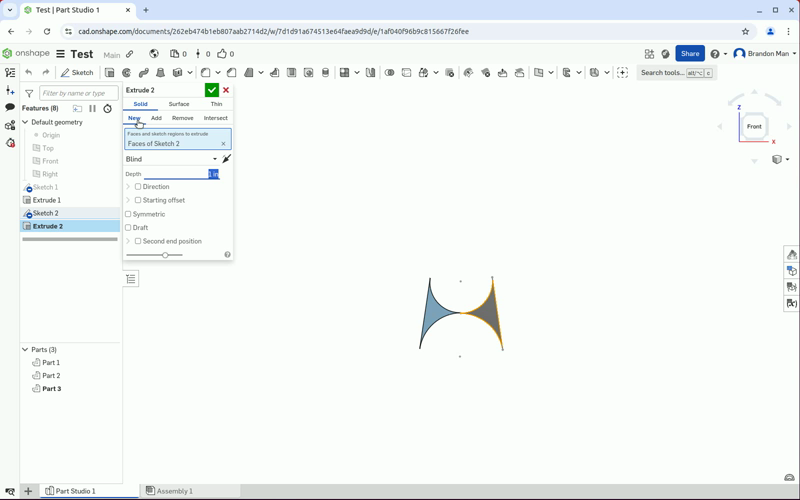
text(10.591)
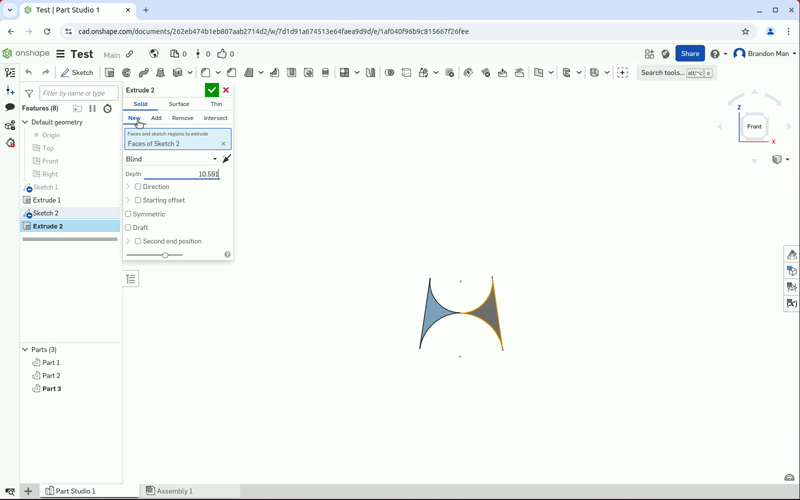
key(enter)
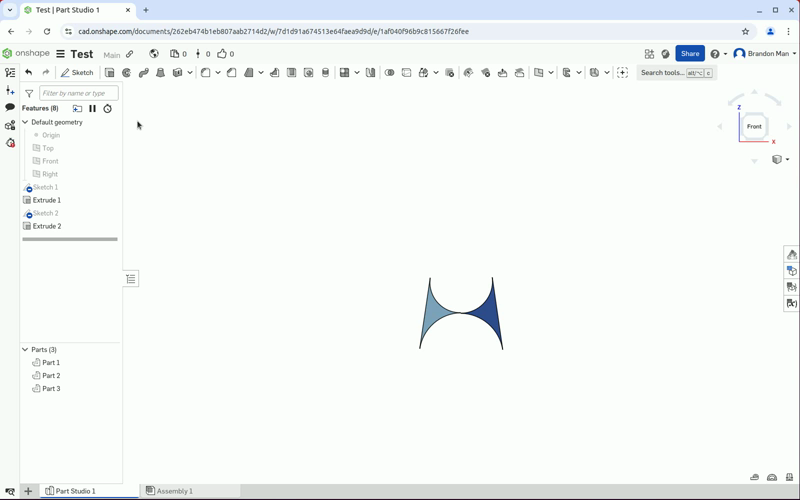
key(shift+h)
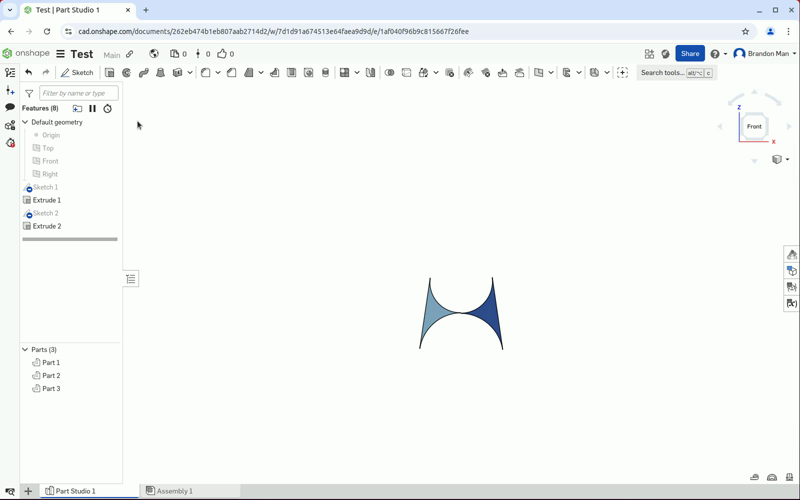
key(shift+h)
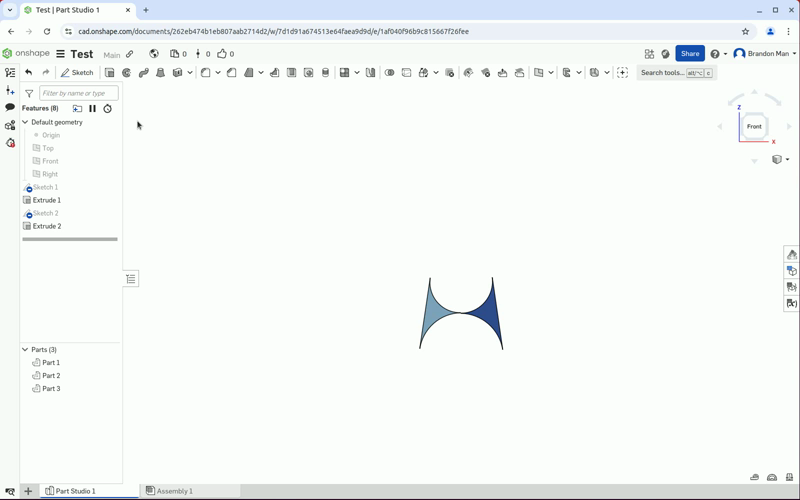
mouse_move(73, 189)
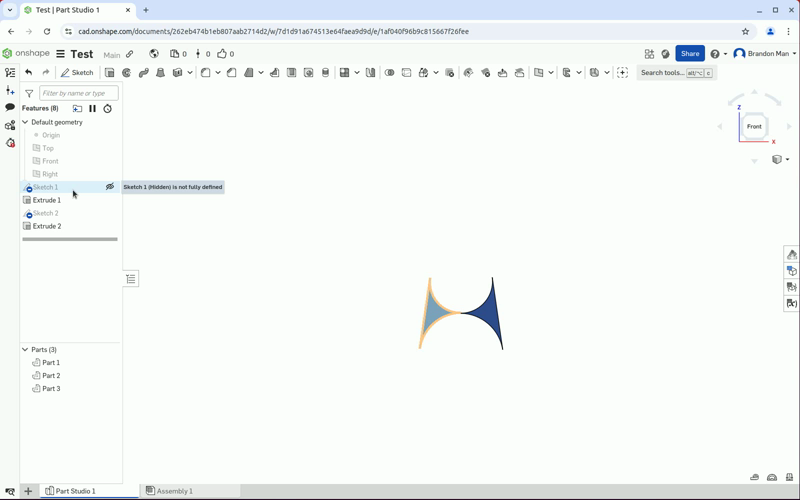
click(73, 189)
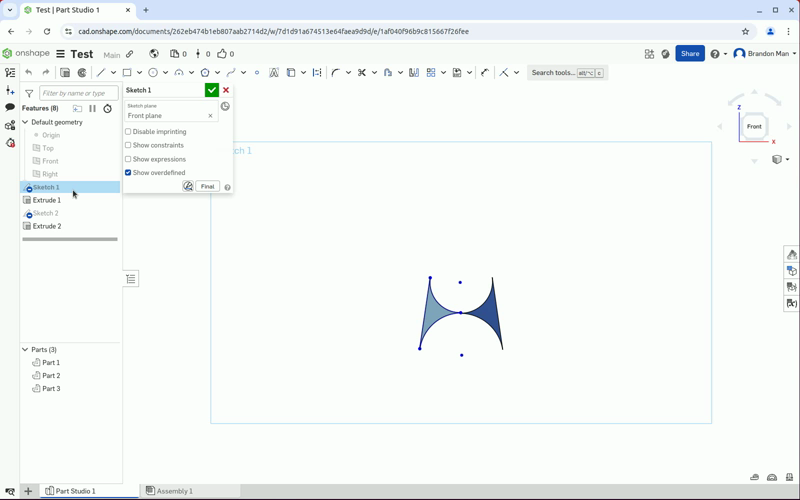
mouse_move(229, 92)
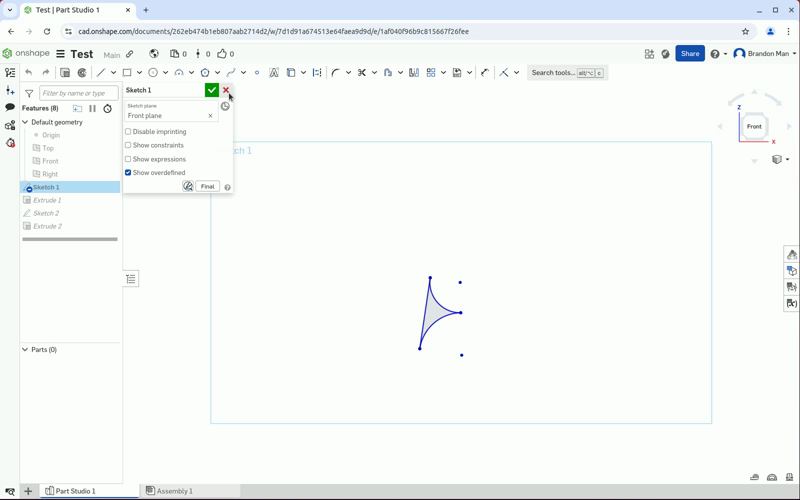
click(229, 92)
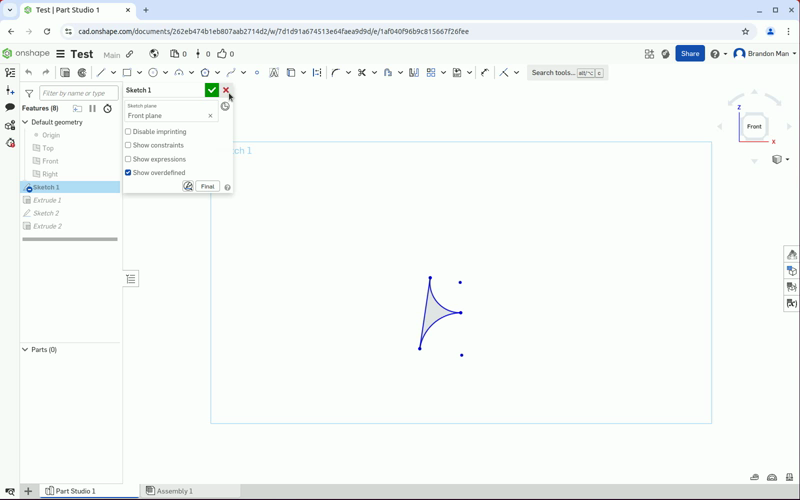
key(shift+s)
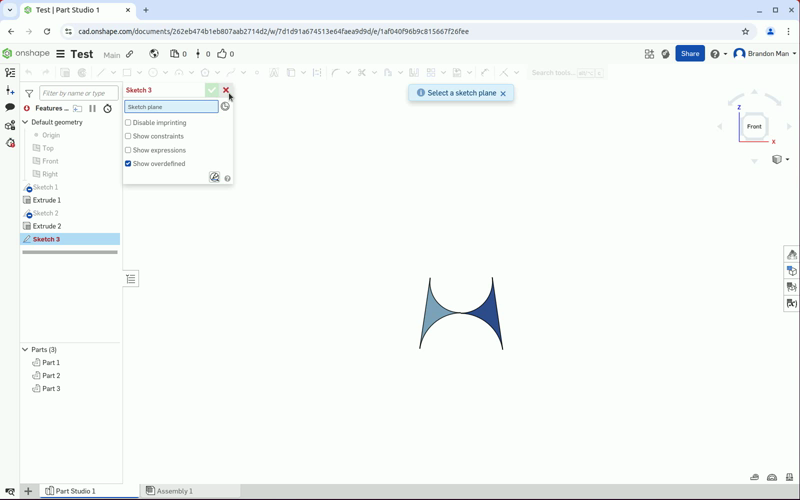
mouse_move(73, 163)
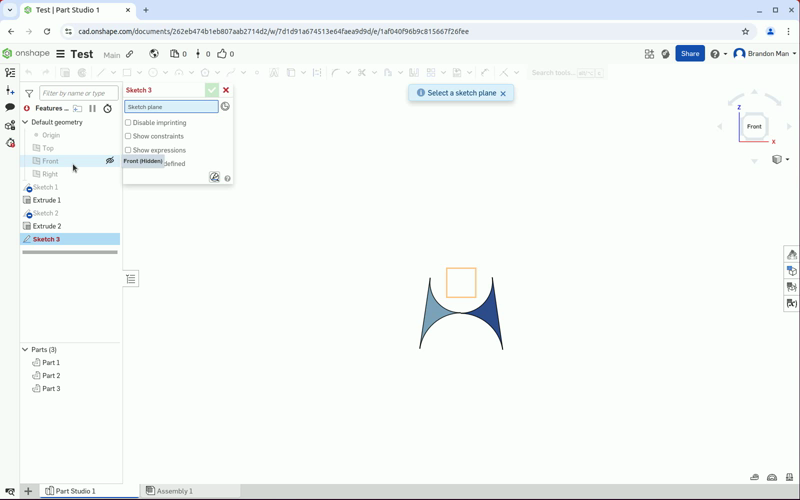
click(73, 163)
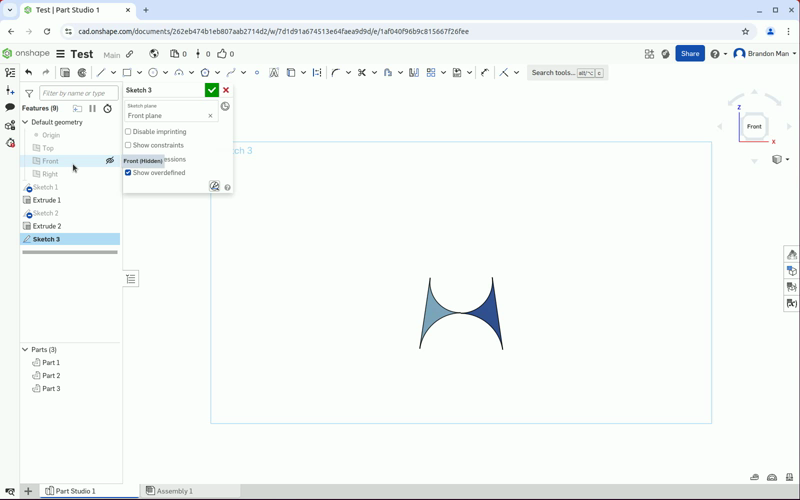
mouse_move(73, 352)
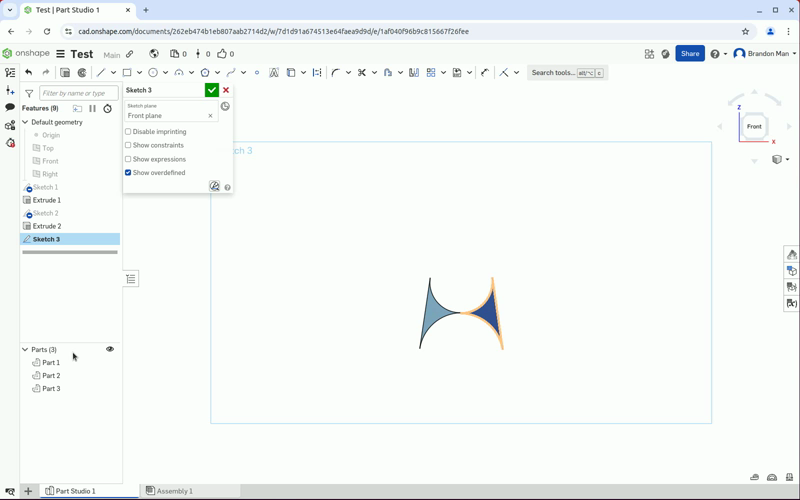
key(y)
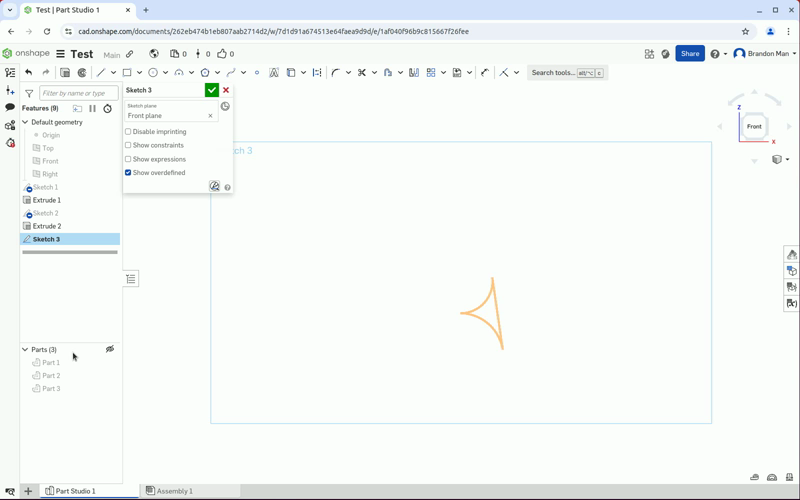
key(c)
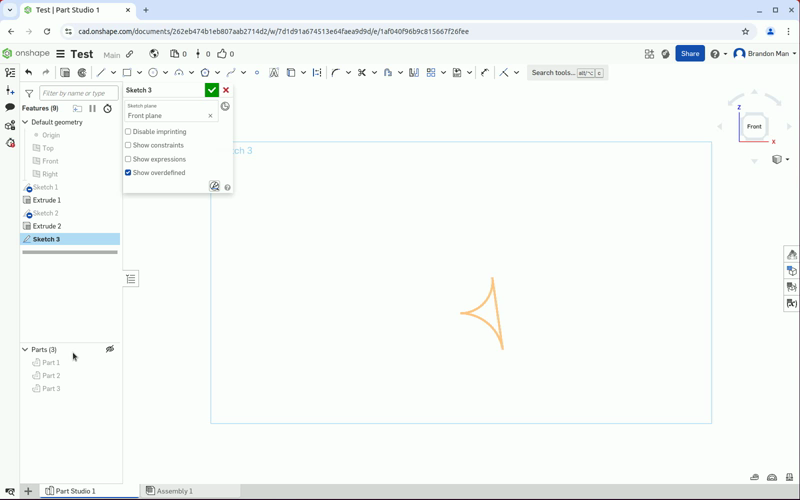
key_down(shift)
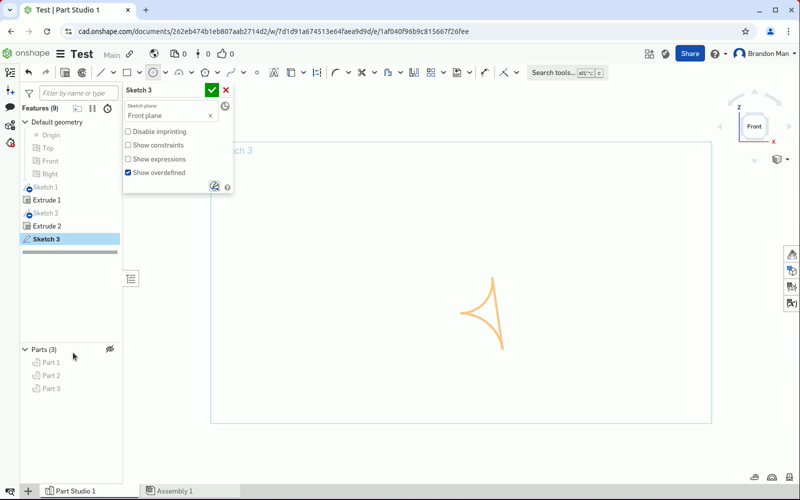
mouse_move(461, 282)
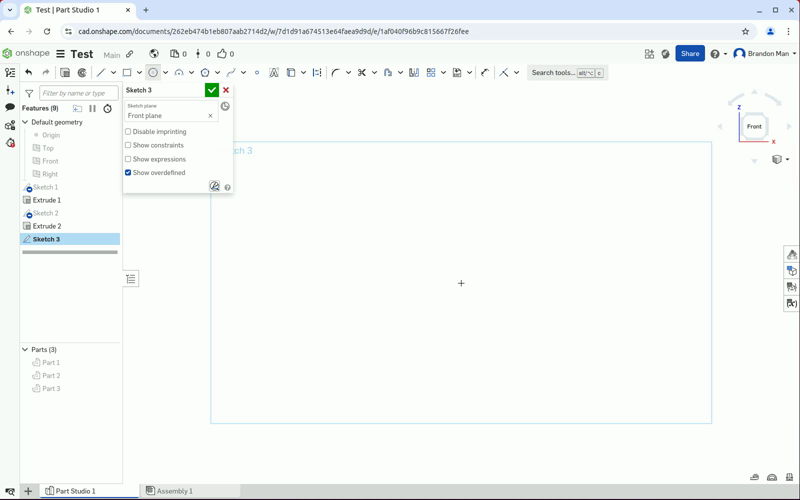
click(461, 282)
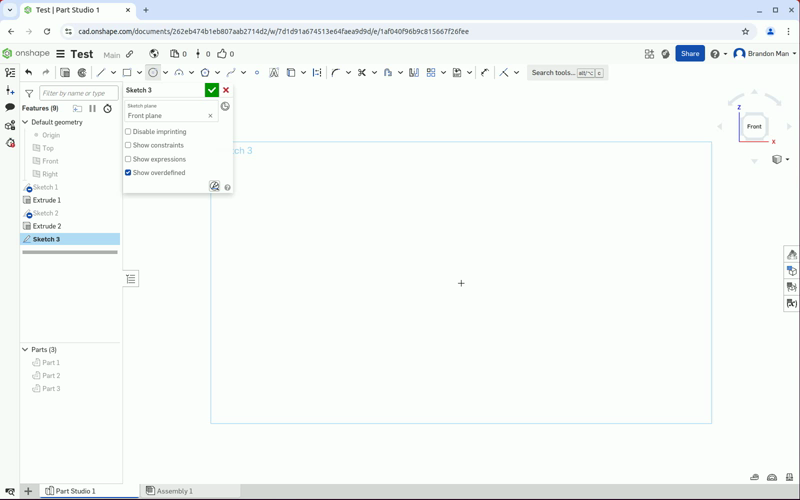
key_up(shift)
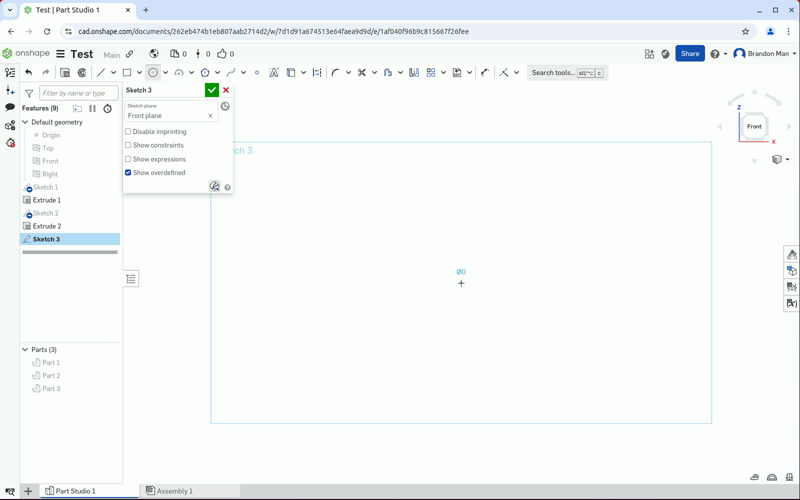
mouse_move(492, 282)
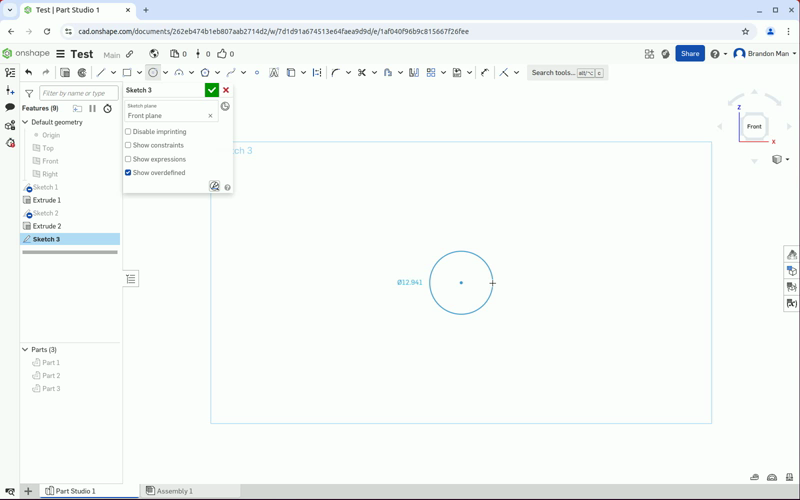
click(492, 282)
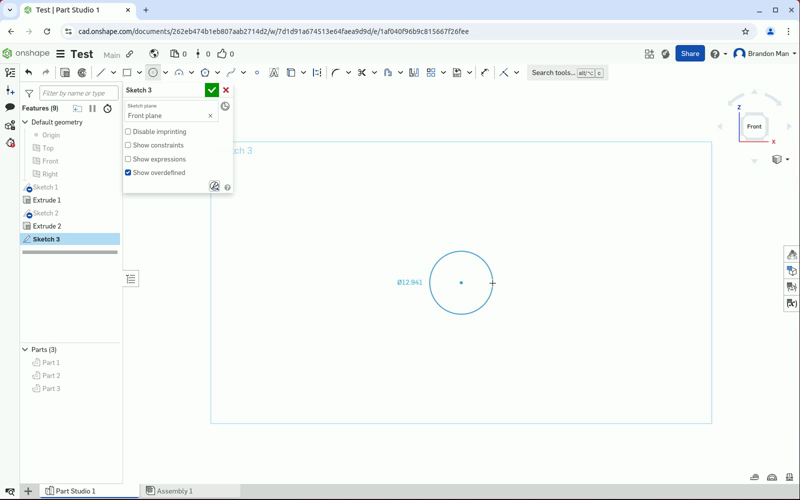
key(esc)
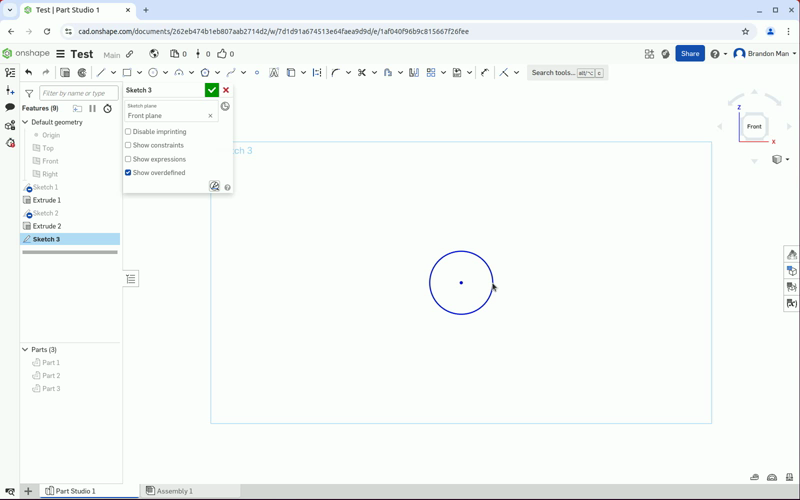
key(c)
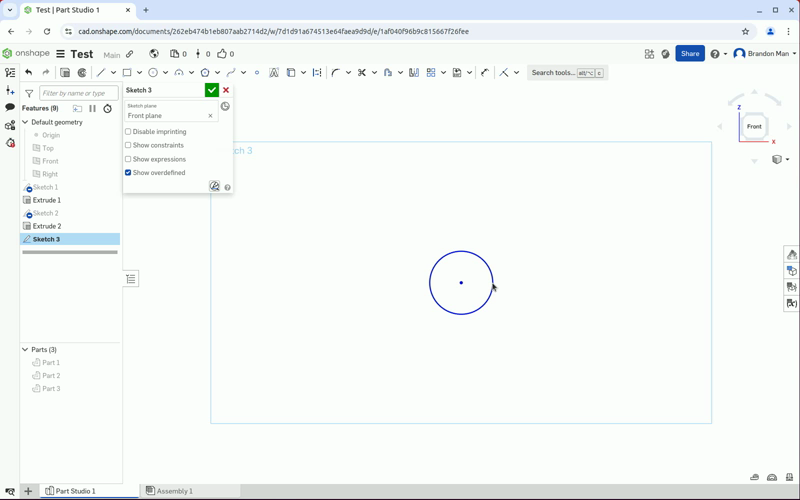
key_down(shift)
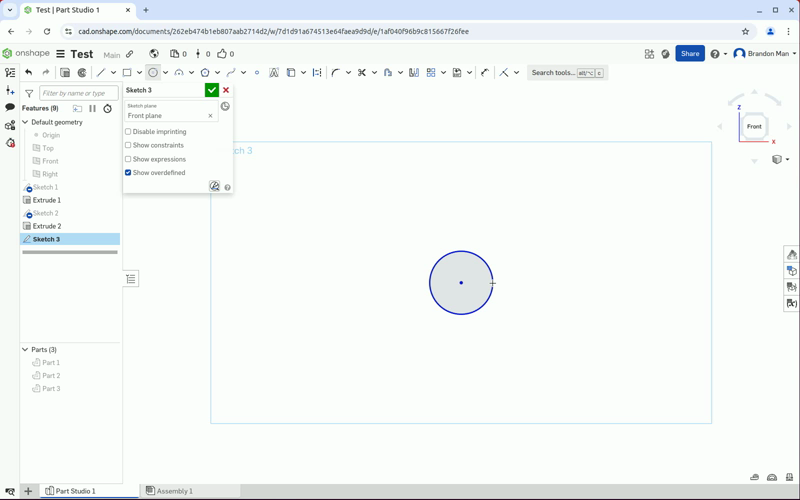
mouse_move(461, 282)
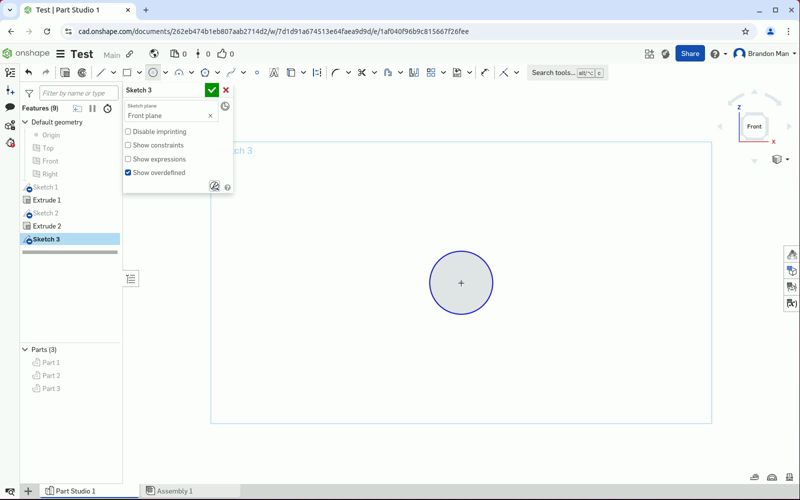
click(461, 282)
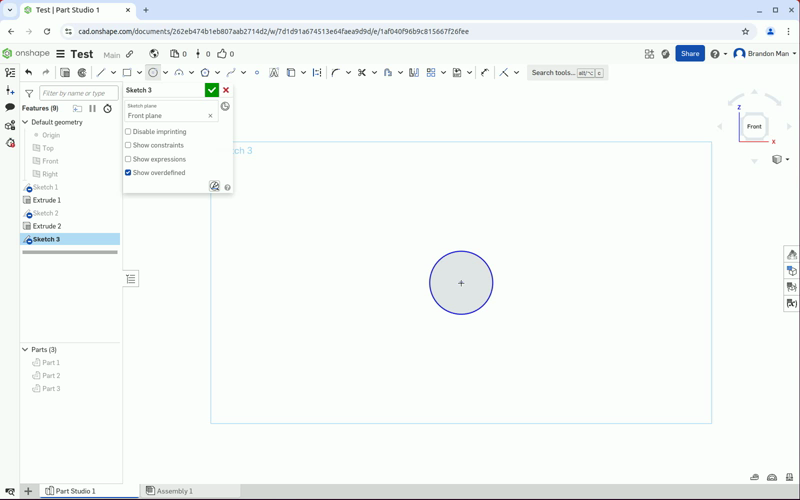
key_up(shift)
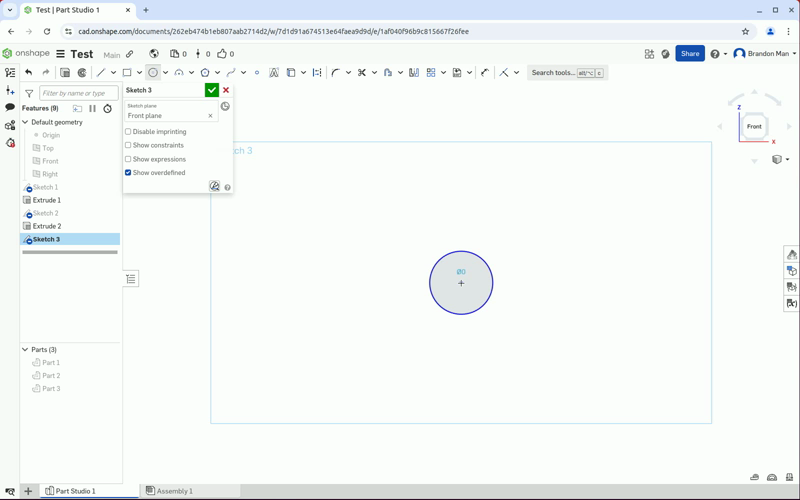
mouse_move(482, 282)
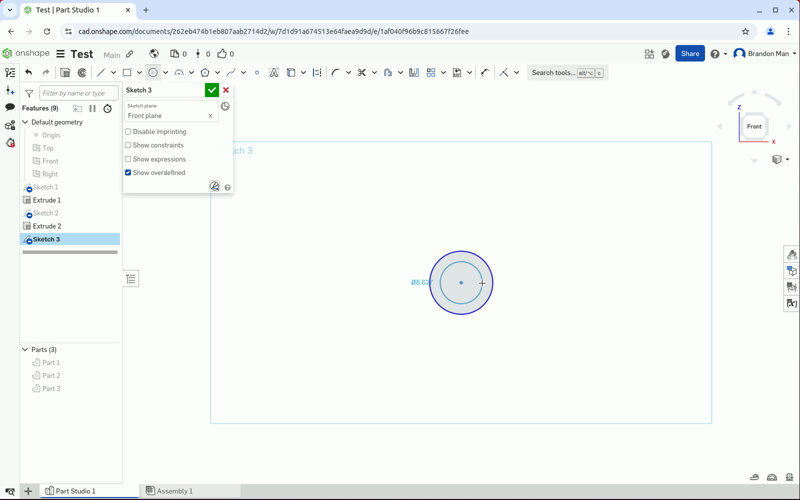
click(482, 282)
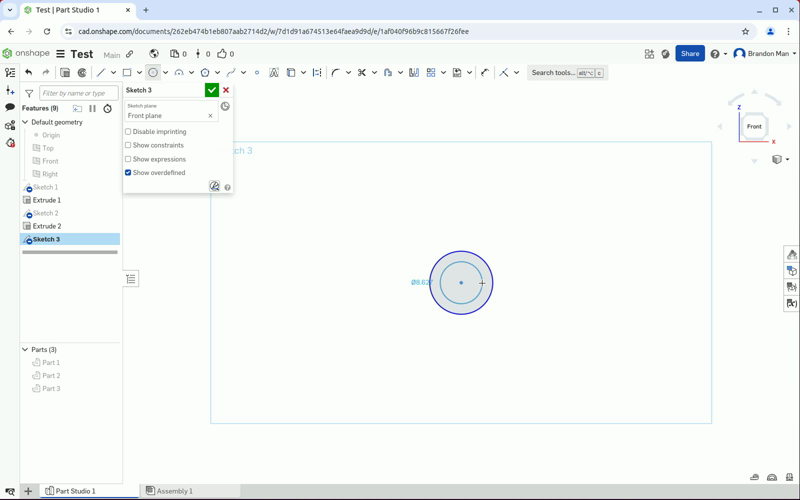
key(esc)
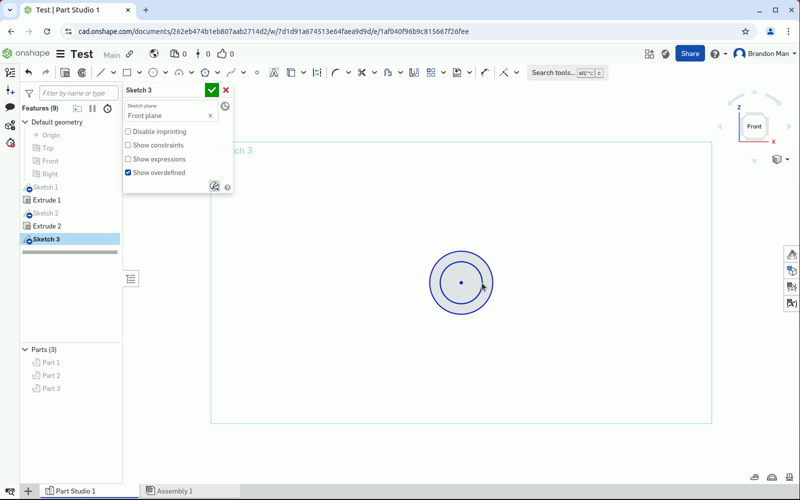
mouse_move(486, 268)
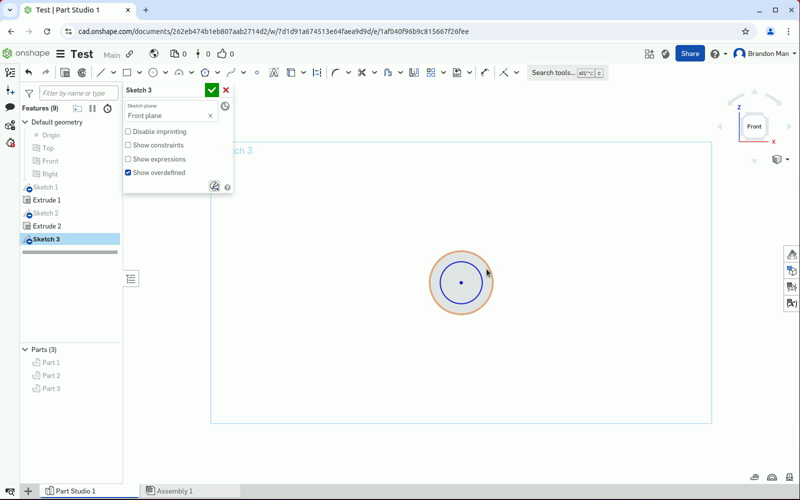
scroll(6)
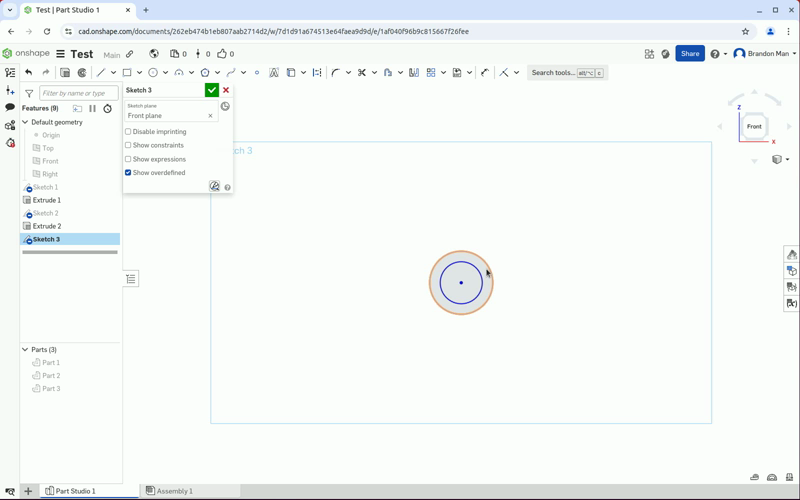
scroll(6)
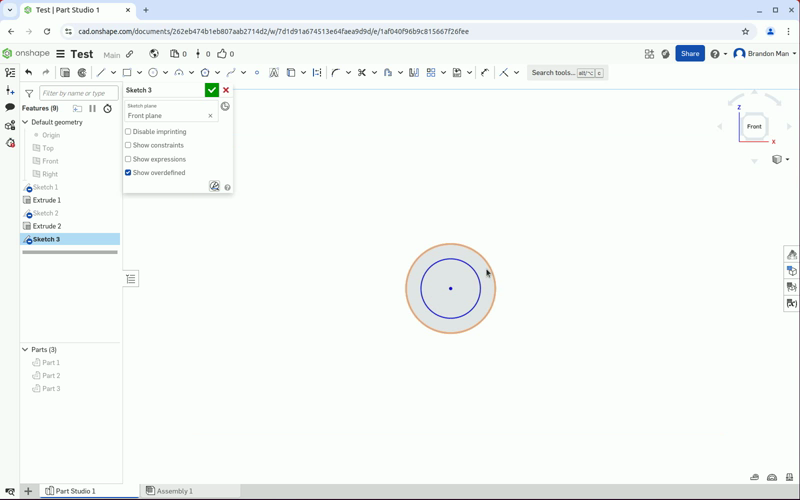
scroll(6)
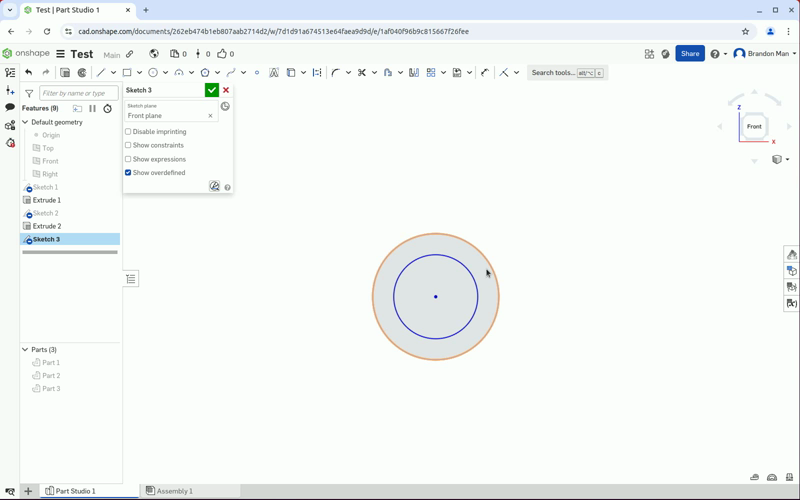
scroll(6)
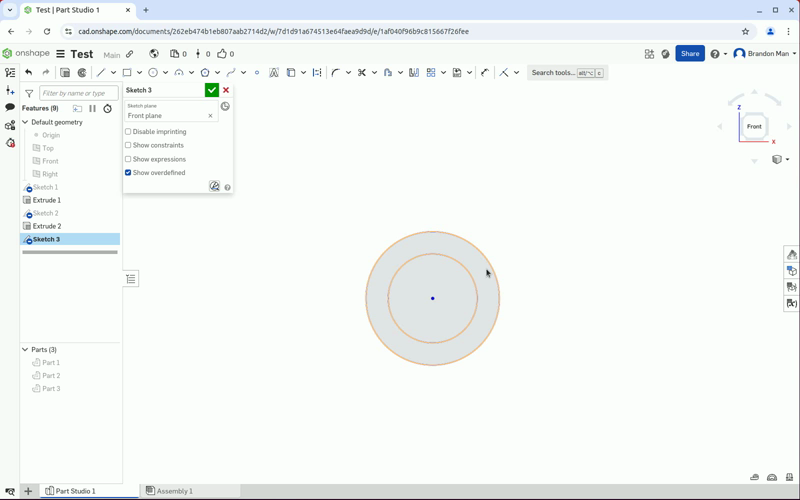
scroll(6)
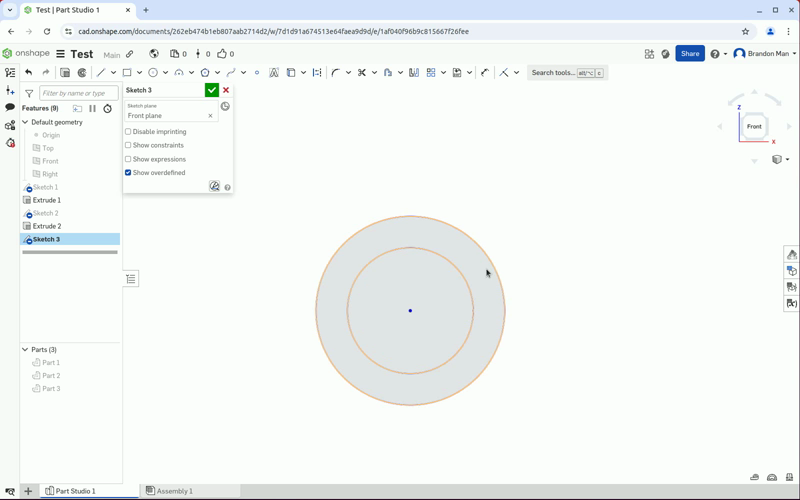
scroll(6)
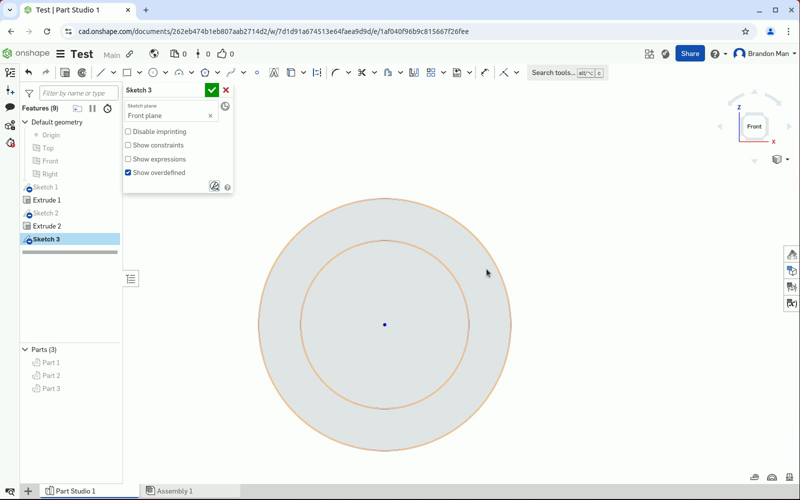
scroll(6)
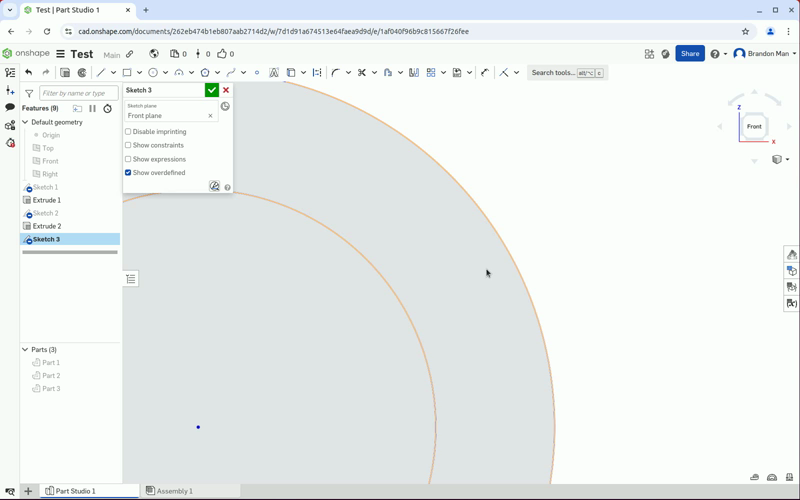
click(486, 268)
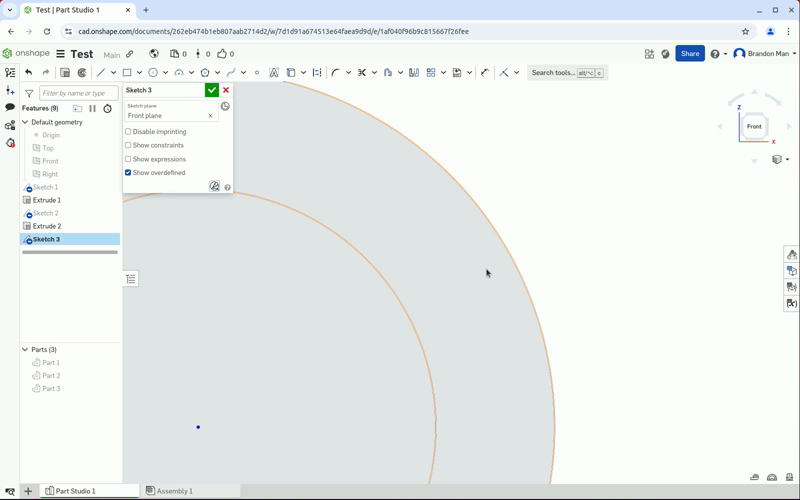
scroll(-6)
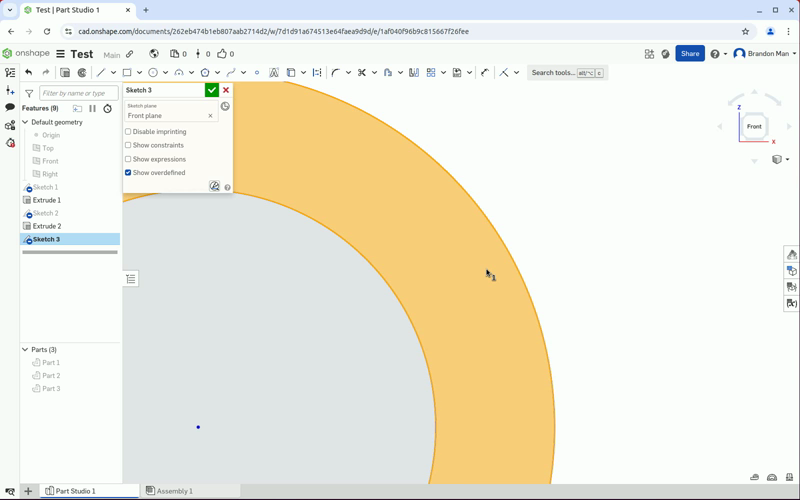
scroll(-6)
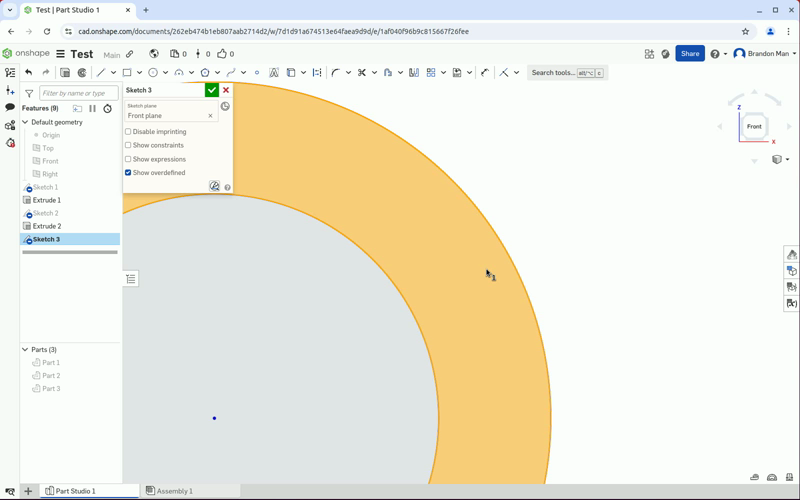
scroll(-6)
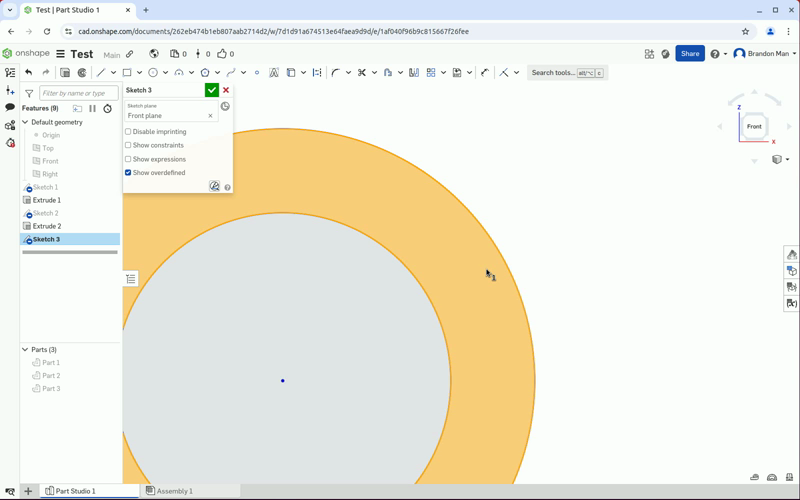
scroll(-6)
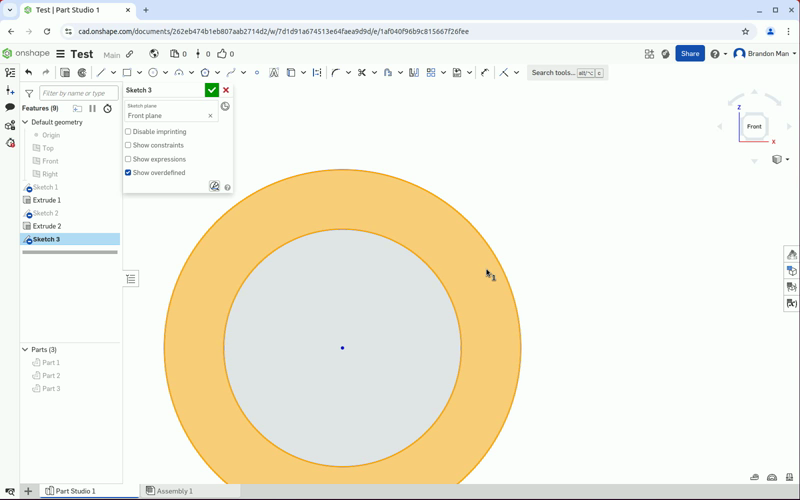
scroll(-6)
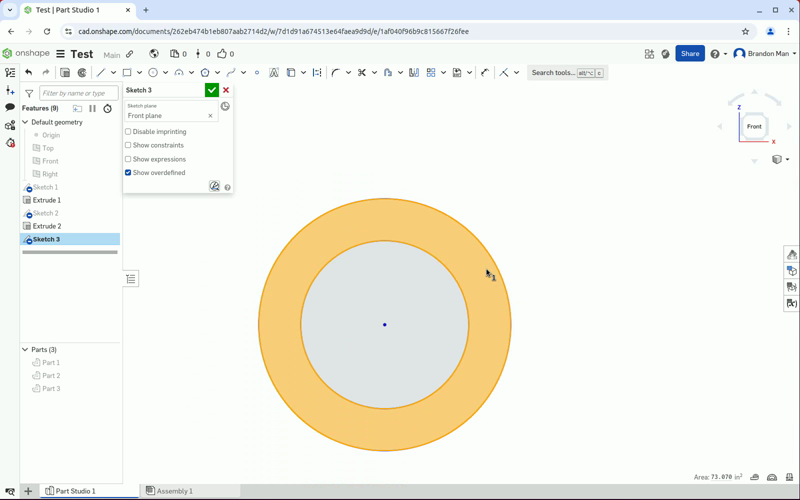
scroll(-6)
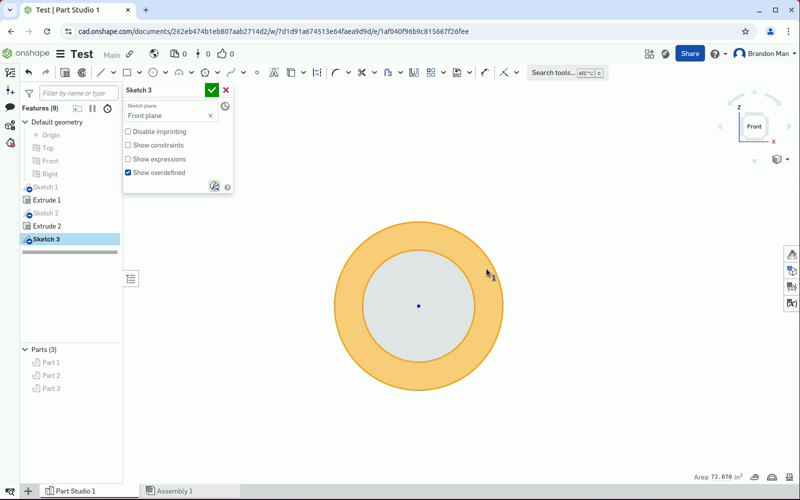
scroll(-6)
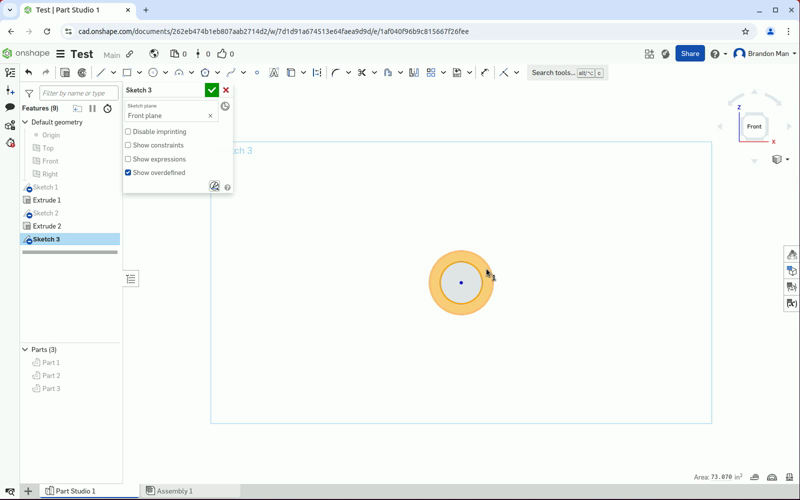
mouse_move(73, 352)
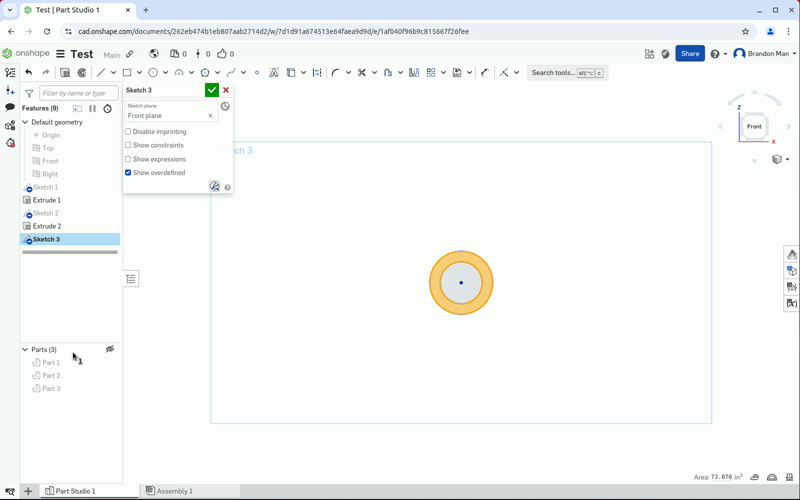
key(shift+y)
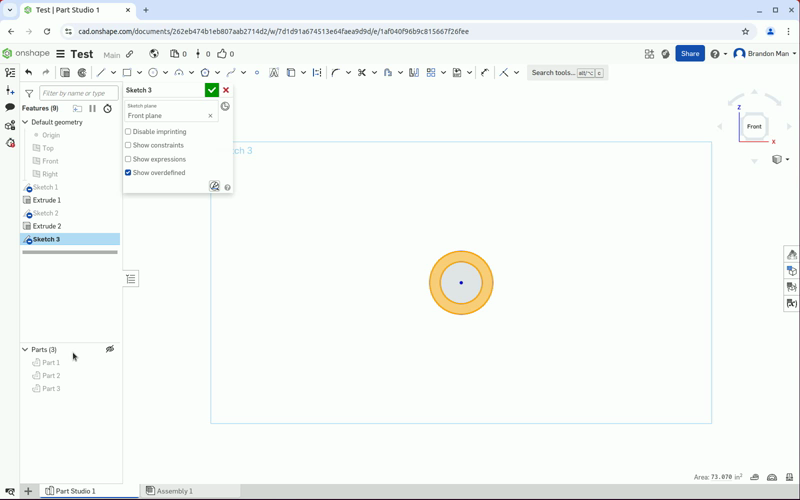
key(shift+e)
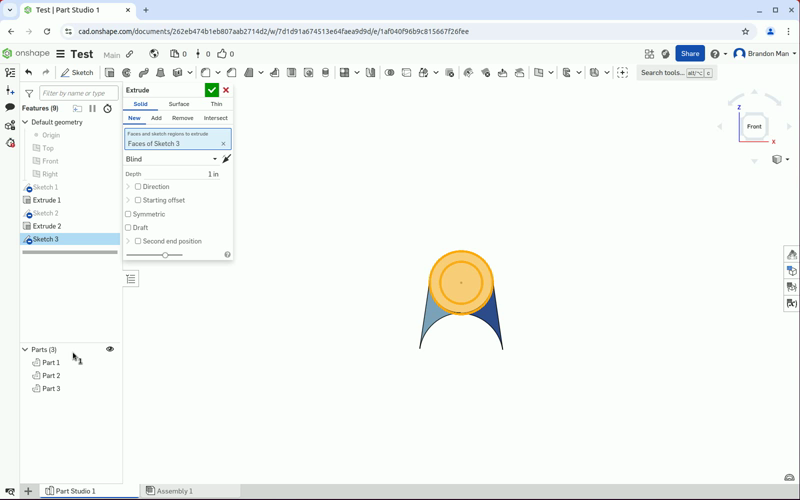
mouse_move(143, 106)
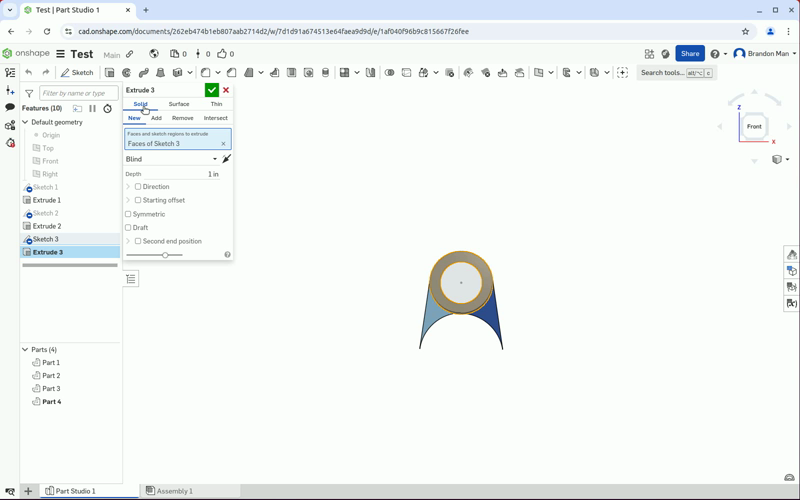
click(143, 106)
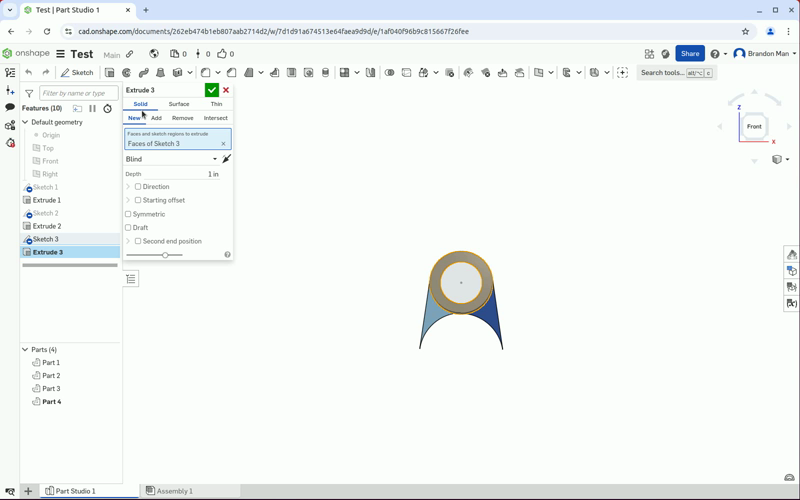
mouse_move(137, 120)
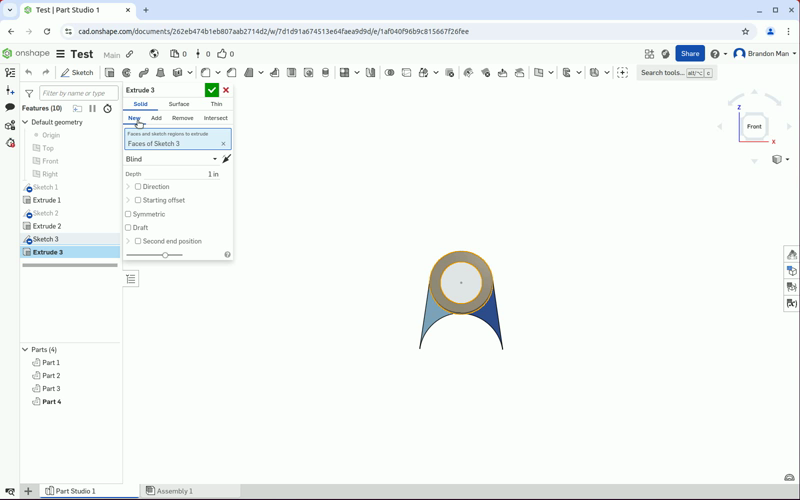
click(137, 120)
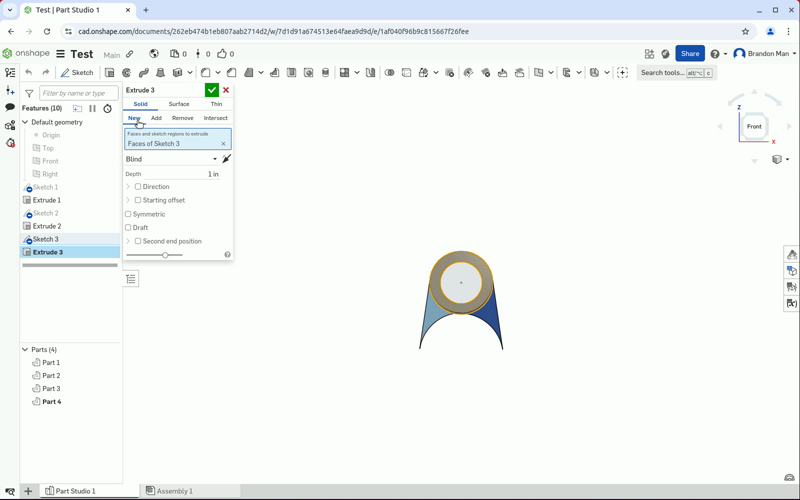
key(tab, 4)
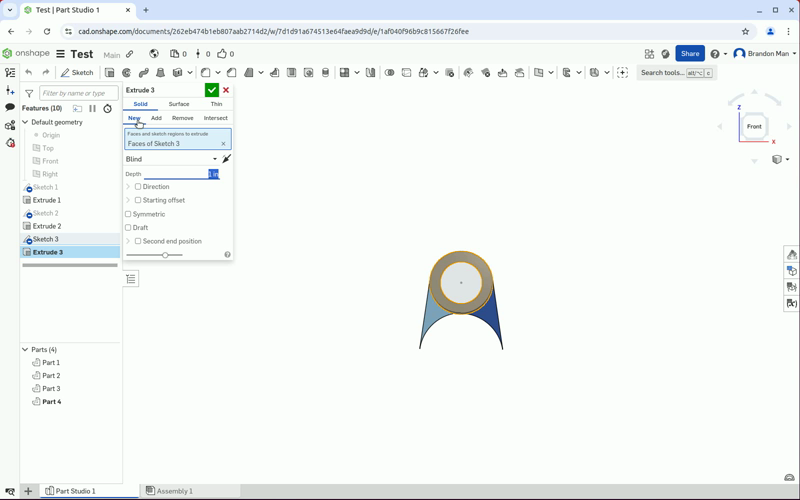
text(10.591)
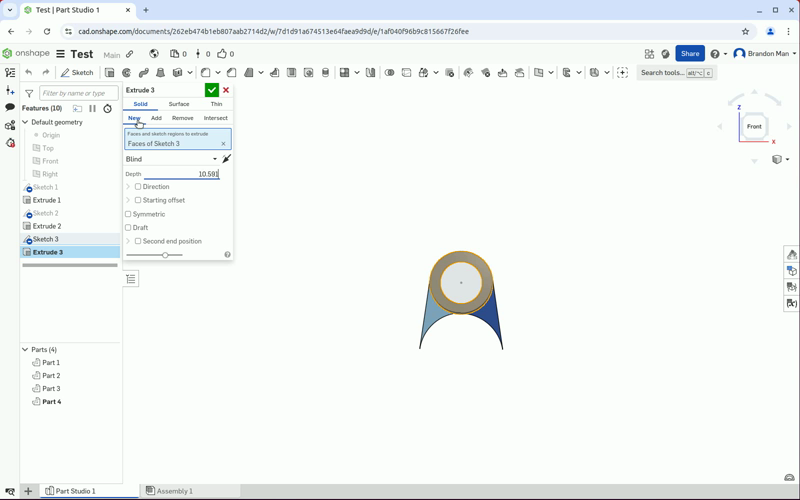
key(enter)
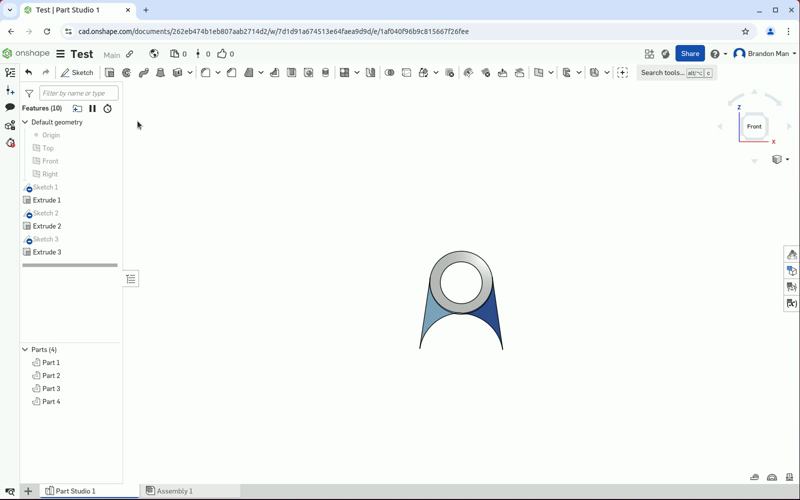
key(shift+h)
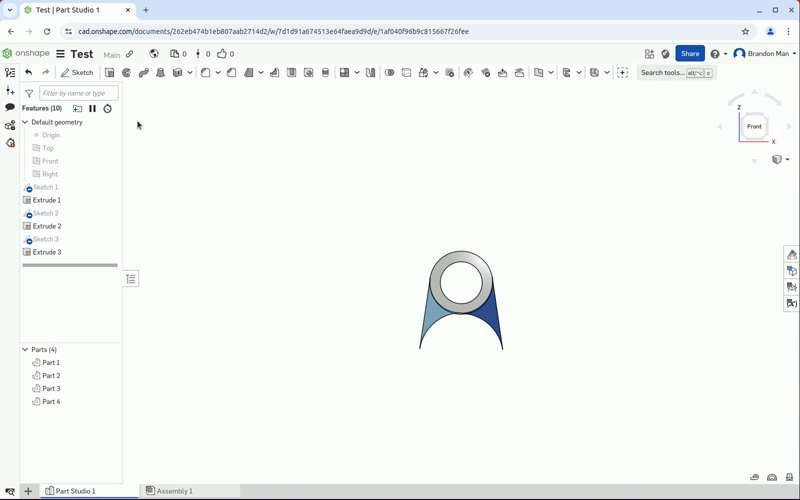
key(shift+h)
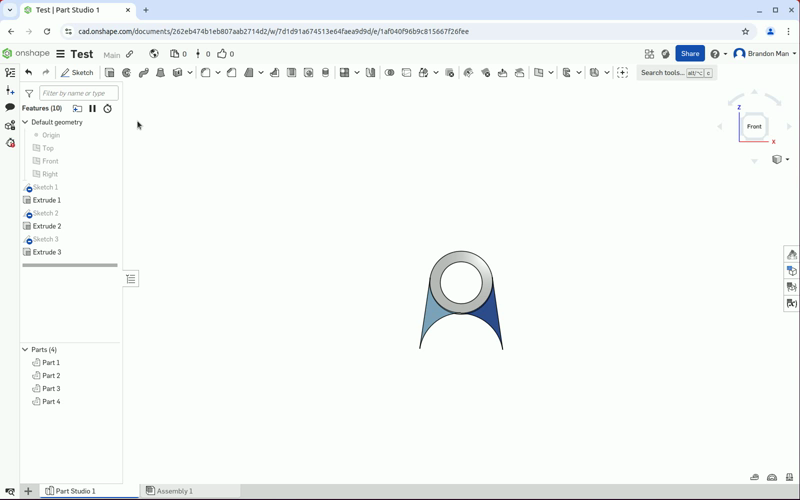
mouse_move(73, 189)
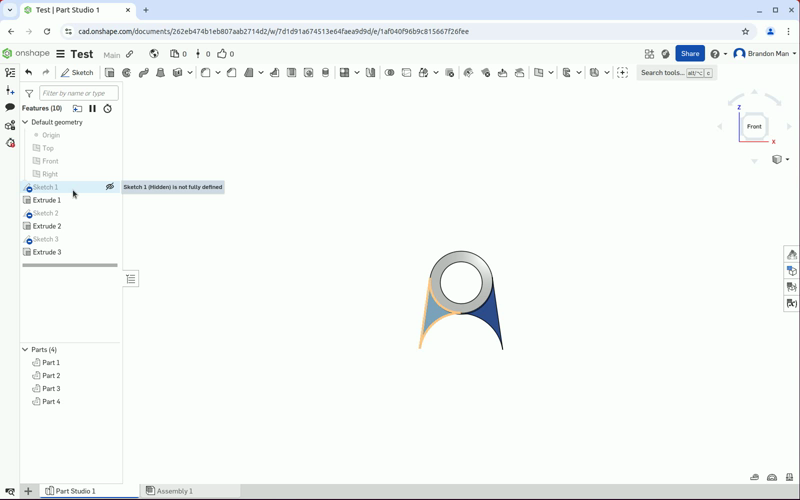
click(73, 189)
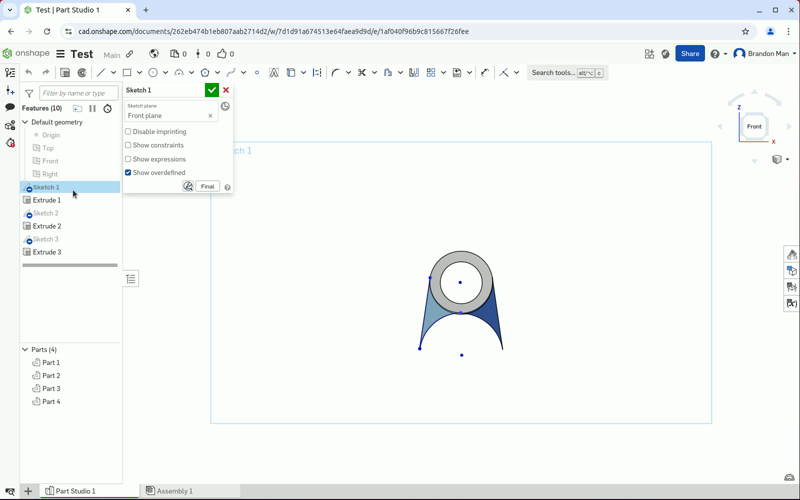
mouse_move(229, 92)
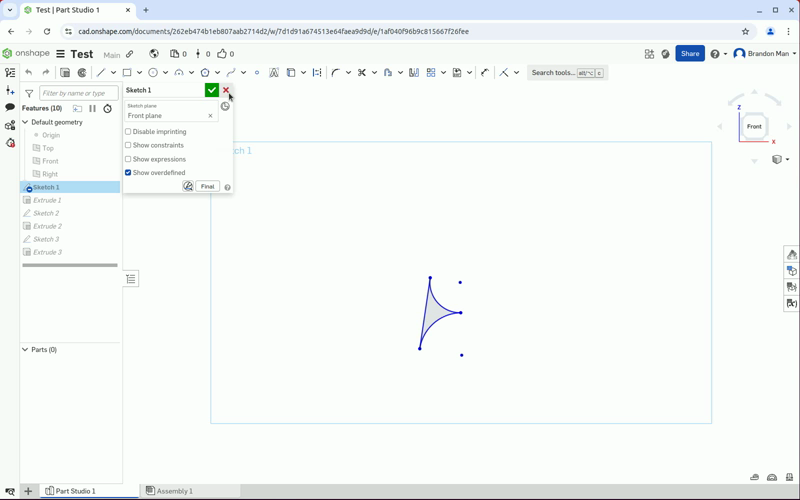
click(229, 92)
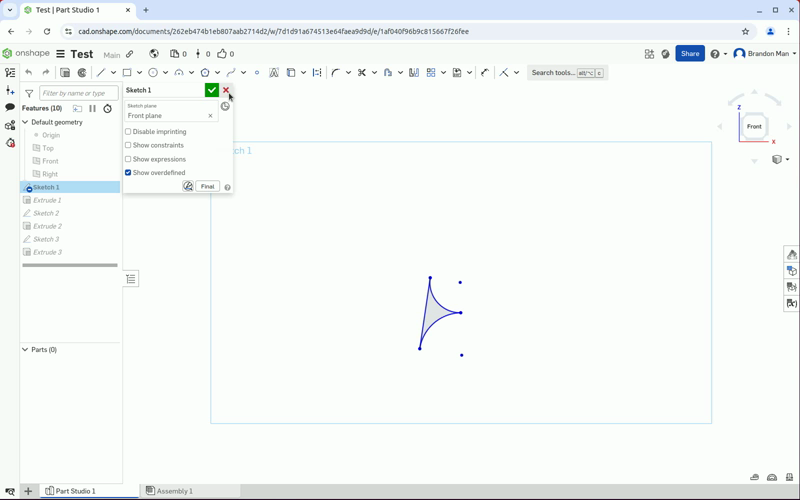
key(shift+s)
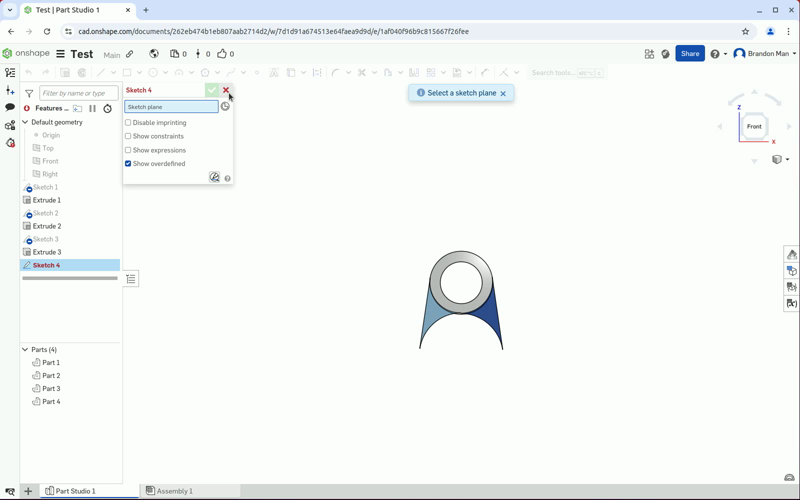
mouse_move(73, 163)
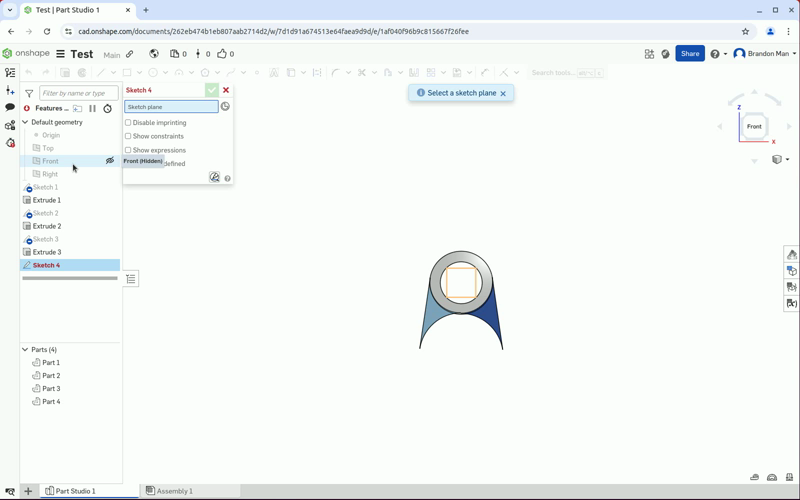
click(73, 163)
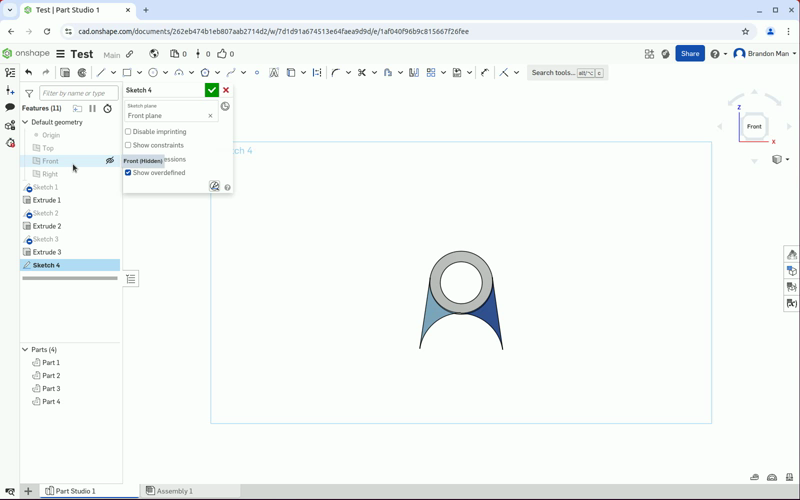
mouse_move(73, 352)
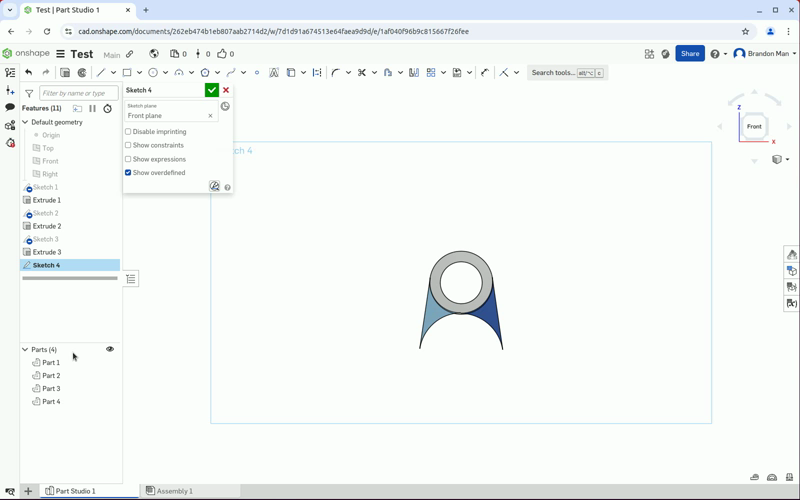
key(y)
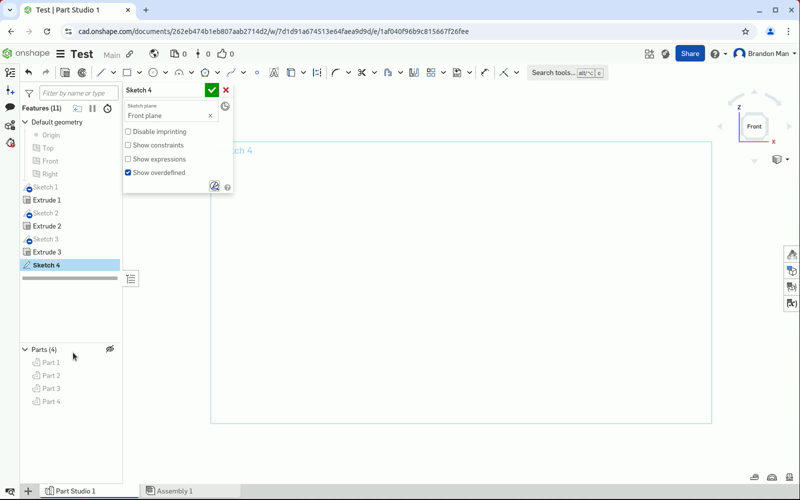
key(c)
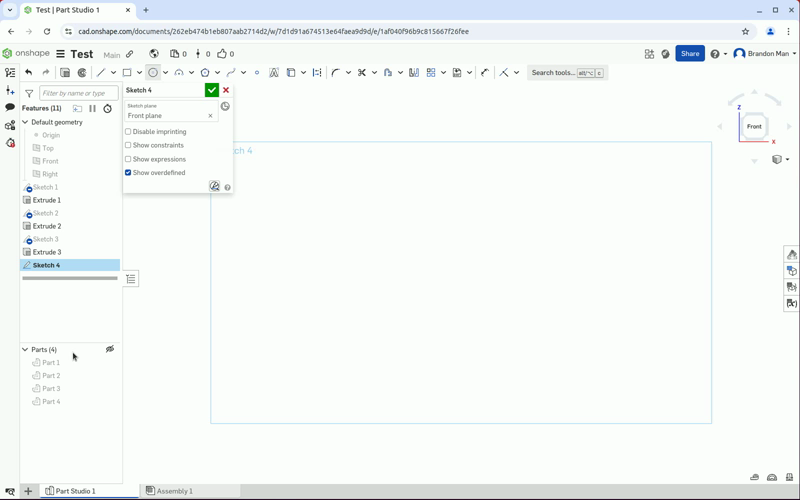
key_down(shift)
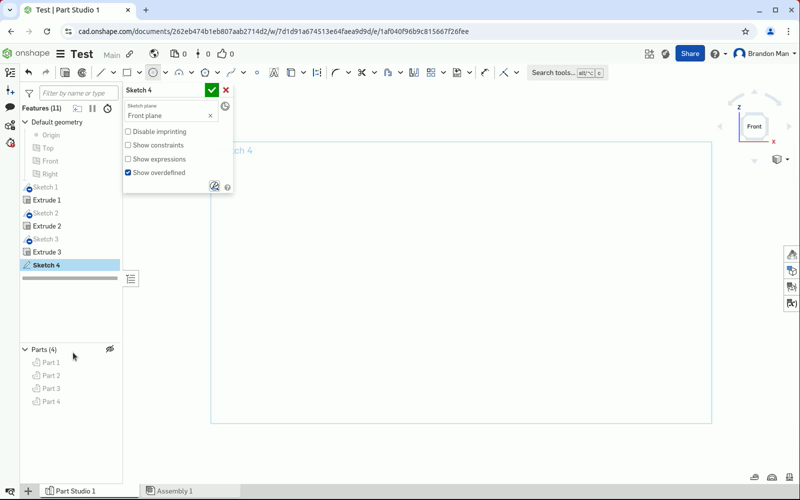
mouse_move(461, 354)
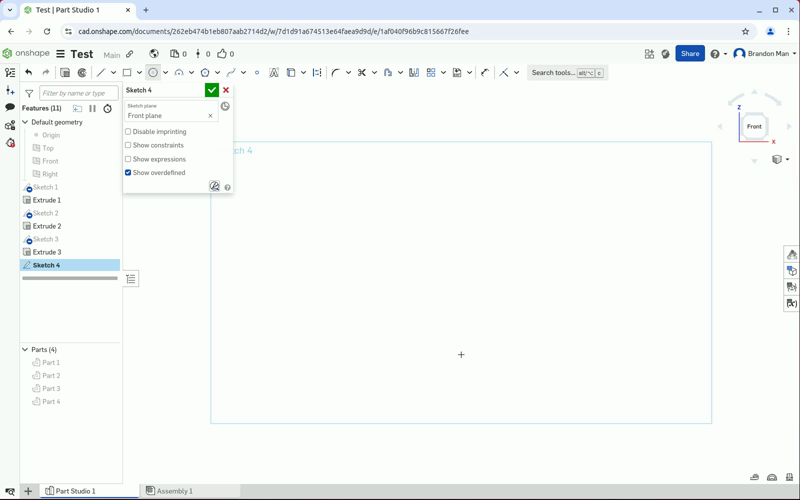
click(461, 354)
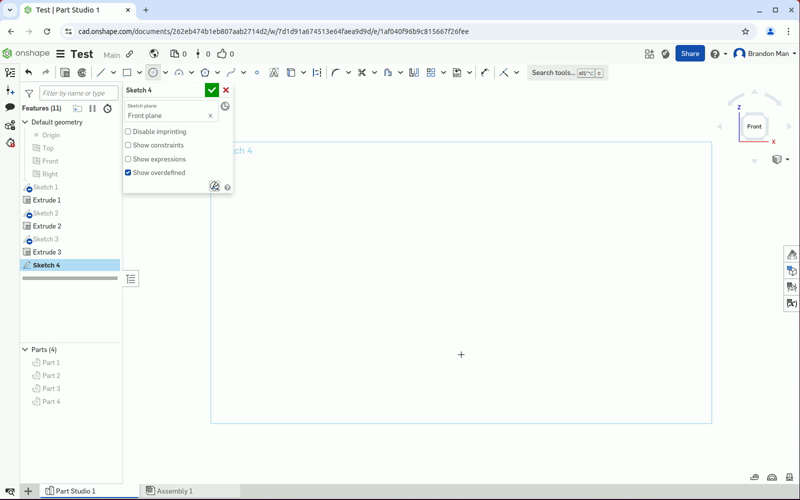
key_up(shift)
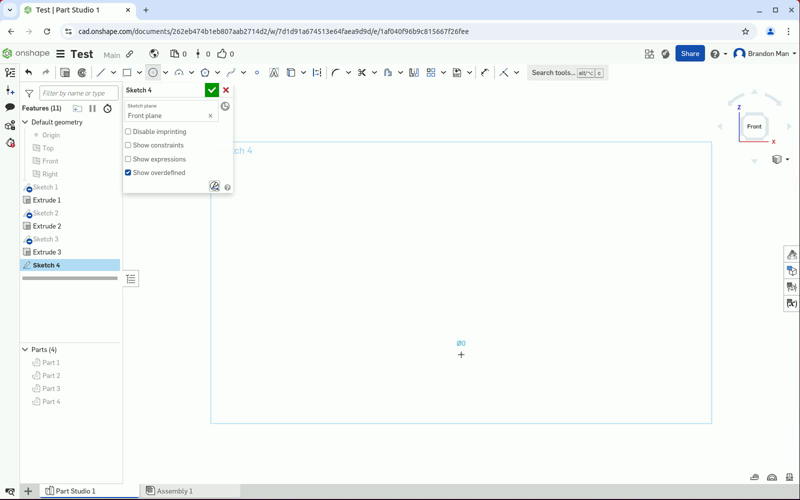
mouse_move(503, 354)
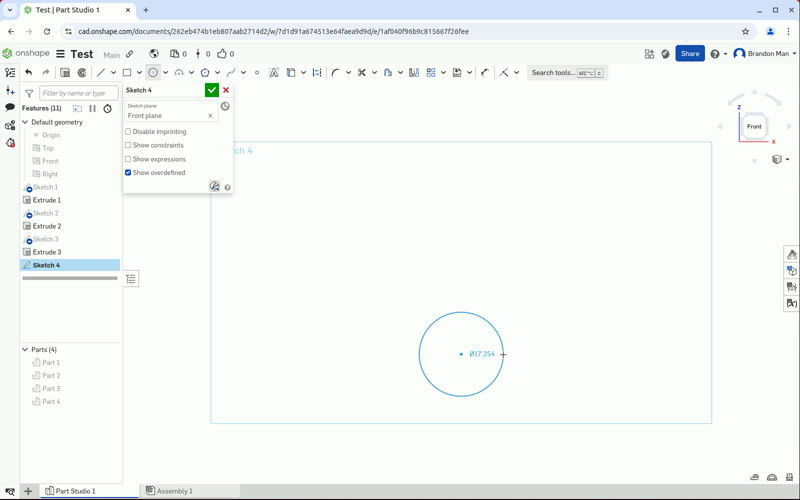
click(503, 354)
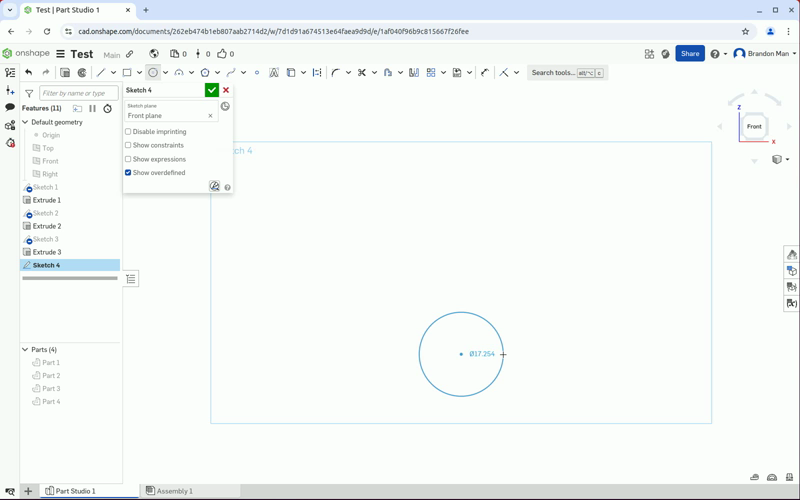
key(esc)
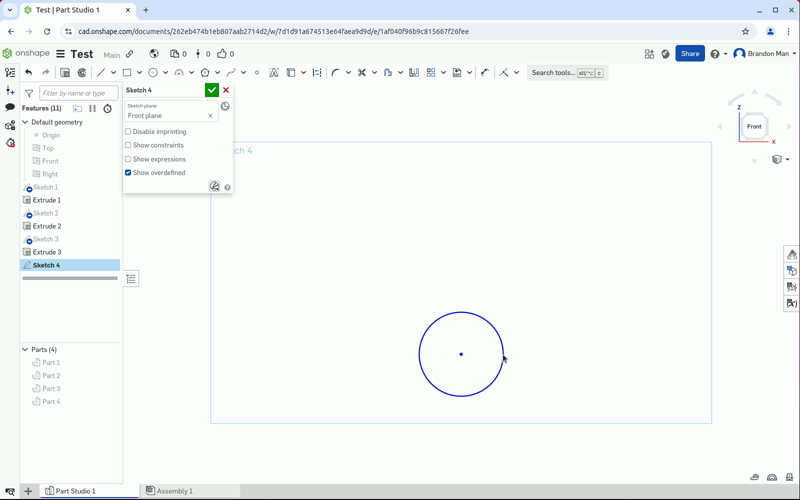
key(c)
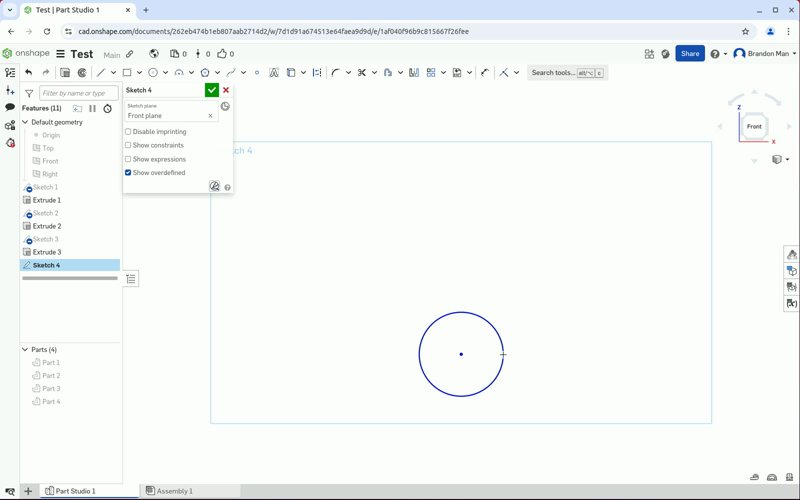
key_down(shift)
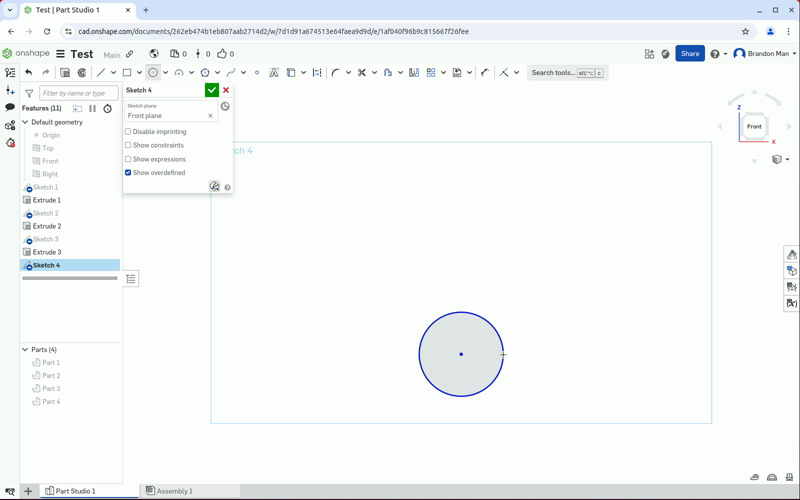
mouse_move(461, 354)
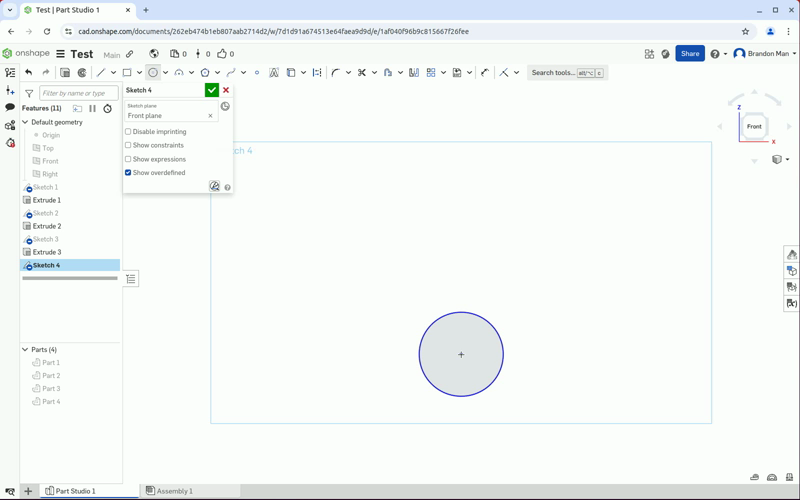
click(461, 354)
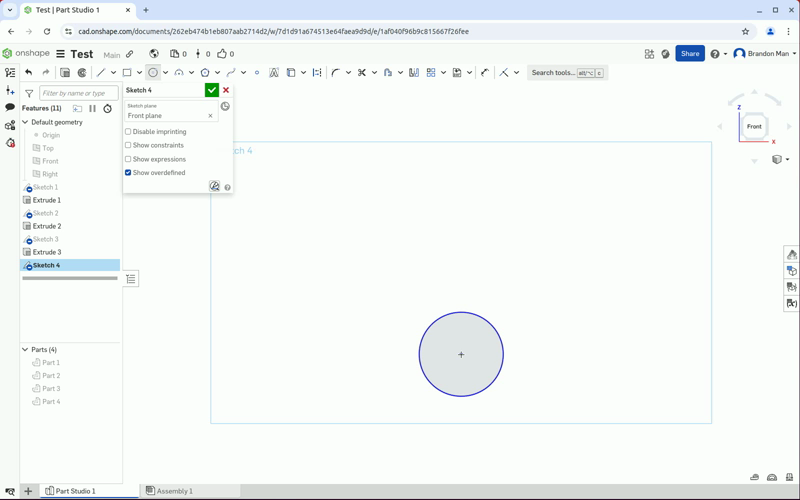
key_up(shift)
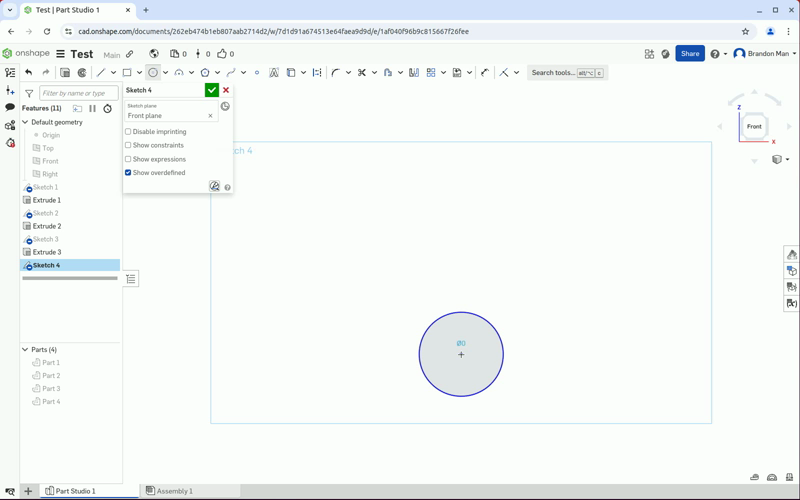
mouse_move(487, 354)
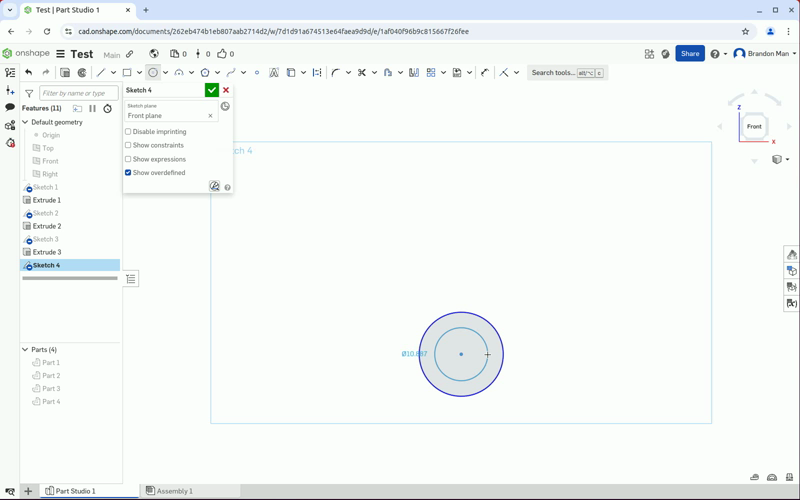
click(487, 354)
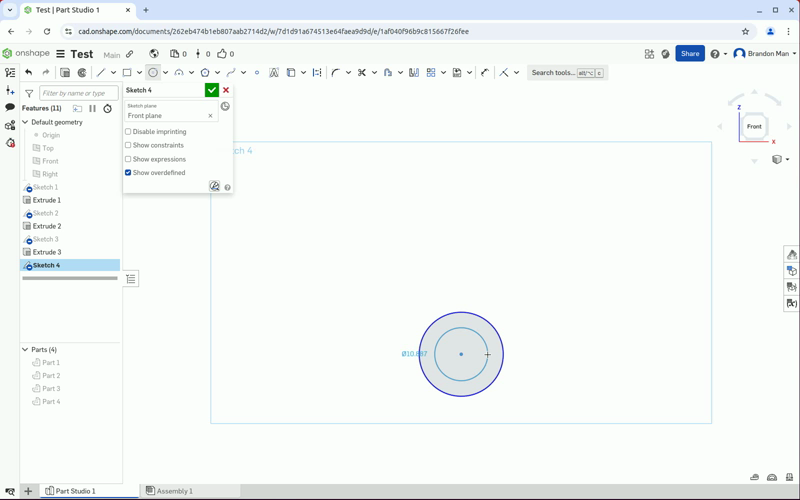
key(esc)
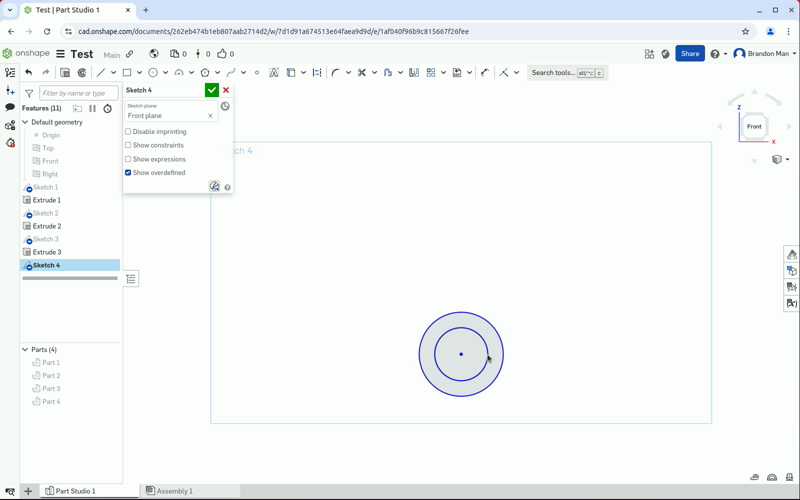
mouse_move(492, 376)
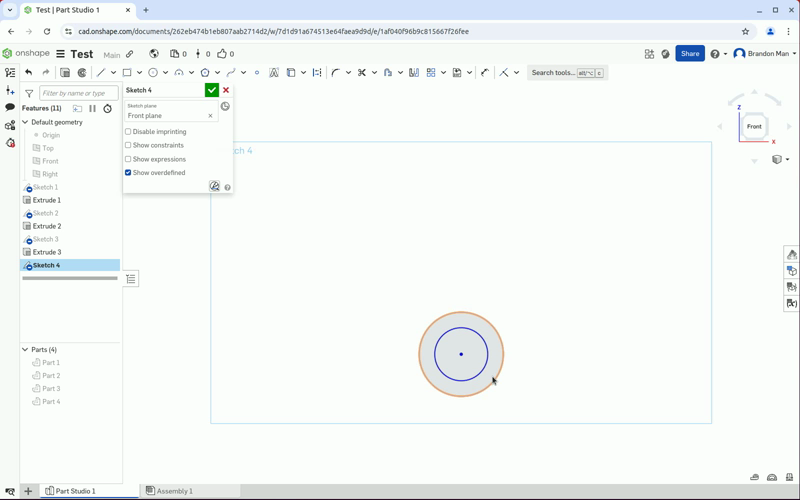
click(492, 376)
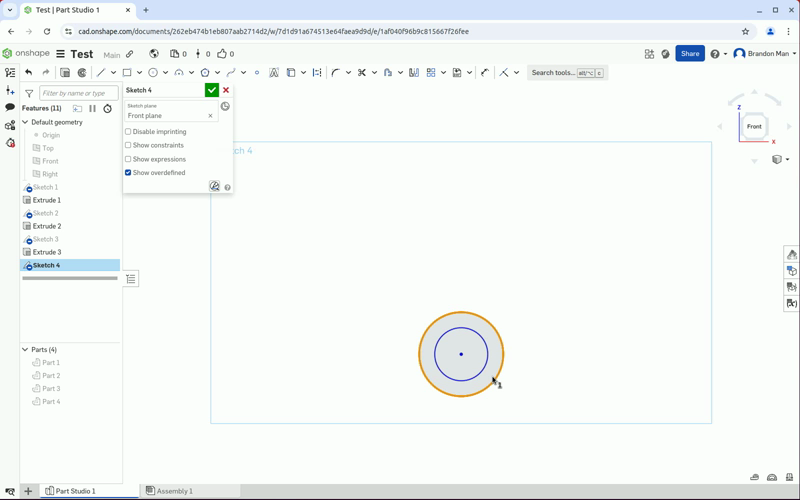
mouse_move(73, 352)
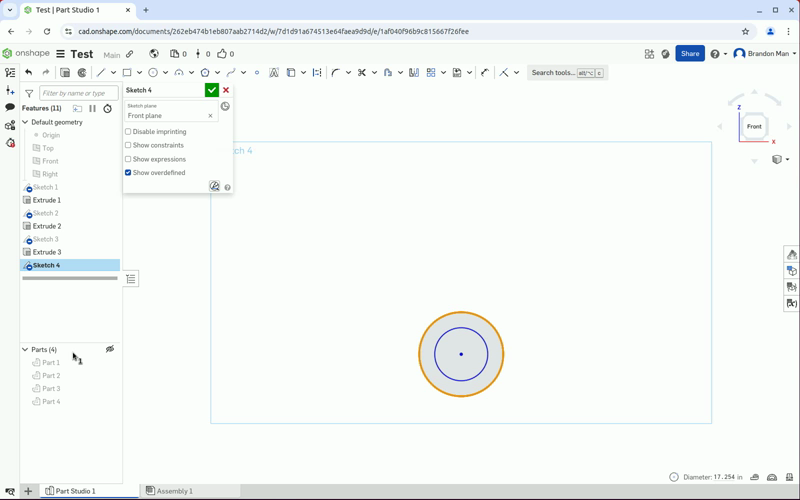
key(shift+y)
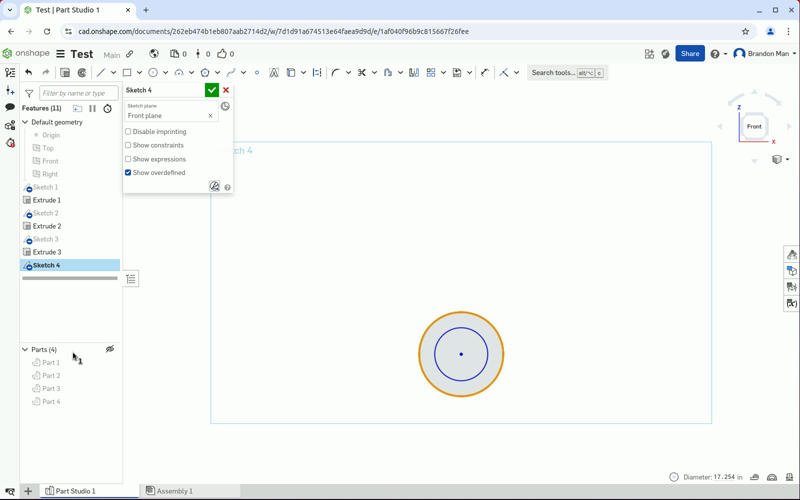
key(shift+e)
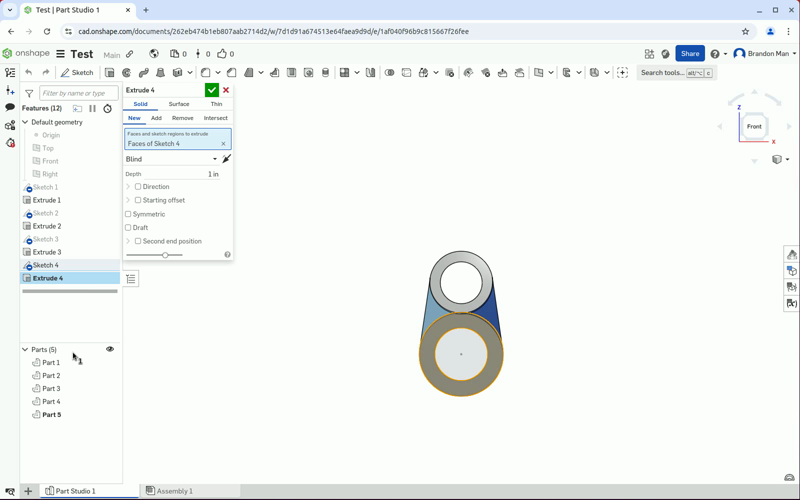
mouse_move(143, 106)
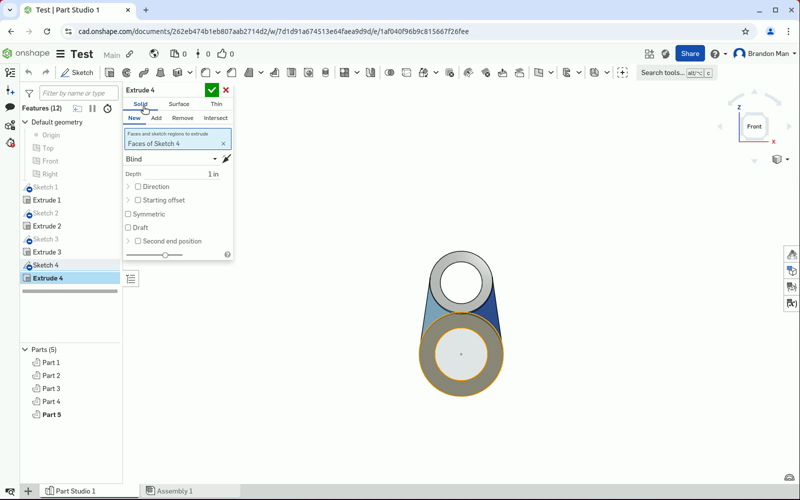
click(143, 106)
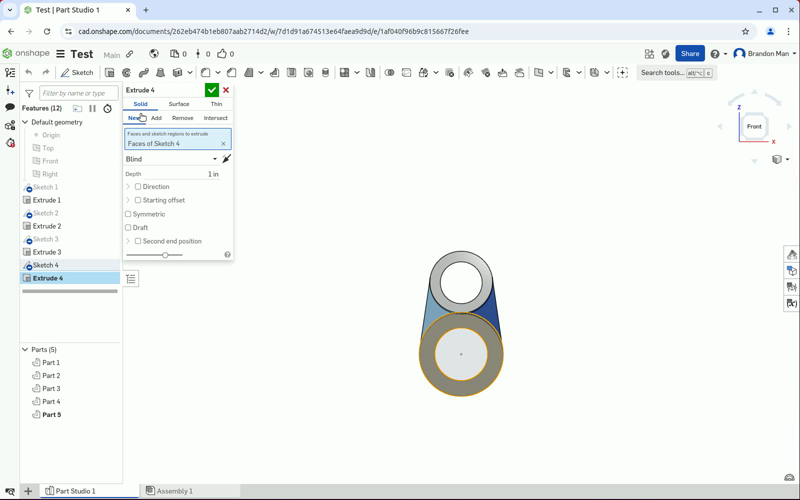
mouse_move(137, 120)
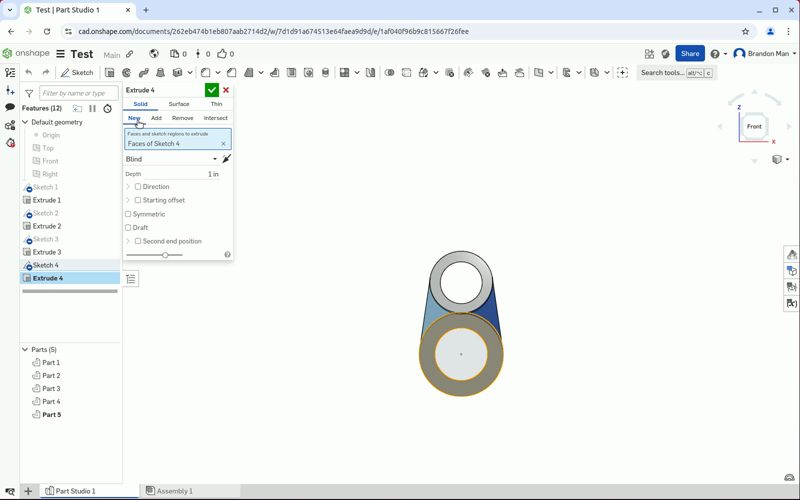
click(137, 120)
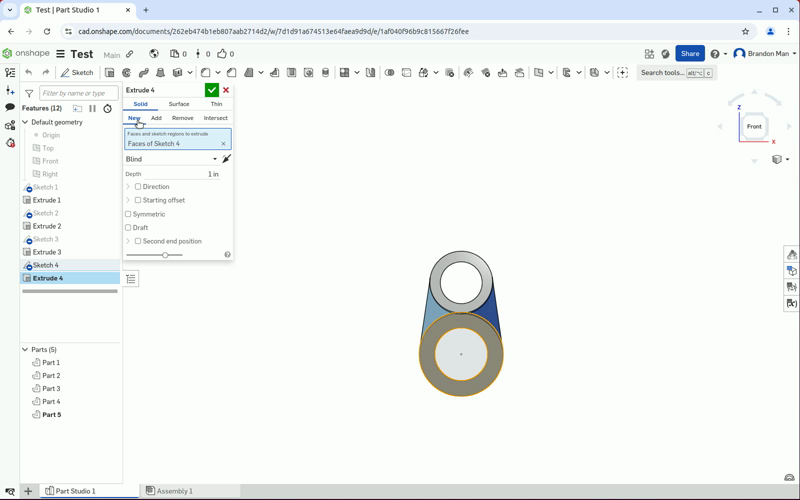
key(tab, 4)
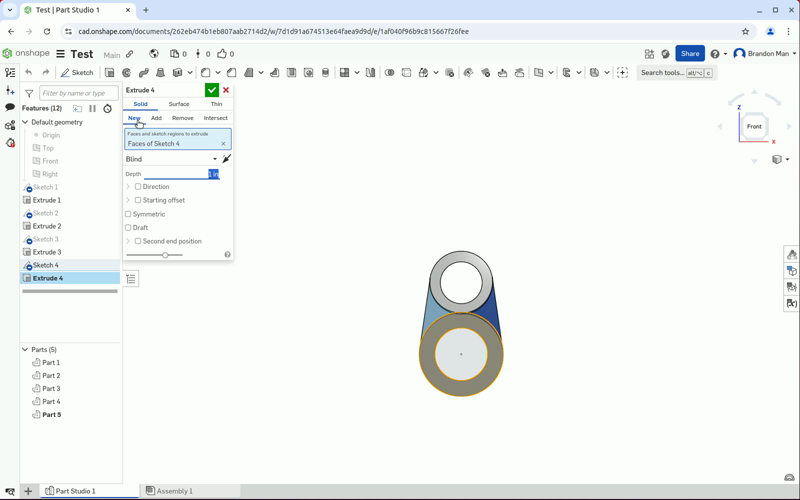
text(10.591)
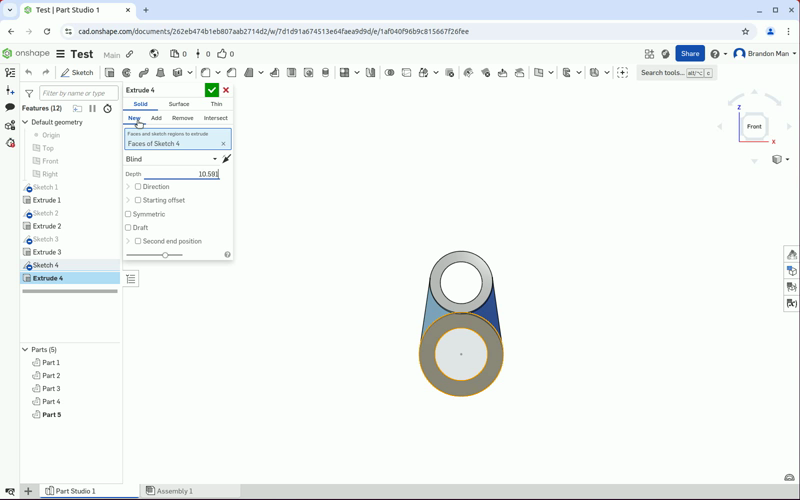
key(enter)
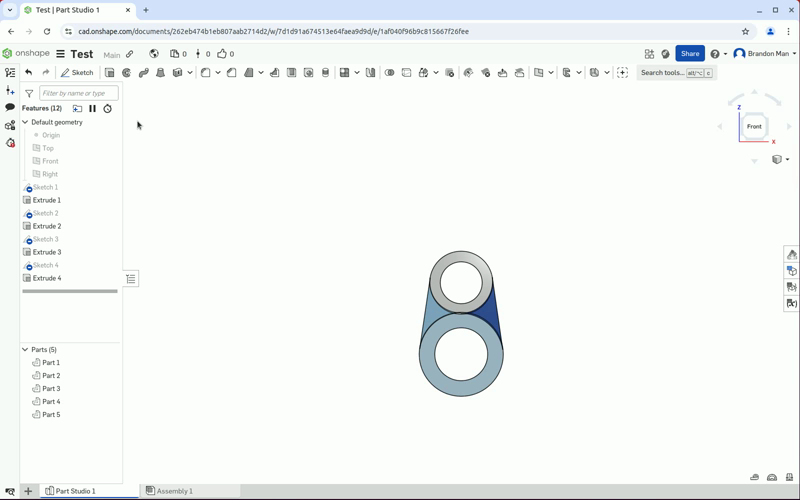
key(shift+h)
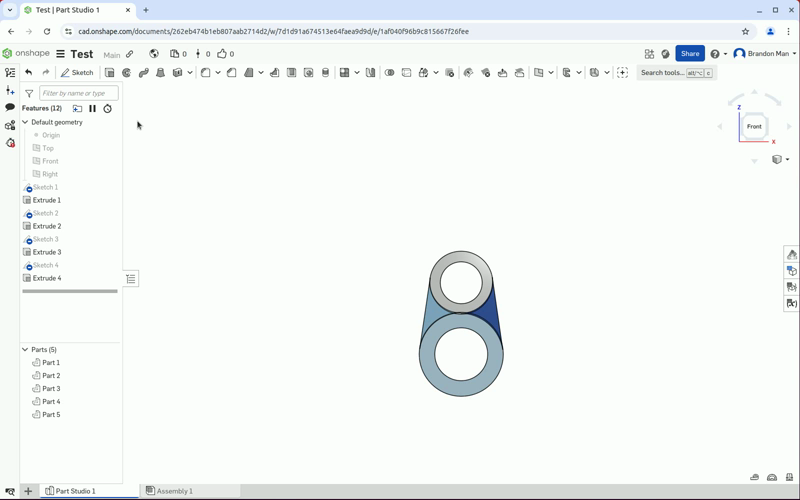
key(shift+h)
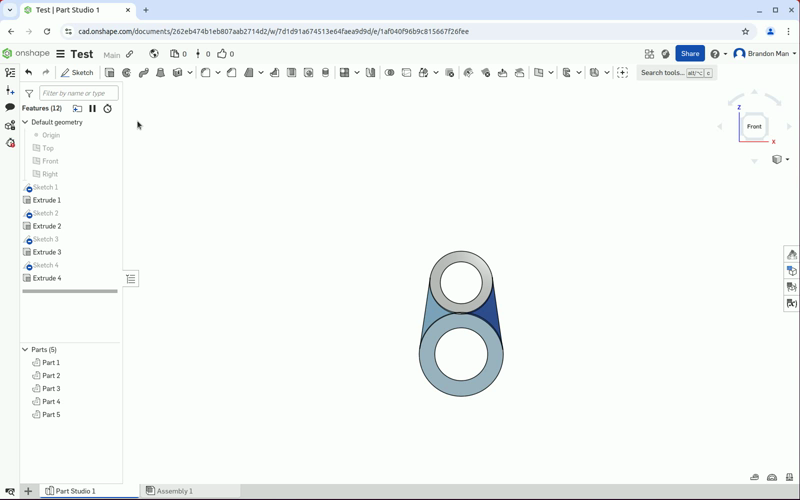
mouse_move(73, 189)
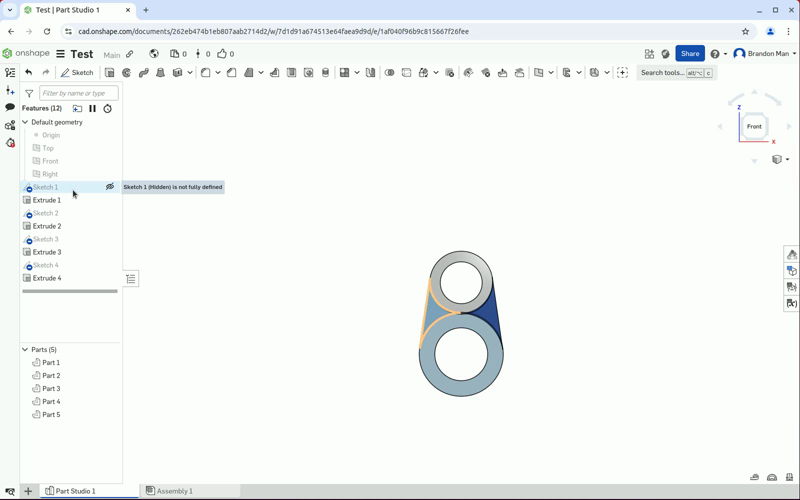
click(73, 189)
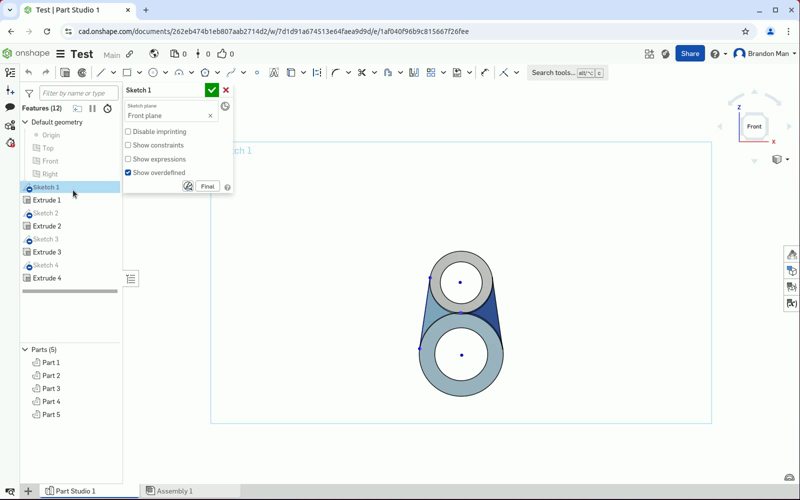
mouse_move(229, 92)
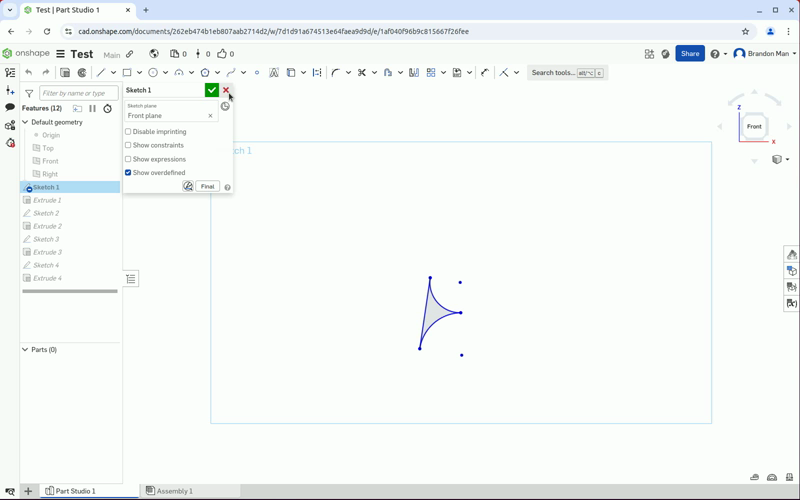
click(229, 92)
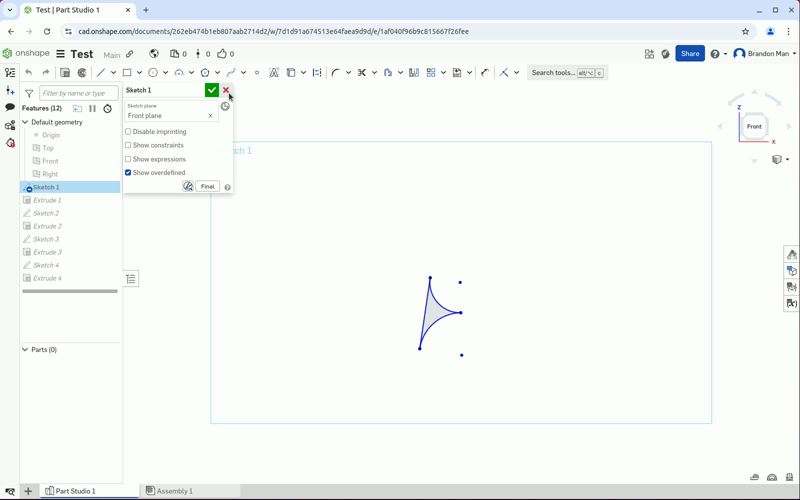
key(shift+s)
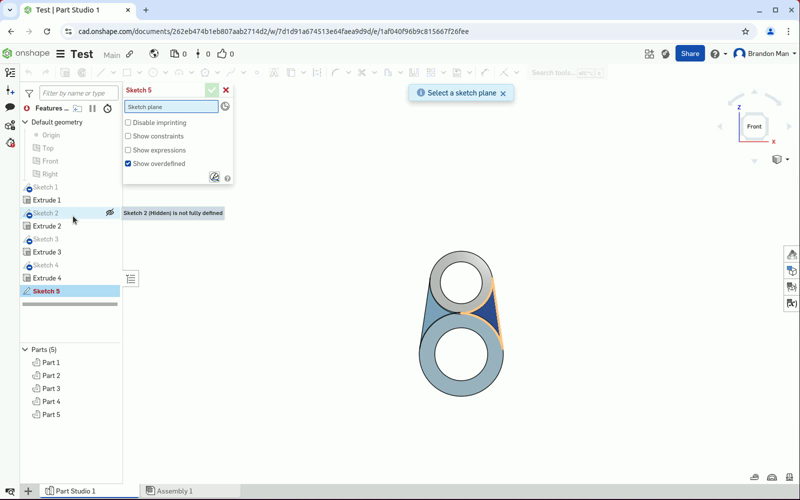
scroll(3)
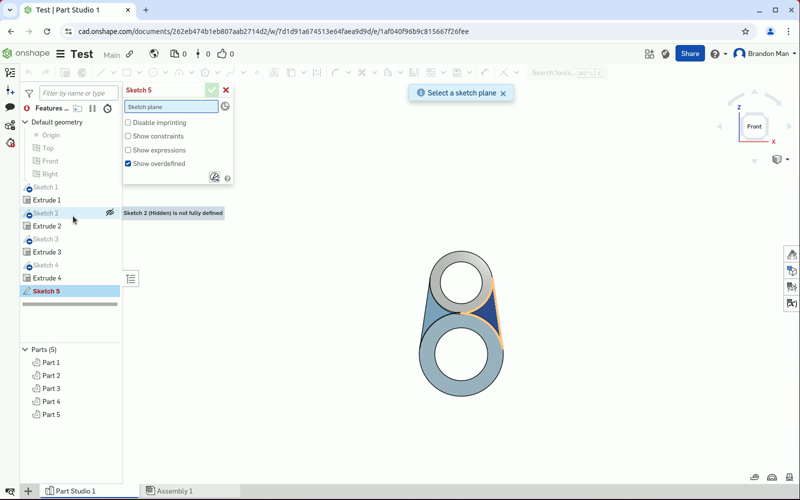
mouse_move(73, 163)
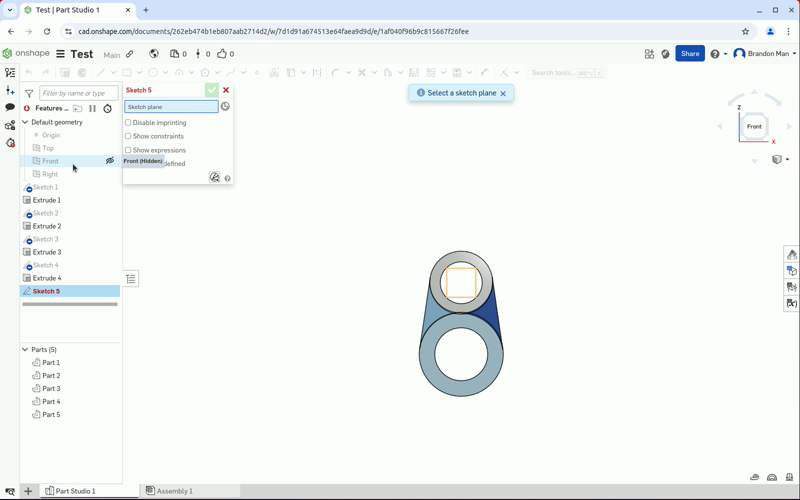
click(73, 163)
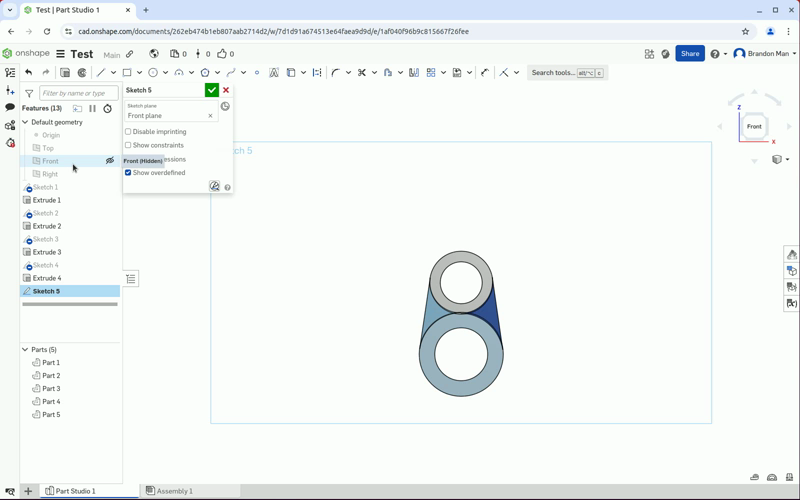
mouse_move(73, 352)
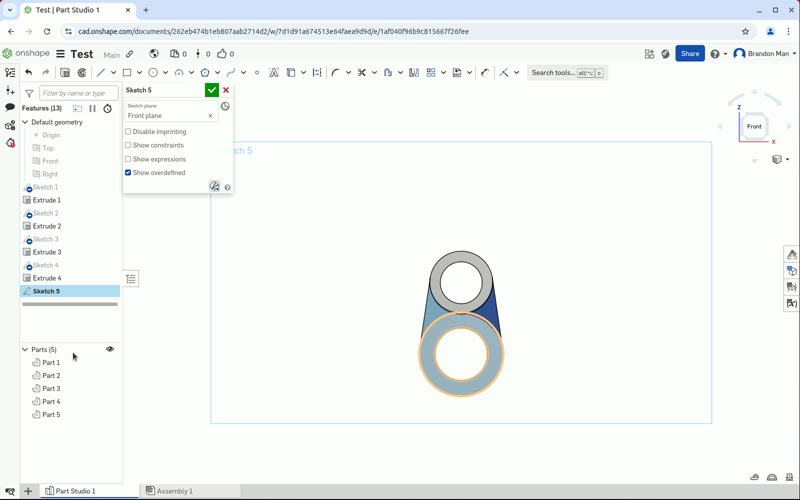
key(y)
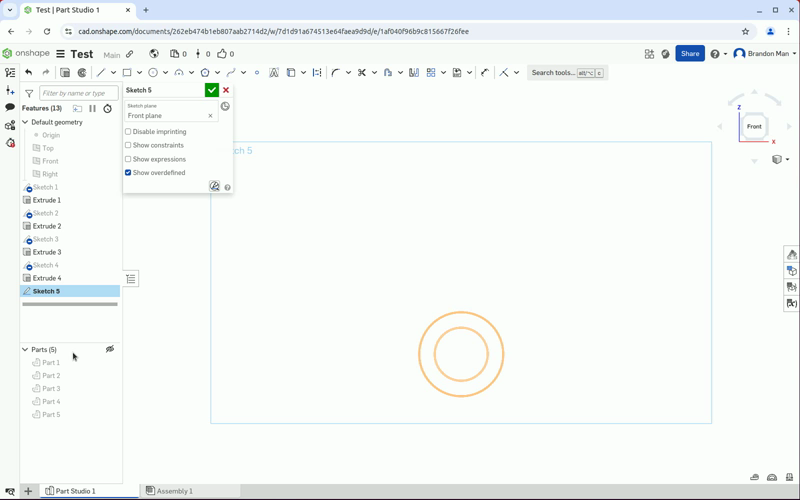
key(l)
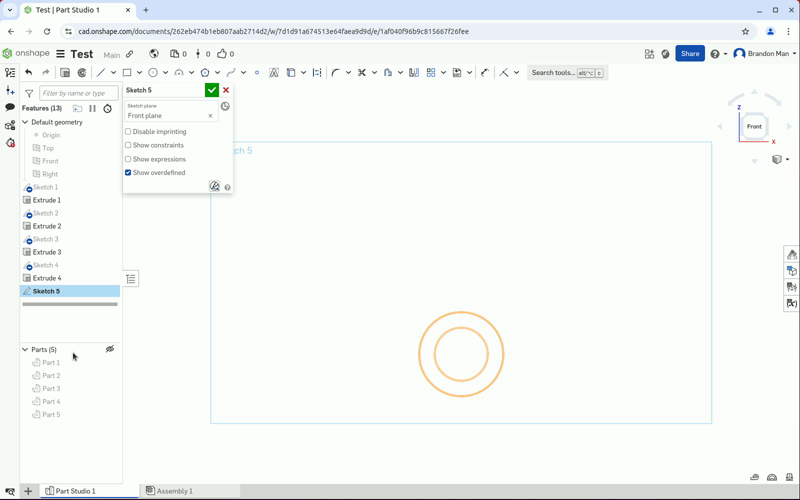
key_down(shift)
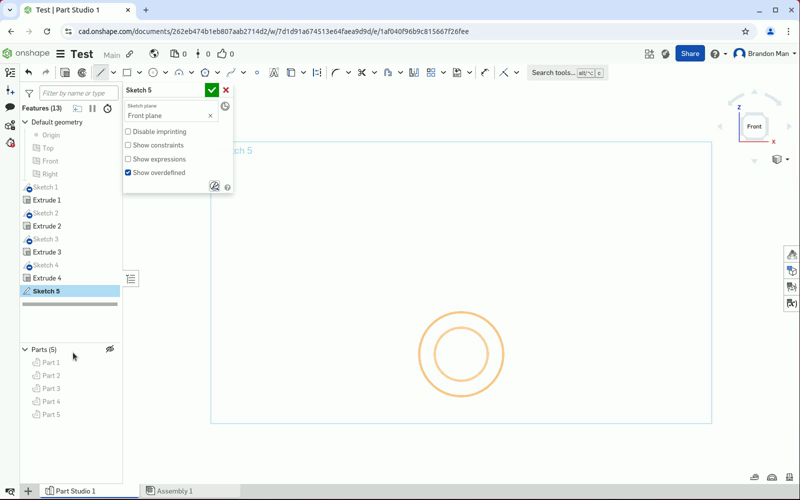
mouse_move(440, 339)
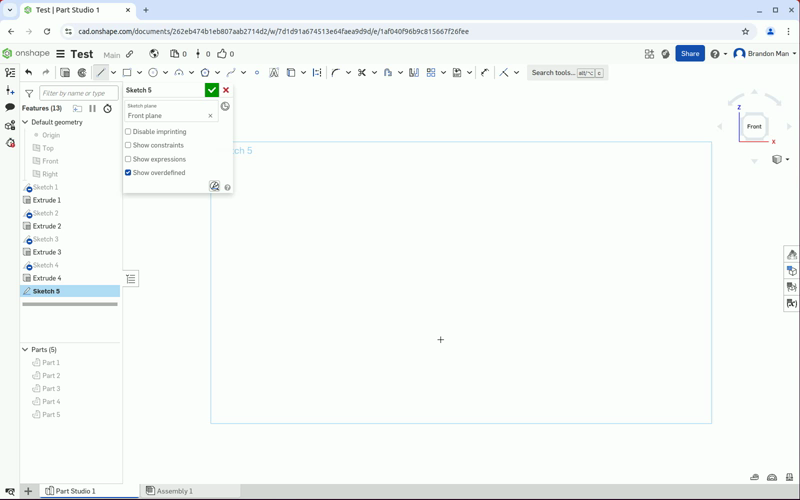
click(440, 339)
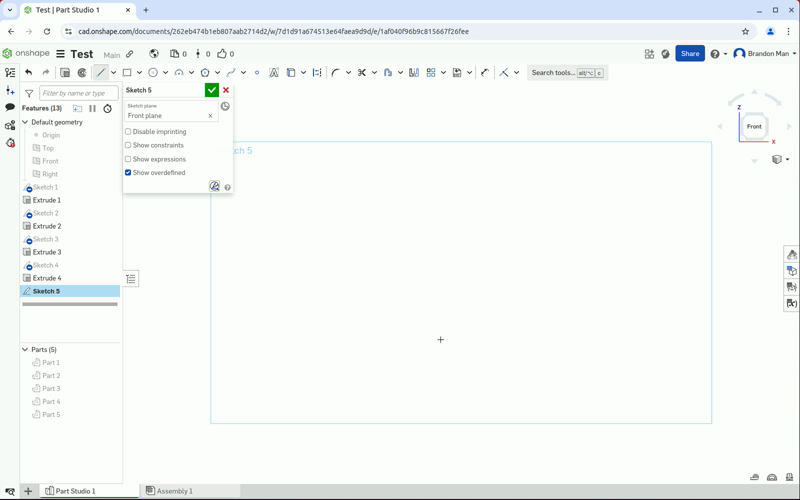
key_up(shift)
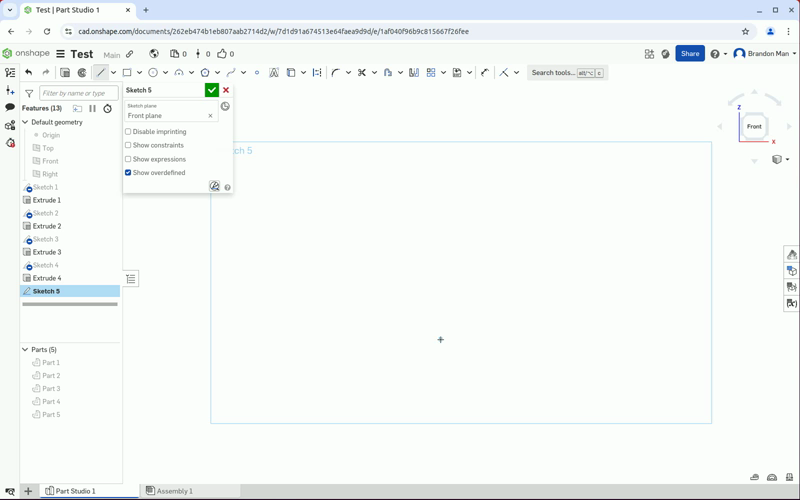
key_down(shift)
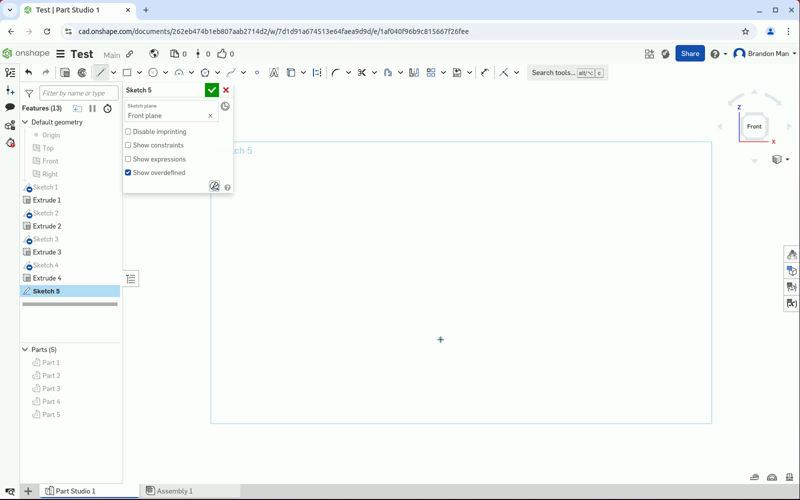
mouse_move(470, 339)
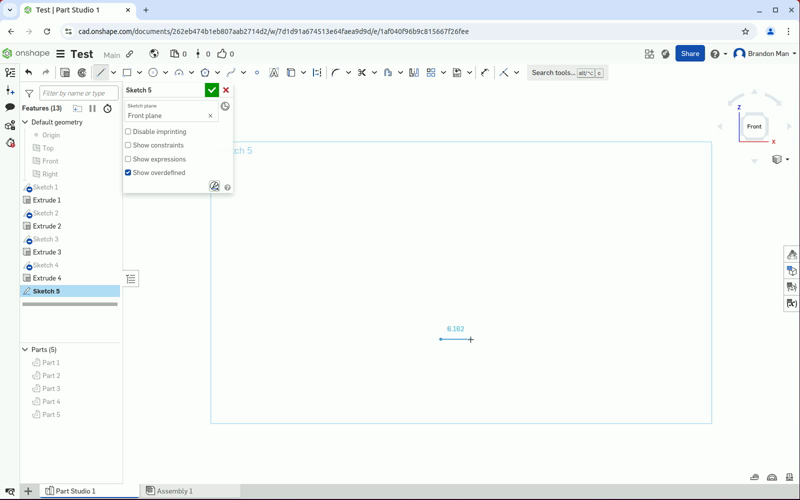
mouse_move(482, 339)
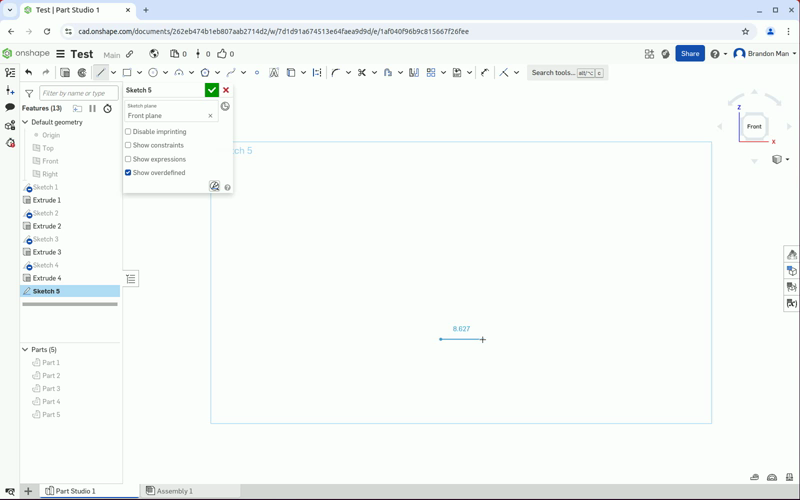
click(482, 339)
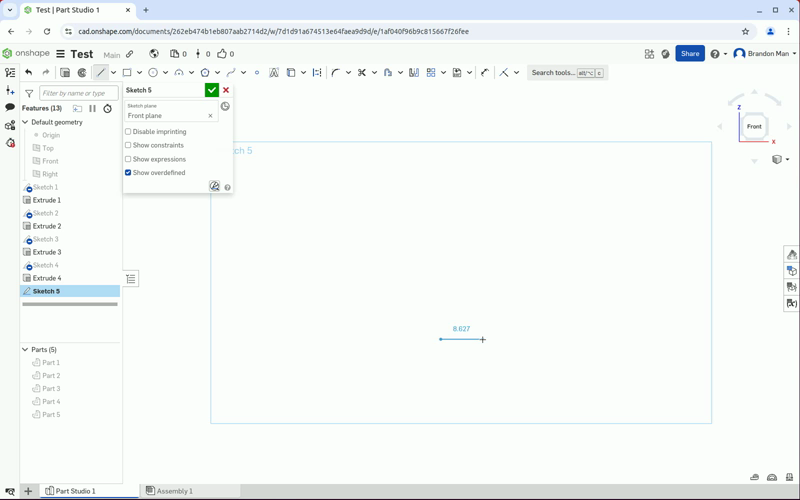
key_up(shift)
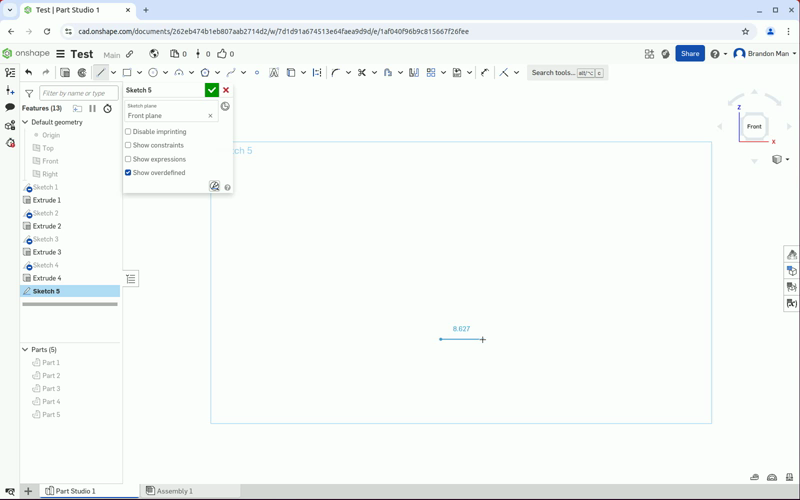
key(esc)
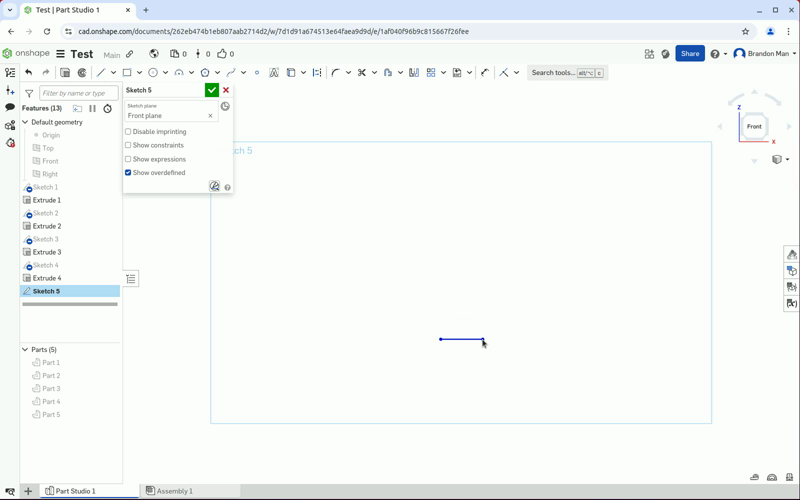
key(a)
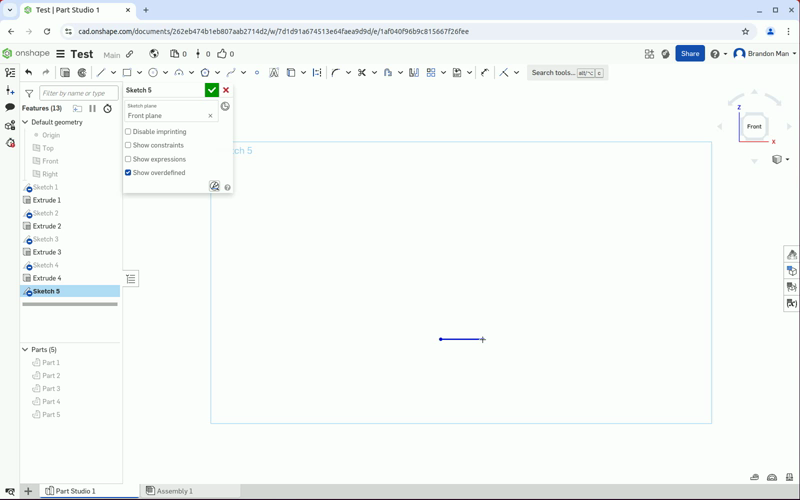
mouse_move(482, 339)
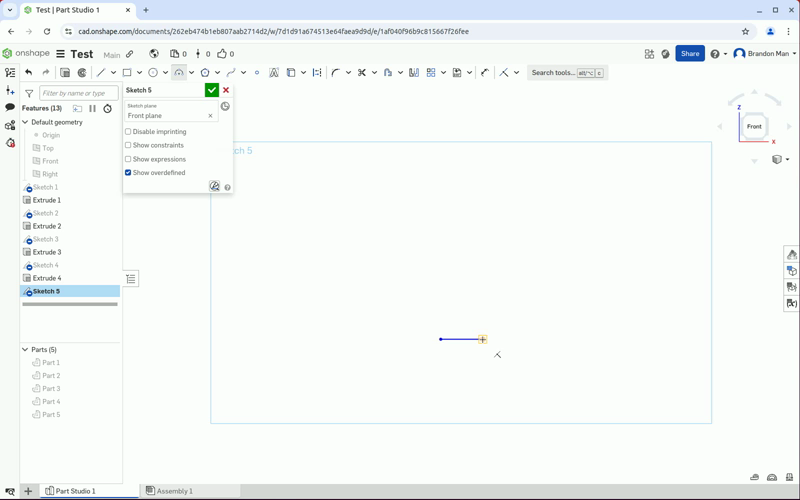
click(482, 339)
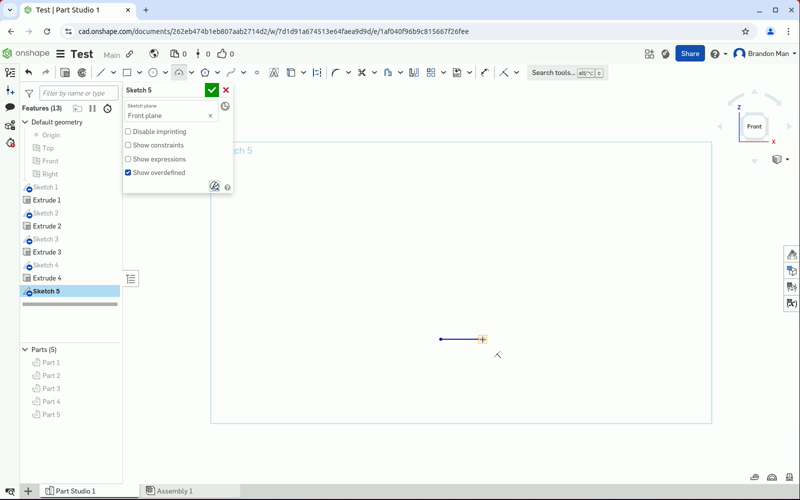
mouse_move(440, 339)
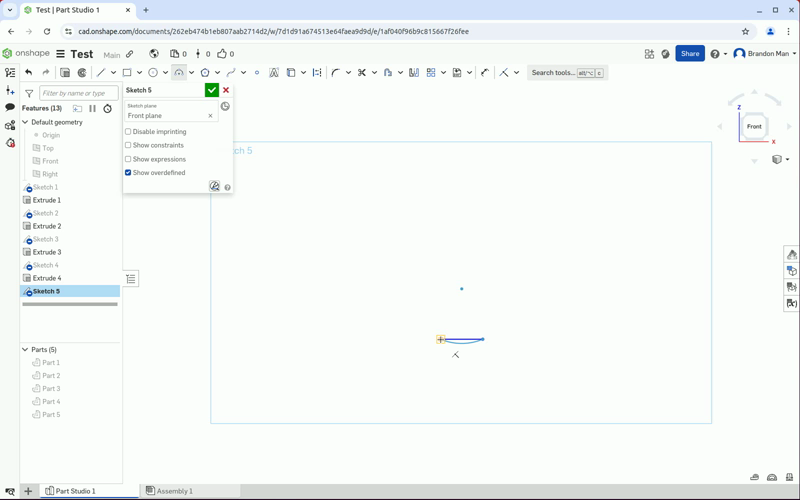
click(440, 339)
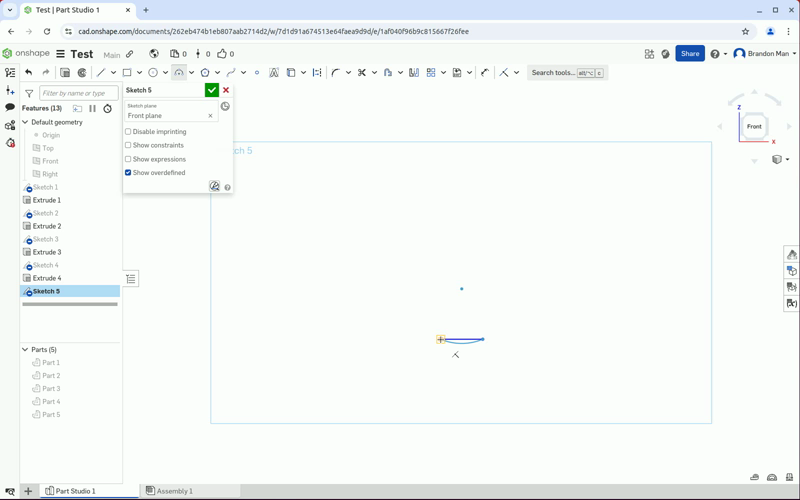
key_down(shift)
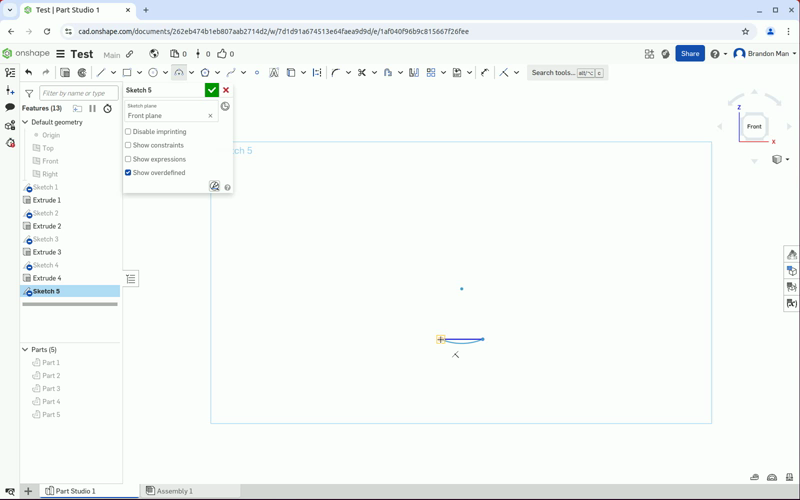
mouse_move(461, 328)
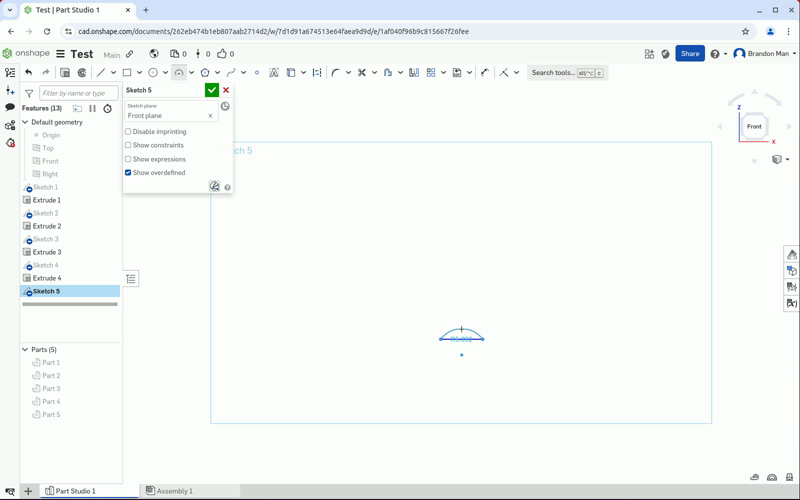
click(461, 328)
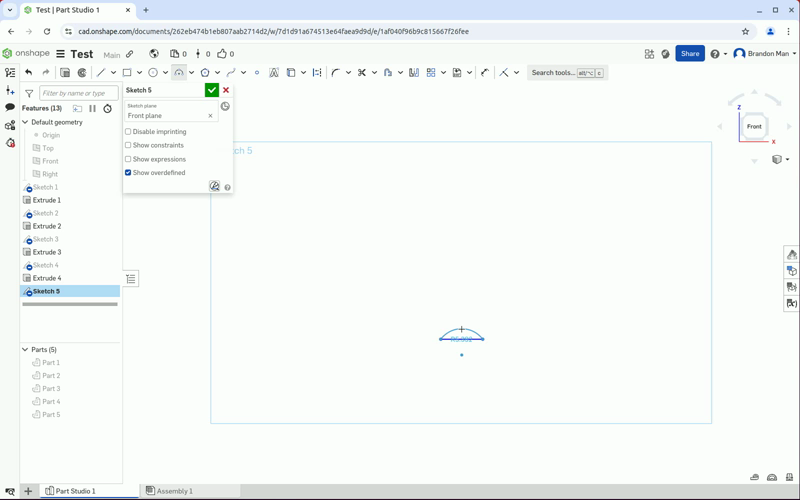
key_up(shift)
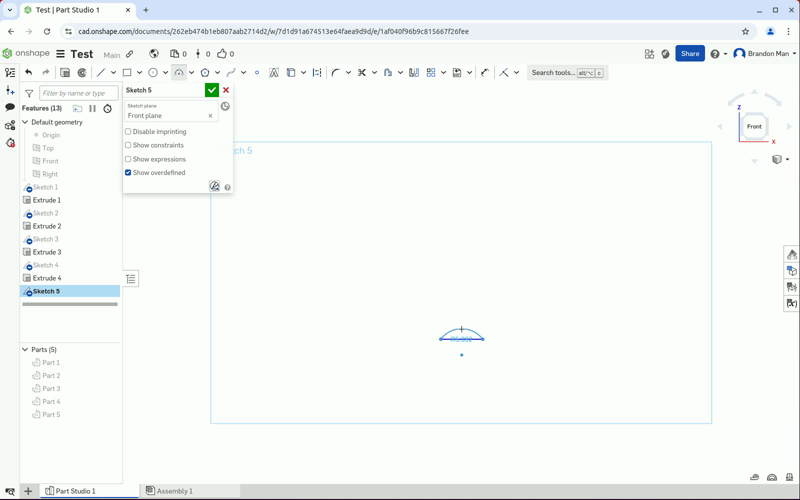
key(esc)
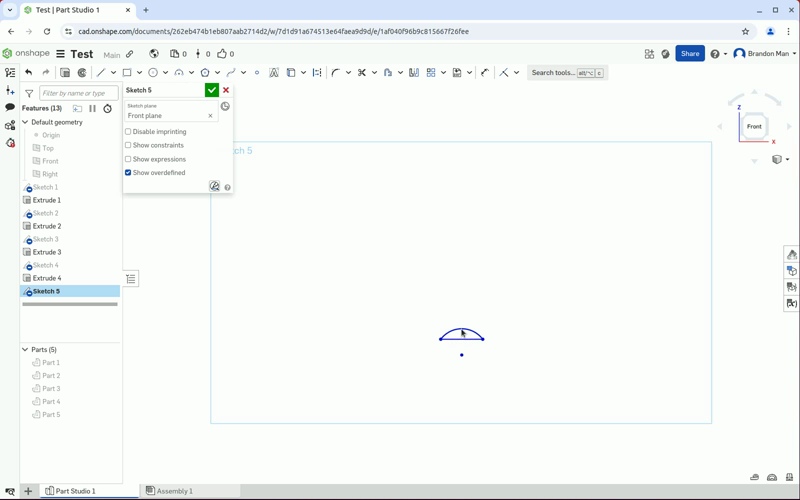
mouse_move(476, 334)
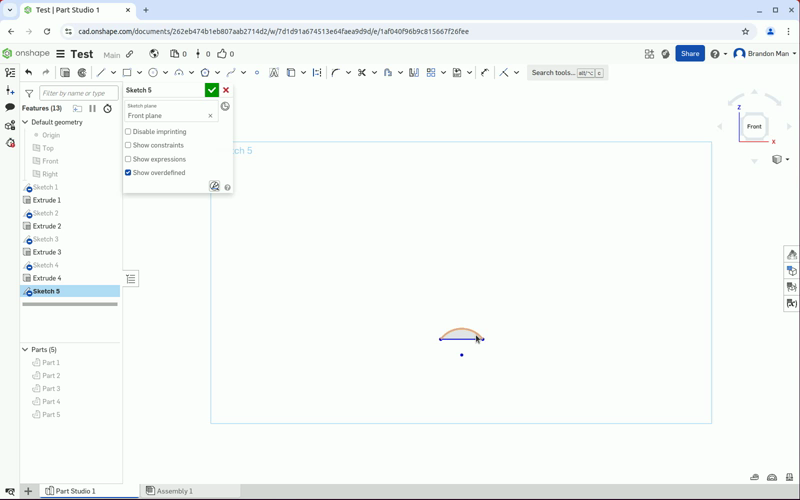
scroll(6)
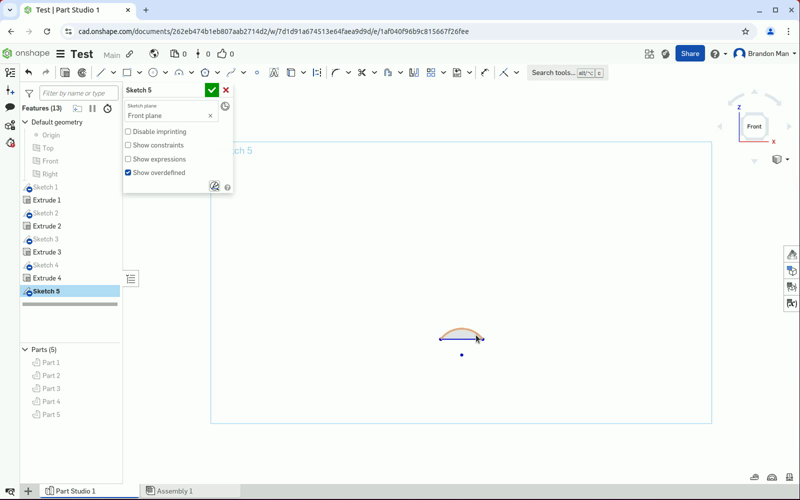
scroll(6)
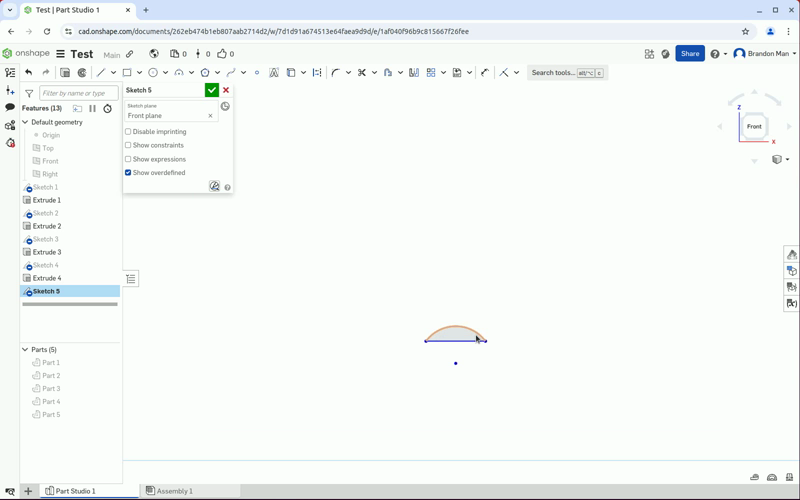
scroll(6)
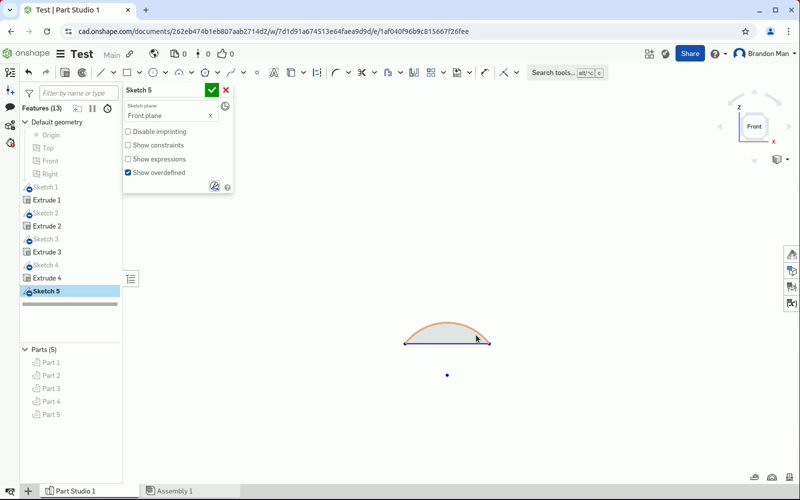
scroll(6)
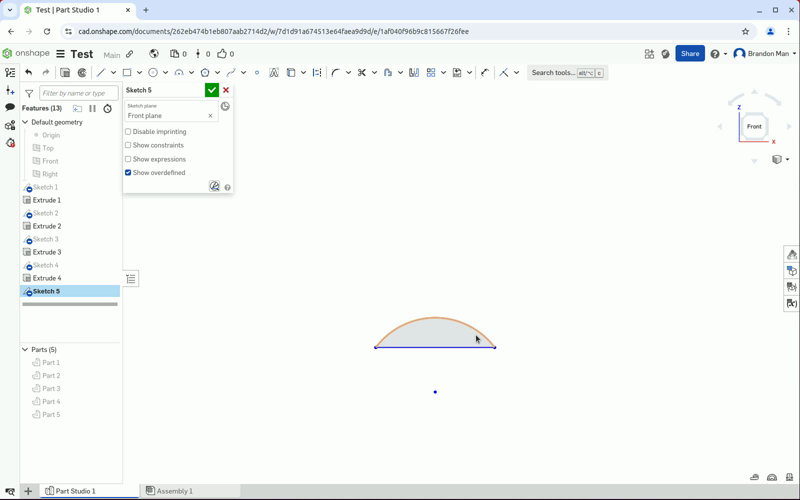
scroll(6)
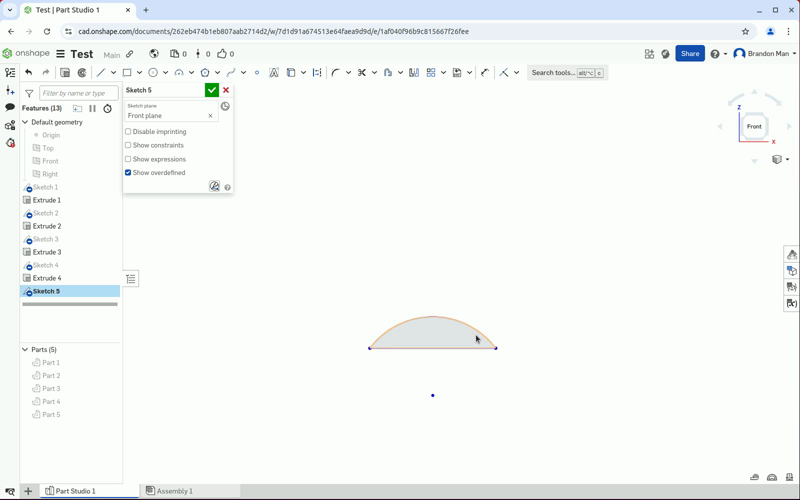
scroll(6)
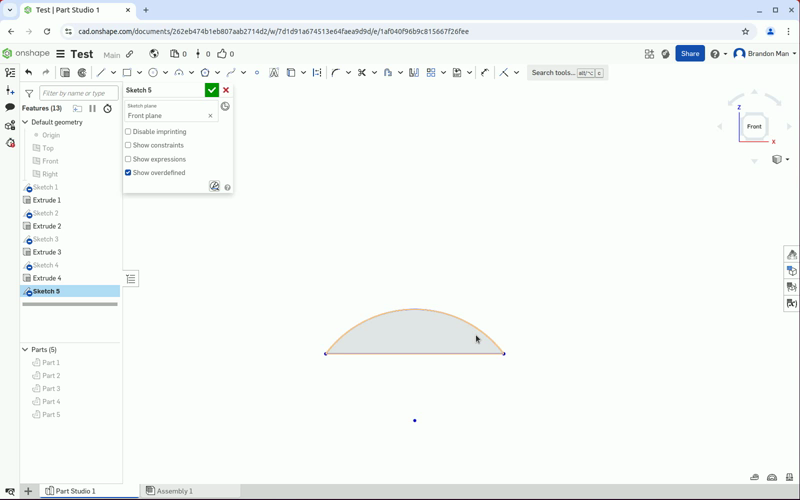
scroll(6)
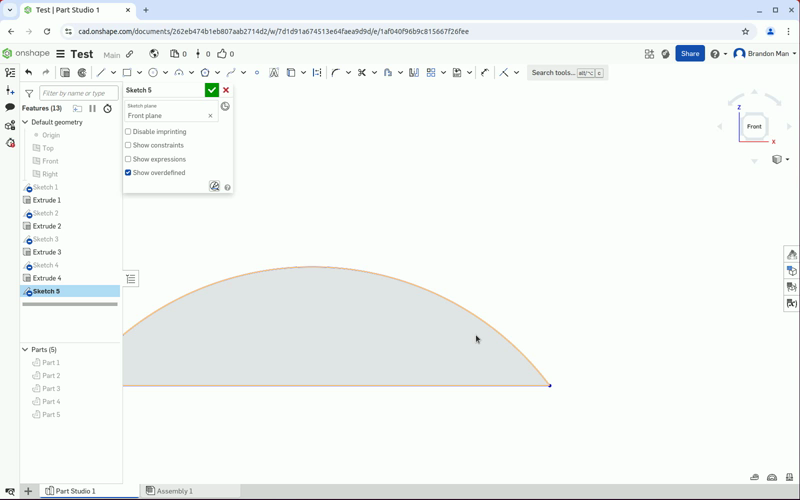
click(476, 334)
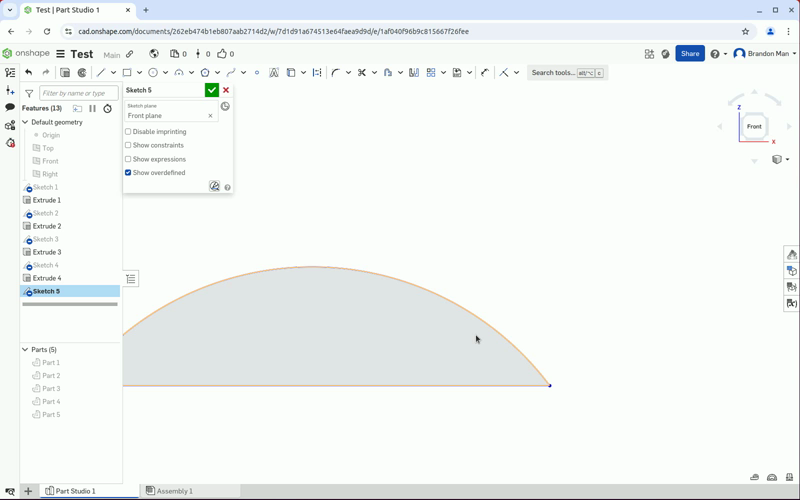
scroll(-6)
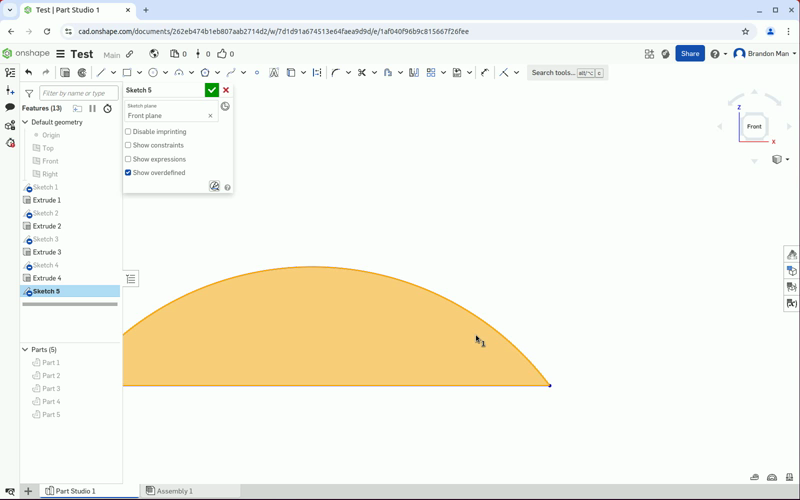
scroll(-6)
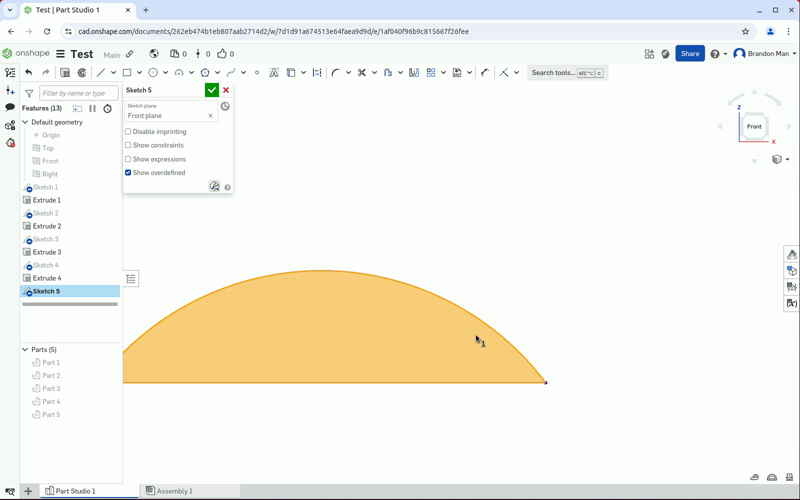
scroll(-6)
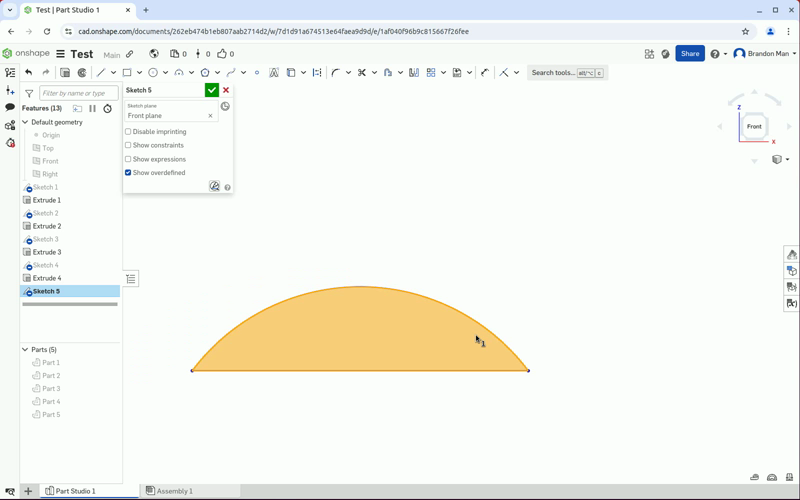
scroll(-6)
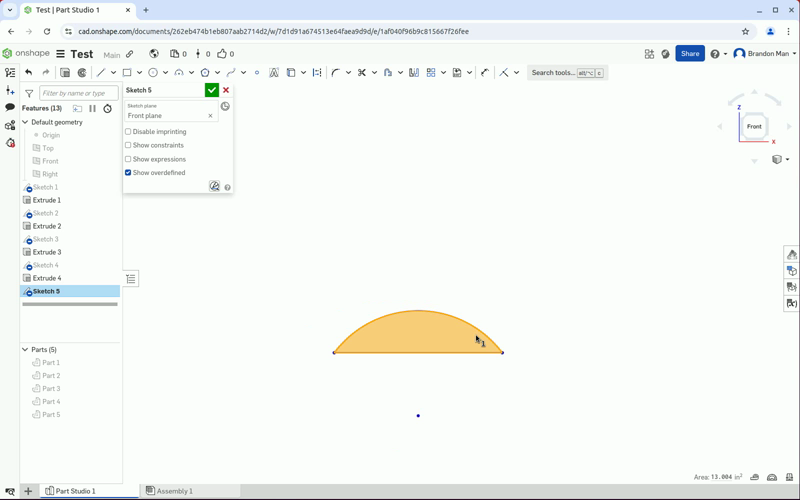
scroll(-6)
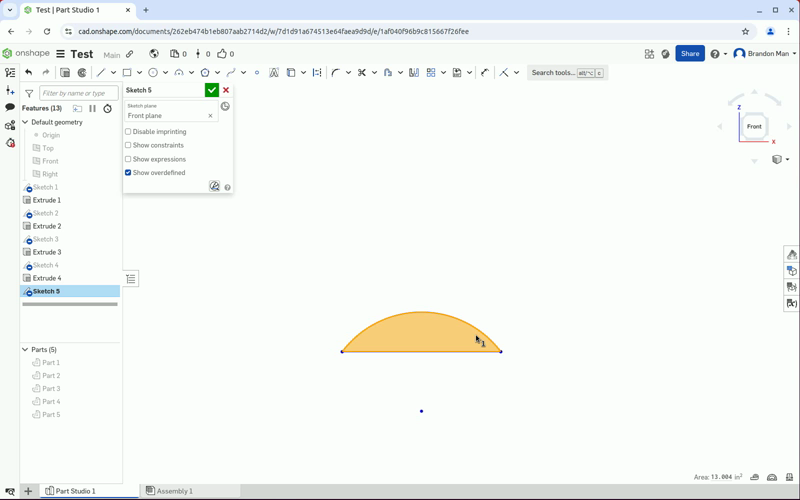
scroll(-6)
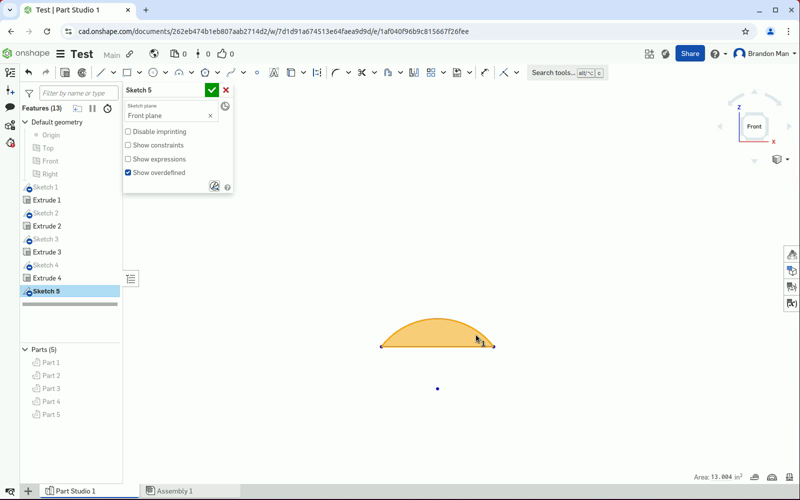
scroll(-6)
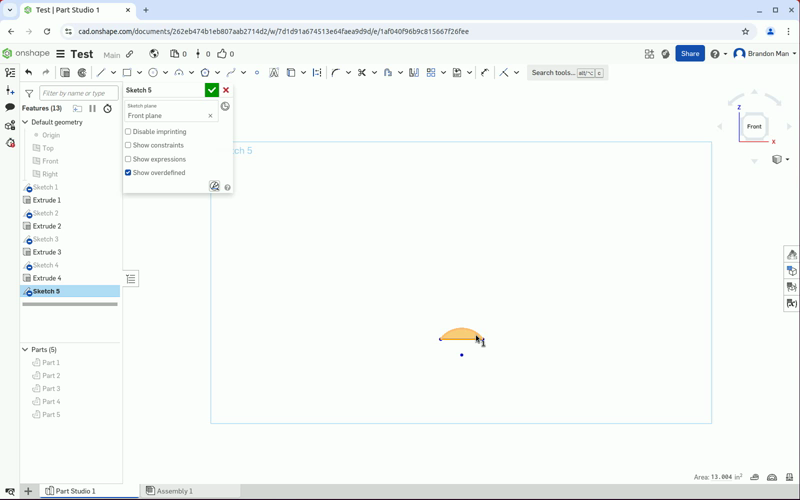
mouse_move(73, 352)
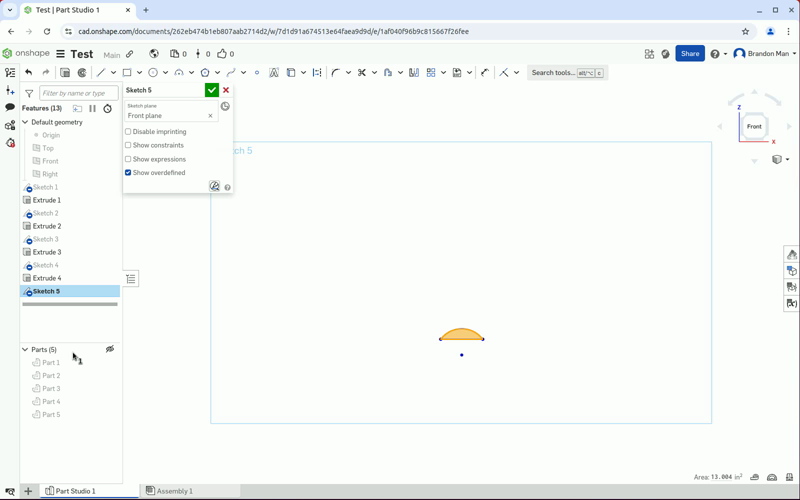
key(shift+y)
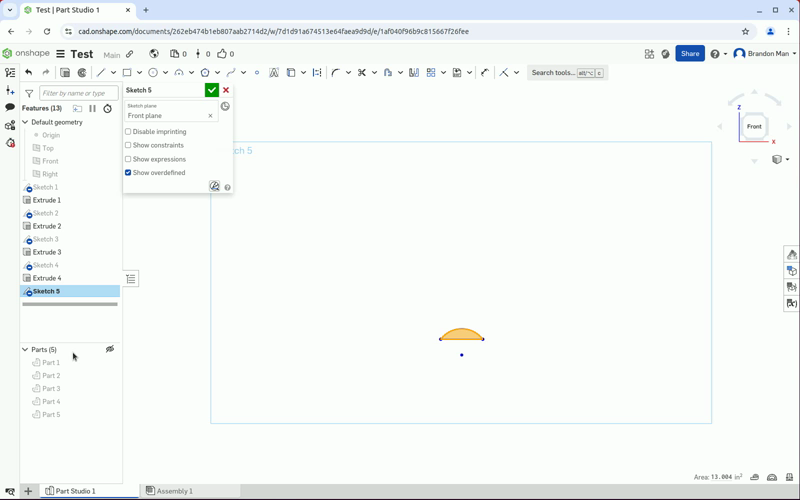
key(shift+e)
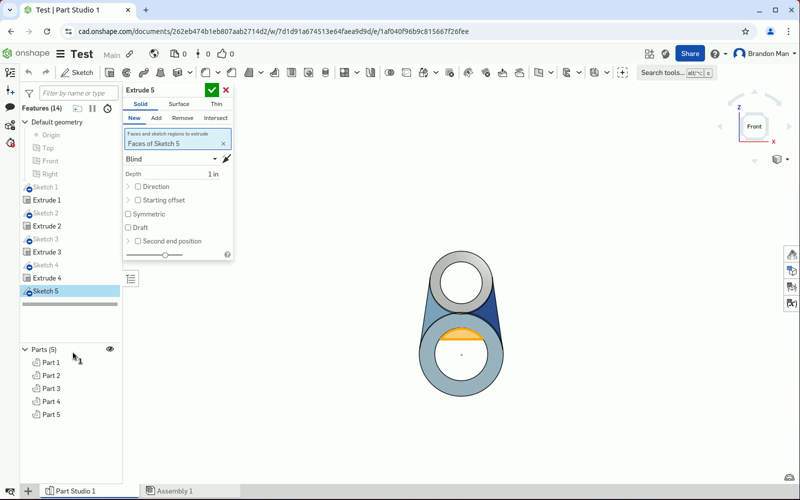
mouse_move(143, 106)
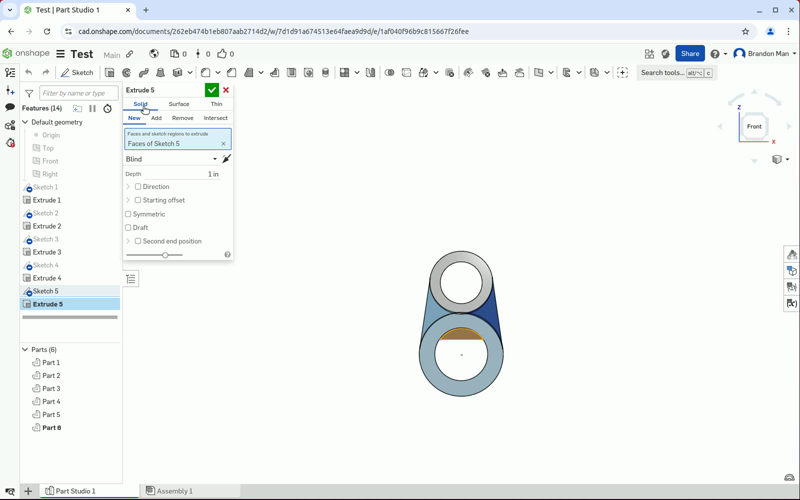
click(143, 106)
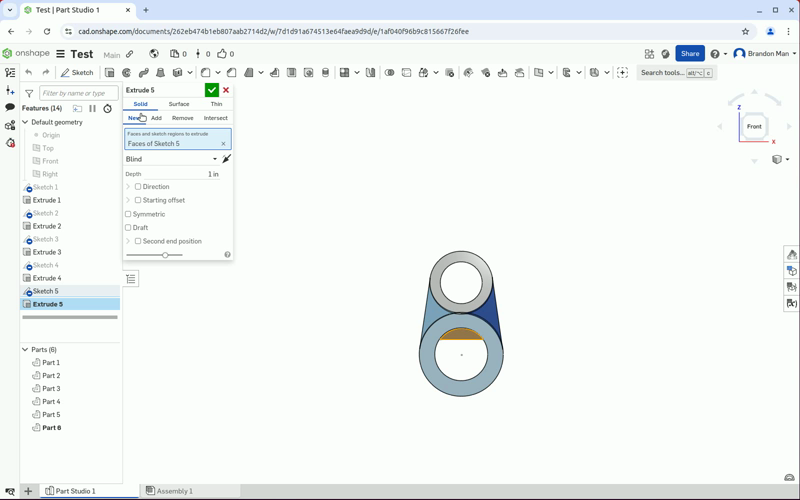
mouse_move(137, 120)
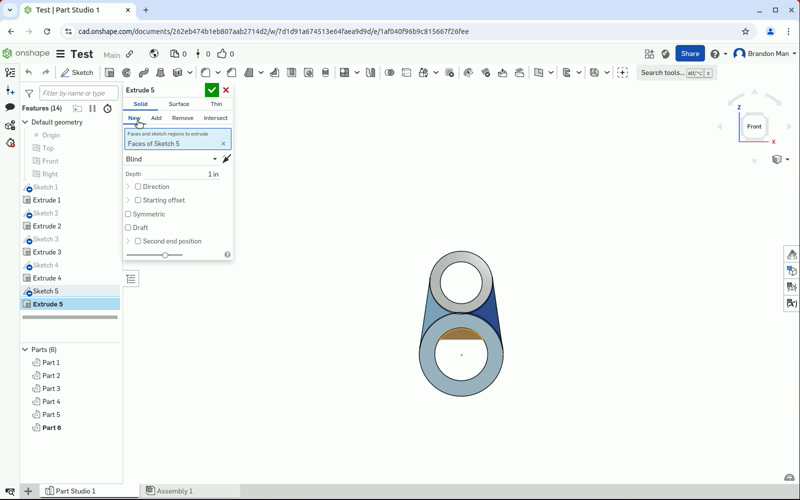
click(137, 120)
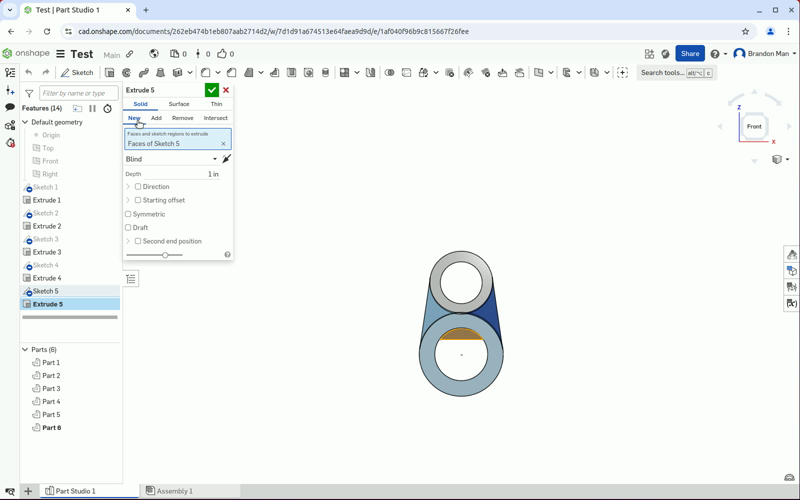
key(tab, 4)
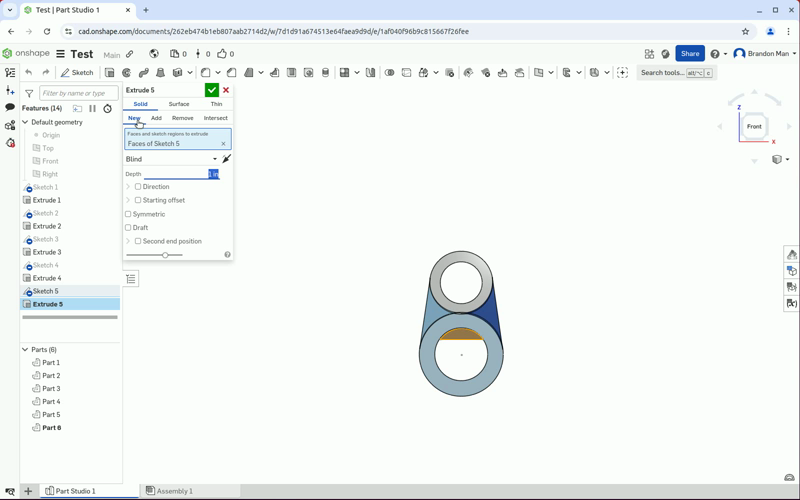
text(10.591)
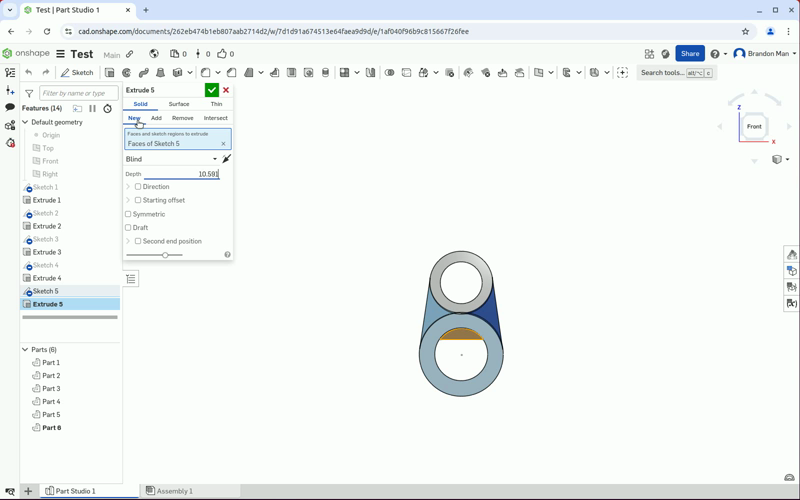
key(enter)
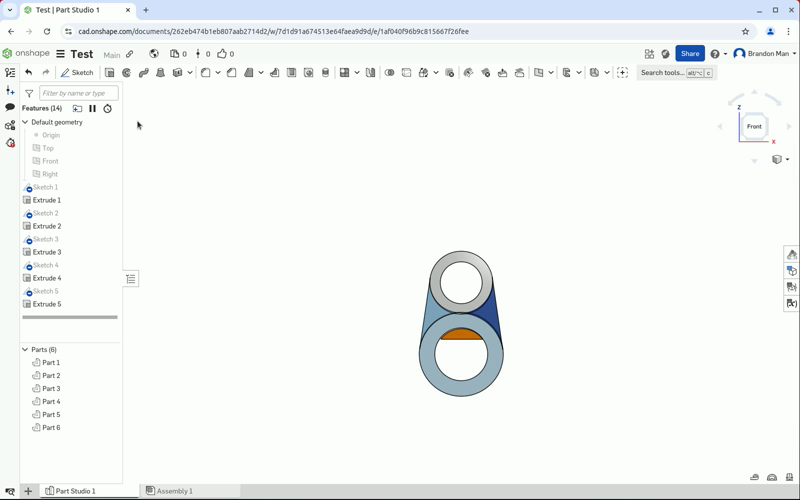
key(shift+h)
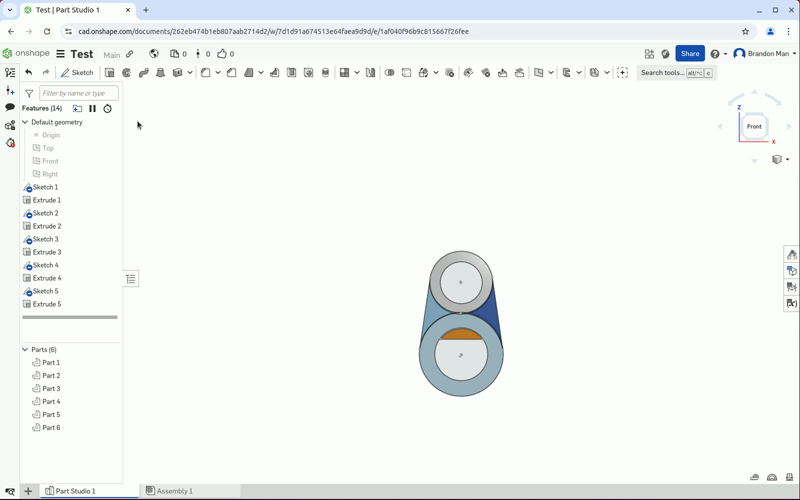
key(shift+h)
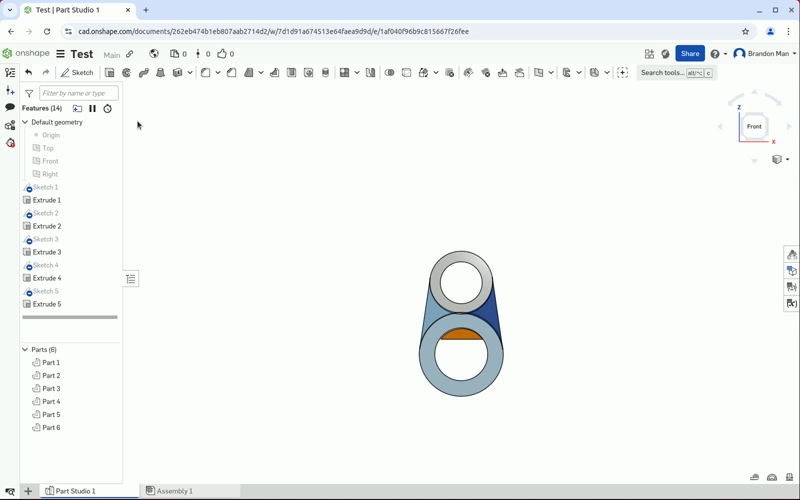
mouse_move(73, 189)
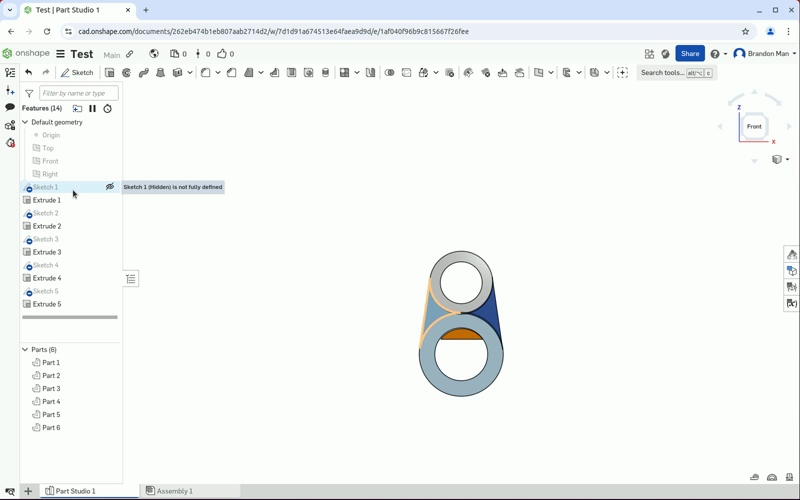
click(73, 189)
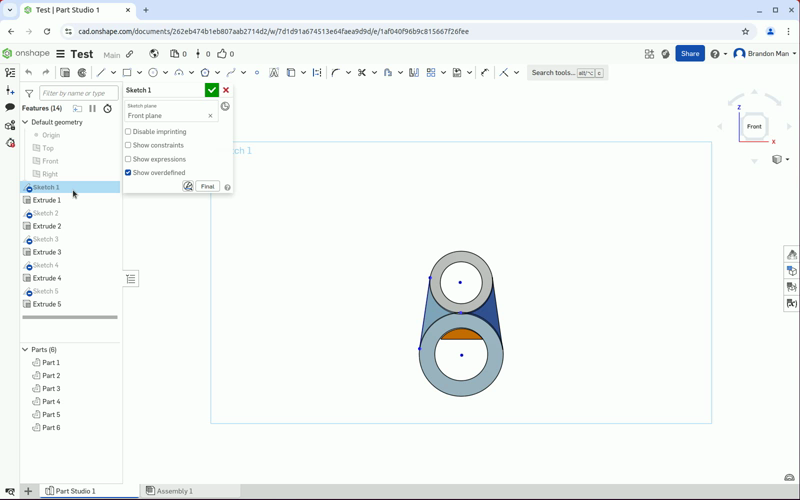
mouse_move(229, 92)
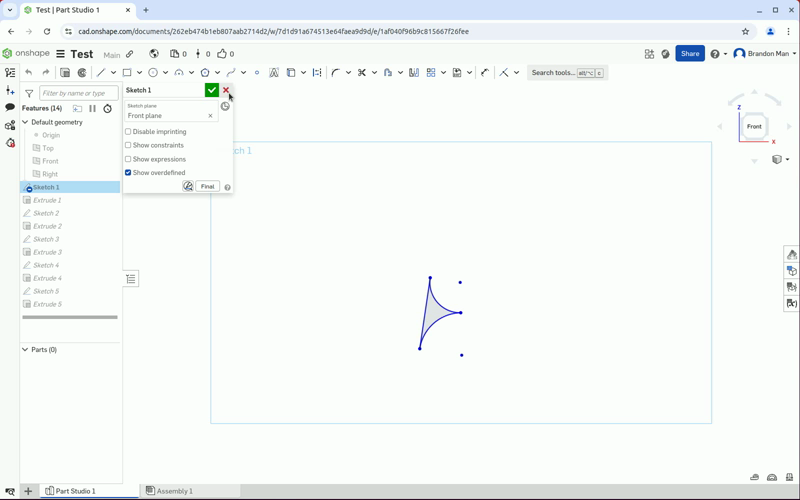
click(229, 92)
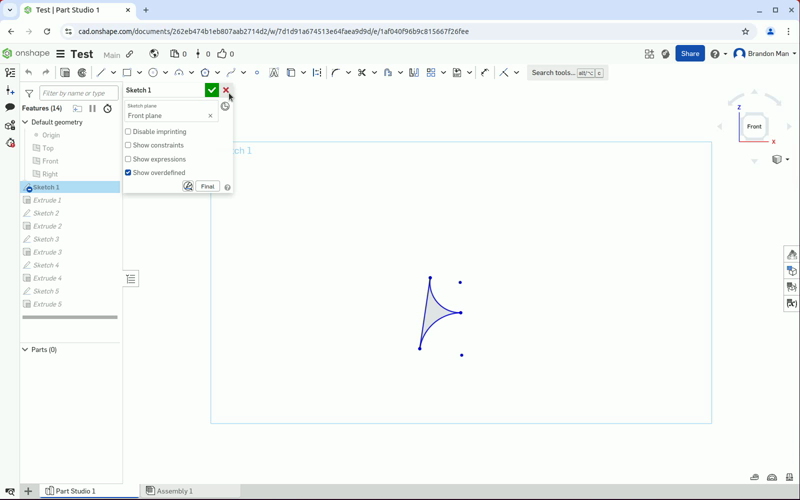
key(shift+s)
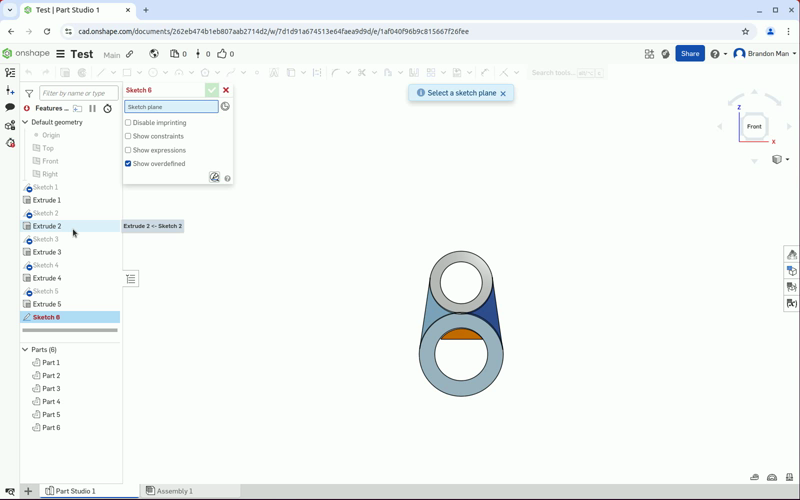
scroll(3)
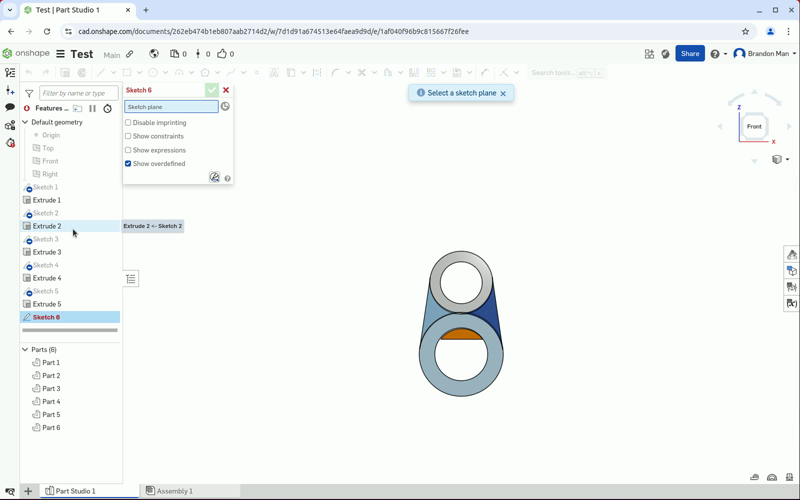
mouse_move(73, 163)
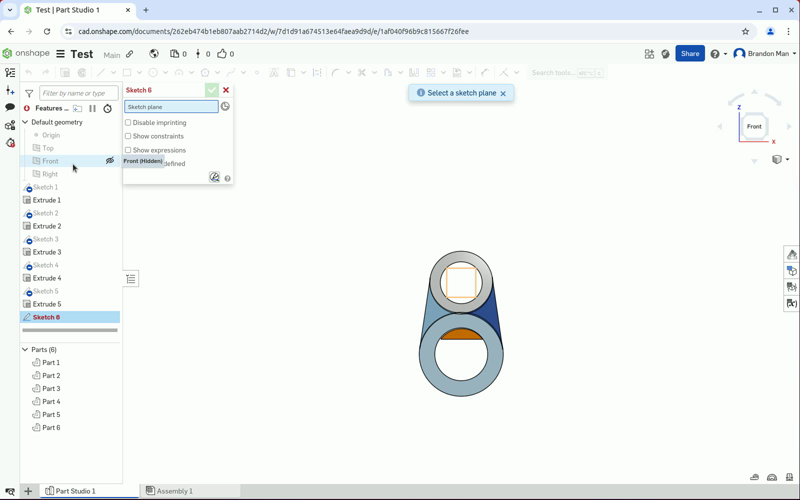
click(73, 163)
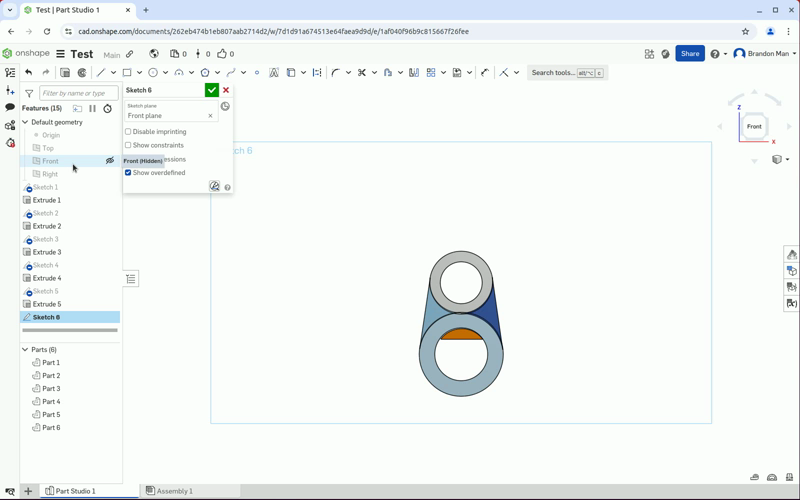
mouse_move(73, 352)
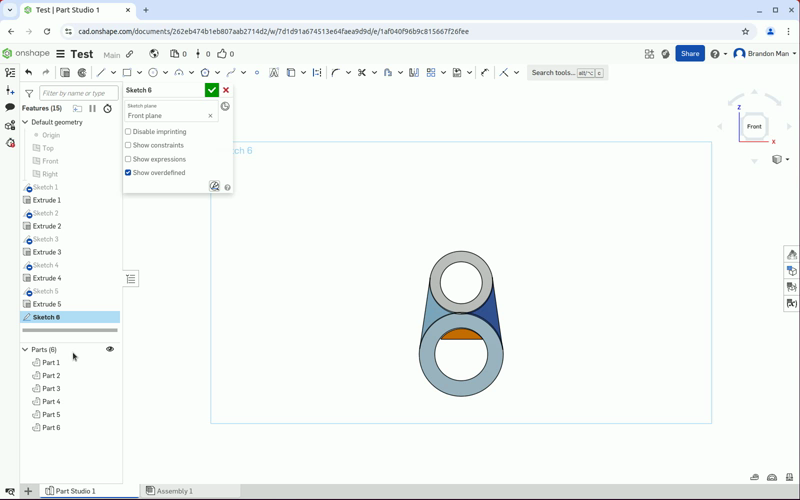
key(y)
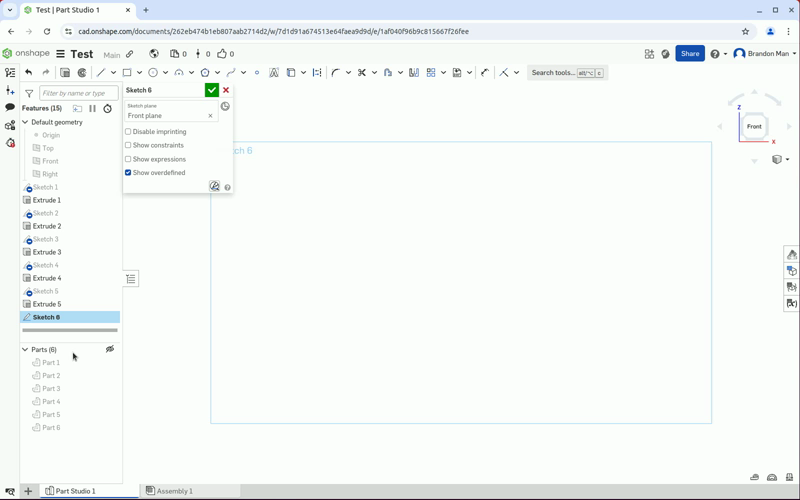
key(a)
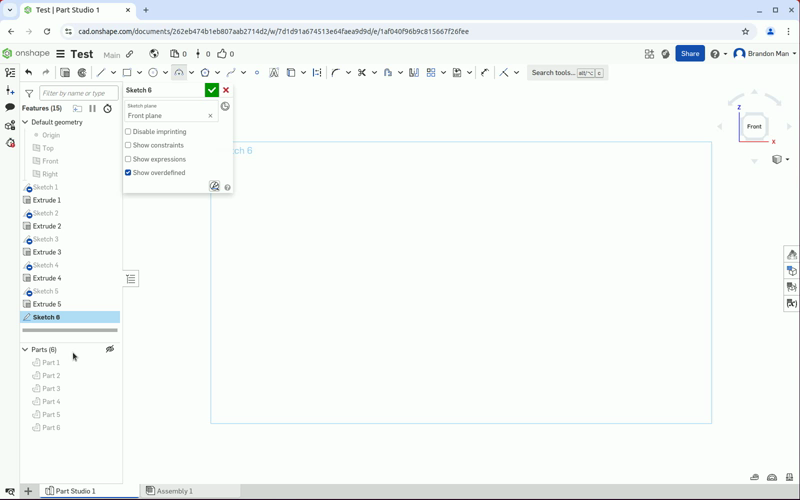
key_down(shift)
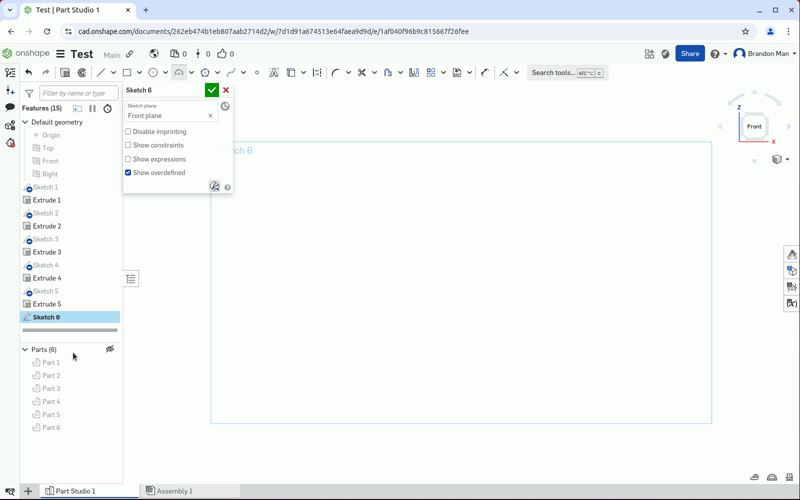
mouse_move(446, 298)
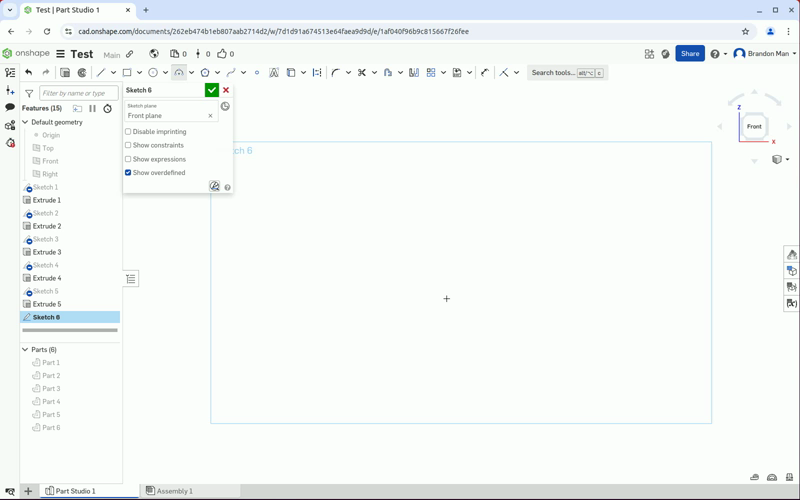
click(446, 298)
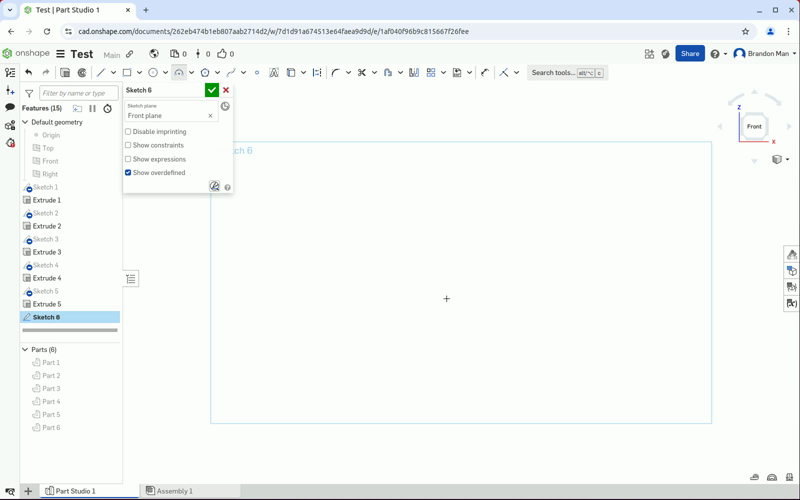
key_up(shift)
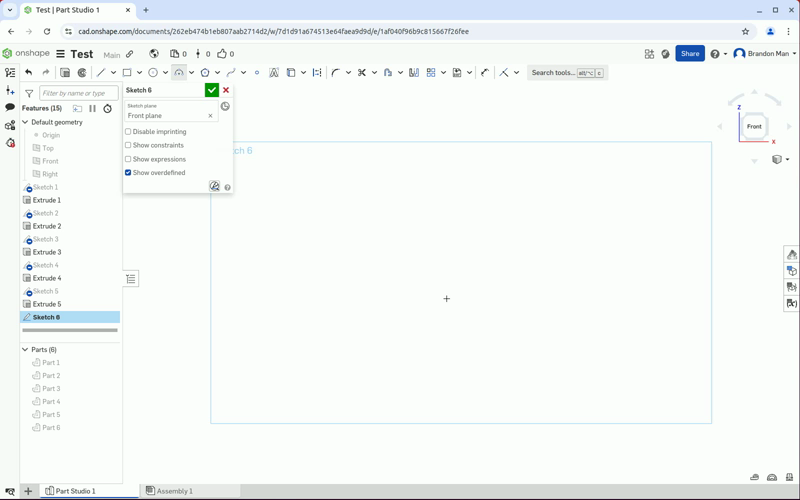
key_down(shift)
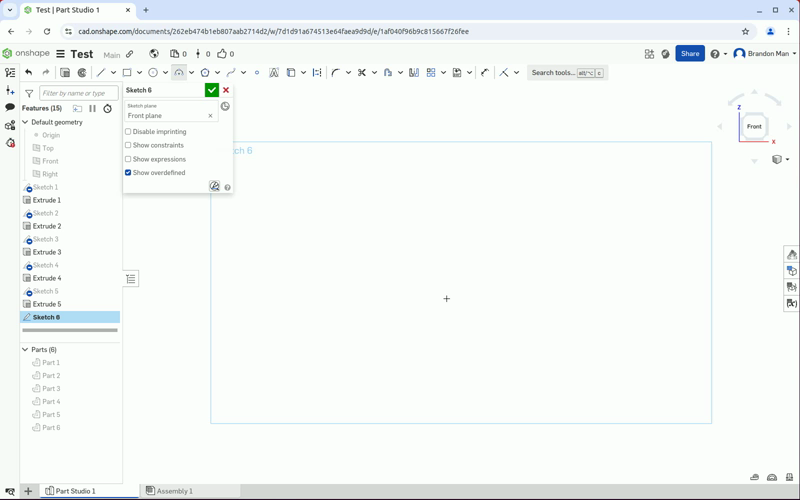
mouse_move(474, 298)
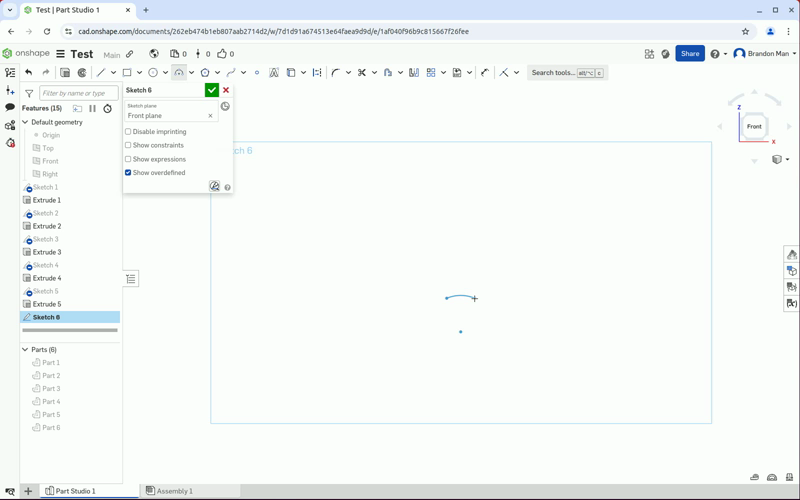
click(474, 298)
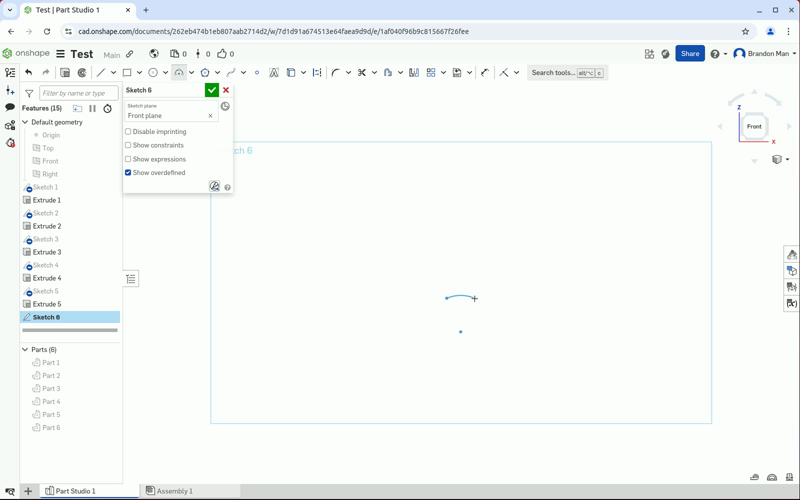
mouse_move(460, 303)
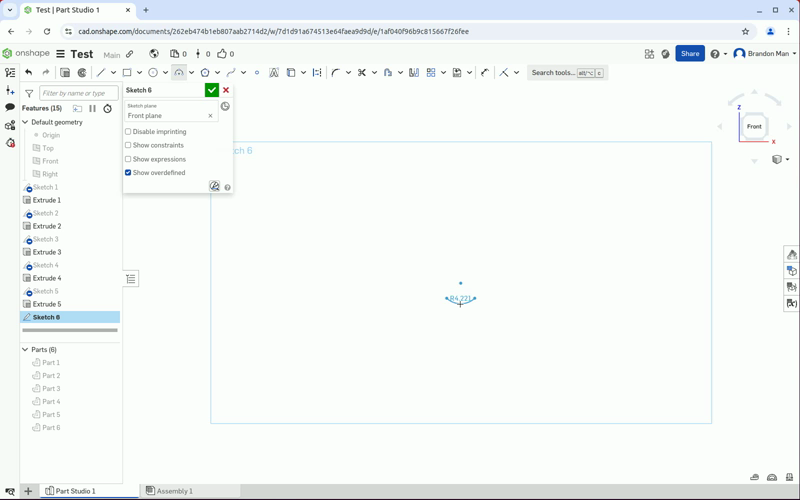
click(460, 303)
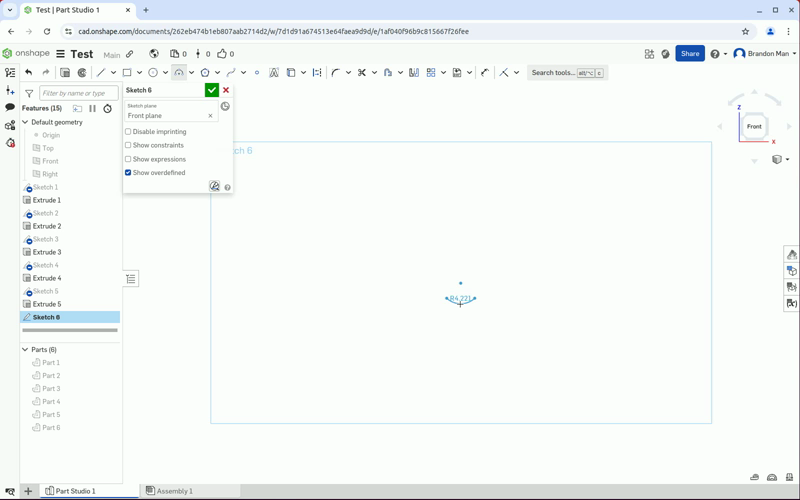
key_up(shift)
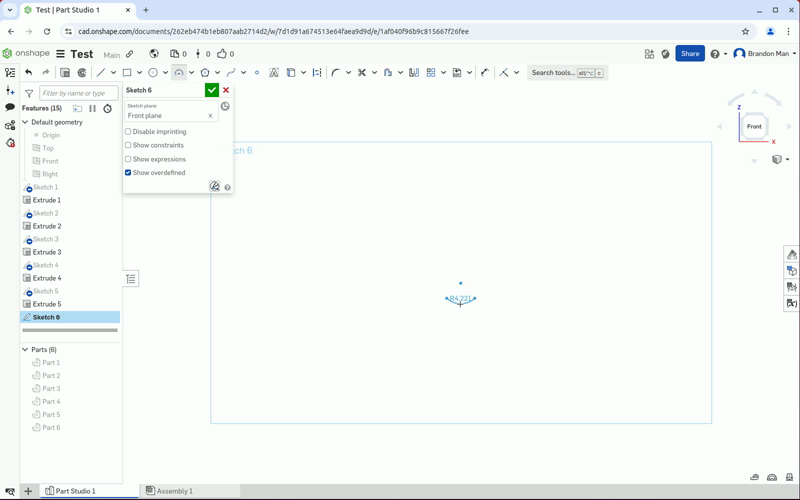
key(esc)
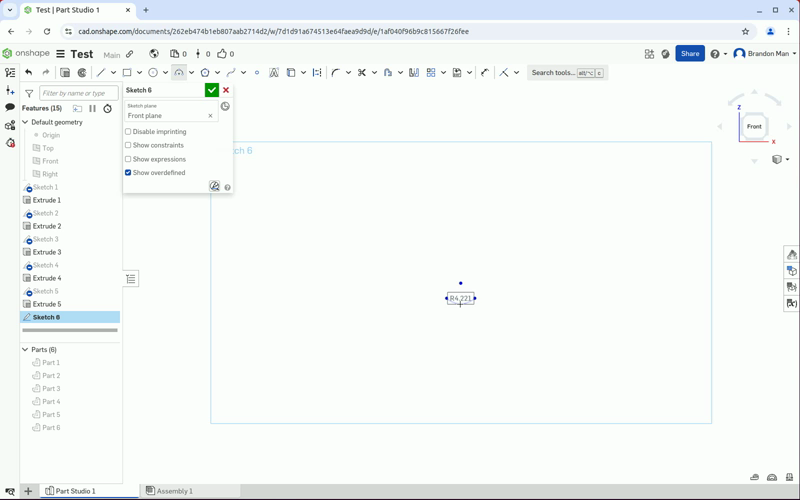
key(l)
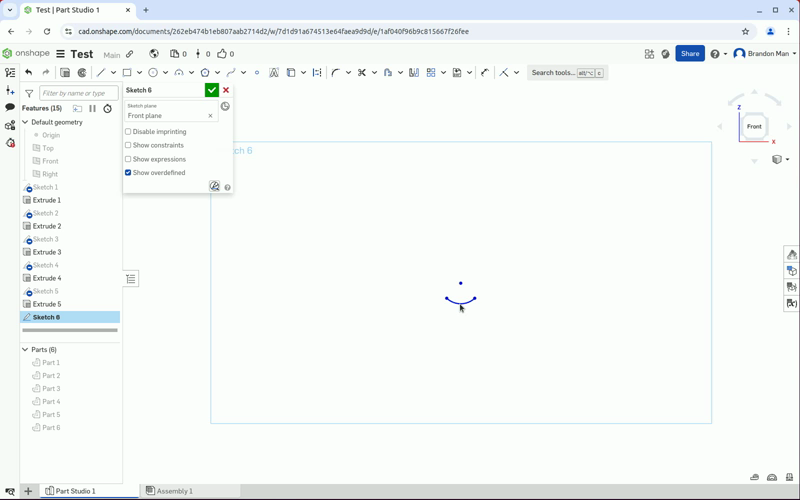
mouse_move(474, 298)
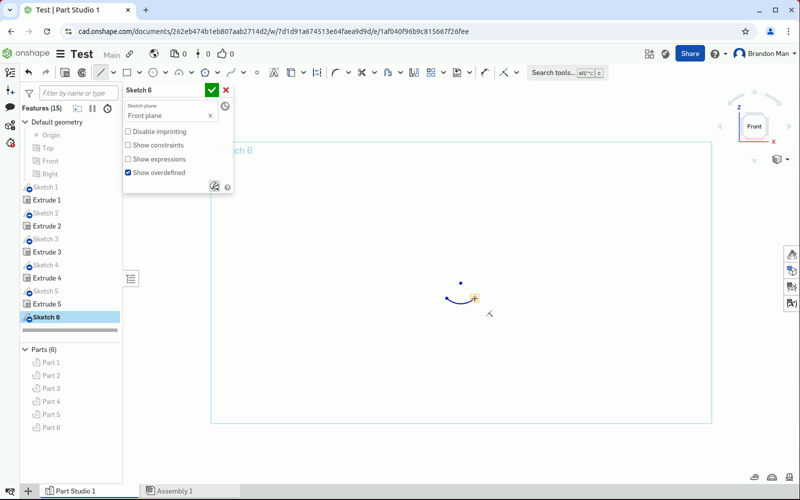
click(474, 298)
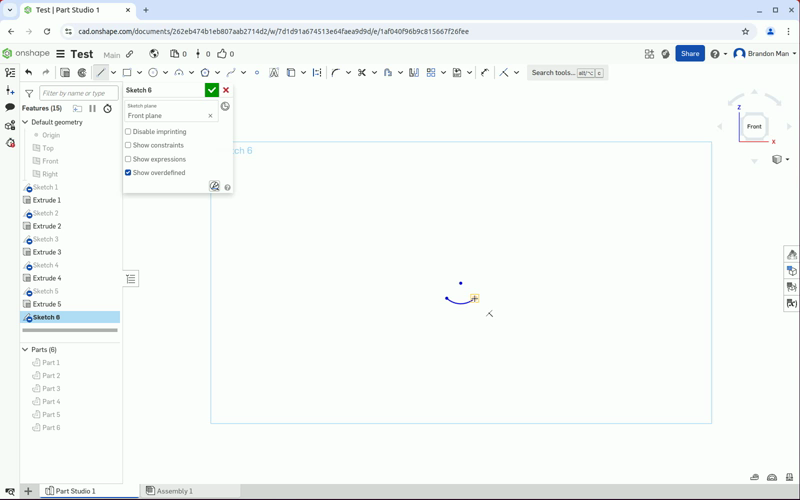
mouse_move(504, 298)
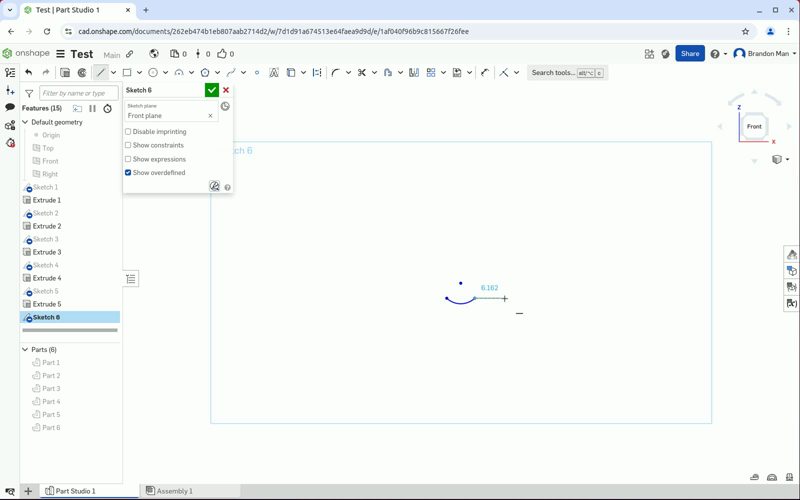
key_down(shift)
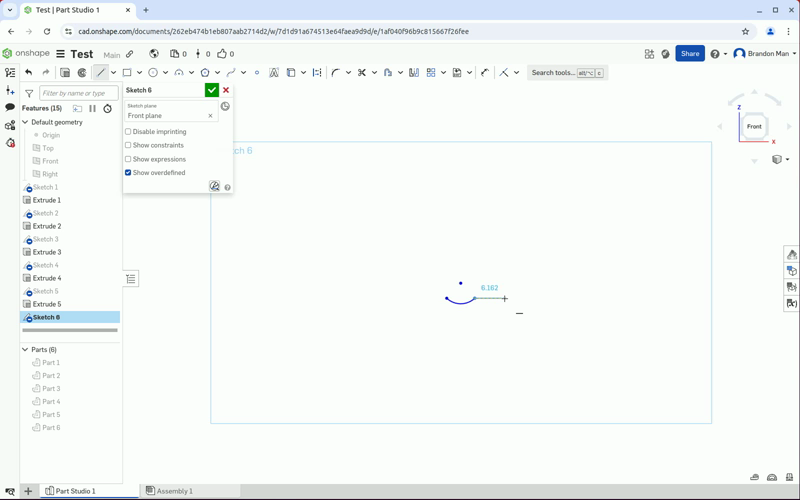
mouse_move(446, 298)
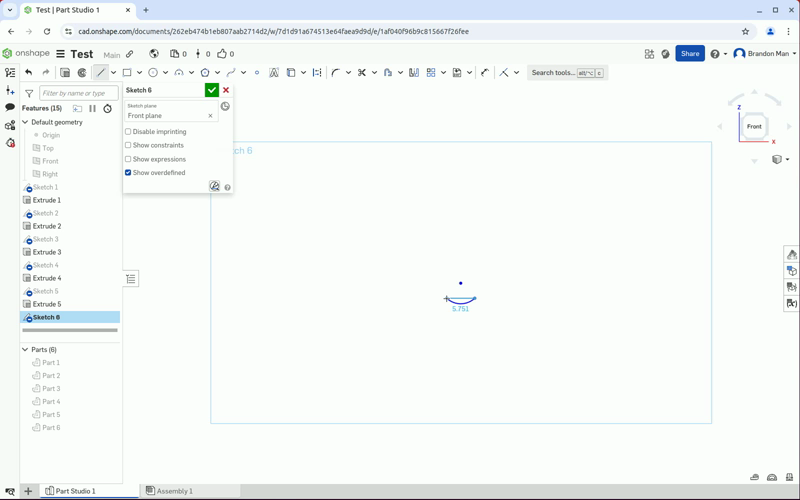
key_up(shift)
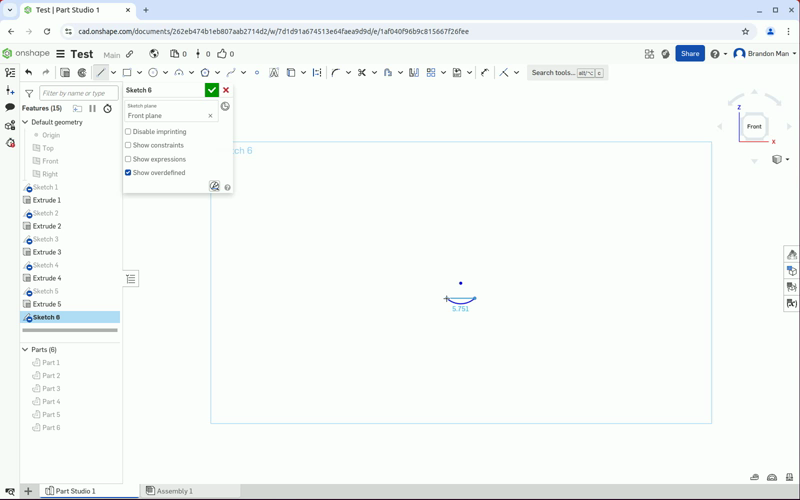
click(446, 298)
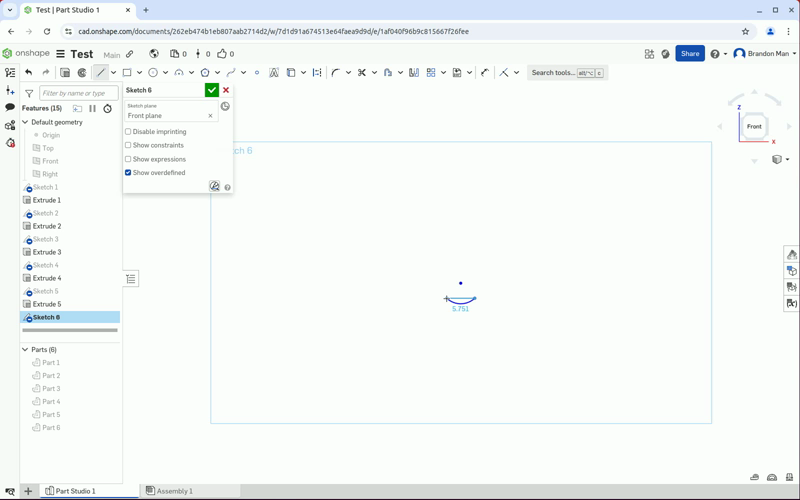
key(esc)
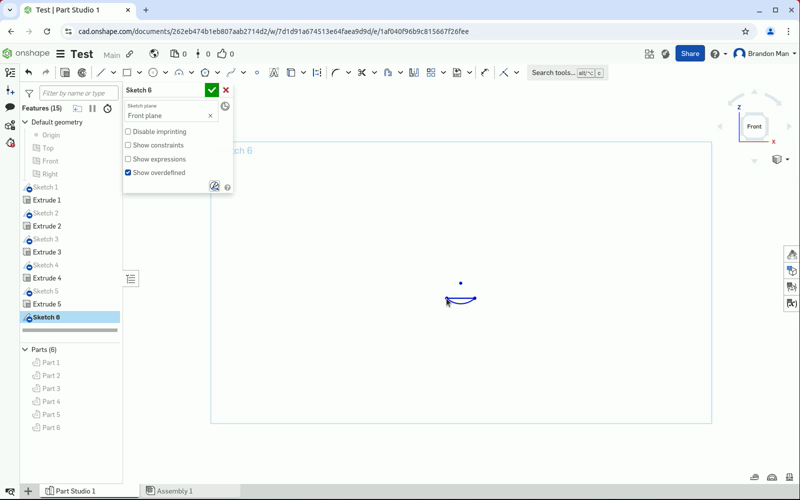
mouse_move(448, 299)
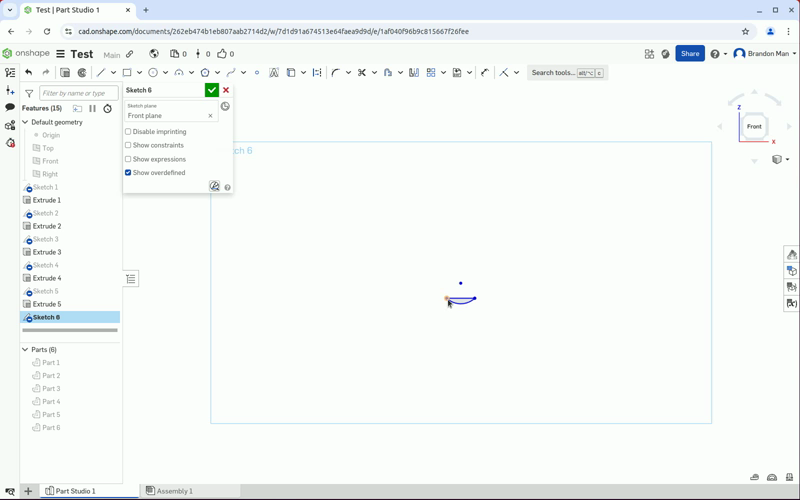
scroll(6)
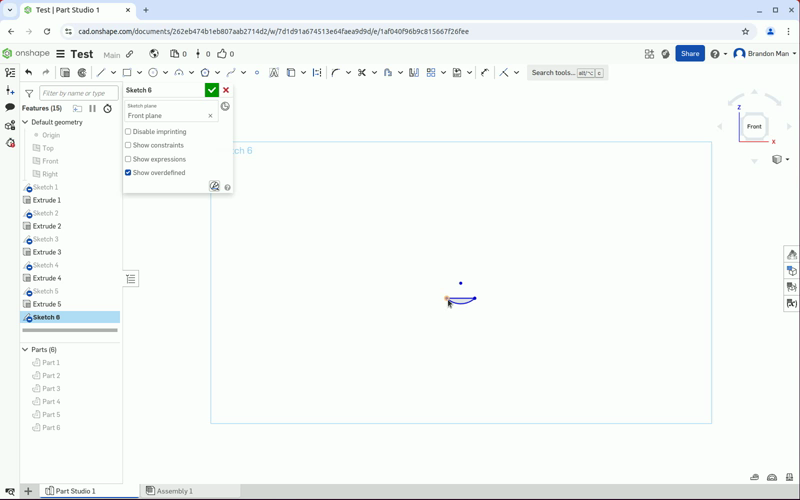
scroll(6)
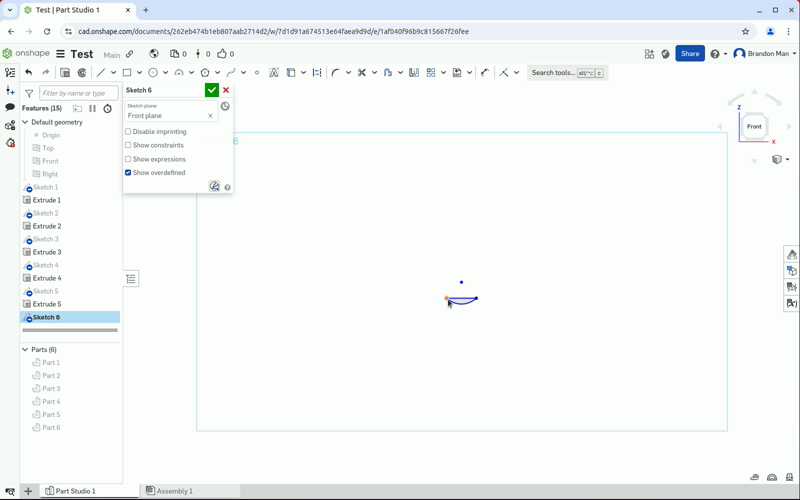
scroll(6)
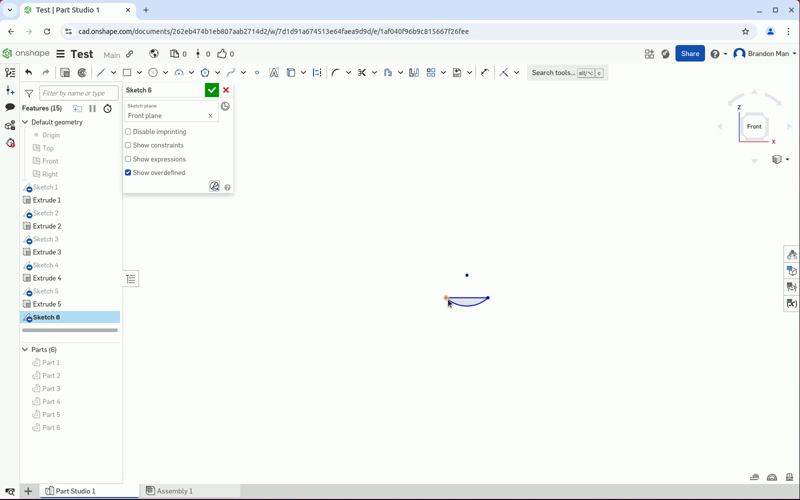
scroll(6)
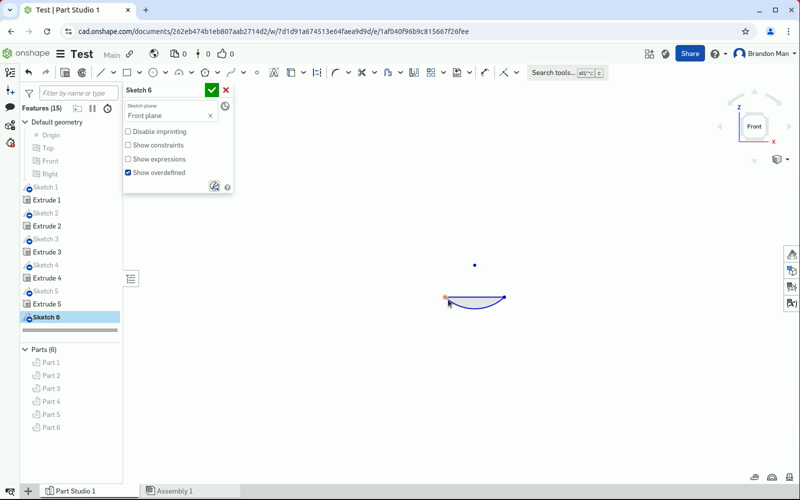
scroll(6)
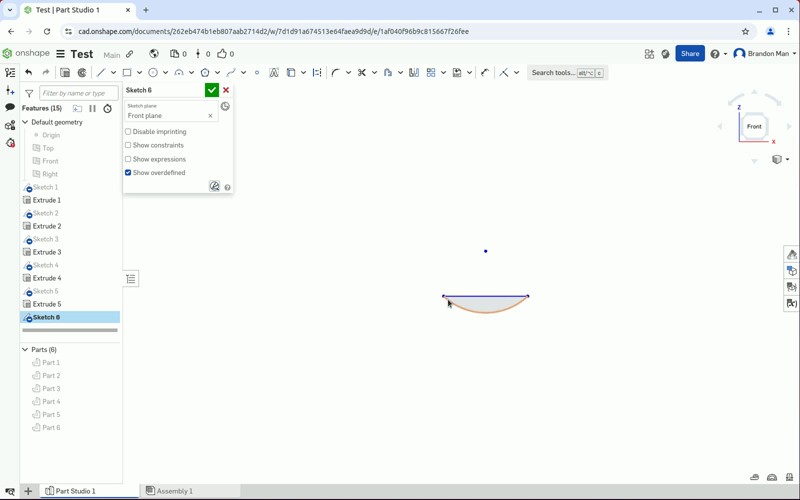
scroll(6)
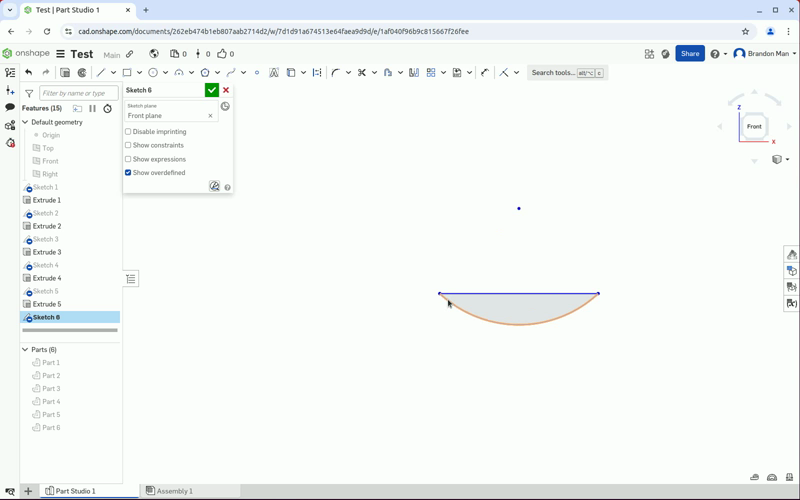
scroll(6)
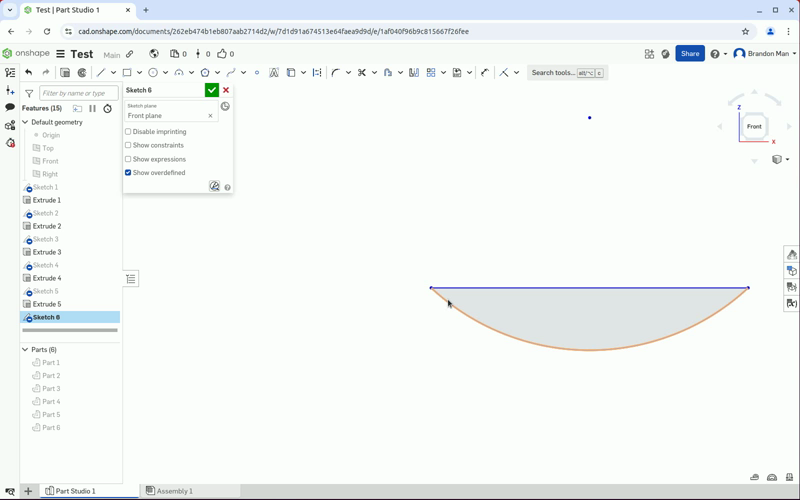
click(448, 299)
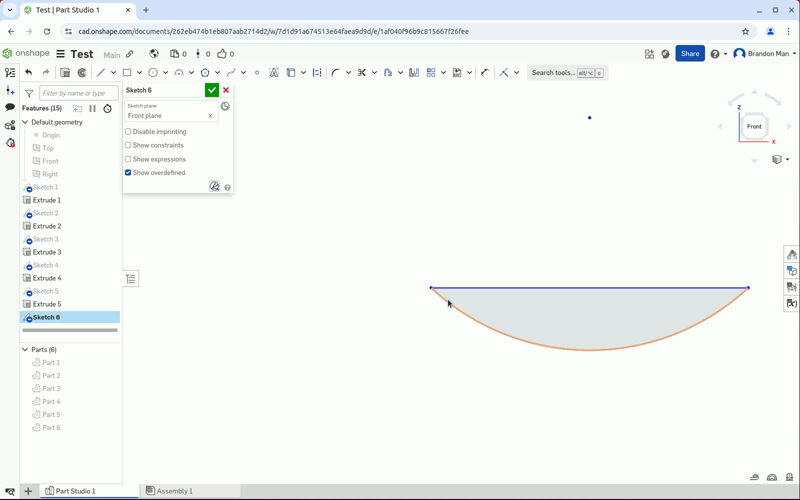
scroll(-6)
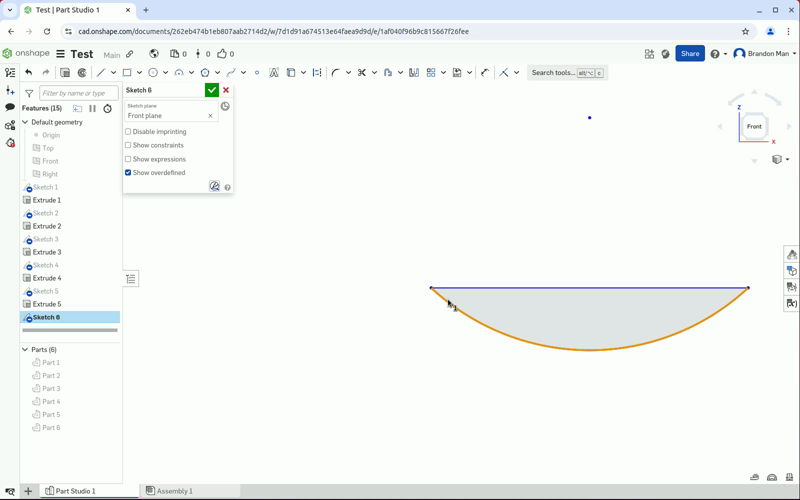
scroll(-6)
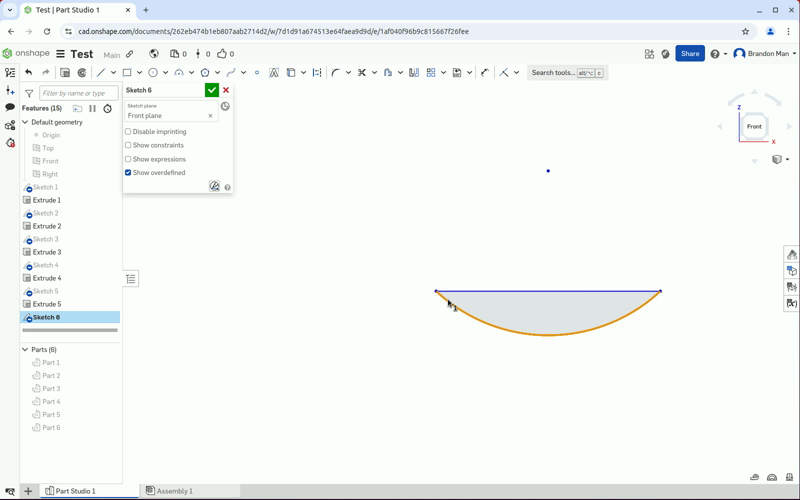
scroll(-6)
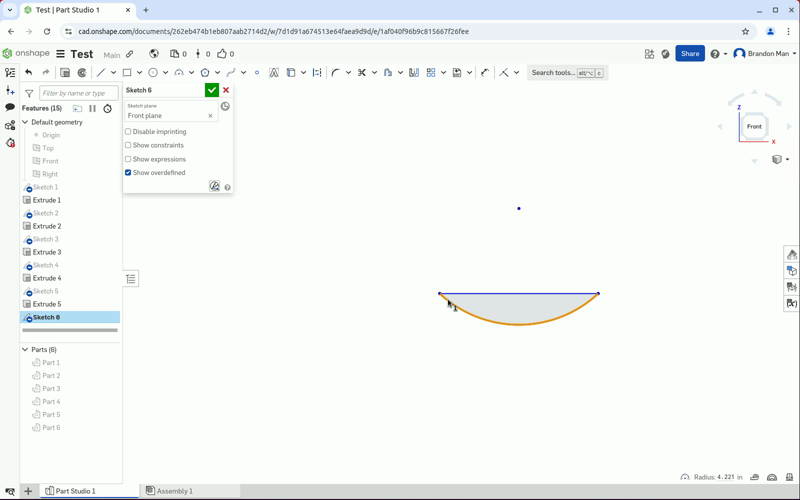
scroll(-6)
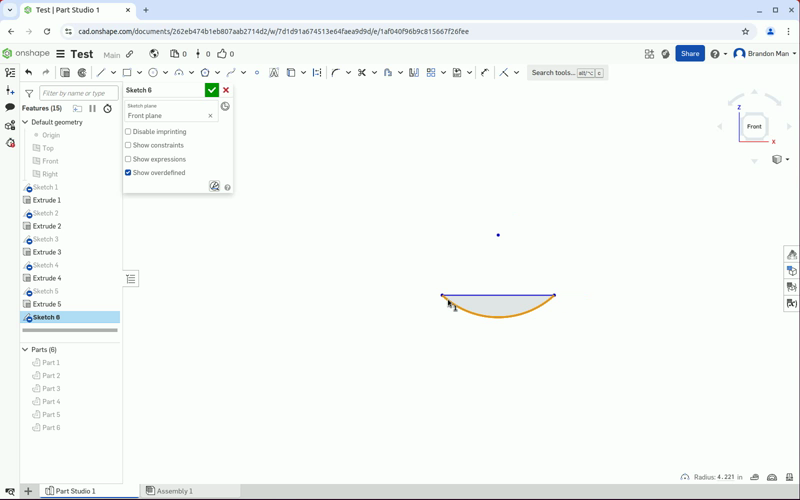
scroll(-6)
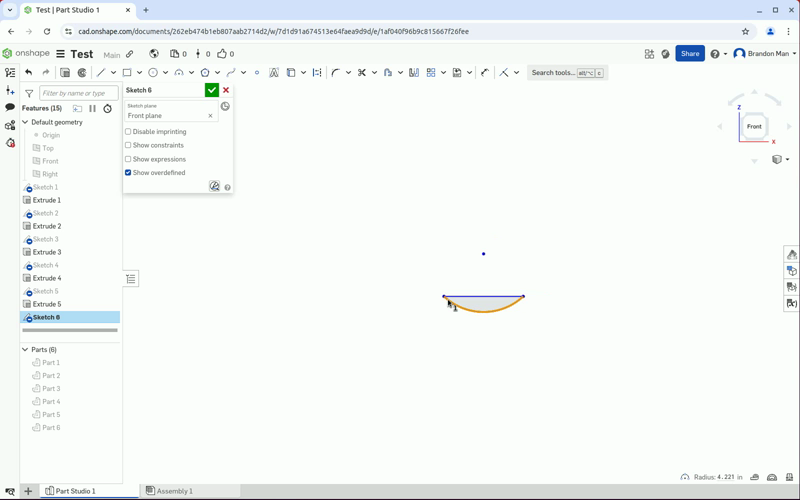
scroll(-6)
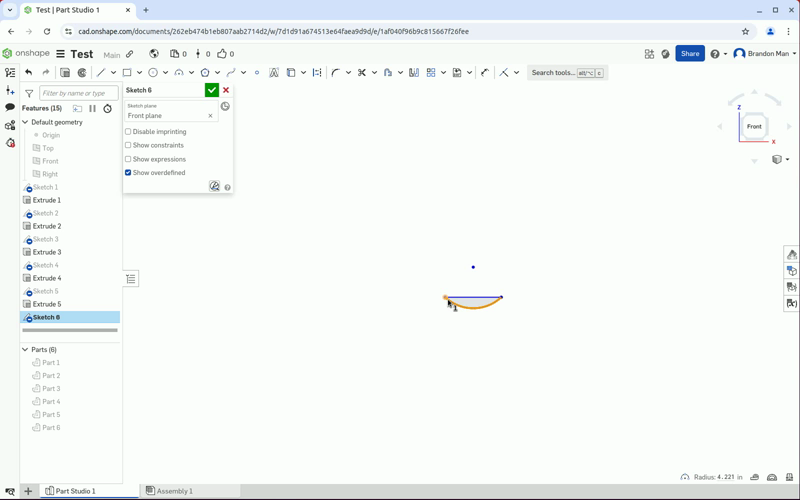
scroll(-6)
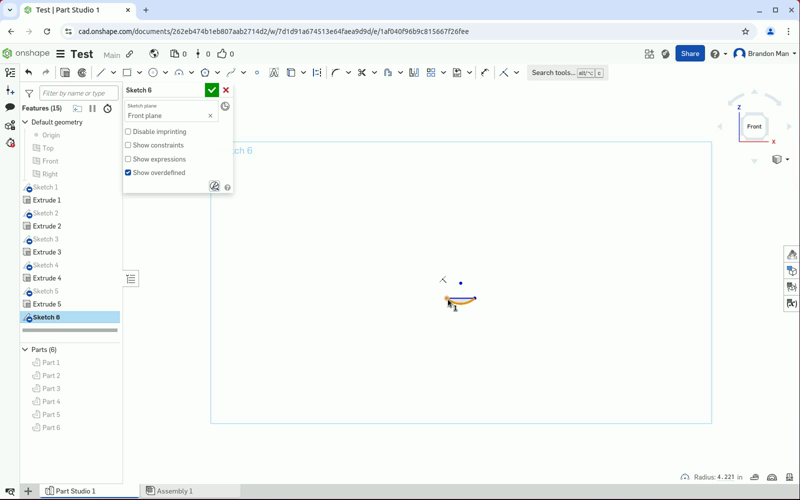
mouse_move(73, 352)
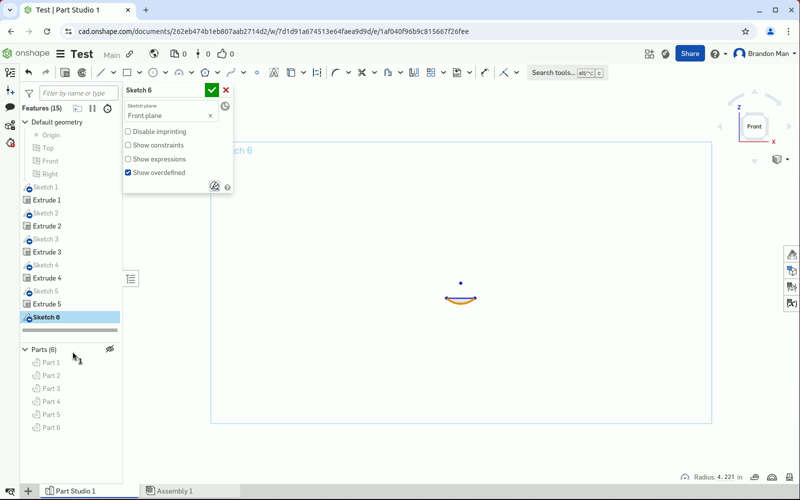
key(shift+y)
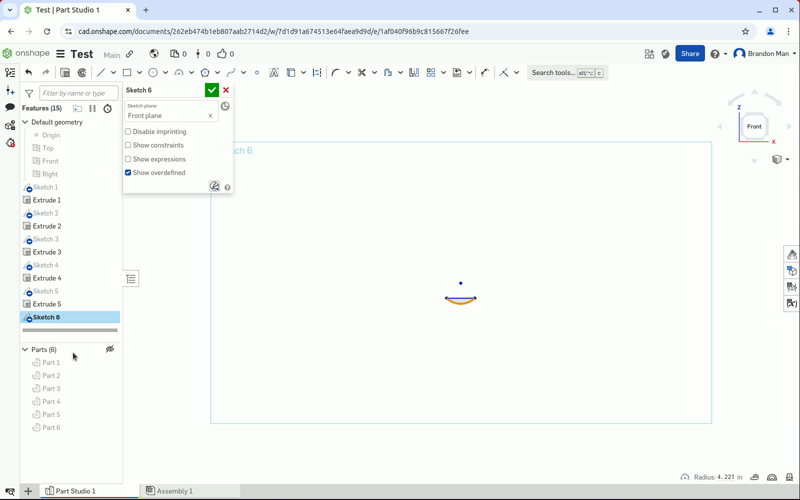
key(shift+e)
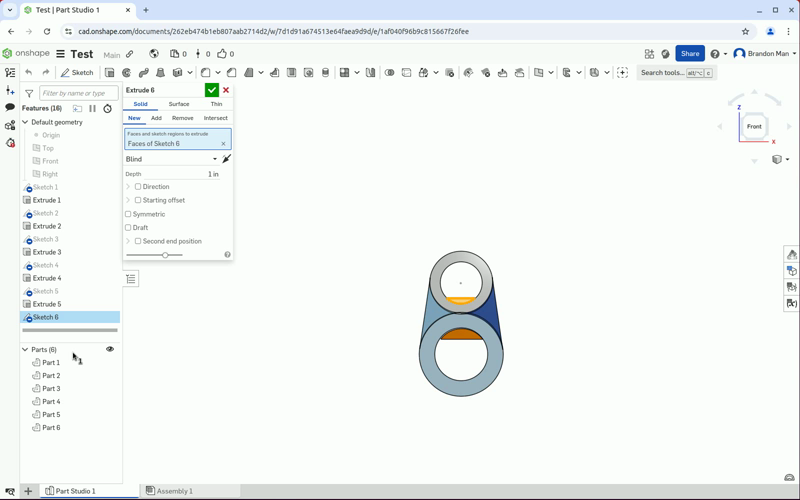
mouse_move(143, 106)
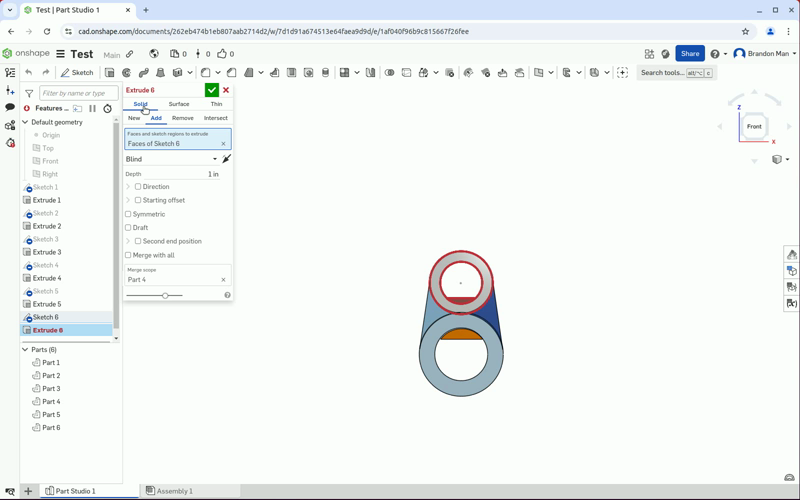
click(143, 106)
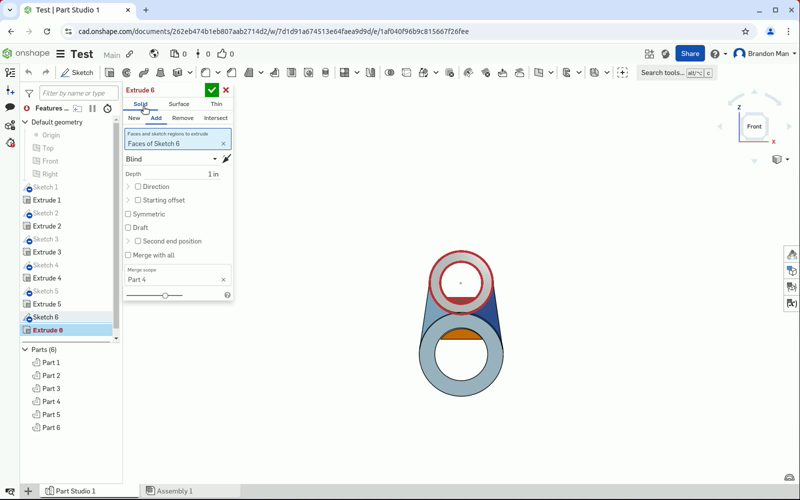
mouse_move(137, 120)
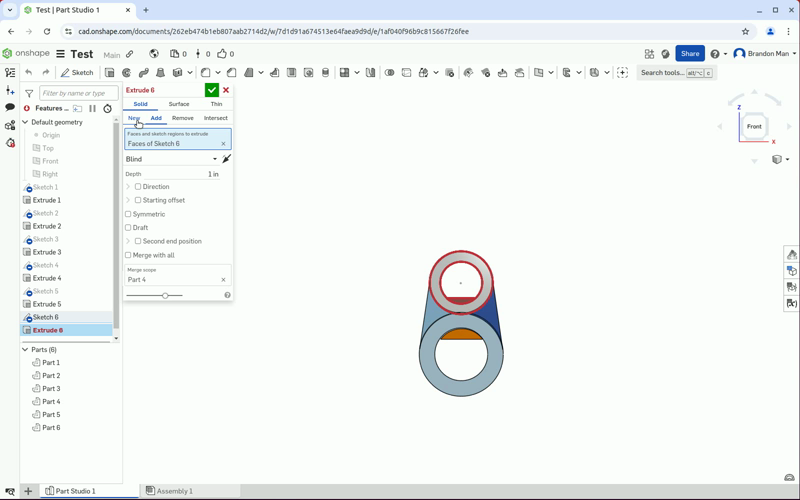
click(137, 120)
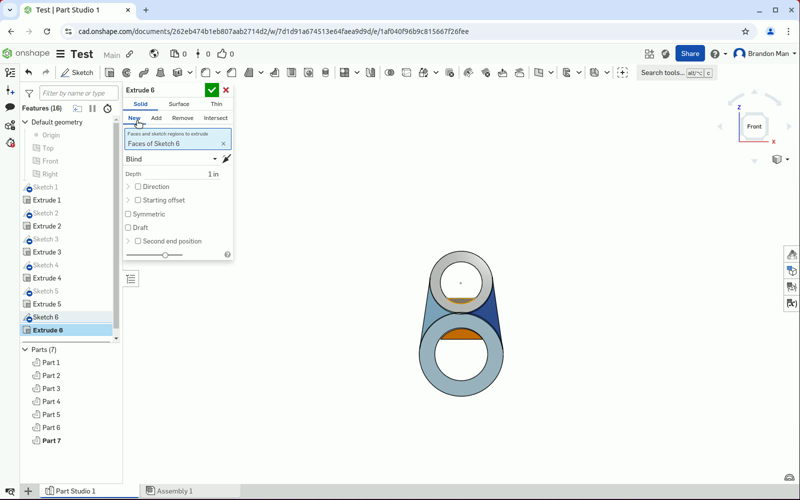
key(tab, 4)
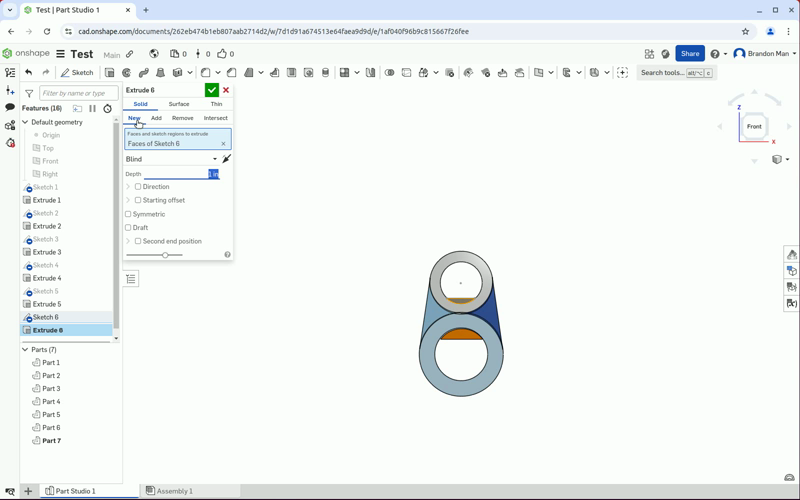
text(10.591)
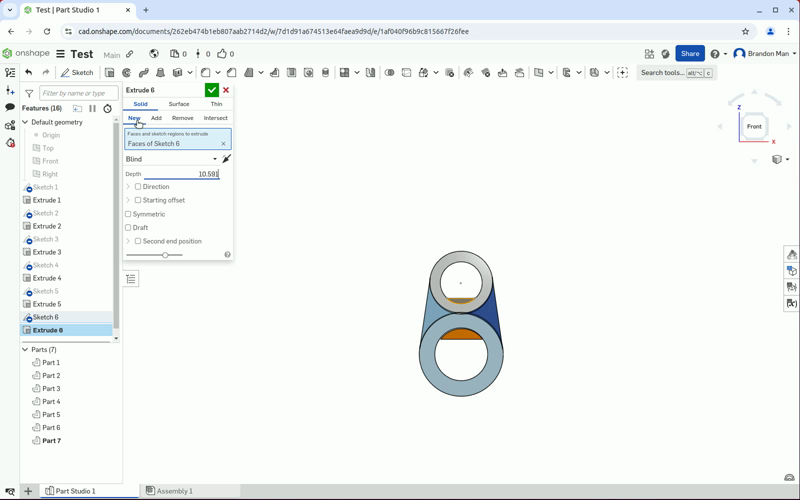
key(enter)
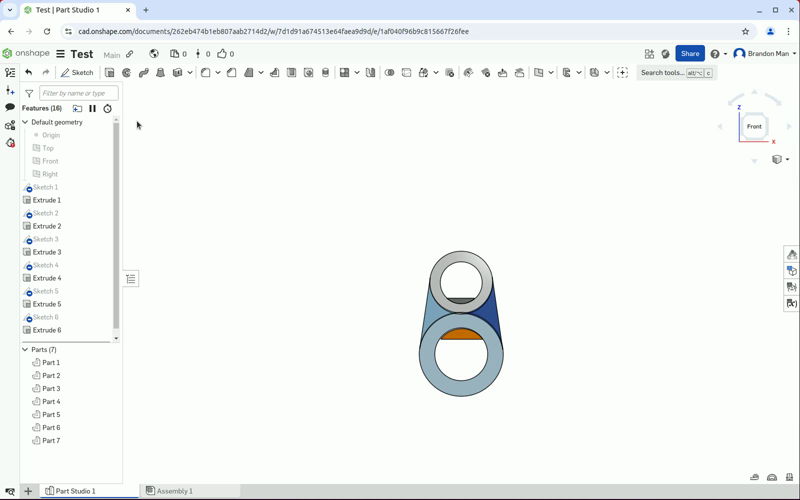
key(shift+h)
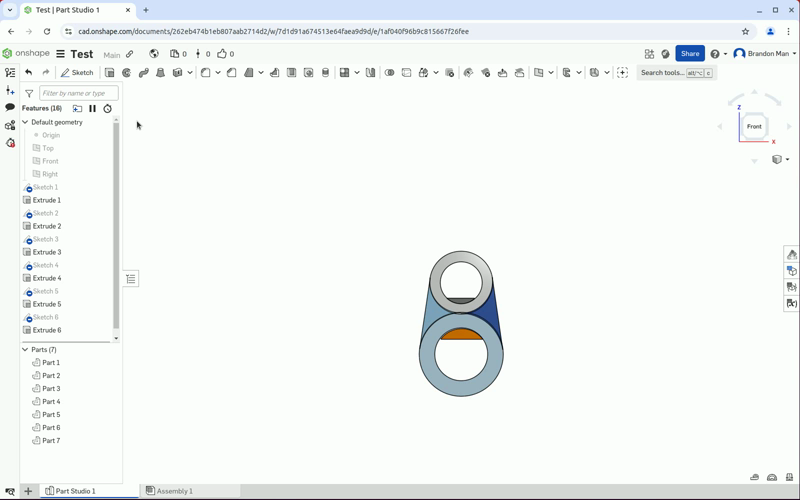
key(shift+h)
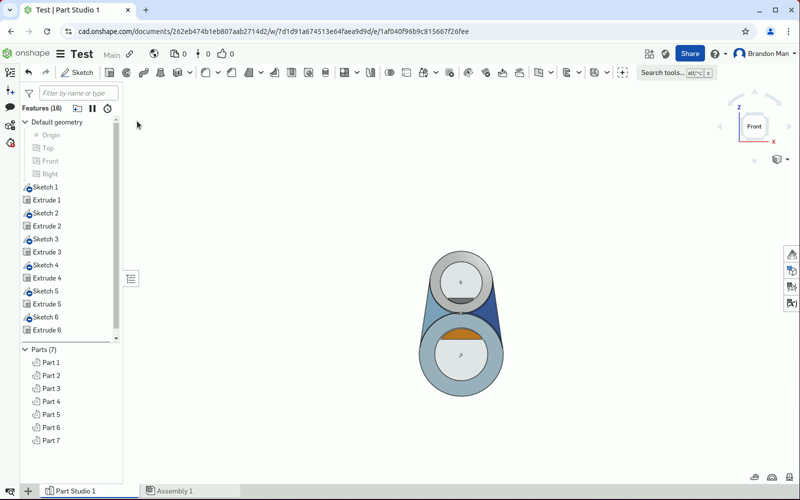
key(shift+7)
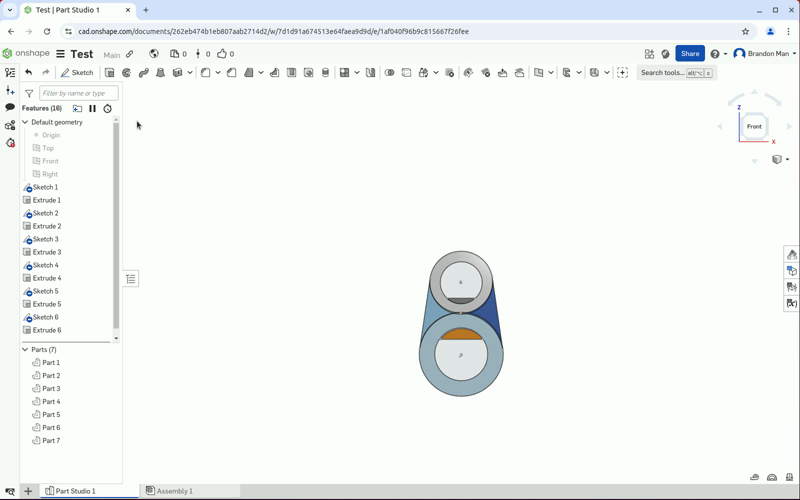
key(left, 2)
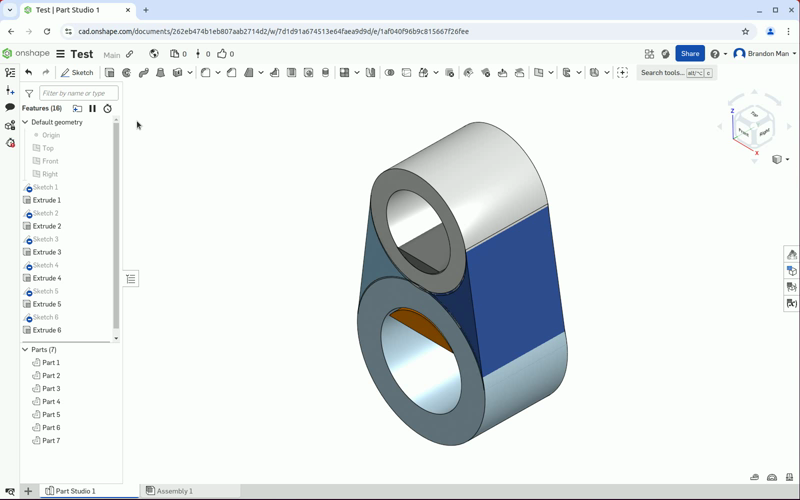
key(down, 2)
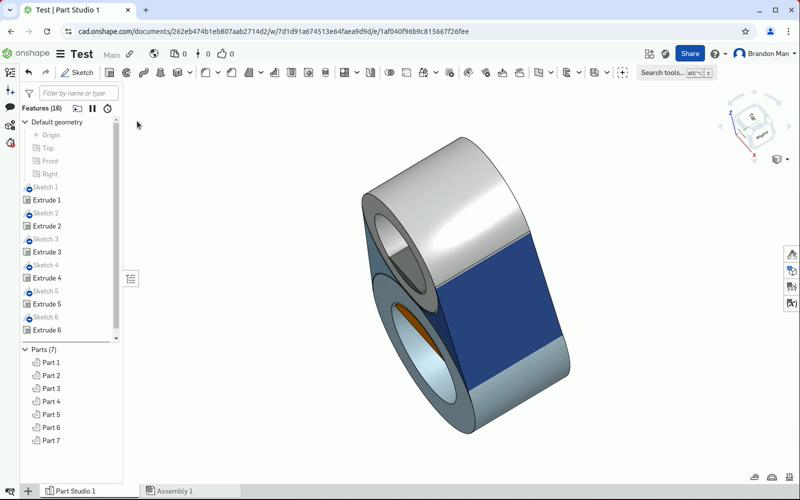
key(up, 2)
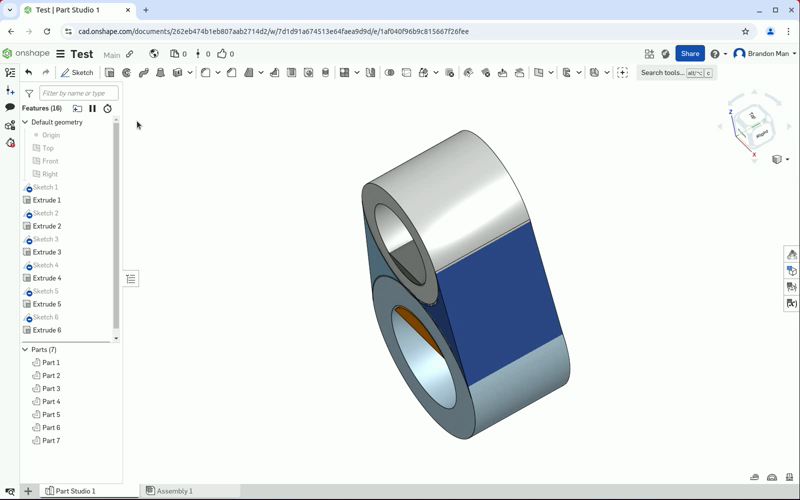
key(right, 2)
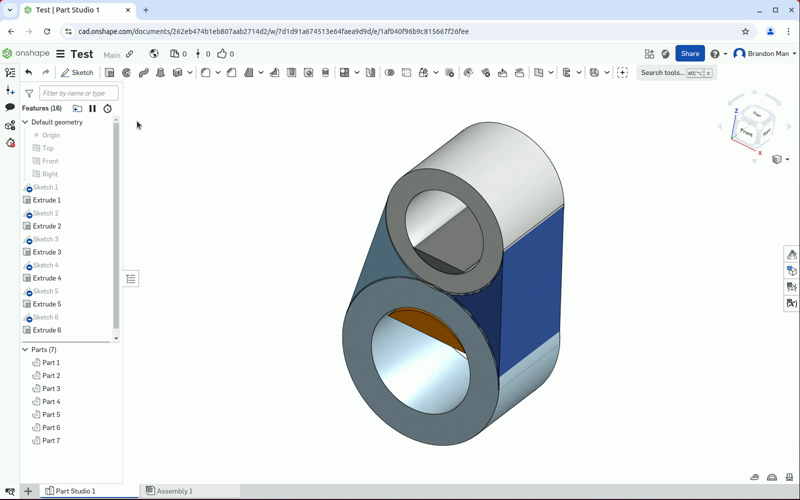
mouse_move(69, 189)
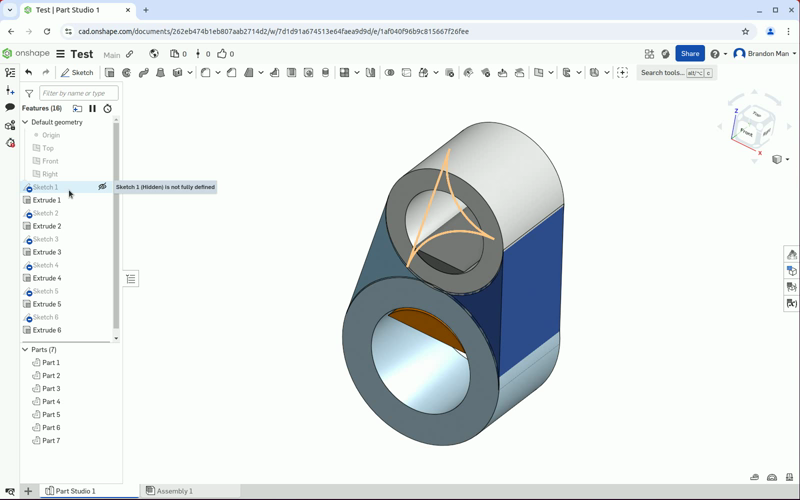
click(69, 189)